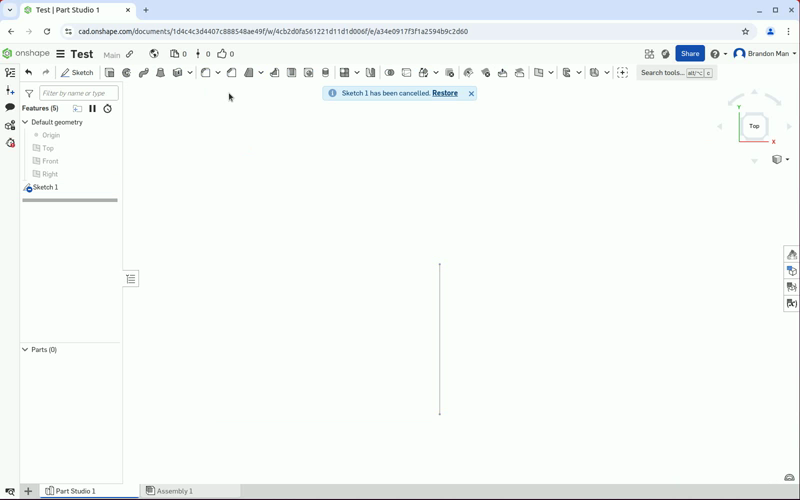
key(shift+h)
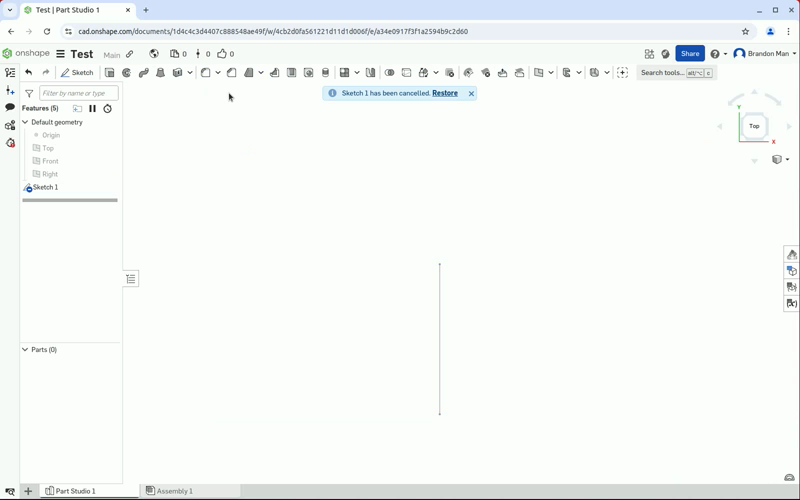
key(shift+s)
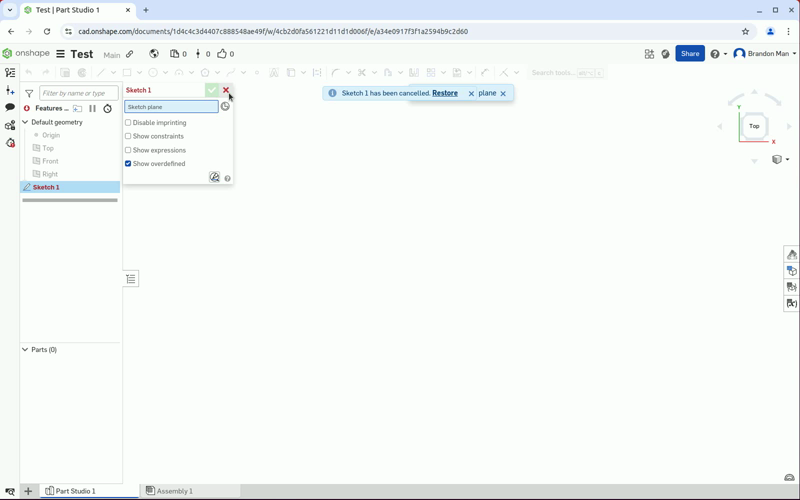
mouse_move(73, 150)
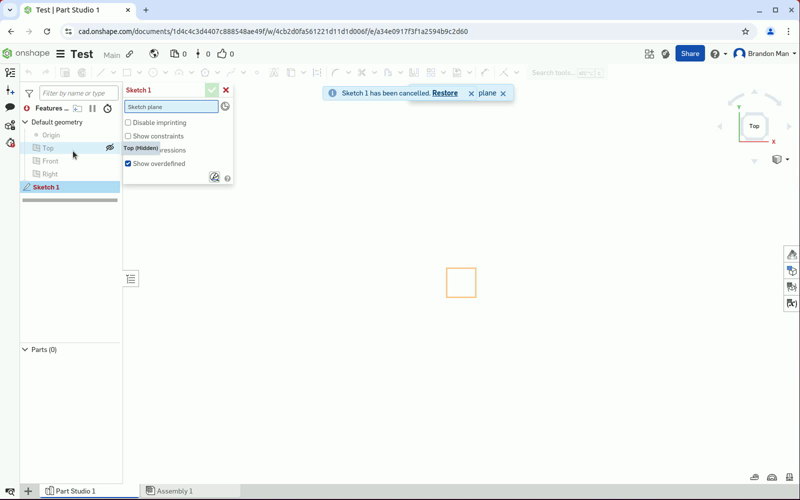
click(73, 150)
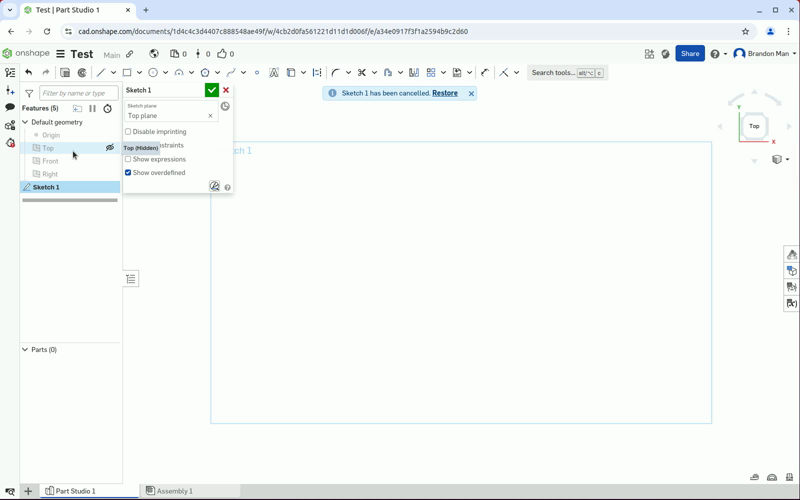
mouse_move(73, 352)
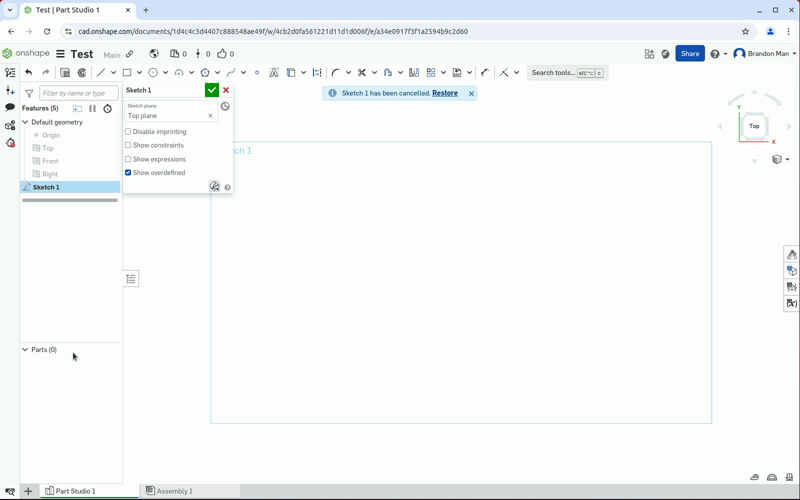
key(y)
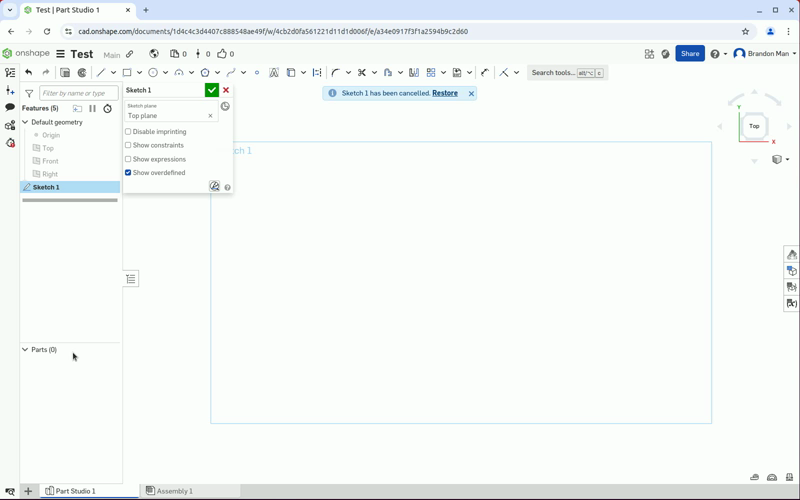
key(l)
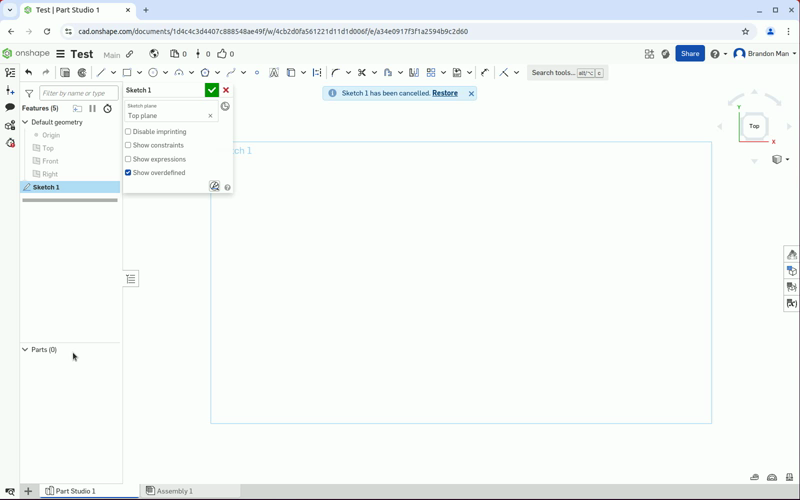
key_down(shift)
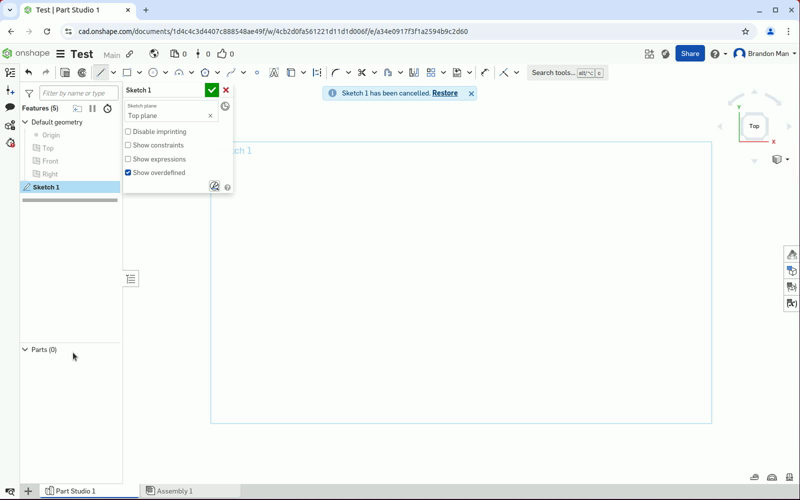
mouse_move(348, 365)
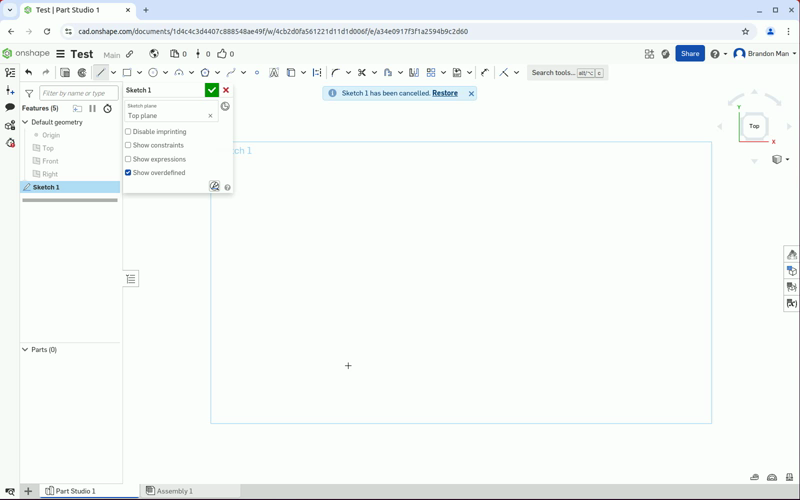
click(348, 365)
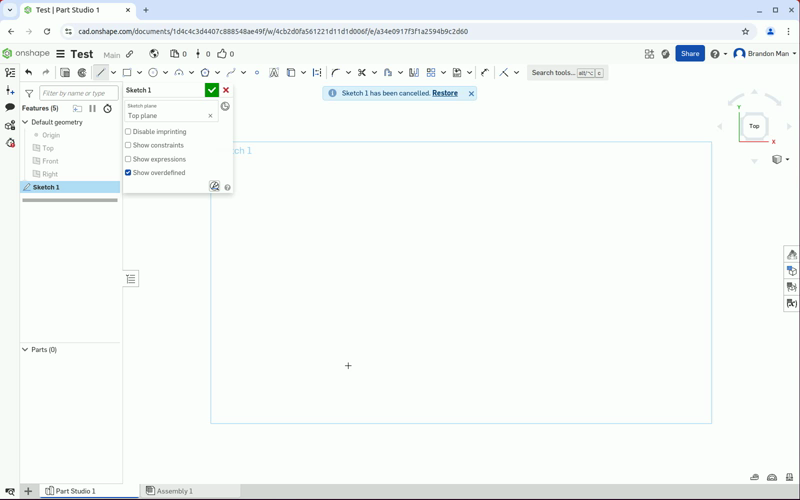
key_up(shift)
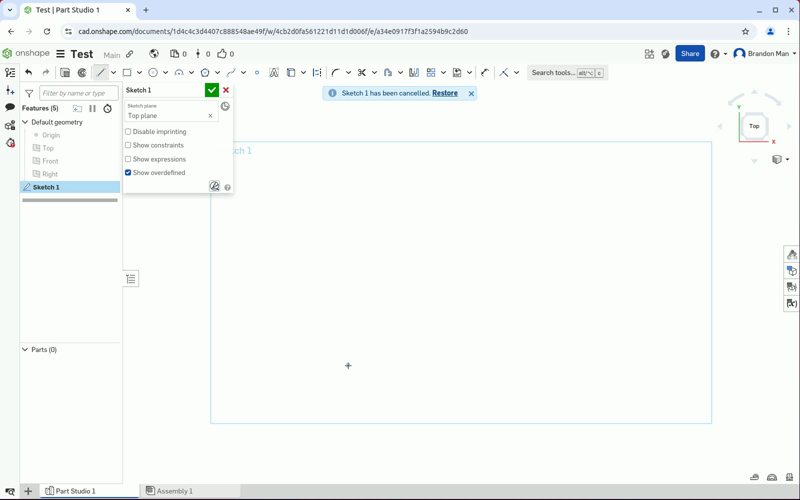
key_down(shift)
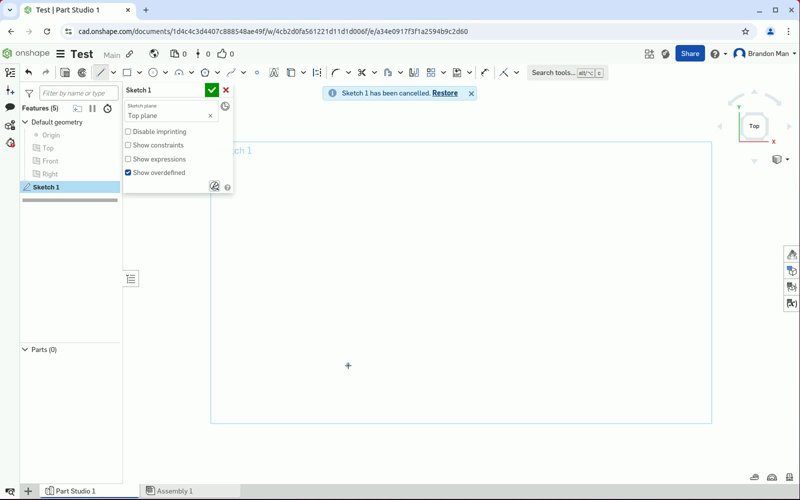
mouse_move(572, 365)
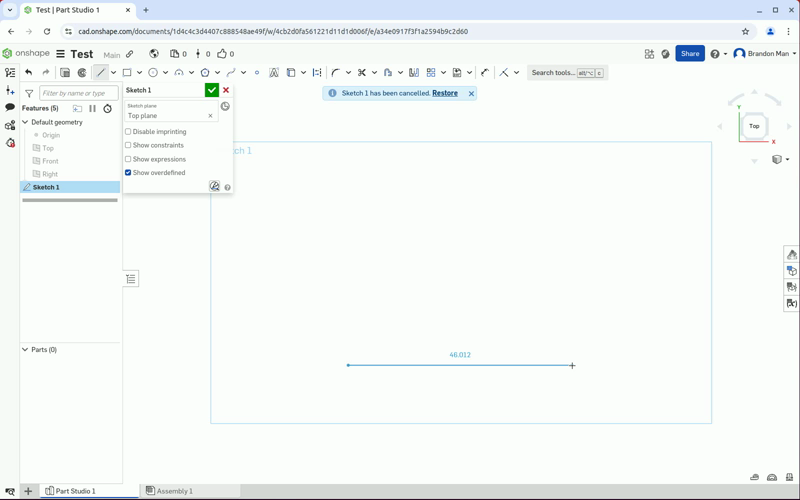
click(572, 365)
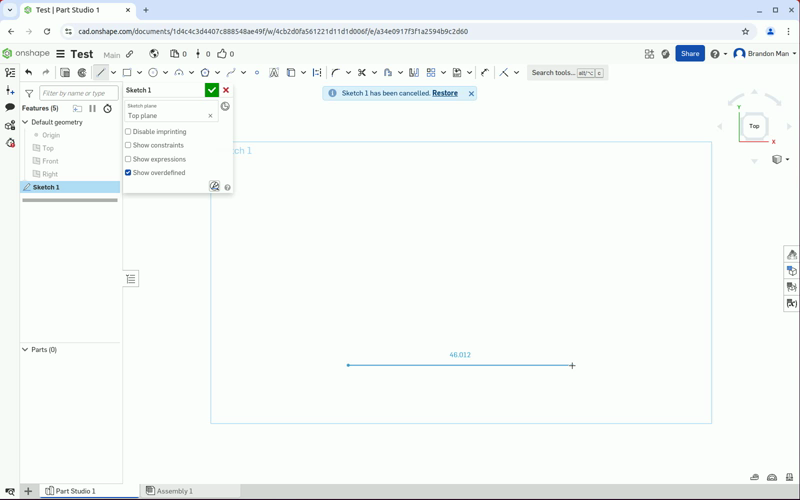
key_up(shift)
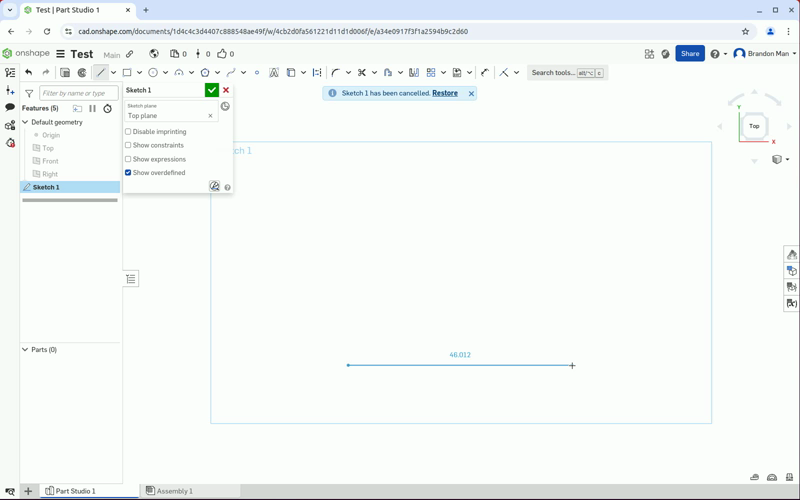
key_down(shift)
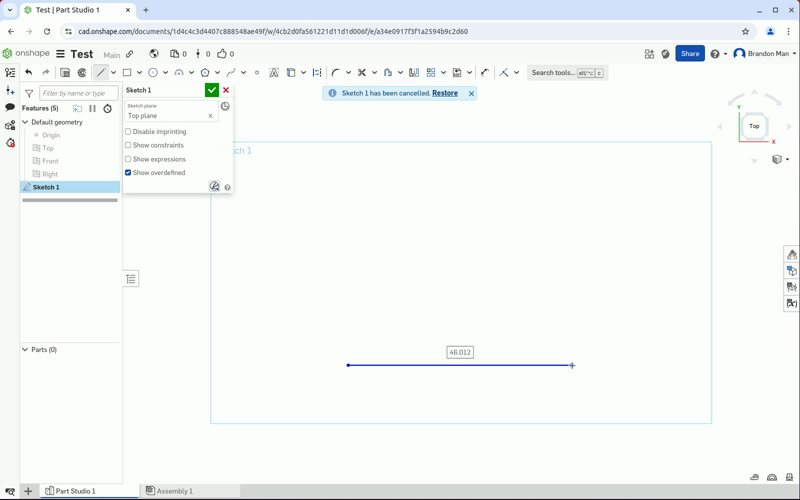
mouse_move(572, 202)
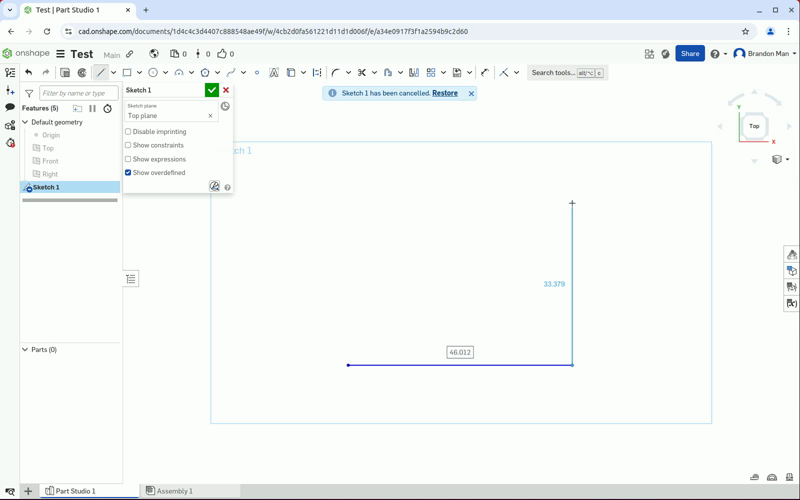
click(572, 202)
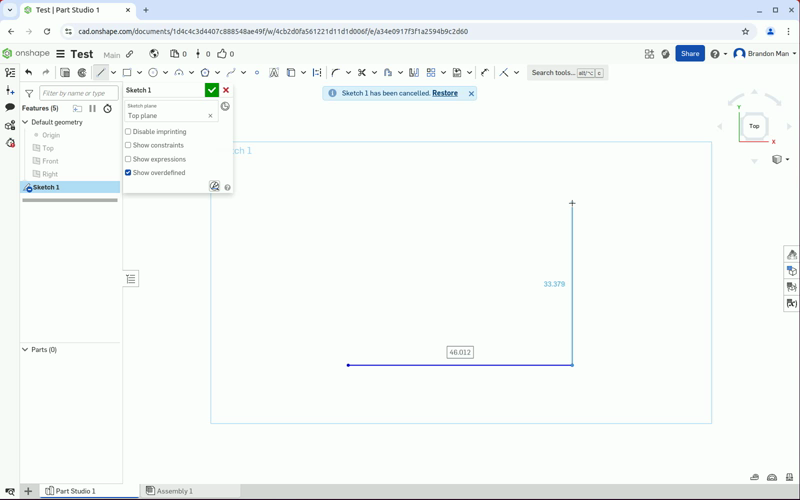
key_up(shift)
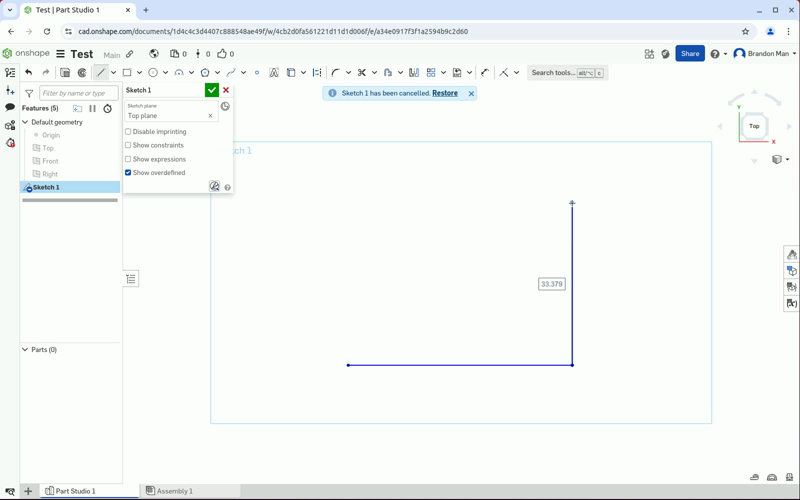
key_down(shift)
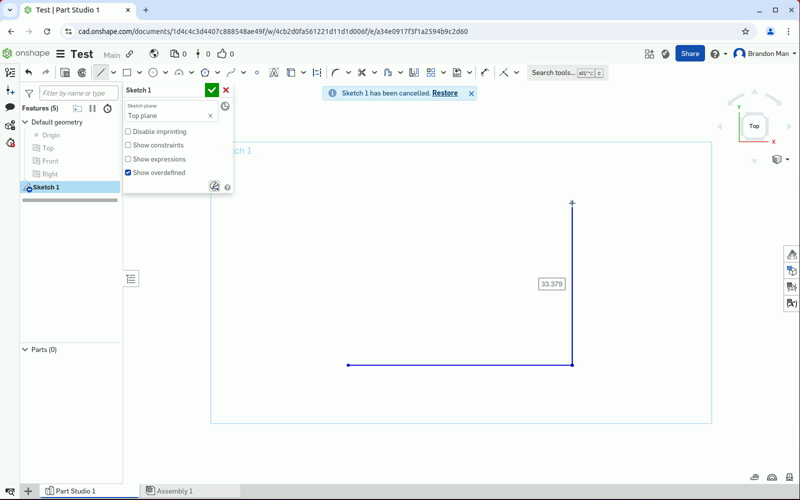
mouse_move(348, 202)
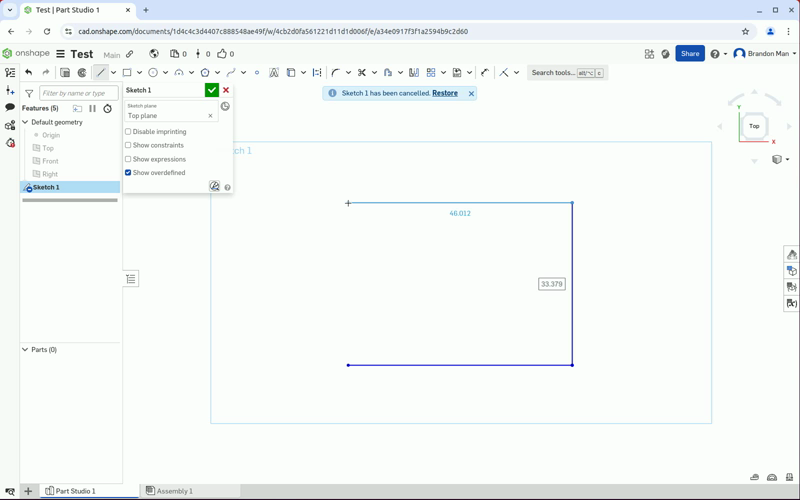
click(348, 202)
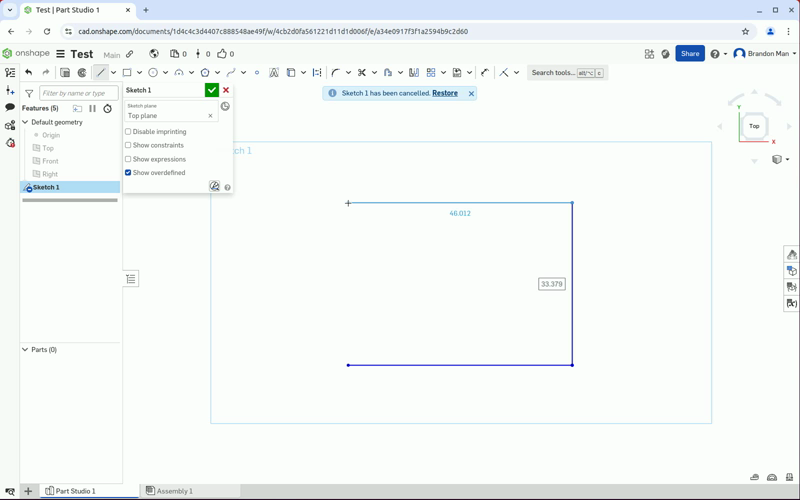
key_up(shift)
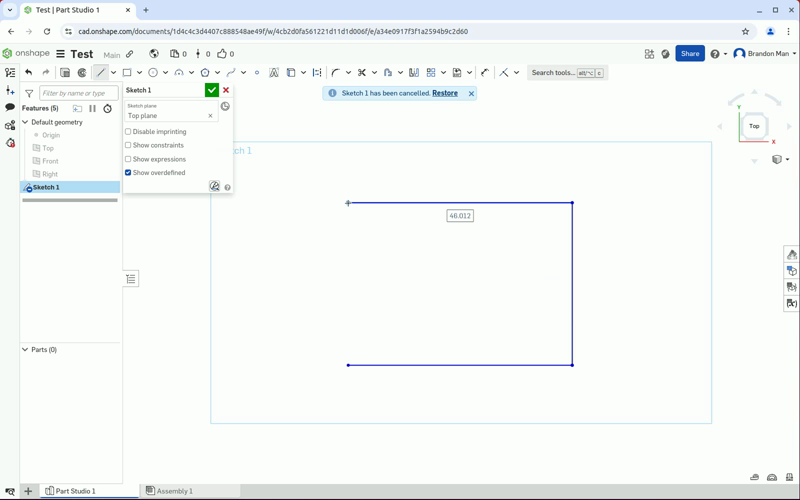
key_down(shift)
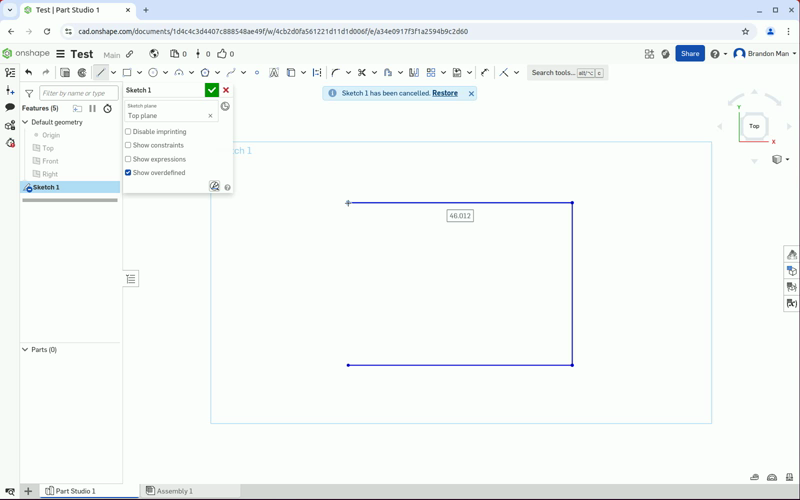
mouse_move(348, 365)
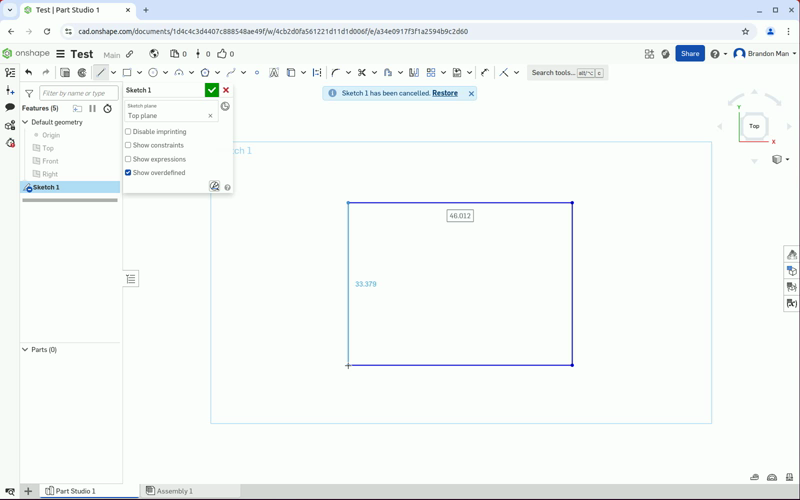
key_up(shift)
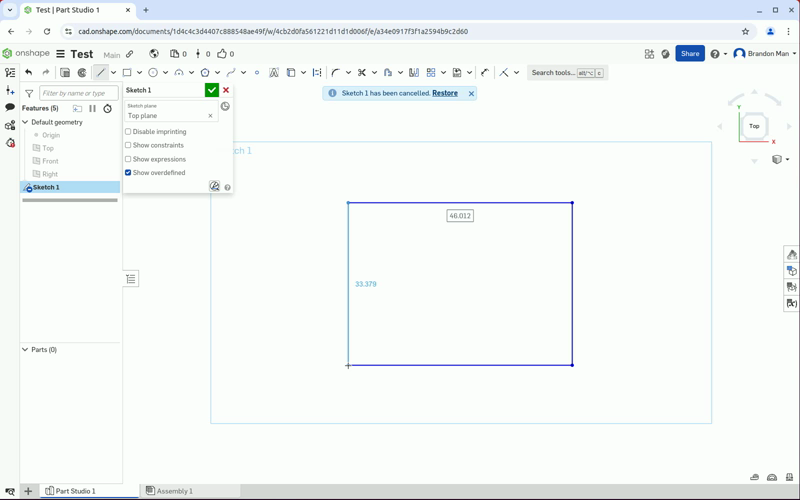
click(348, 365)
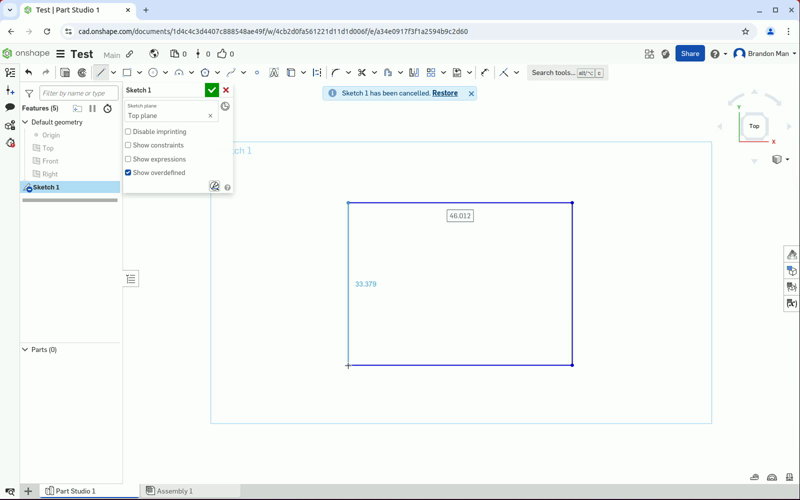
key(esc)
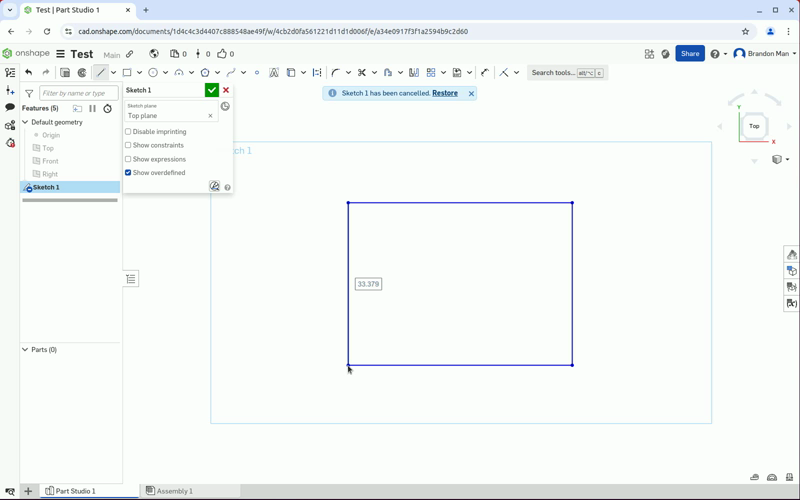
mouse_move(484, 279)
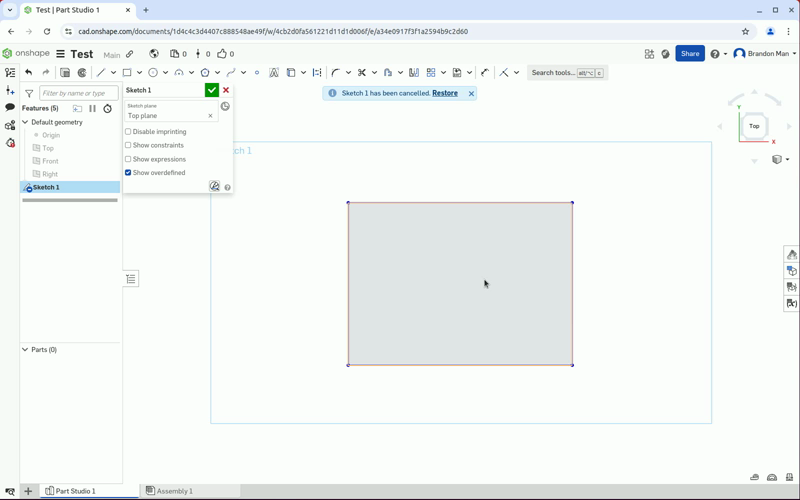
click(484, 279)
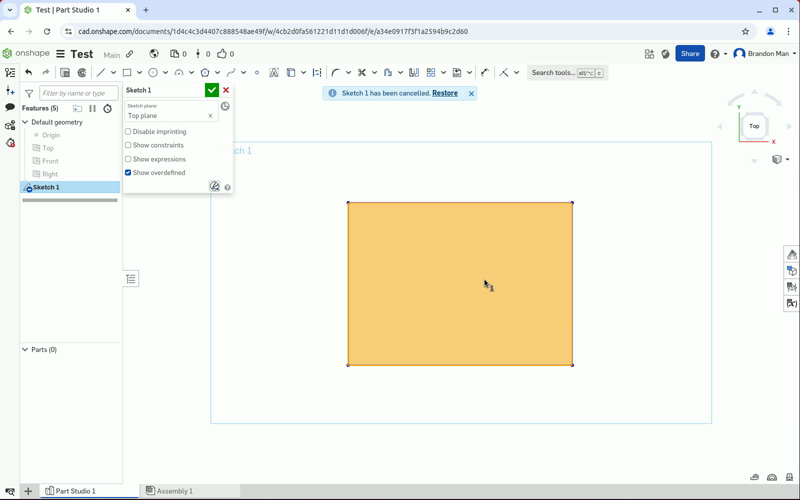
mouse_move(73, 352)
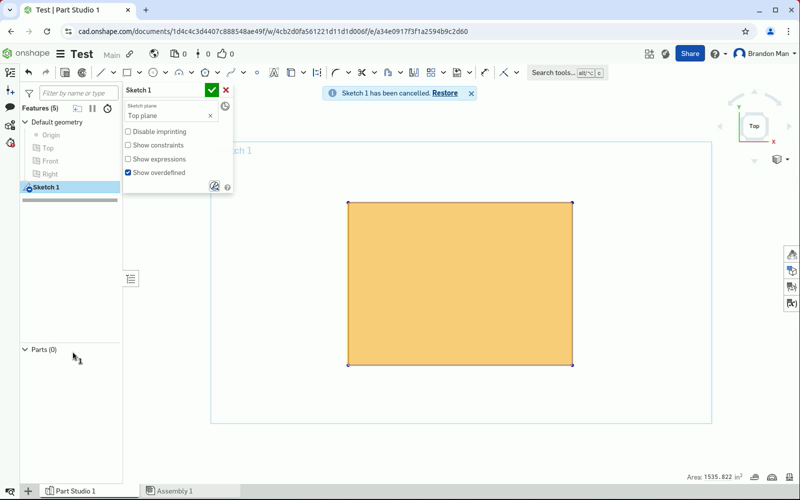
key(shift+y)
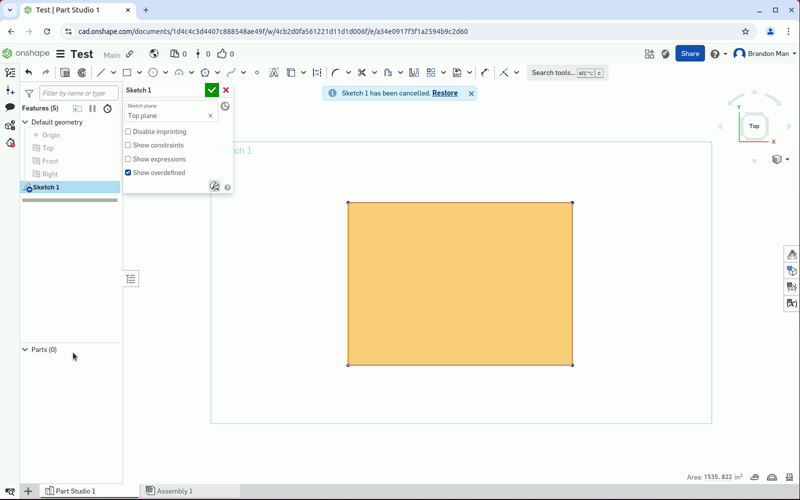
key(shift+e)
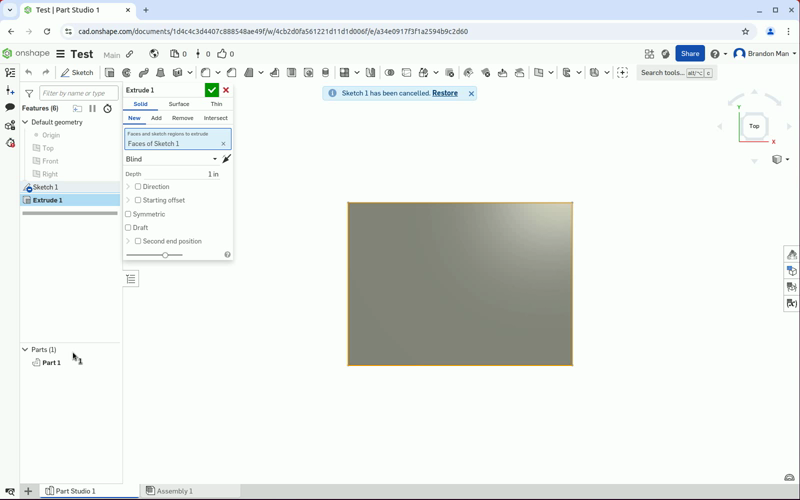
mouse_move(143, 106)
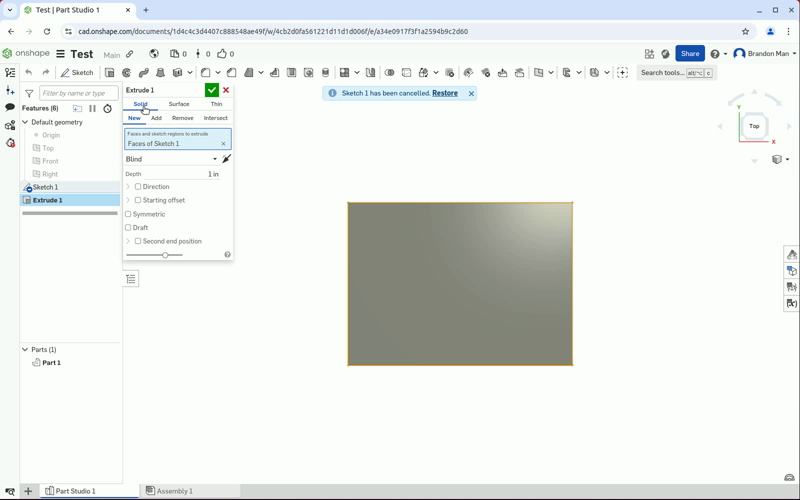
click(143, 106)
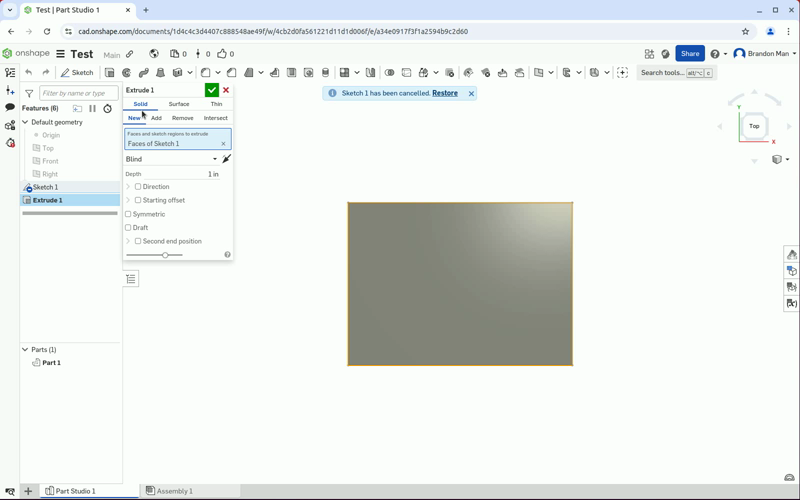
mouse_move(137, 120)
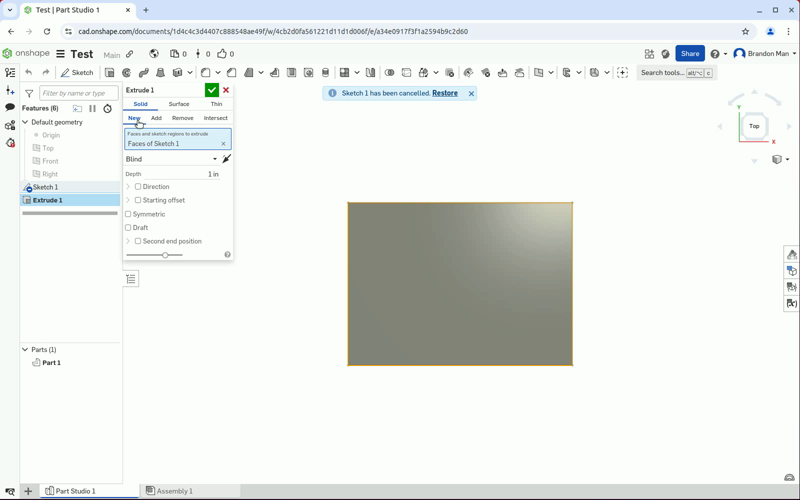
click(137, 120)
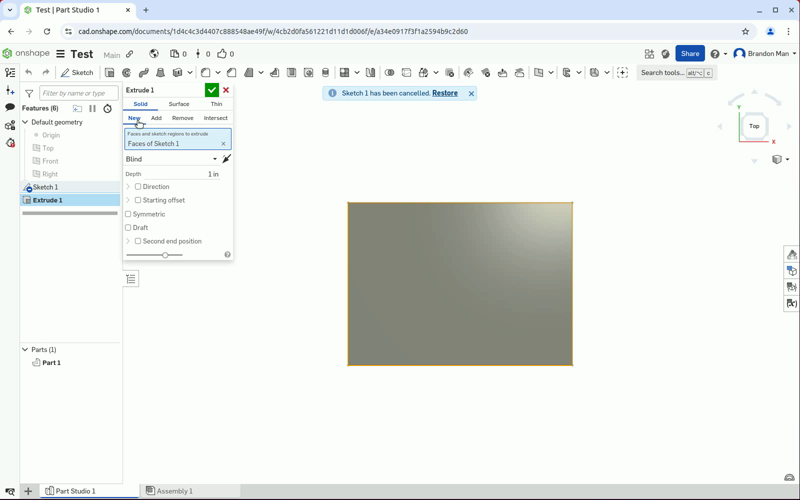
key(tab, 4)
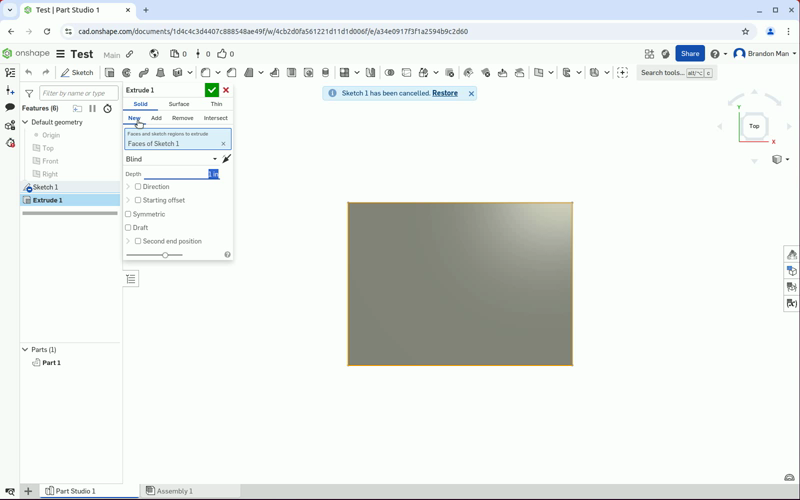
text(1.444)
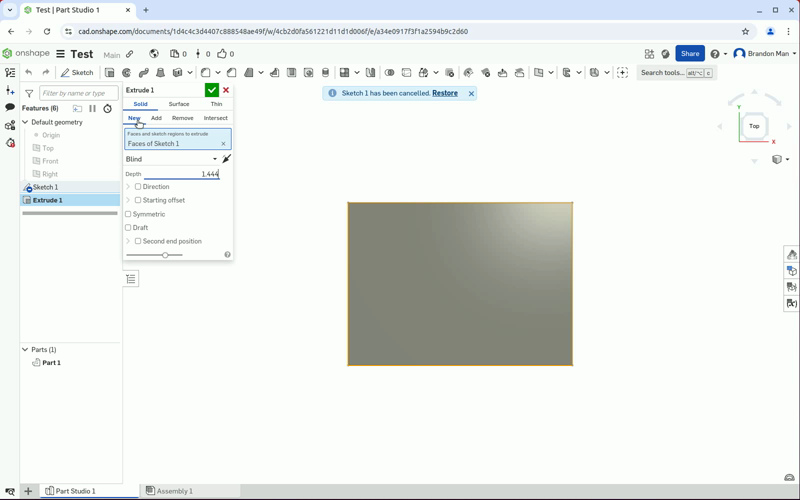
key(enter)
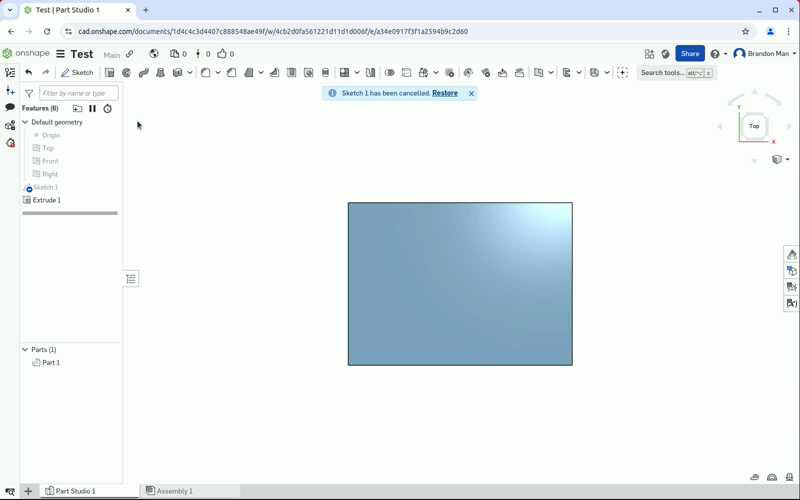
key(shift+h)
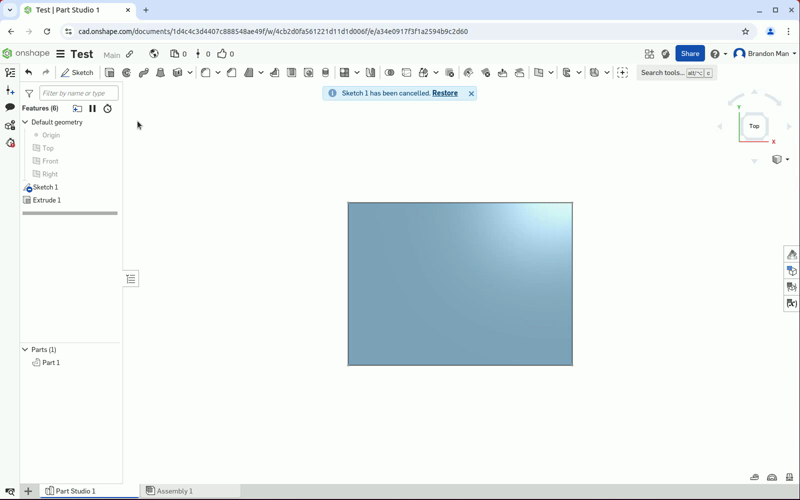
key(shift+h)
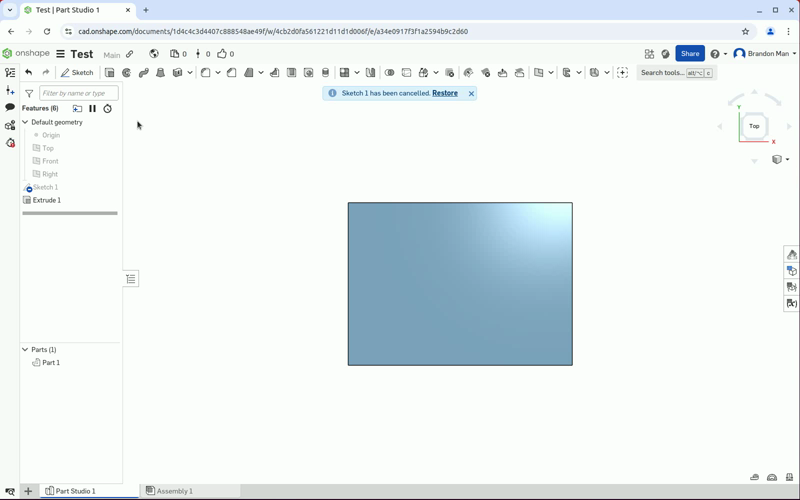
mouse_move(73, 189)
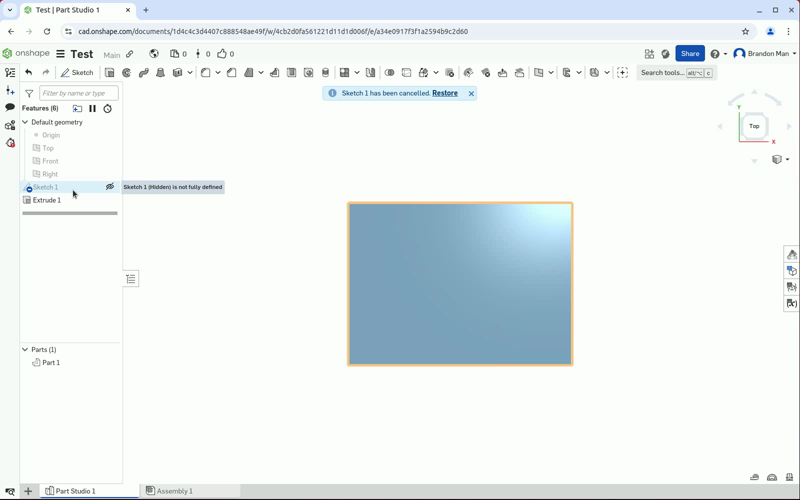
click(73, 189)
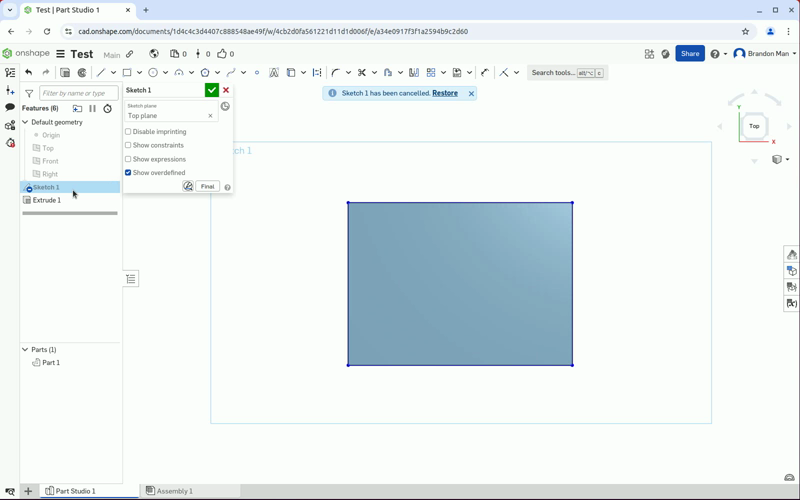
mouse_move(229, 92)
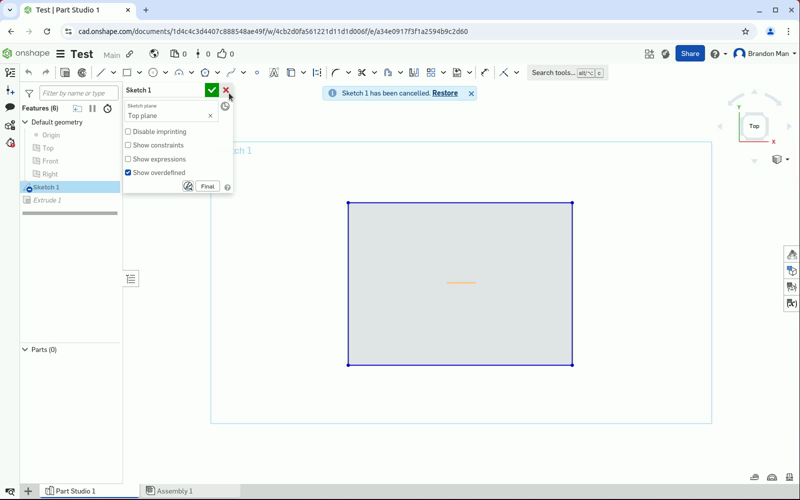
click(229, 92)
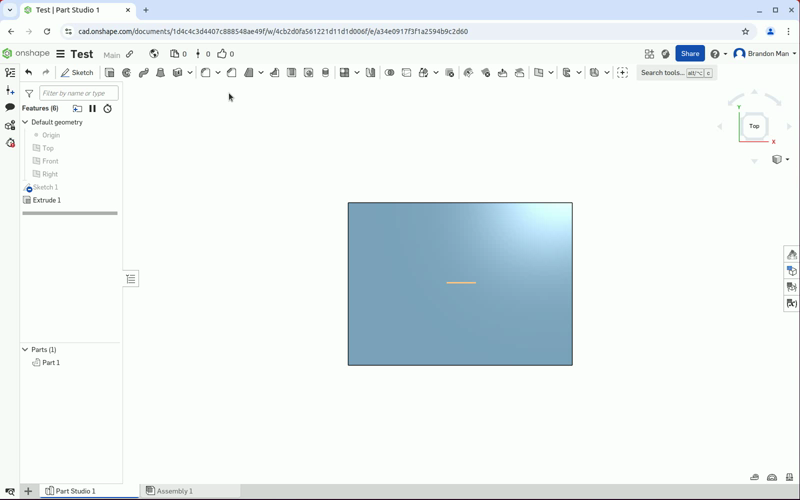
mouse_move(541, 75)
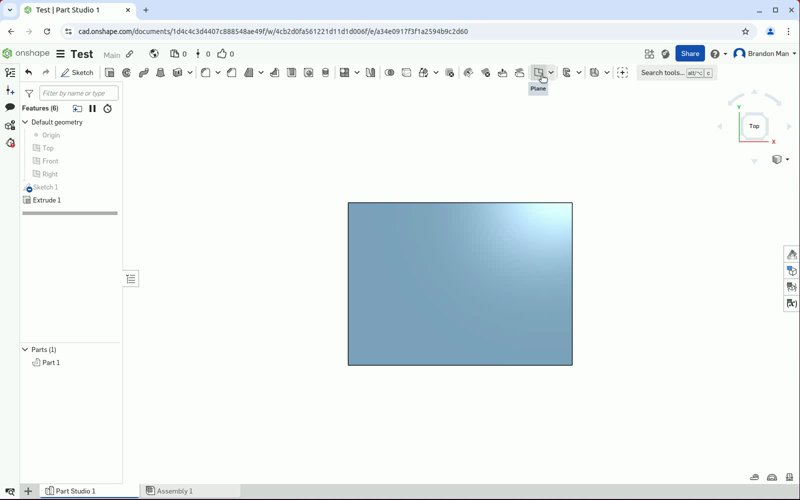
click(541, 75)
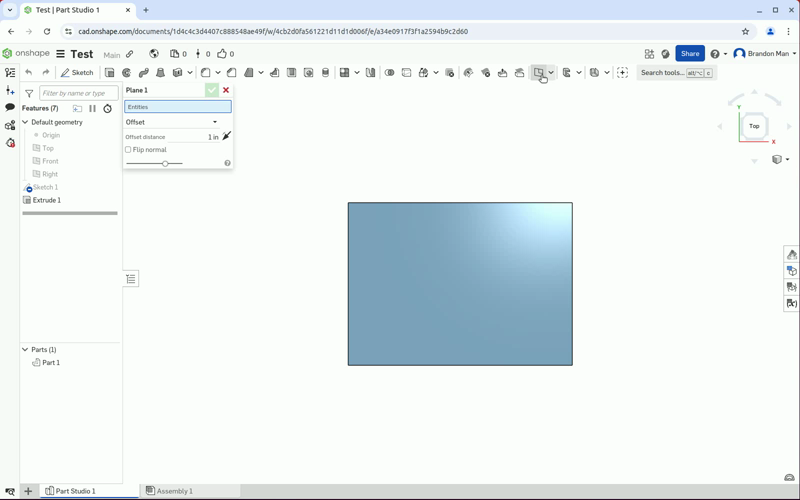
mouse_move(73, 150)
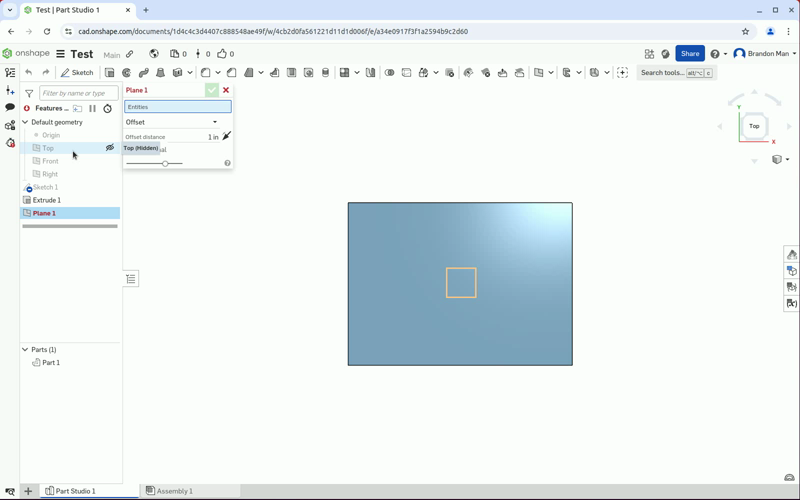
click(73, 150)
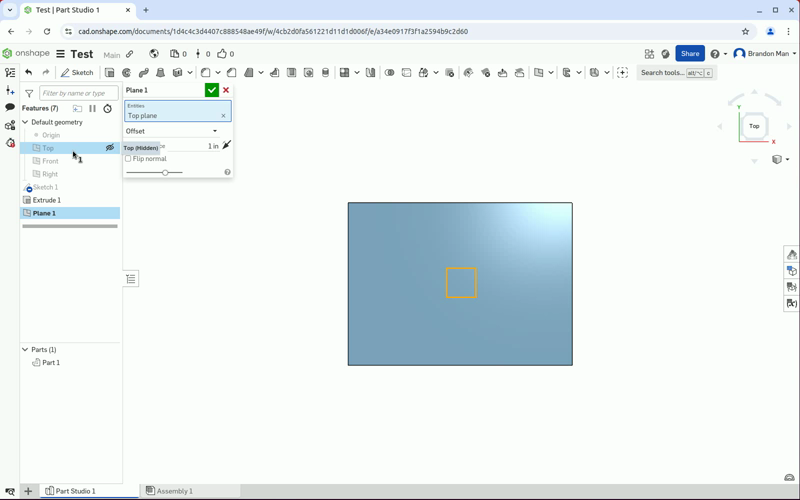
key(tab, 2)
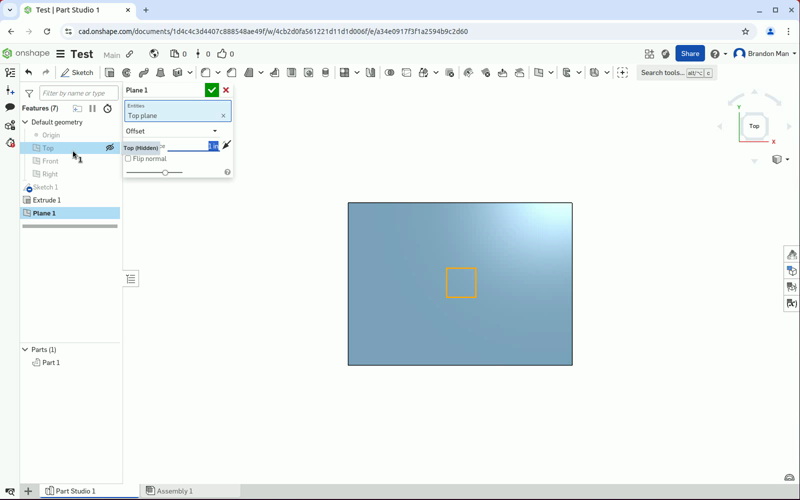
text(1.448)
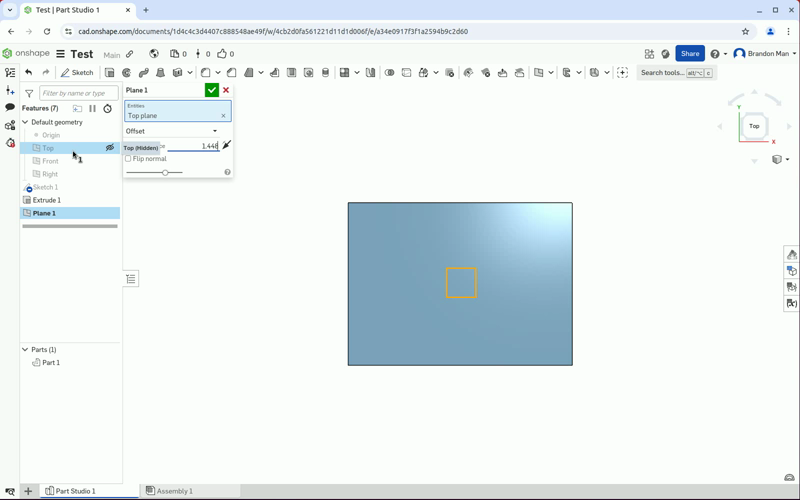
key(enter, 2)
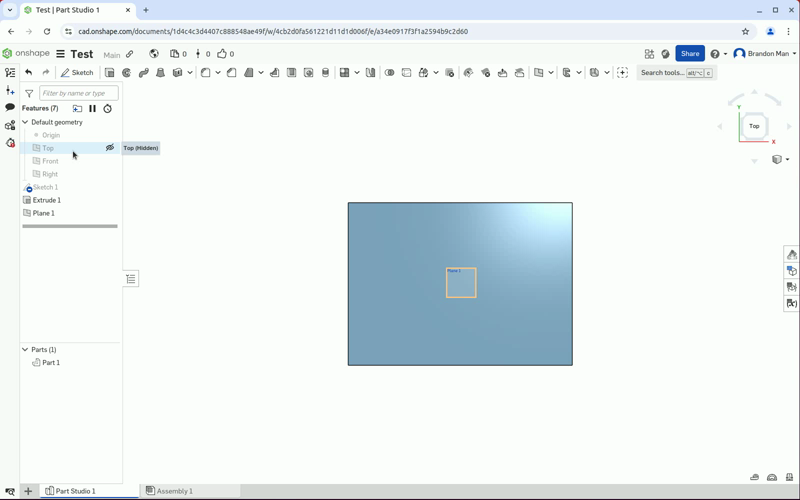
key(shift+s)
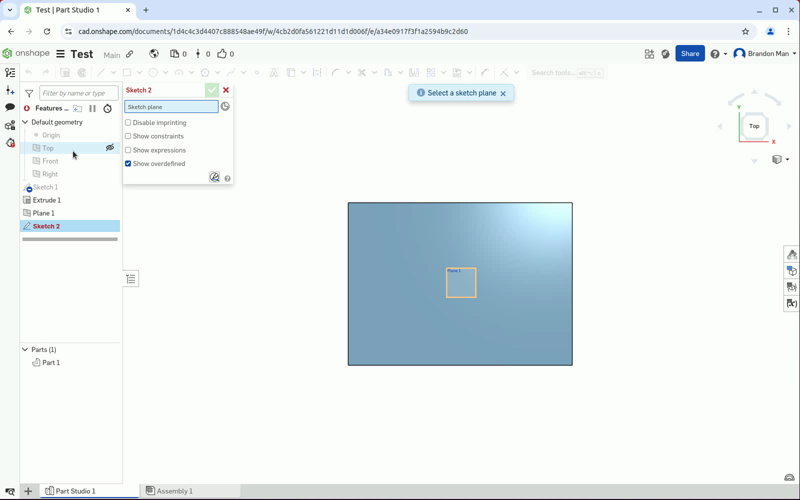
mouse_move(73, 215)
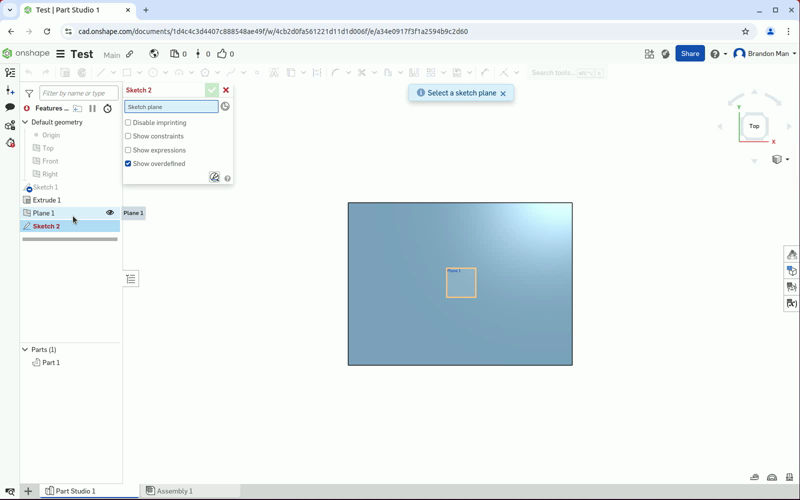
click(73, 215)
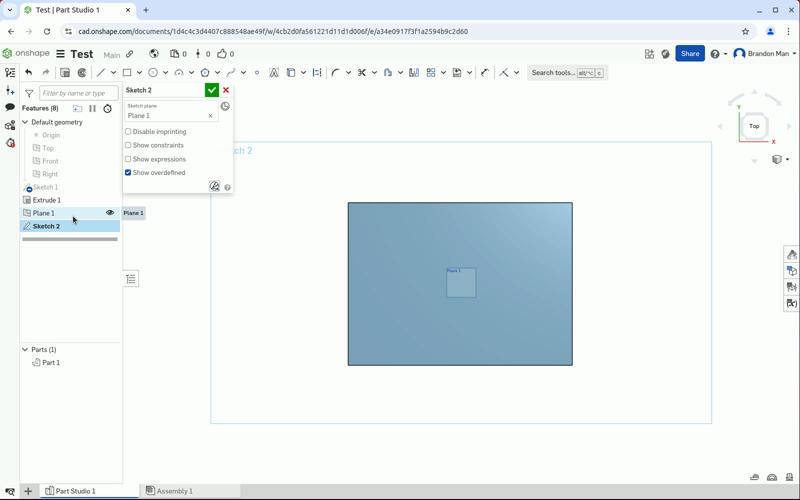
mouse_move(73, 352)
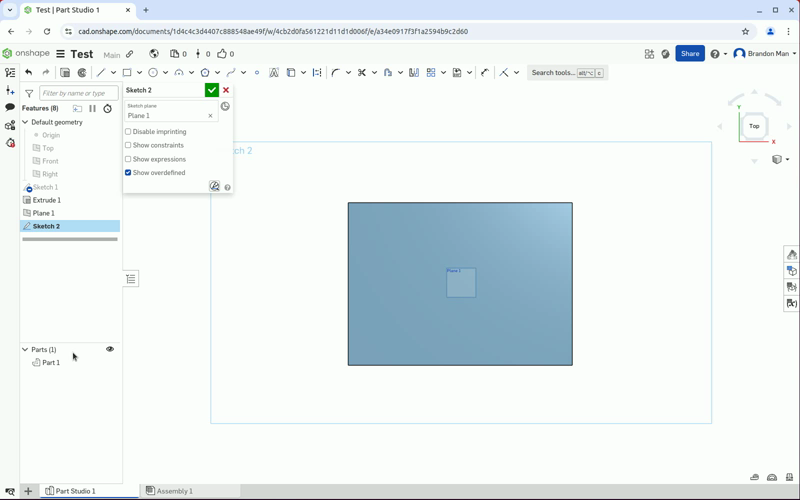
key(y)
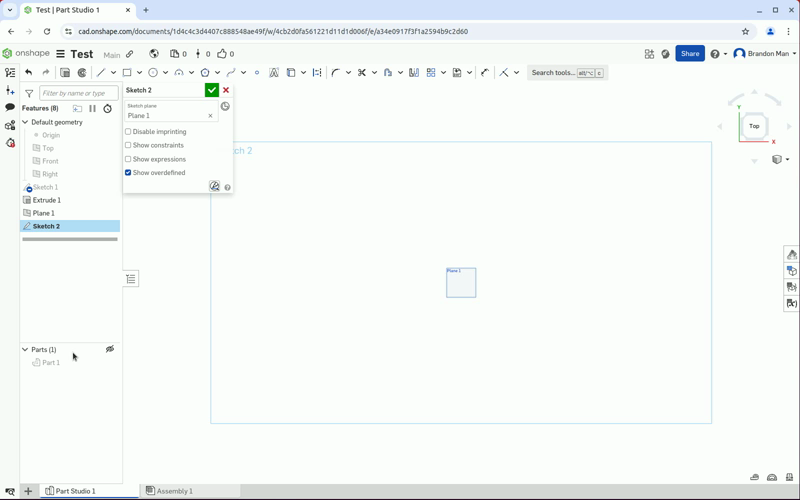
key(c)
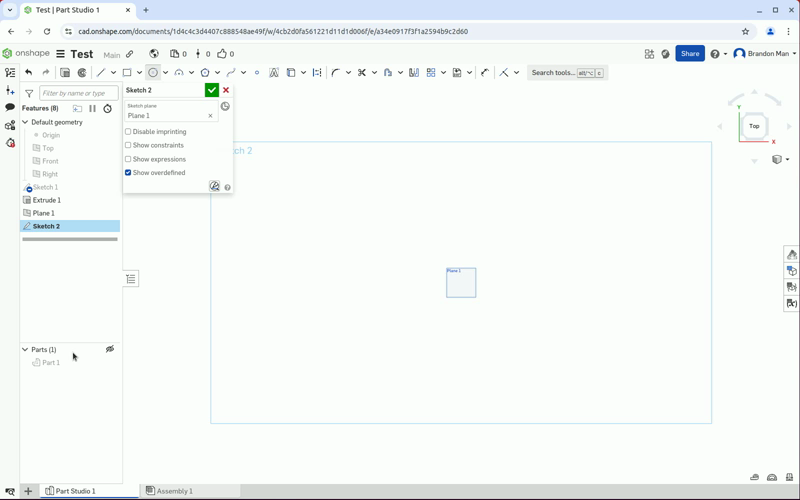
key_down(shift)
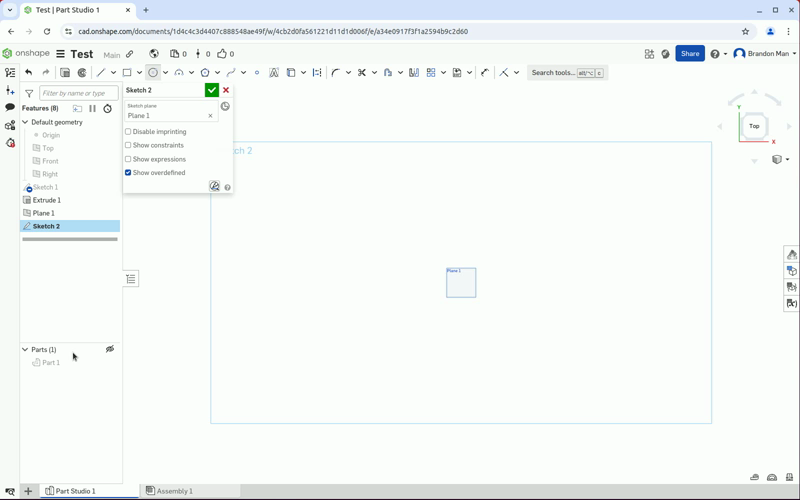
mouse_move(354, 220)
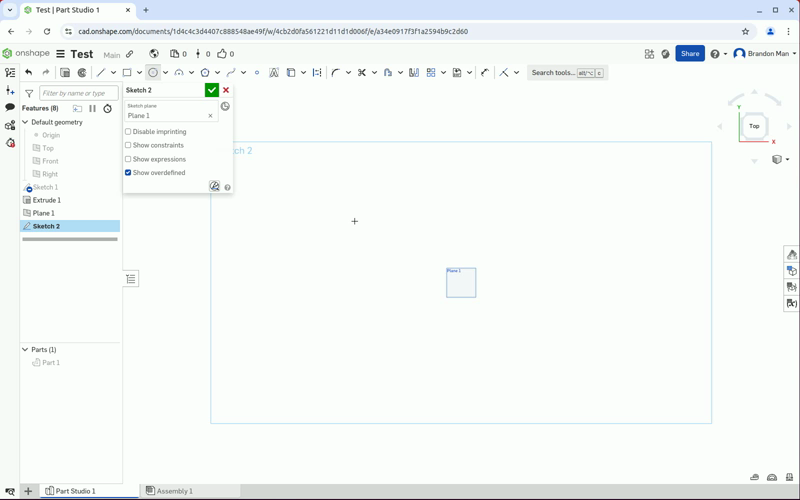
click(354, 220)
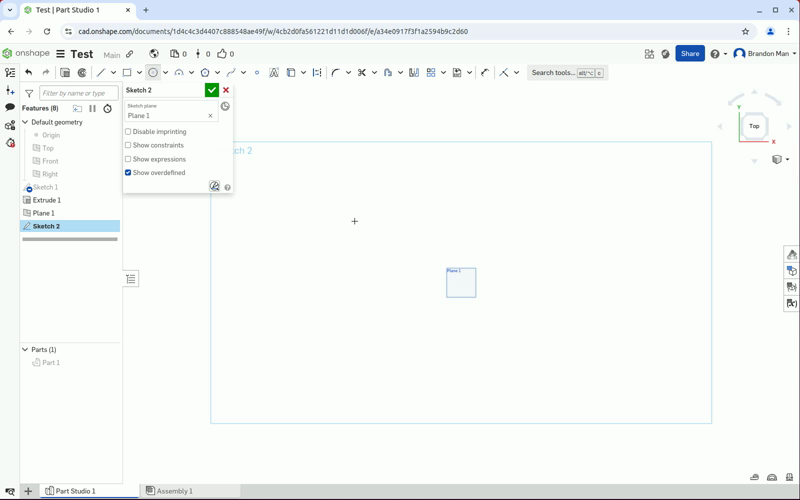
key_up(shift)
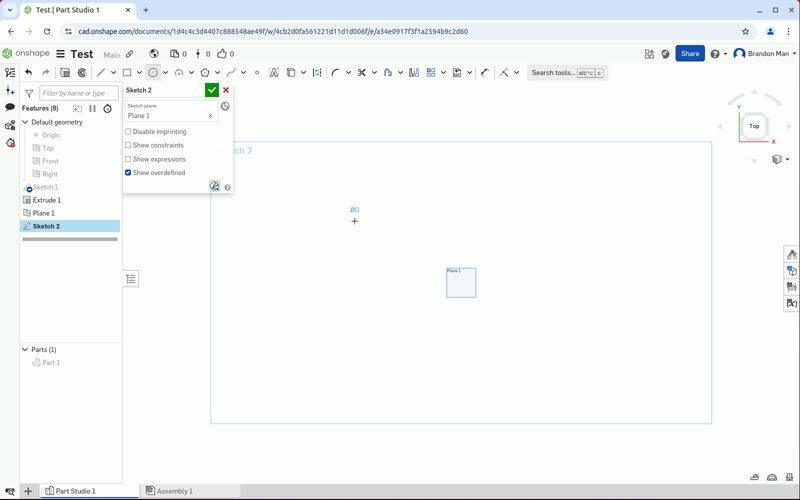
mouse_move(356, 220)
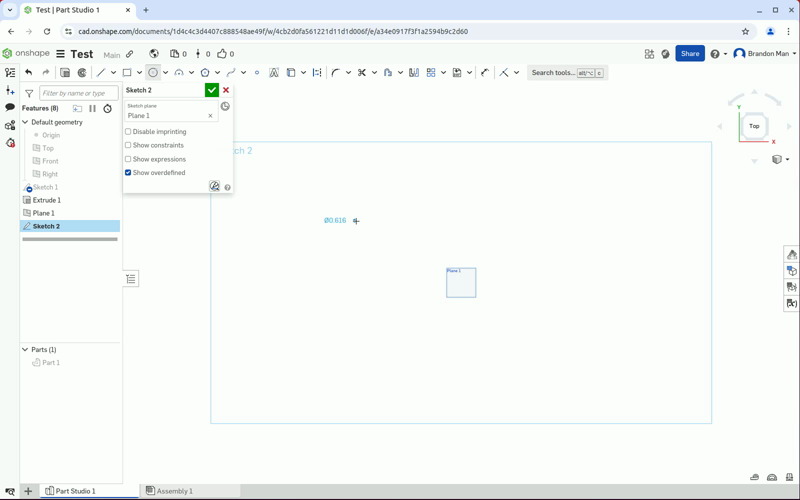
scroll(6)
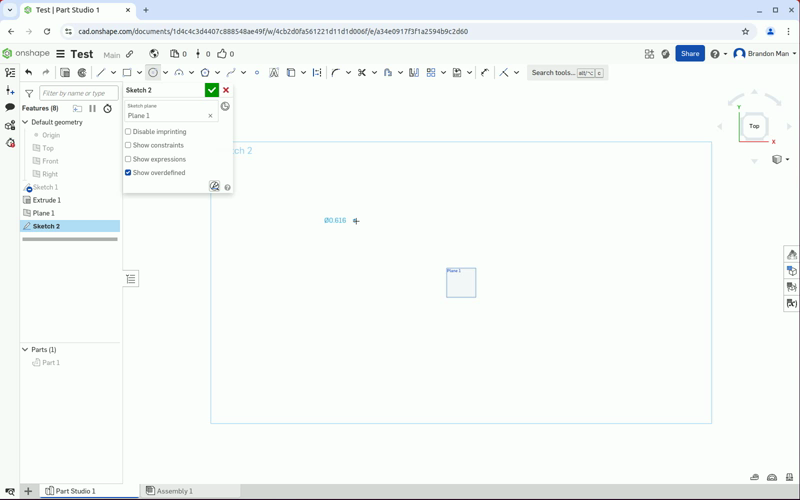
scroll(6)
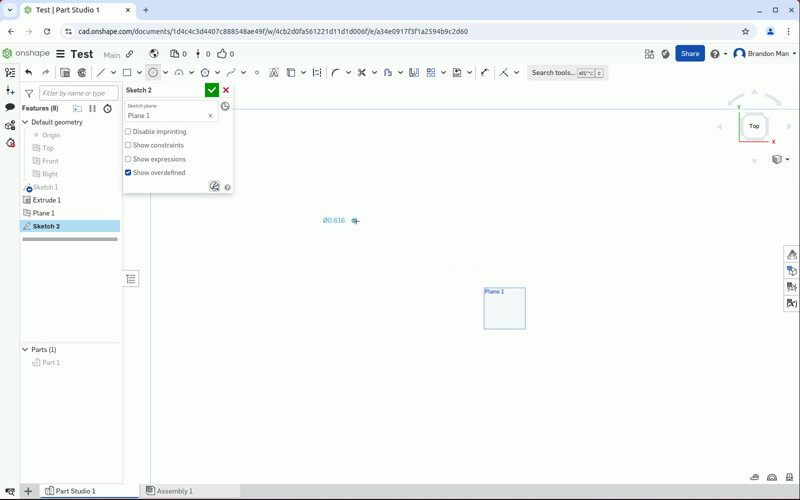
scroll(6)
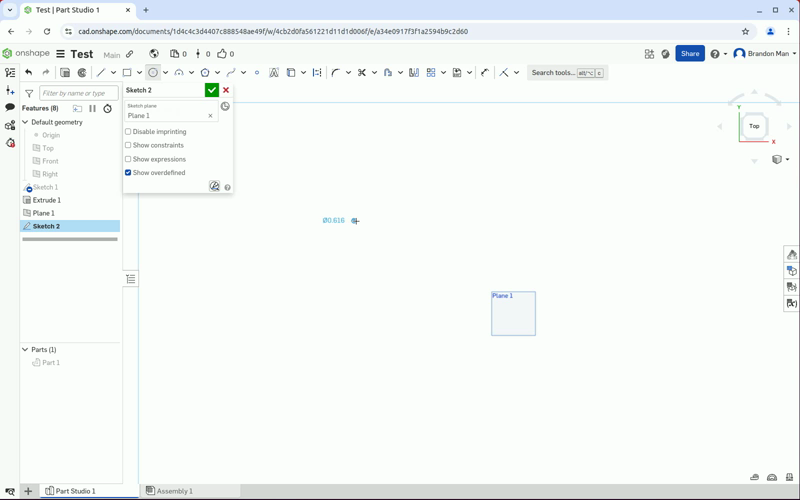
scroll(6)
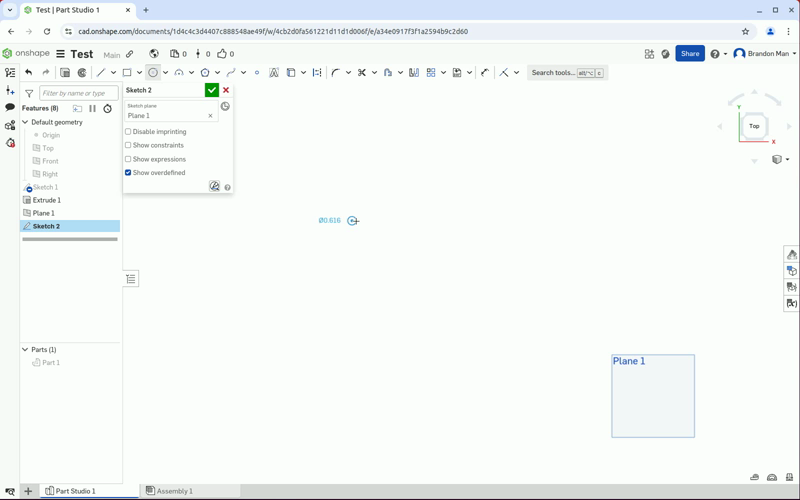
scroll(6)
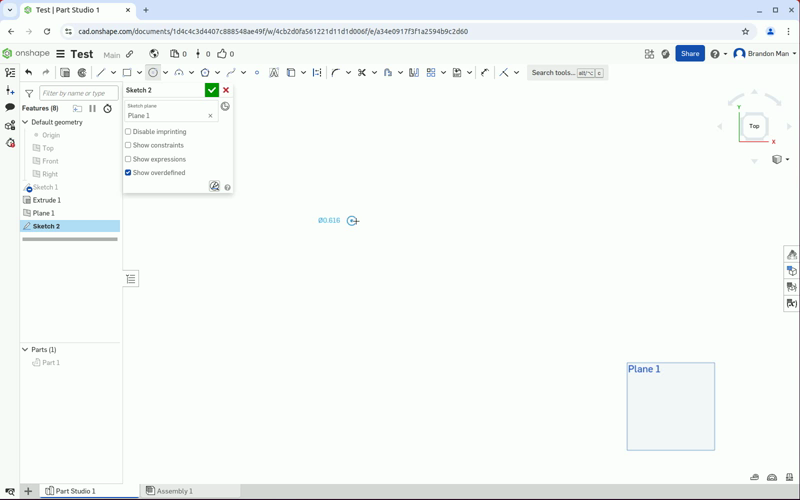
scroll(6)
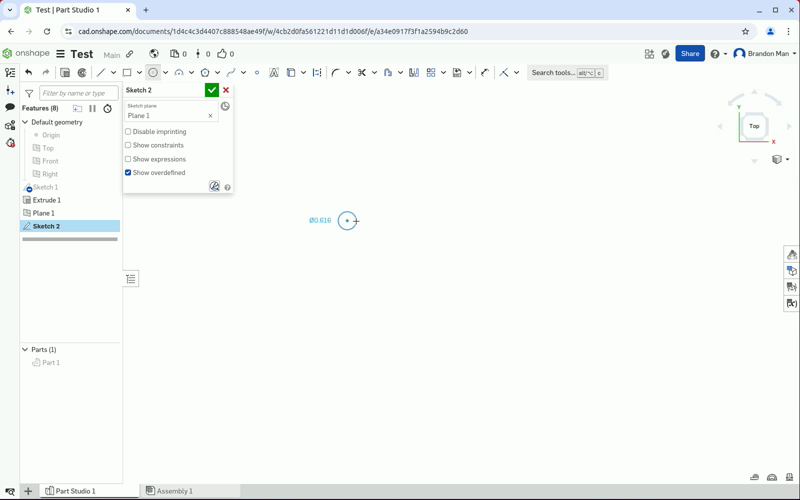
scroll(6)
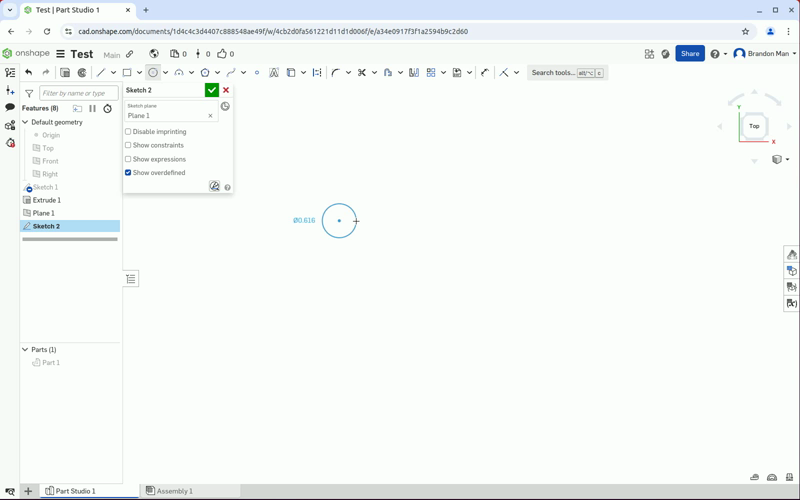
click(356, 220)
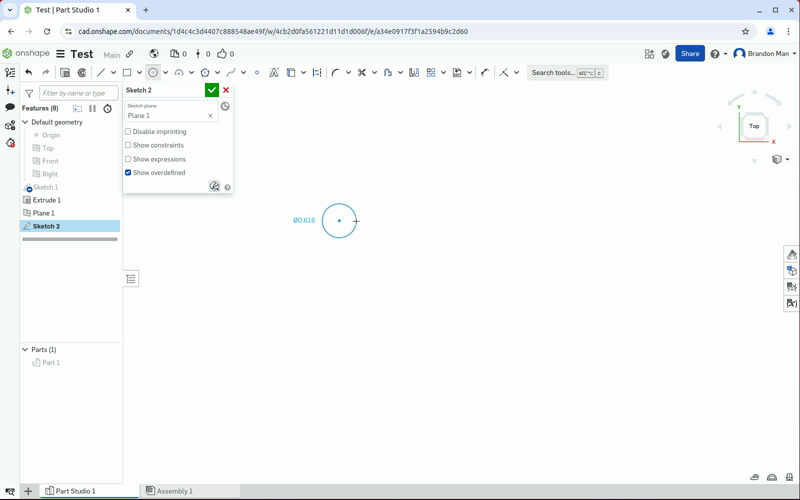
scroll(-6)
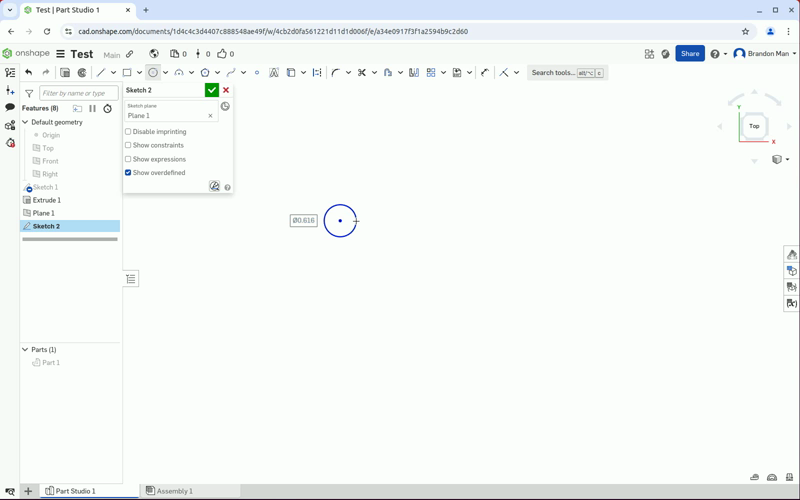
scroll(-6)
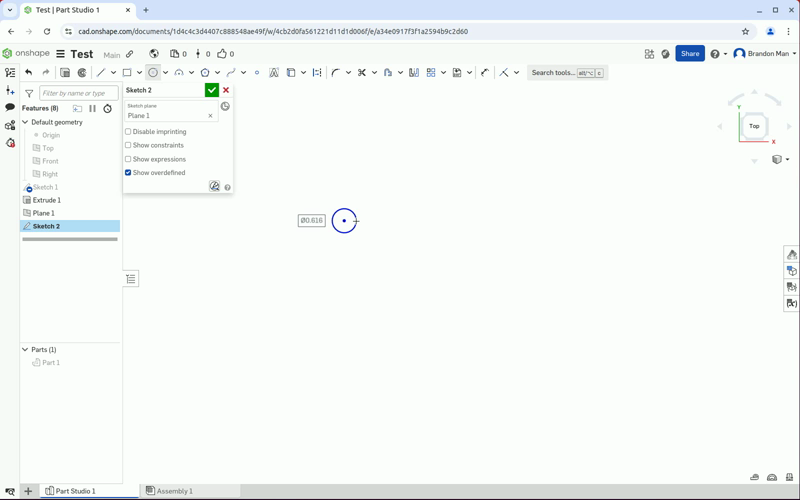
scroll(-6)
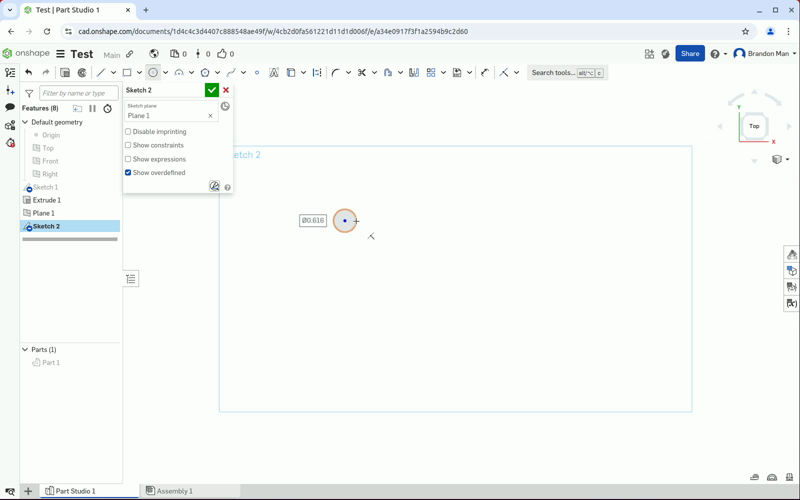
scroll(-6)
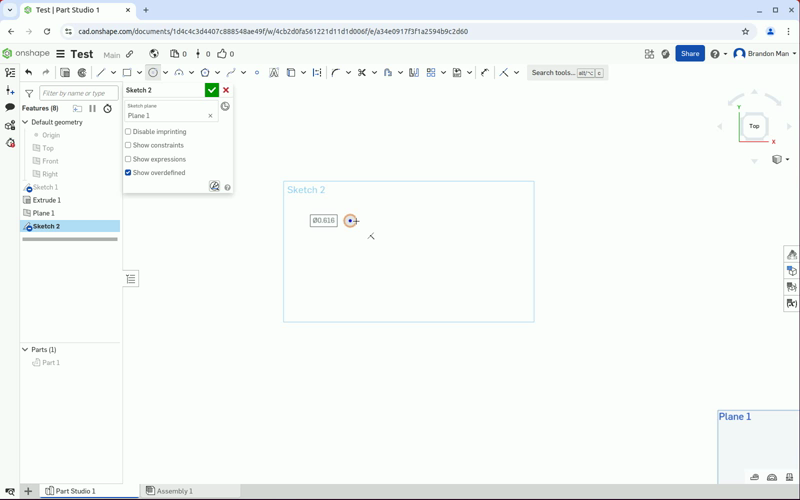
scroll(-6)
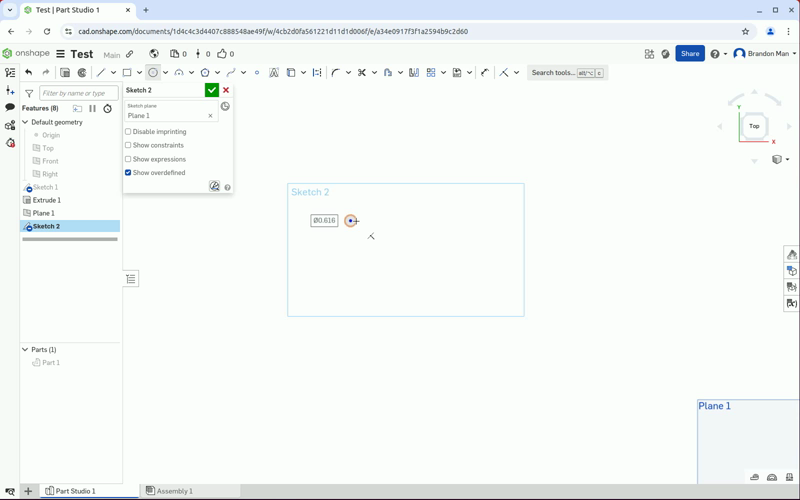
scroll(-6)
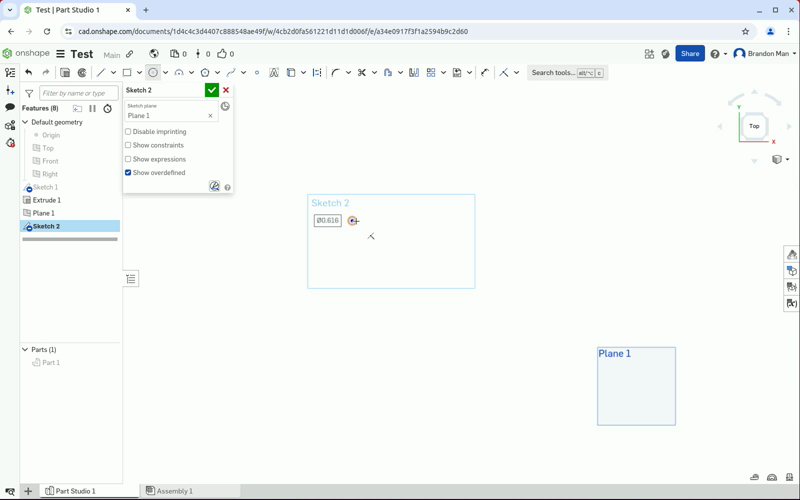
scroll(-6)
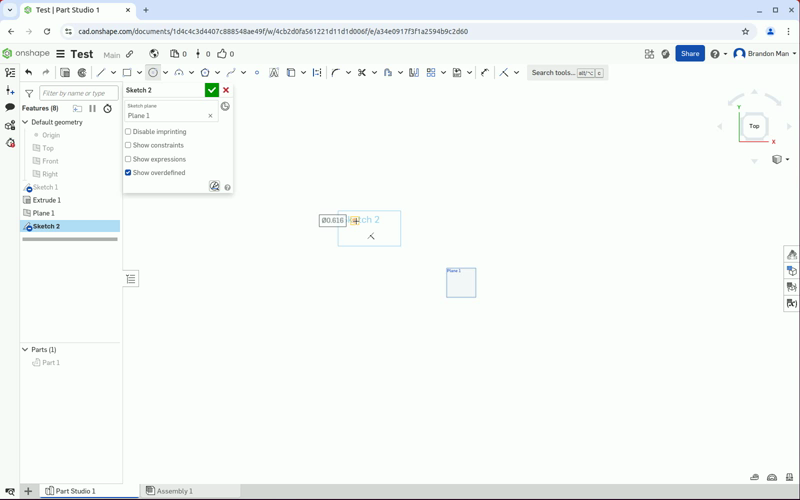
key(esc)
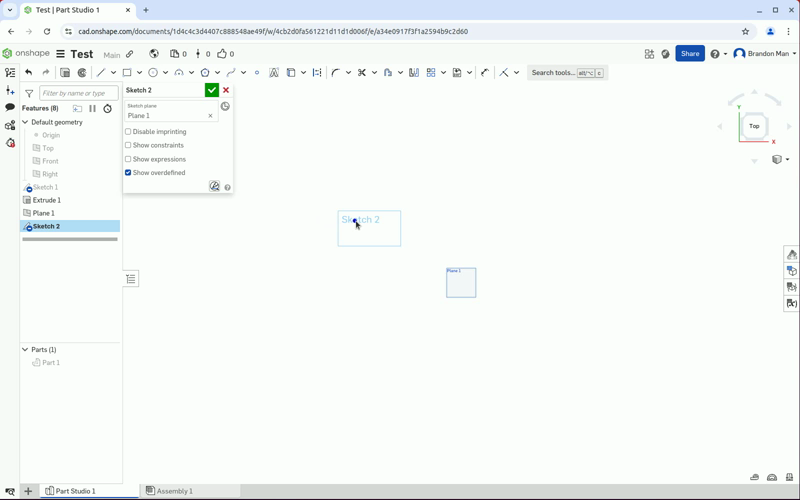
mouse_move(354, 219)
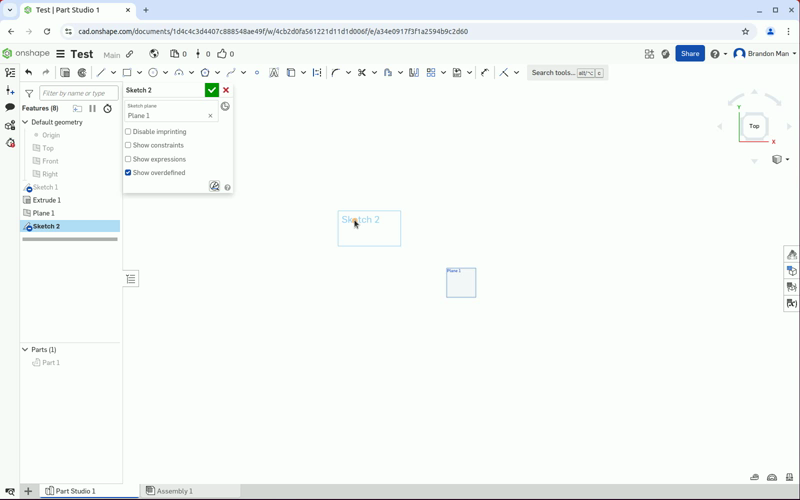
scroll(6)
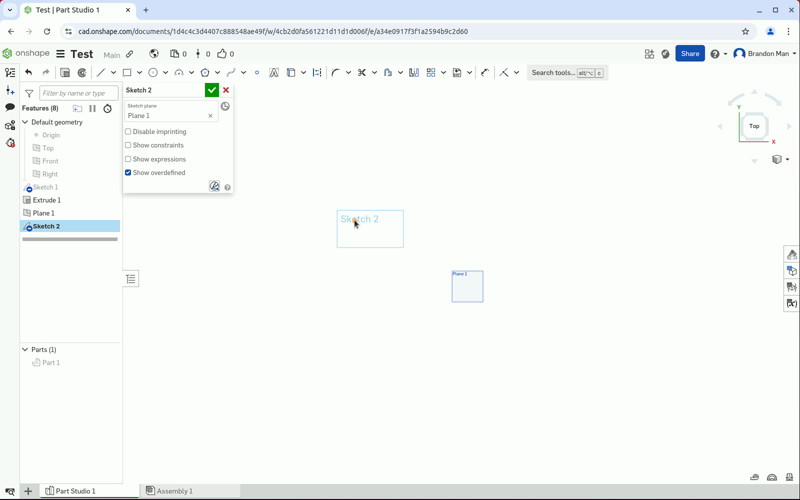
scroll(6)
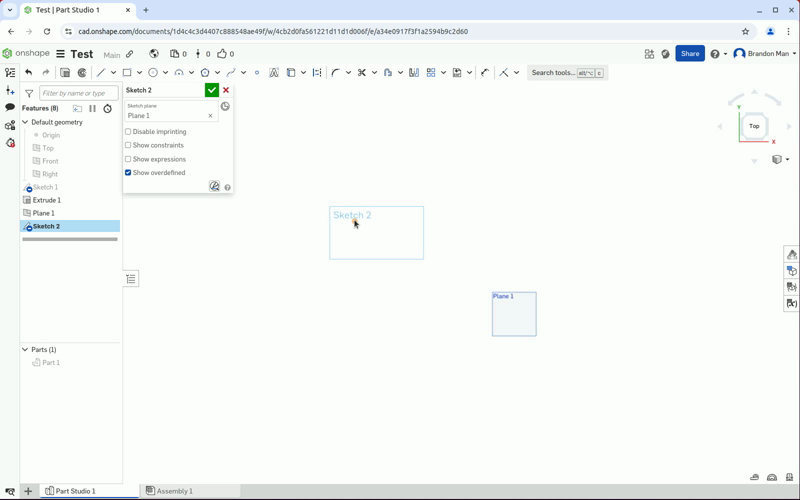
scroll(6)
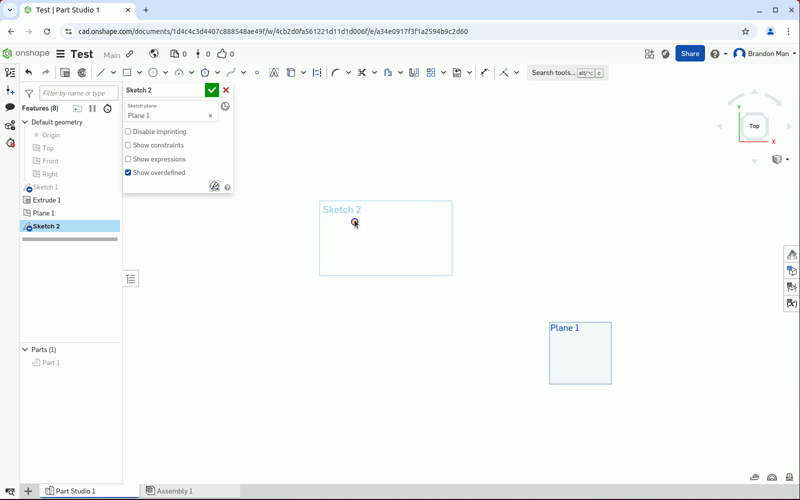
scroll(6)
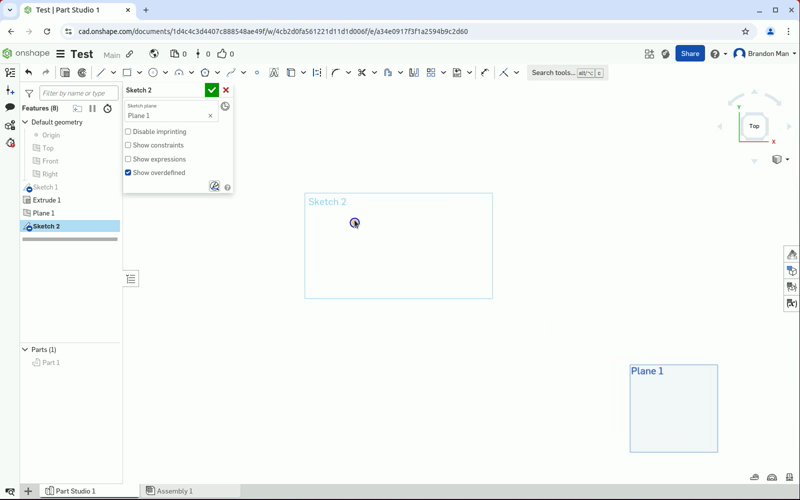
scroll(6)
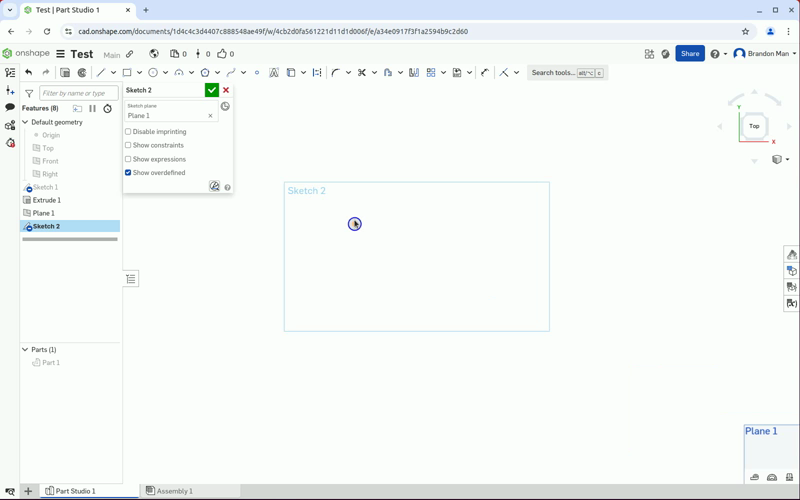
scroll(6)
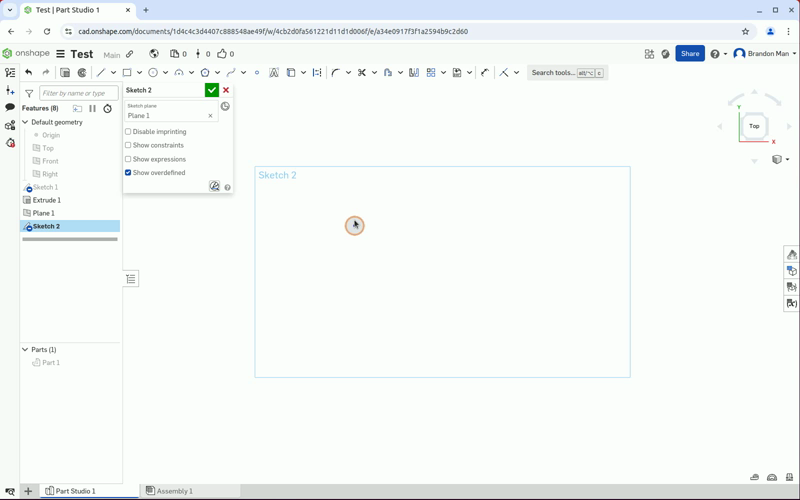
scroll(6)
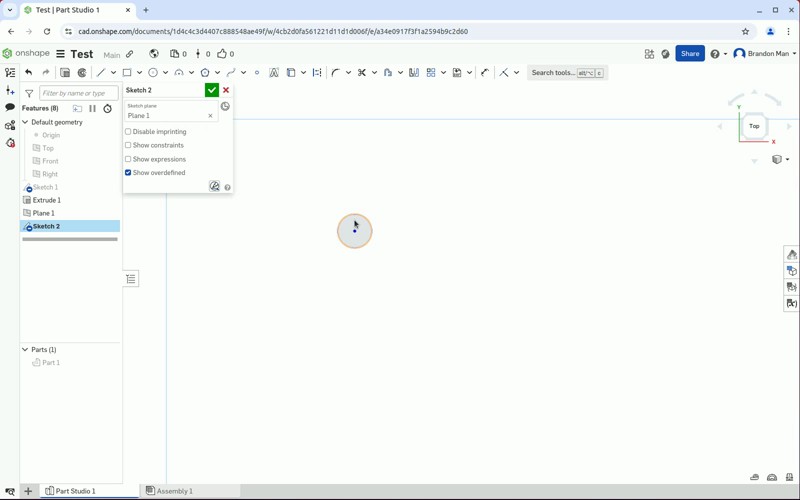
click(354, 219)
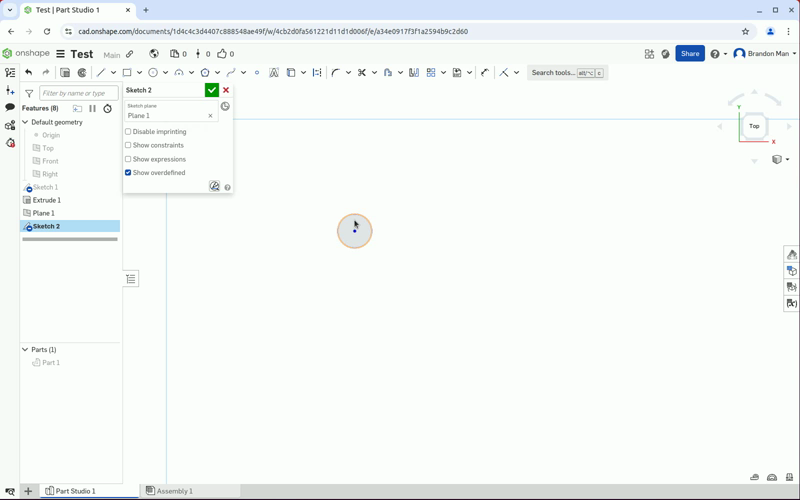
scroll(-6)
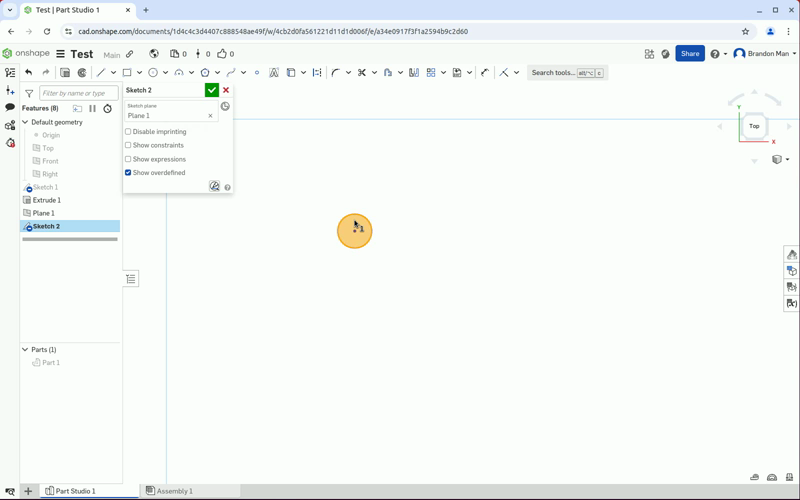
scroll(-6)
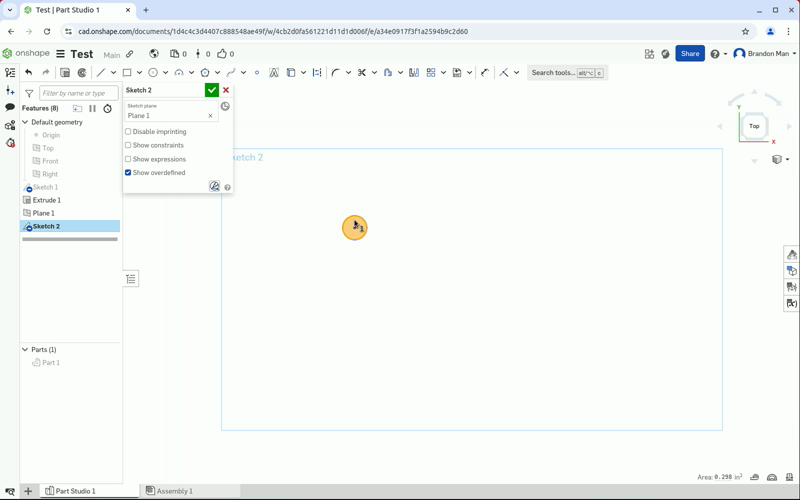
scroll(-6)
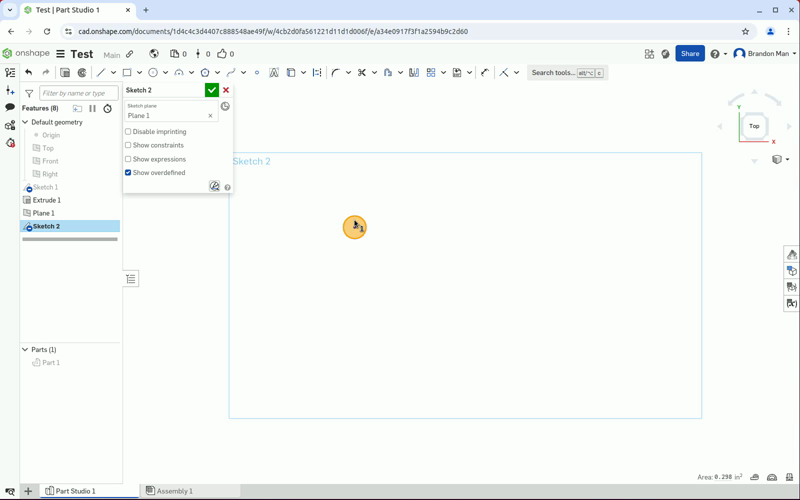
scroll(-6)
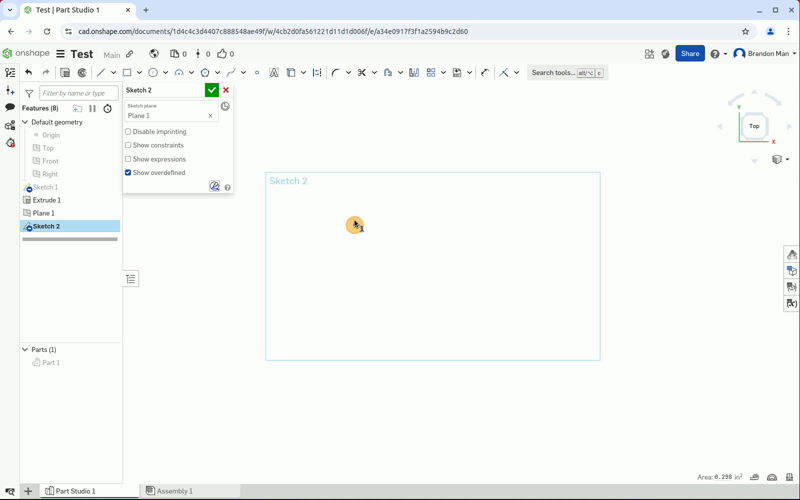
scroll(-6)
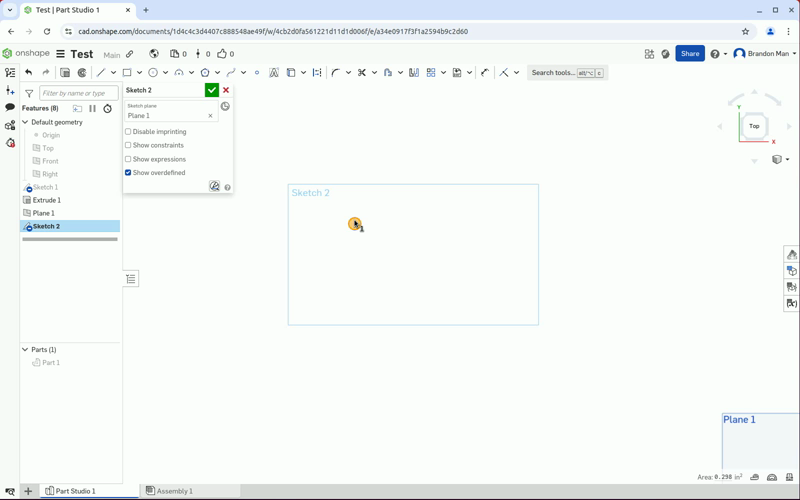
scroll(-6)
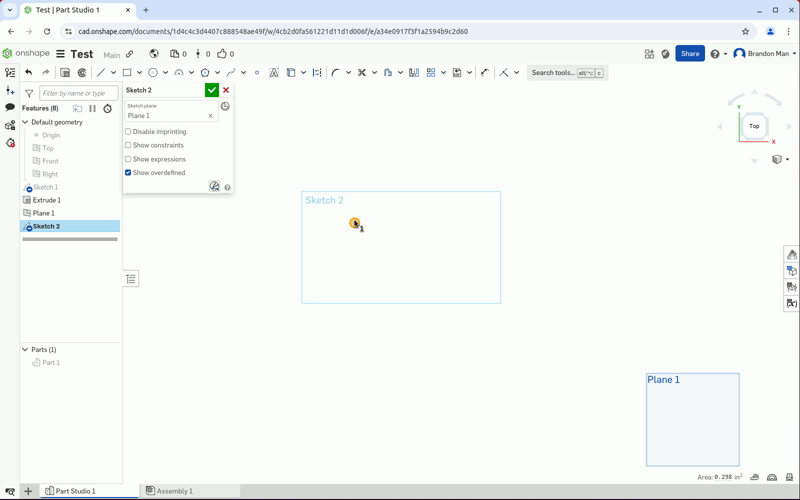
scroll(-6)
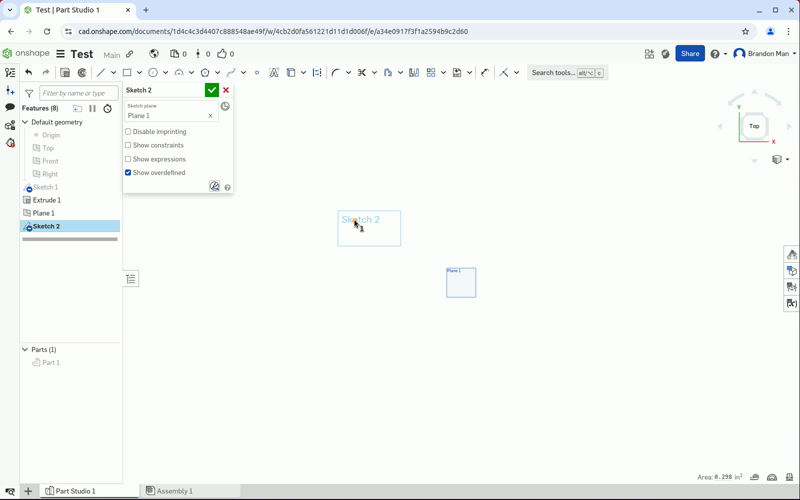
mouse_move(73, 352)
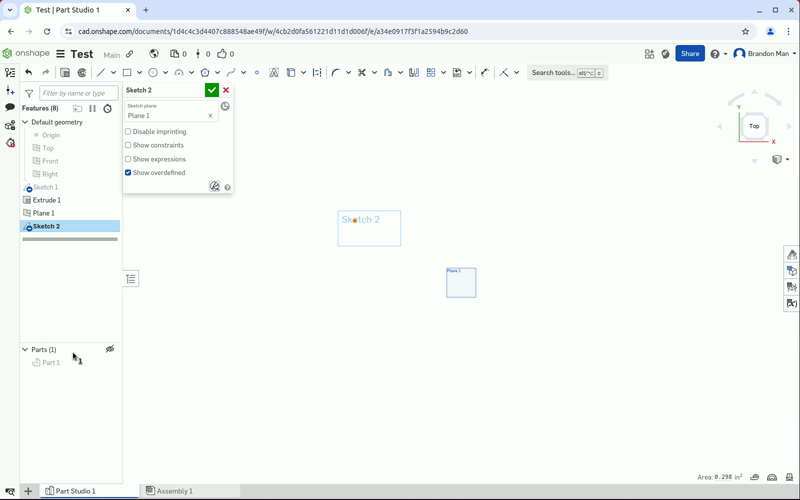
key(shift+y)
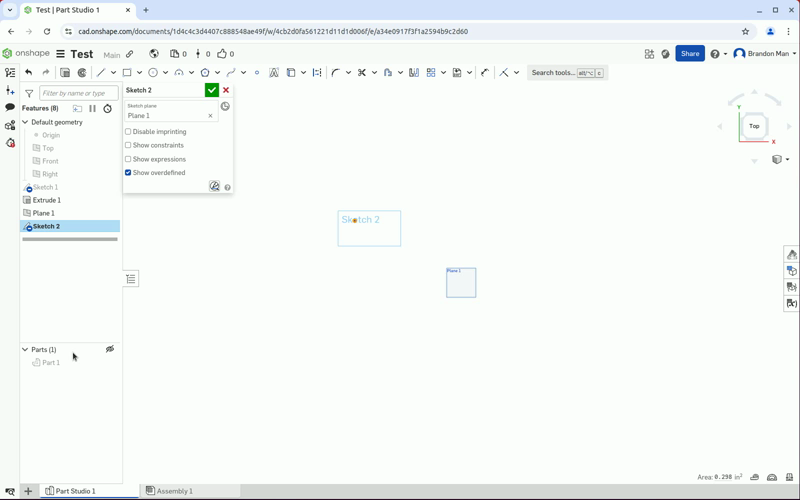
key(shift+e)
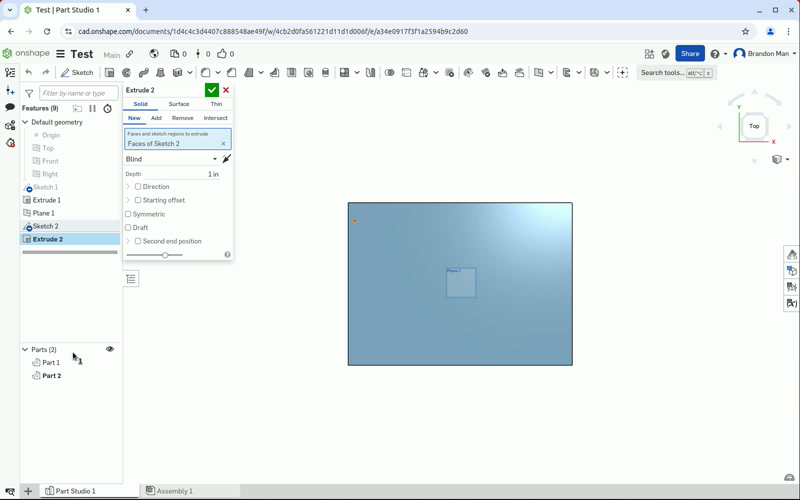
mouse_move(143, 106)
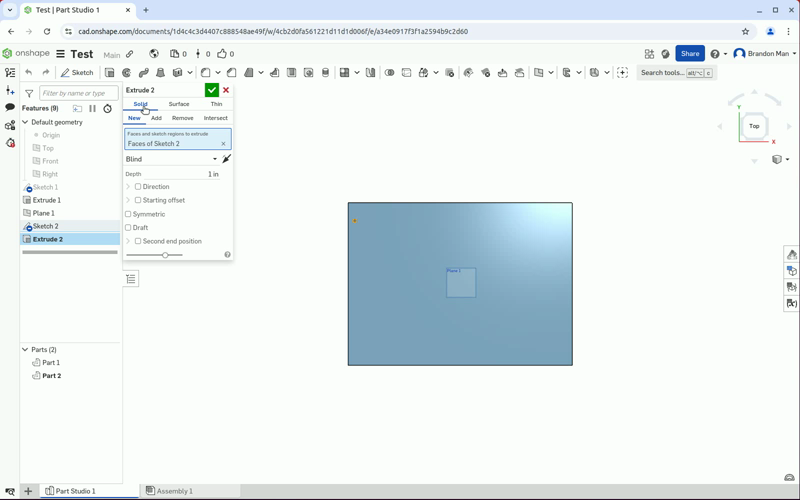
click(143, 106)
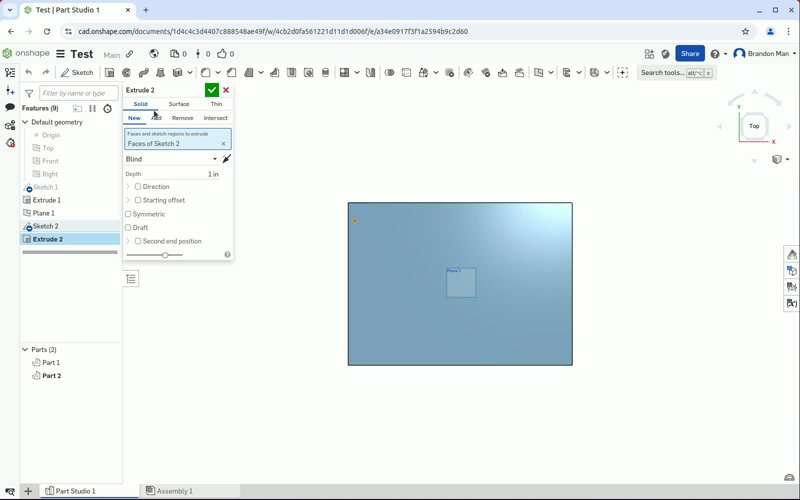
mouse_move(186, 120)
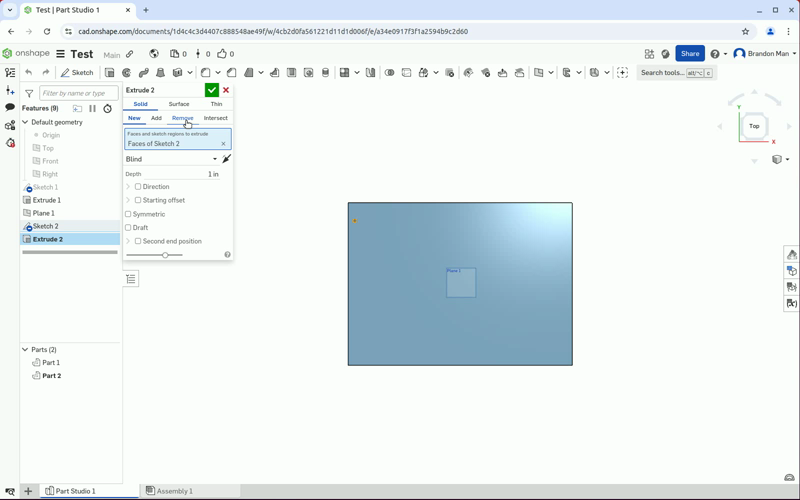
click(186, 120)
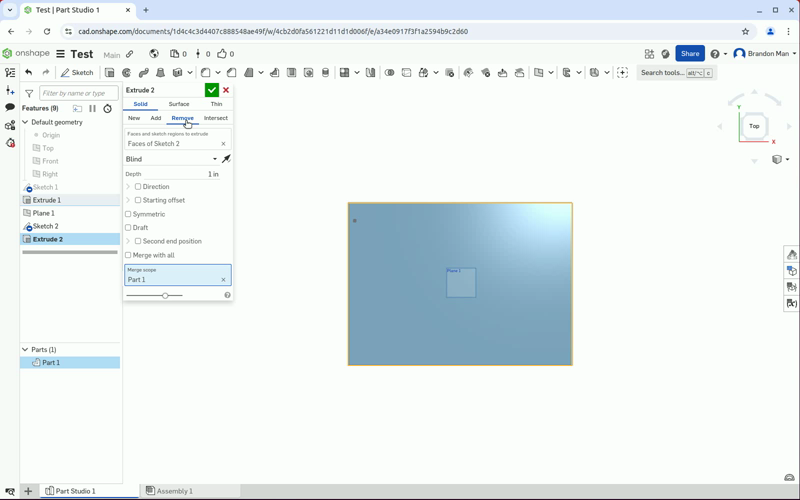
key(tab, 4)
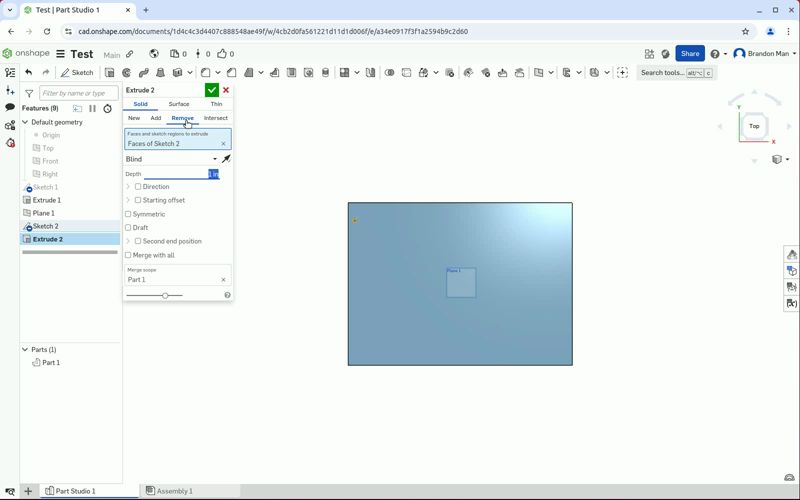
text(1.204)
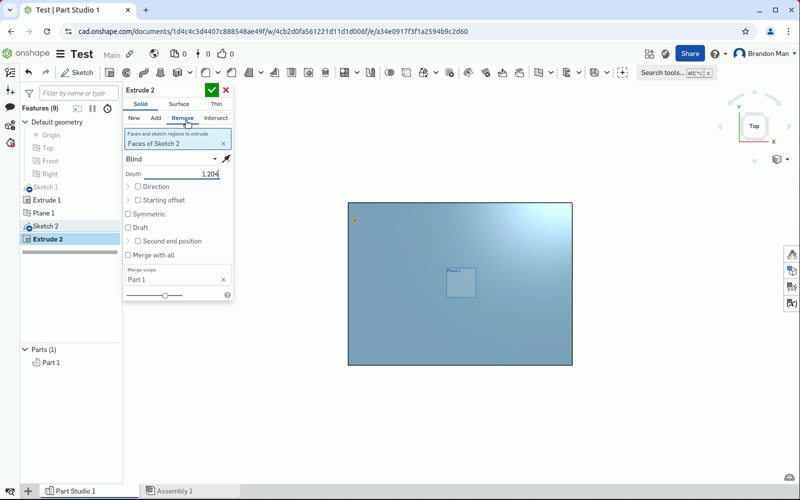
key(tab, 6)
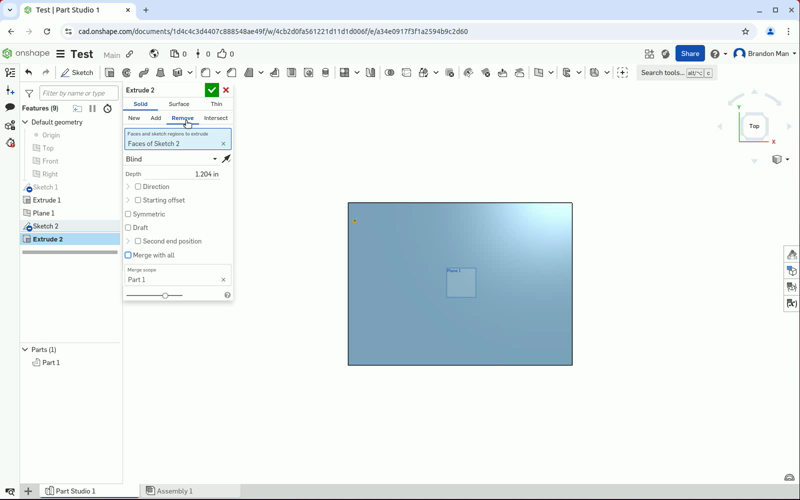
key(space)
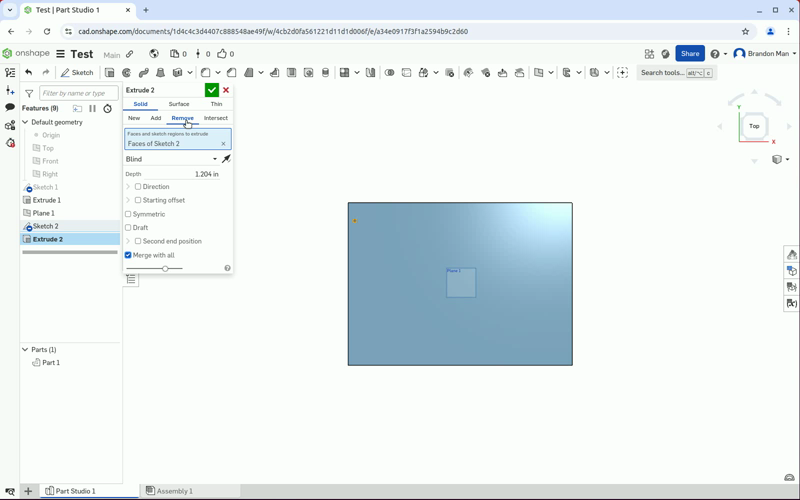
key(enter)
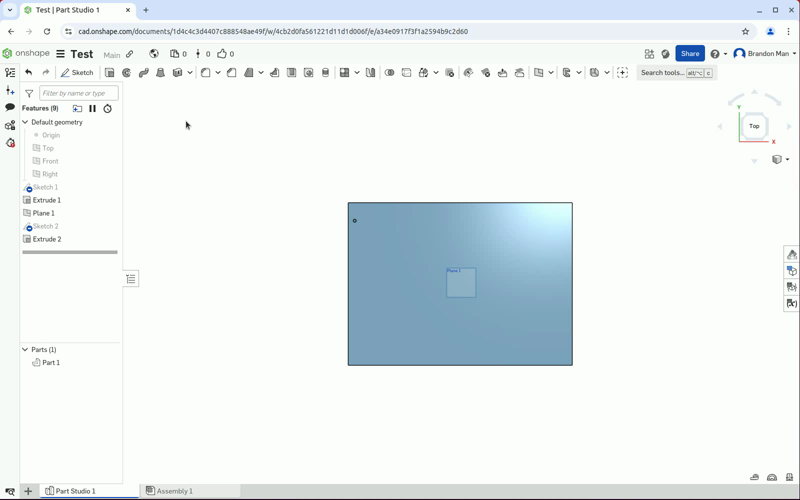
key(shift+h)
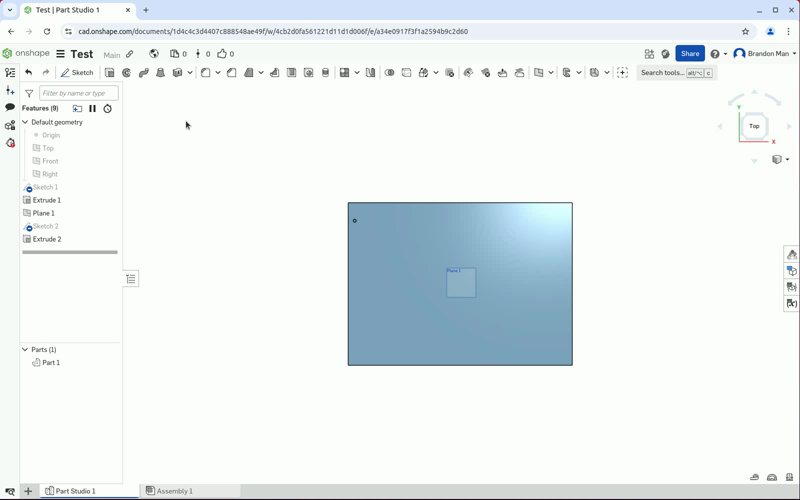
key(shift+h)
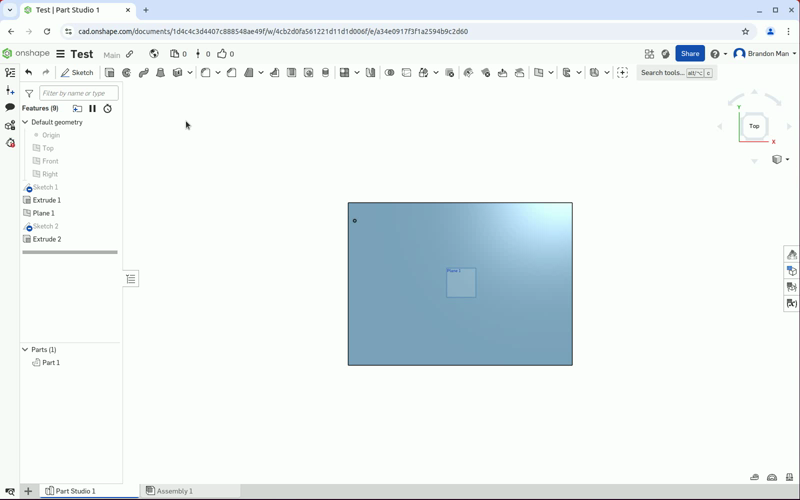
mouse_move(73, 189)
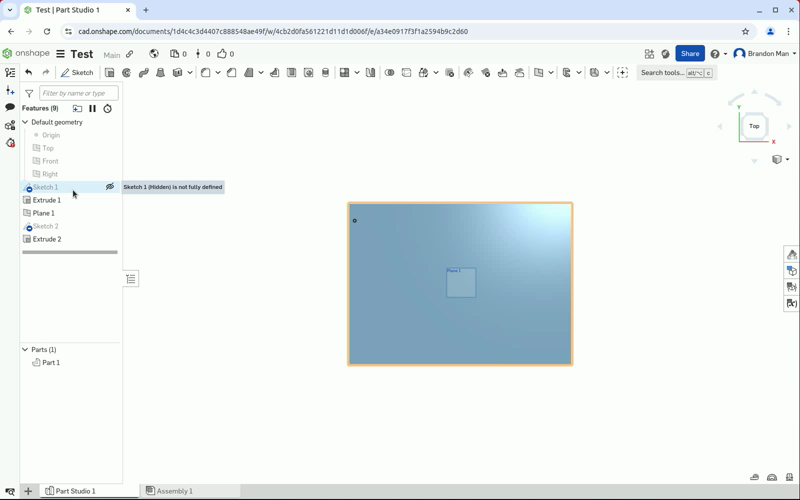
click(73, 189)
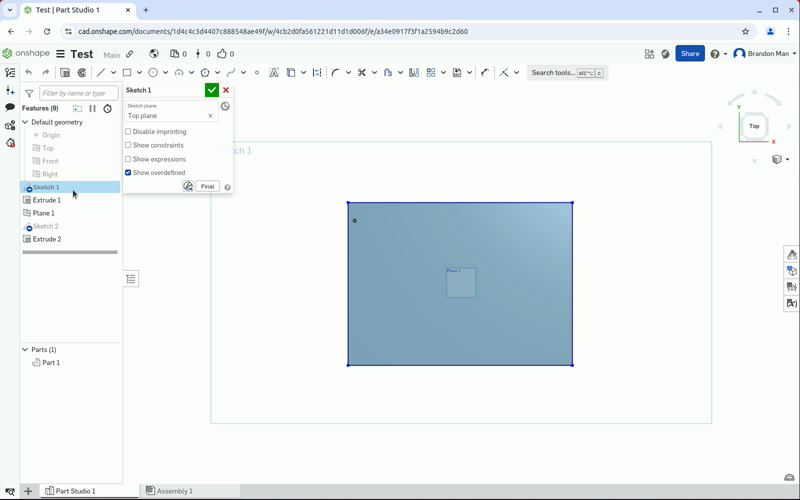
mouse_move(229, 92)
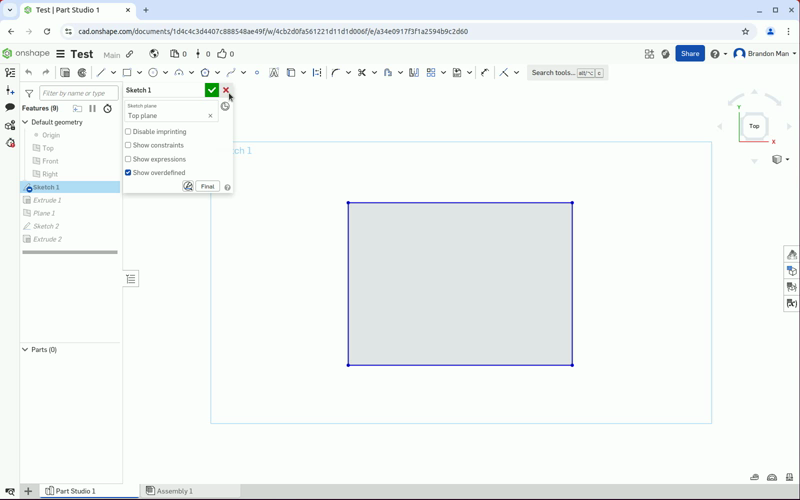
click(229, 92)
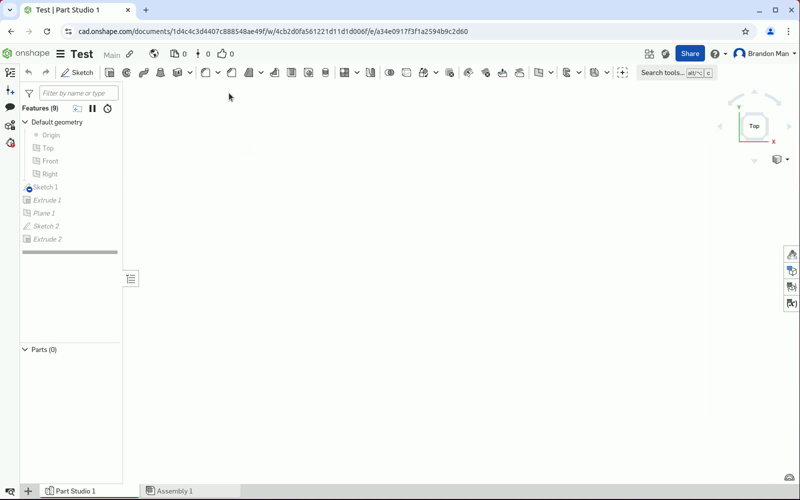
key(shift+s)
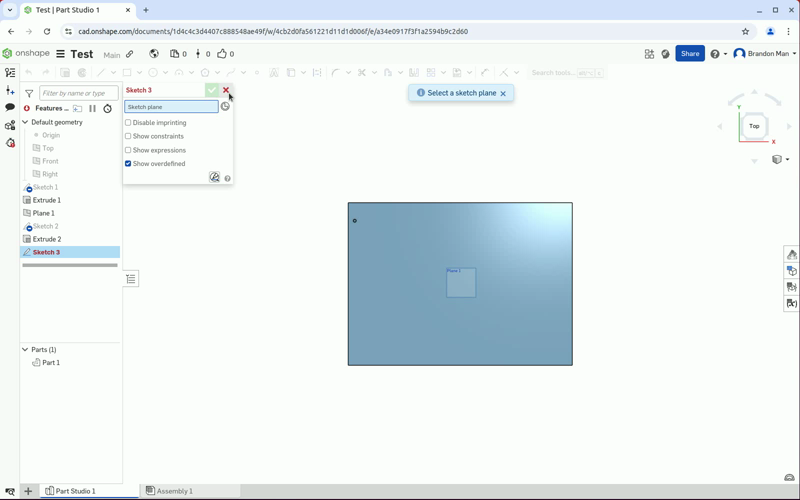
mouse_move(73, 215)
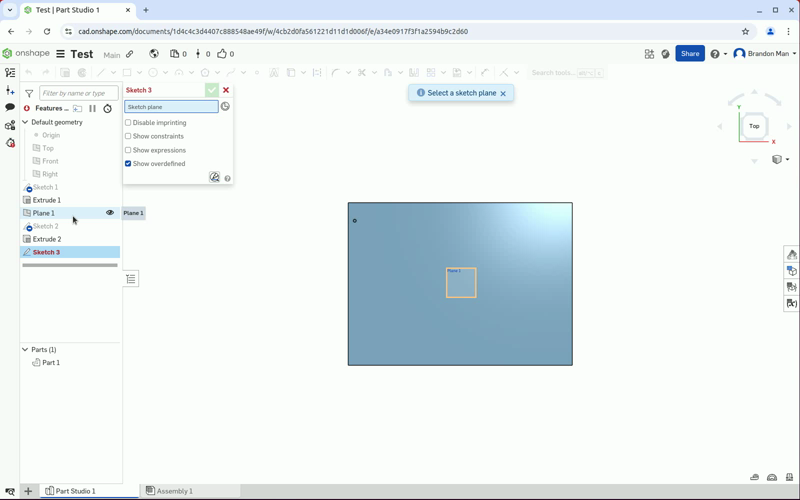
click(73, 215)
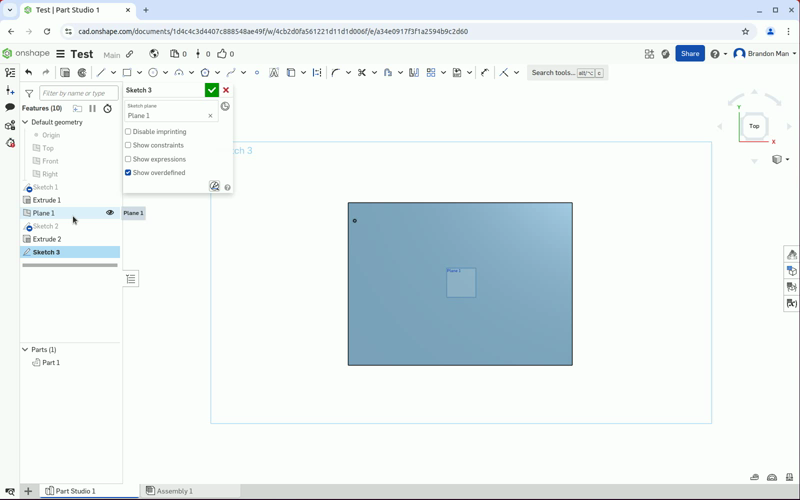
mouse_move(73, 352)
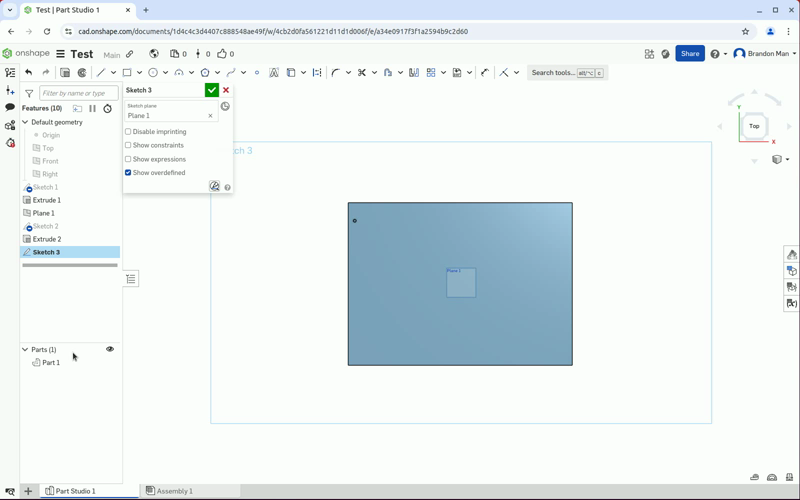
key(y)
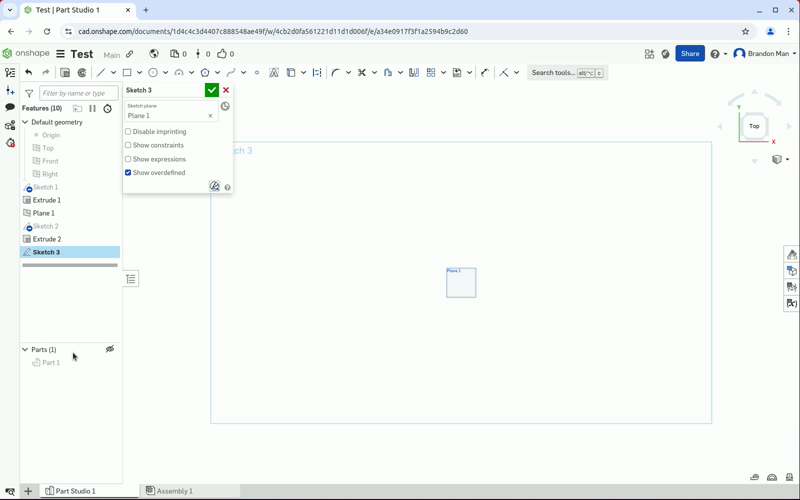
key(c)
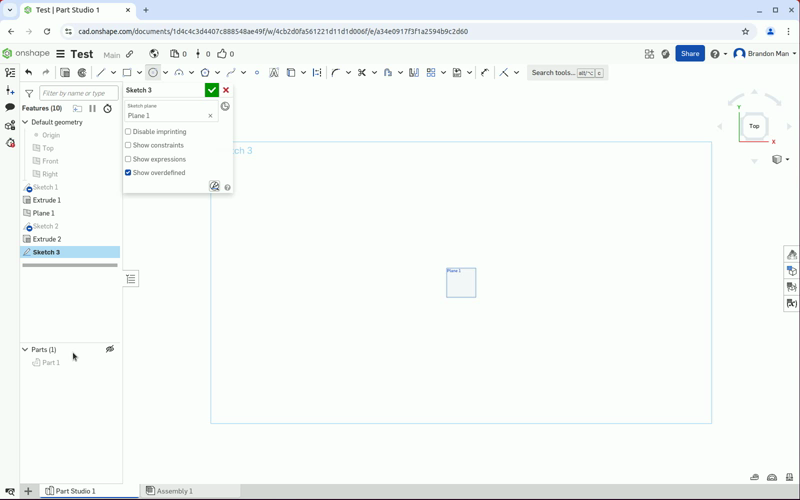
key_down(shift)
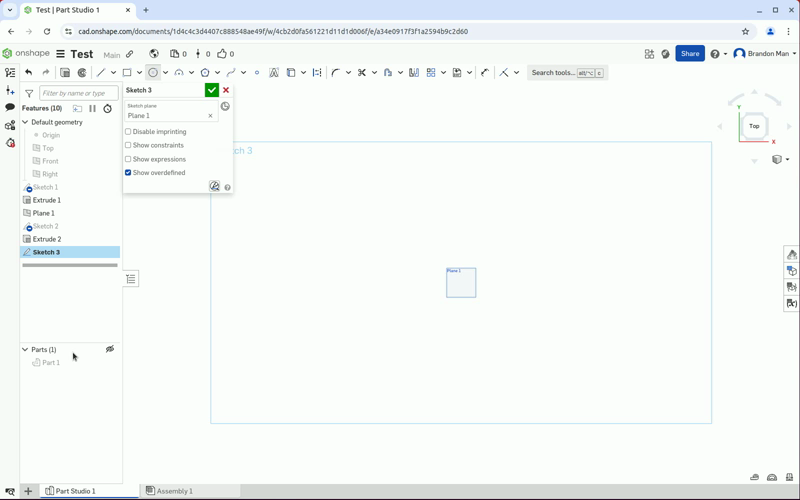
mouse_move(362, 220)
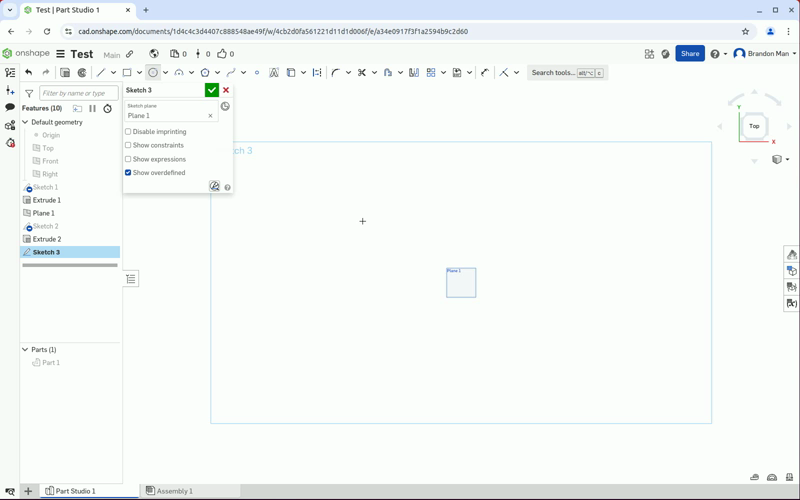
click(362, 220)
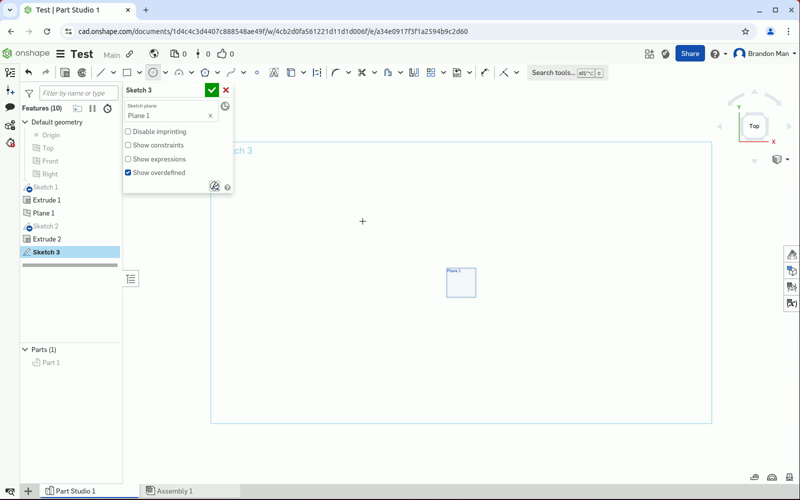
key_up(shift)
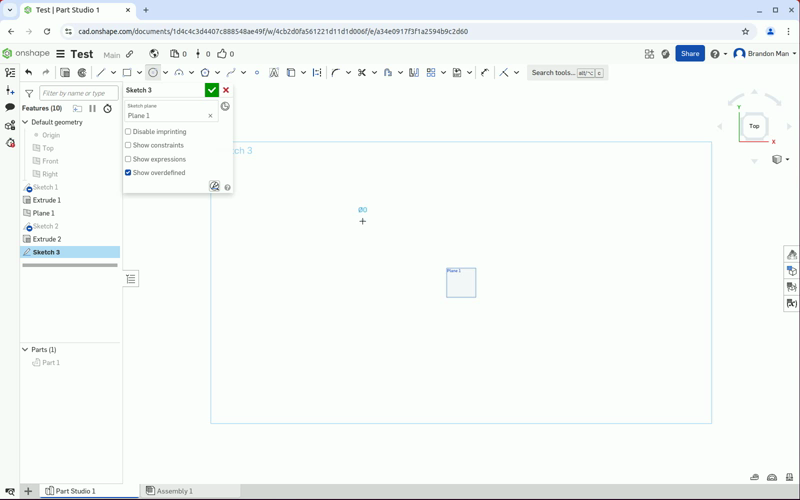
mouse_move(364, 220)
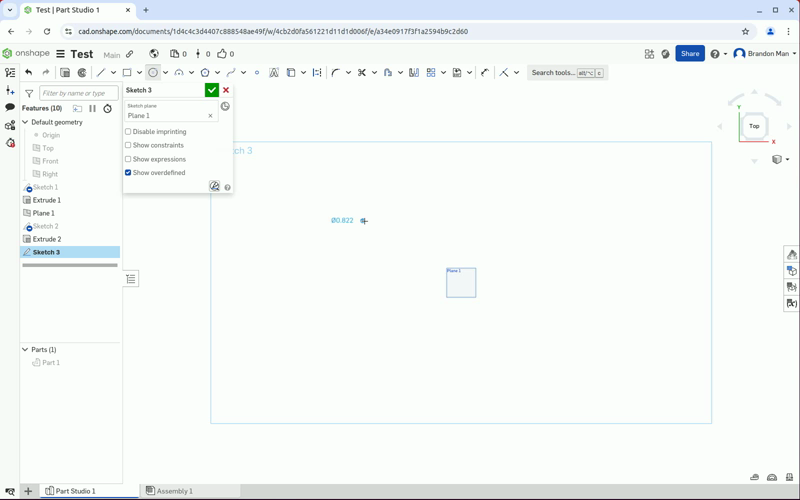
scroll(6)
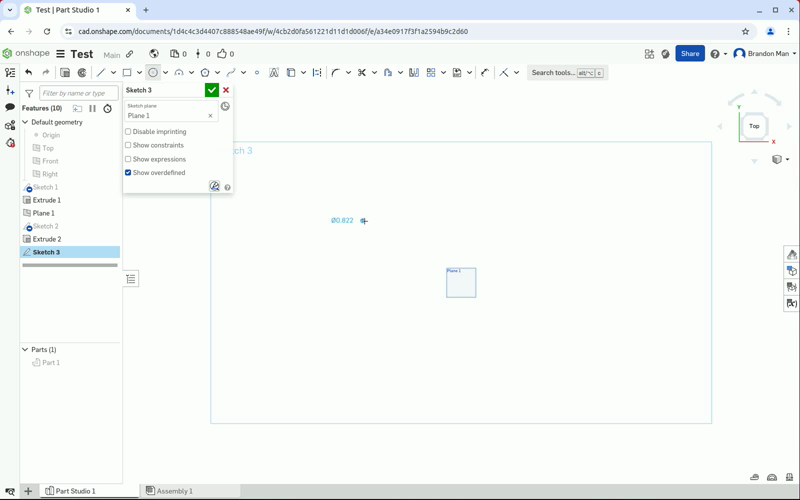
scroll(6)
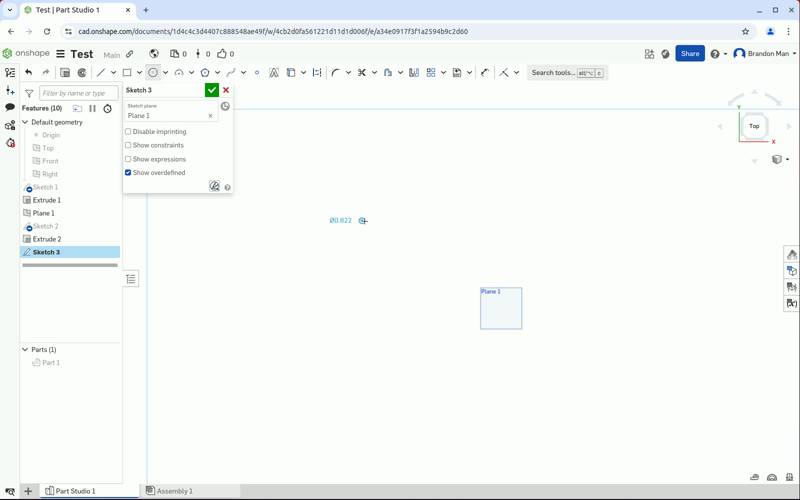
scroll(6)
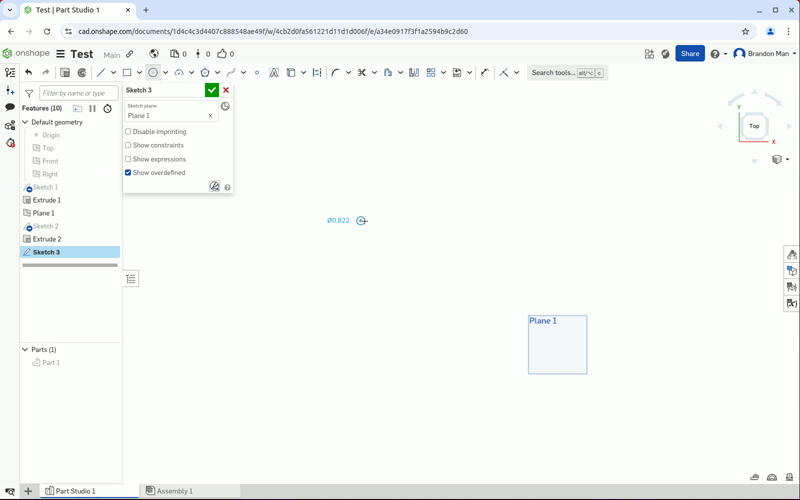
scroll(6)
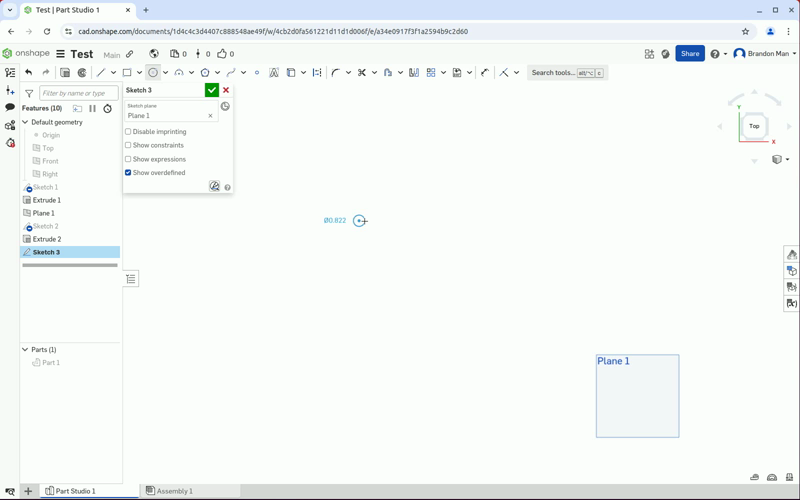
scroll(6)
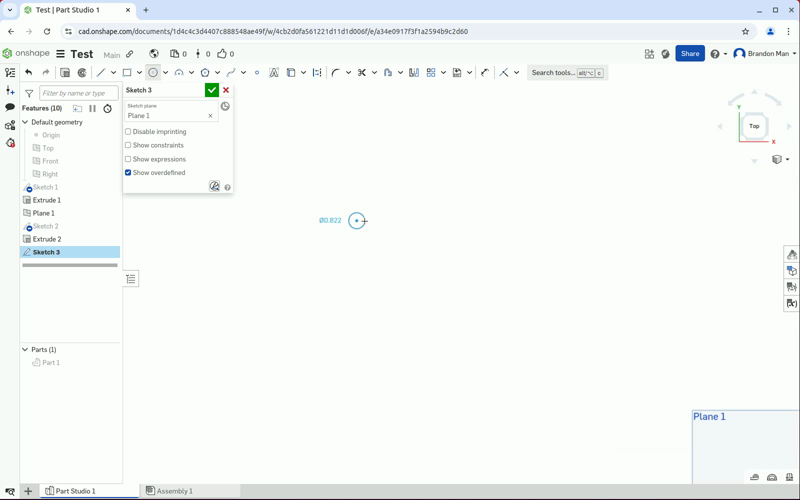
scroll(6)
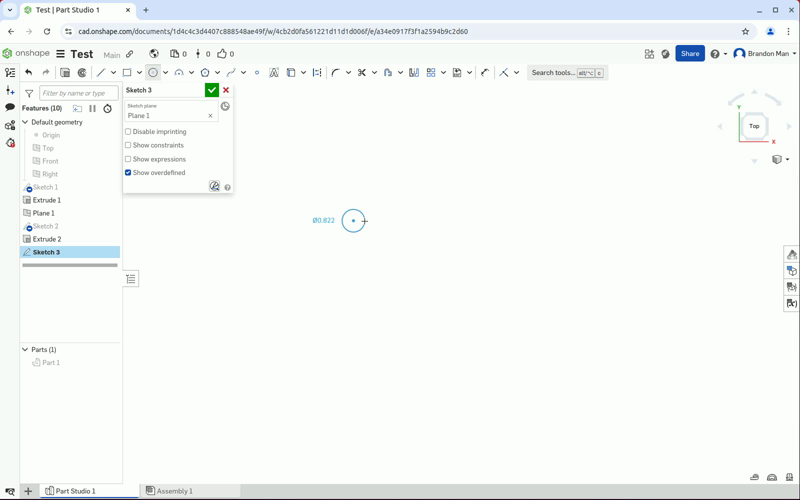
scroll(6)
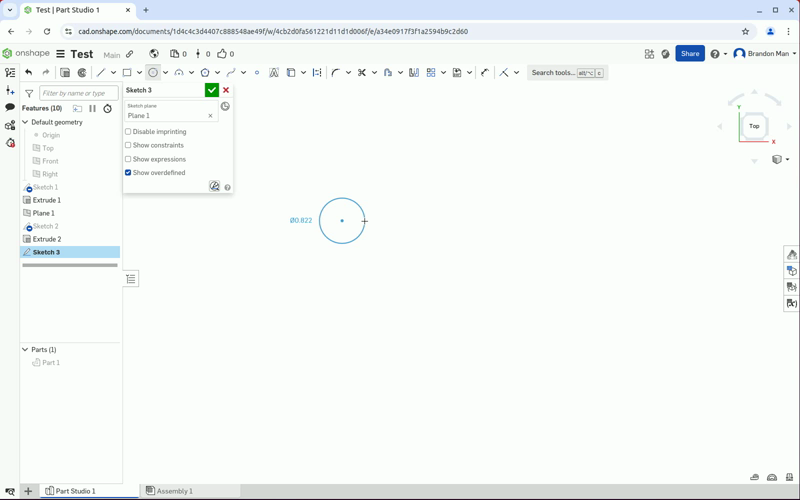
click(364, 220)
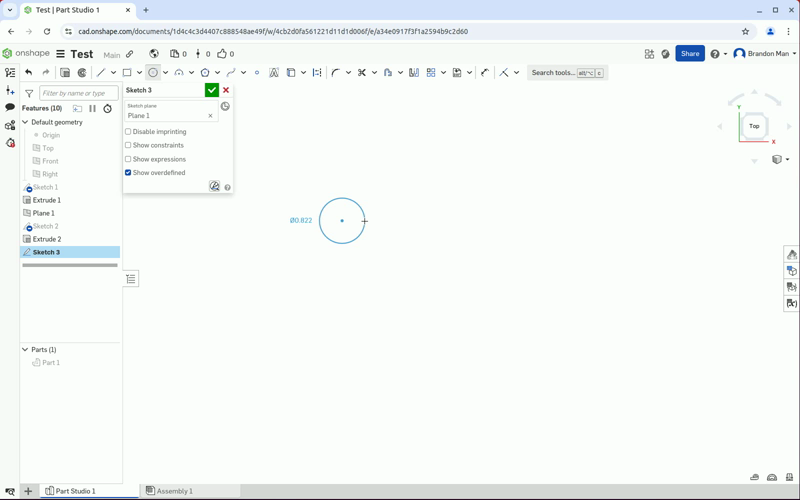
scroll(-6)
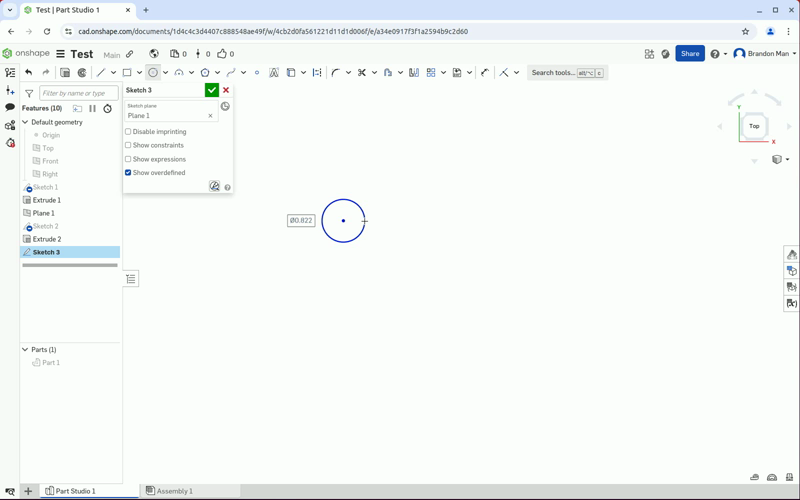
scroll(-6)
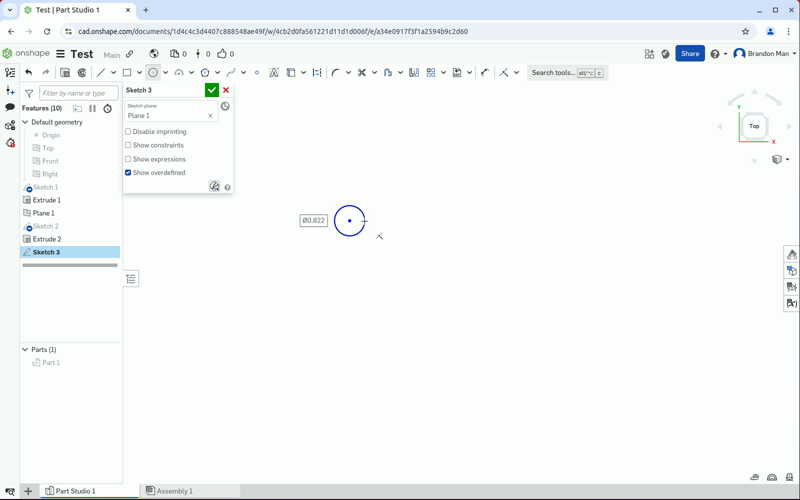
scroll(-6)
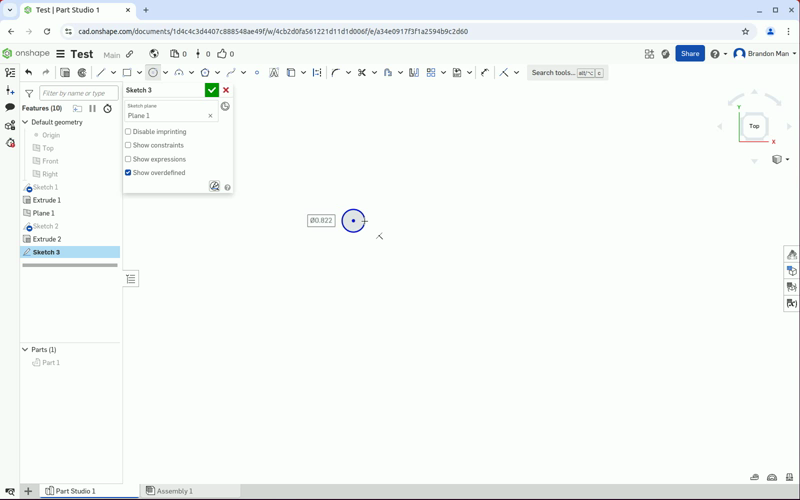
scroll(-6)
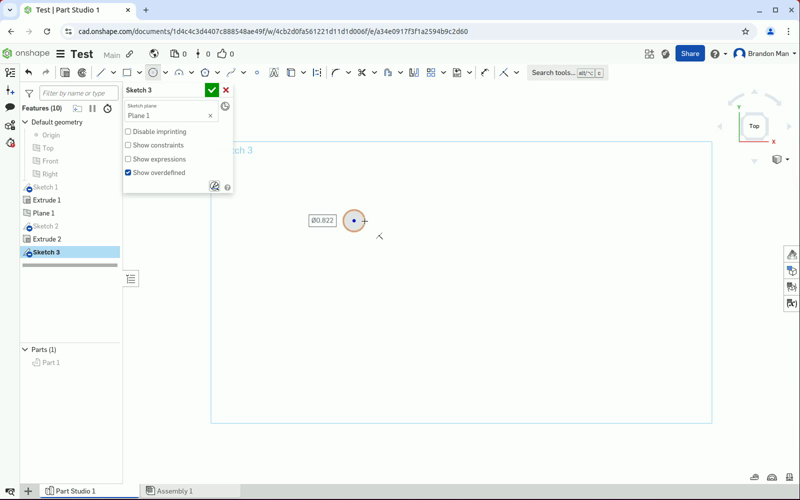
scroll(-6)
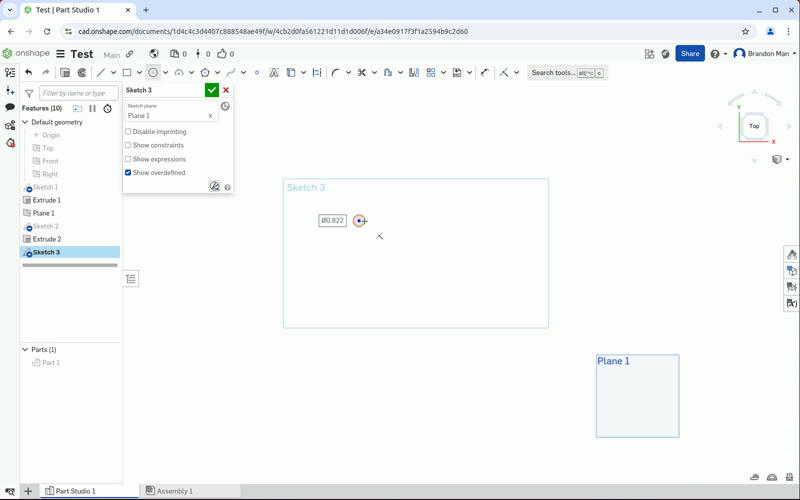
scroll(-6)
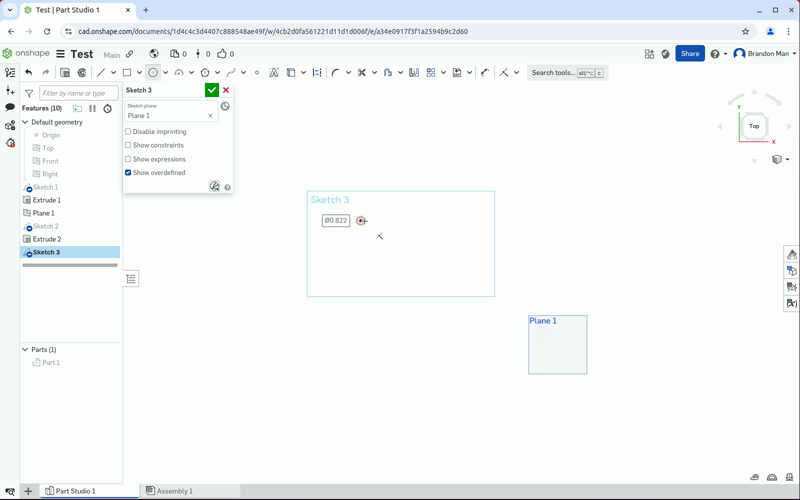
scroll(-6)
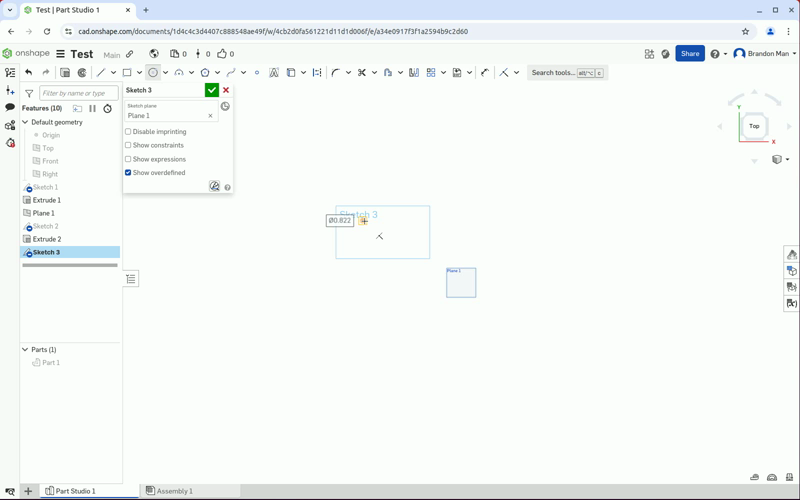
key(esc)
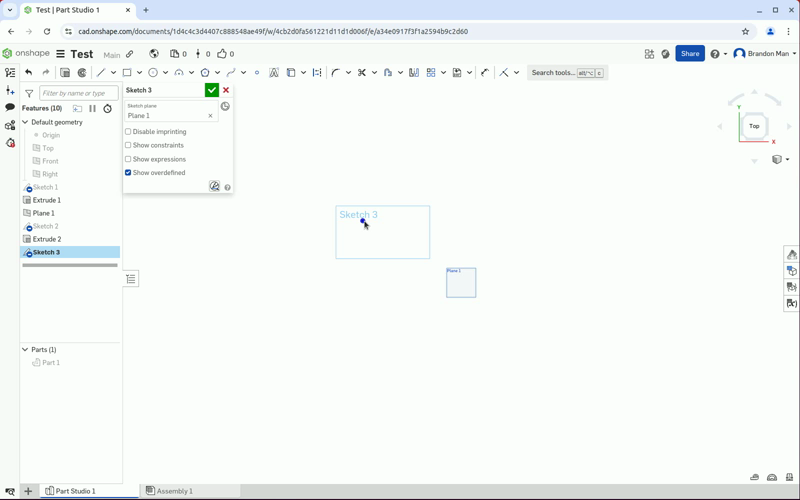
mouse_move(361, 221)
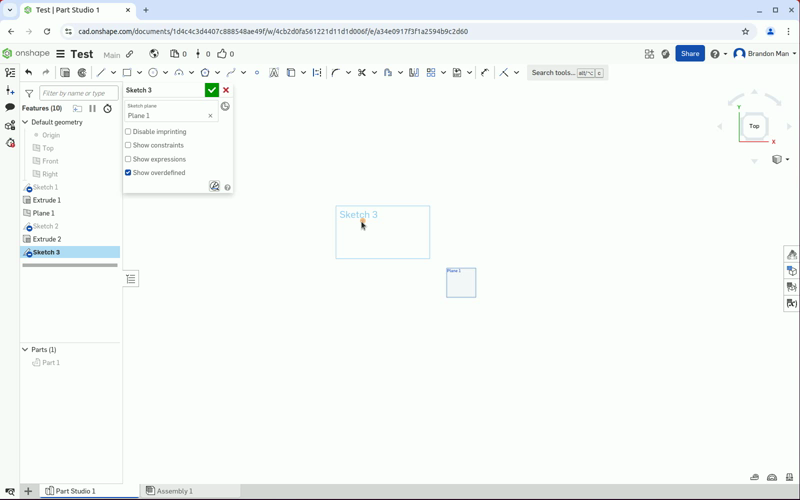
scroll(6)
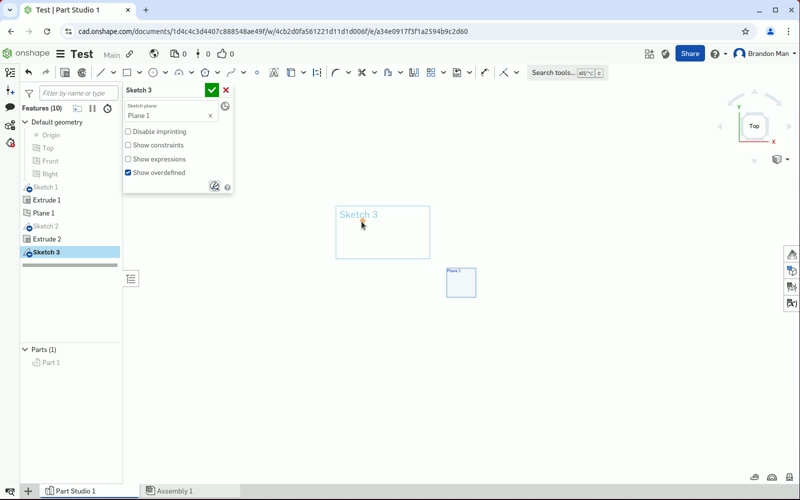
scroll(6)
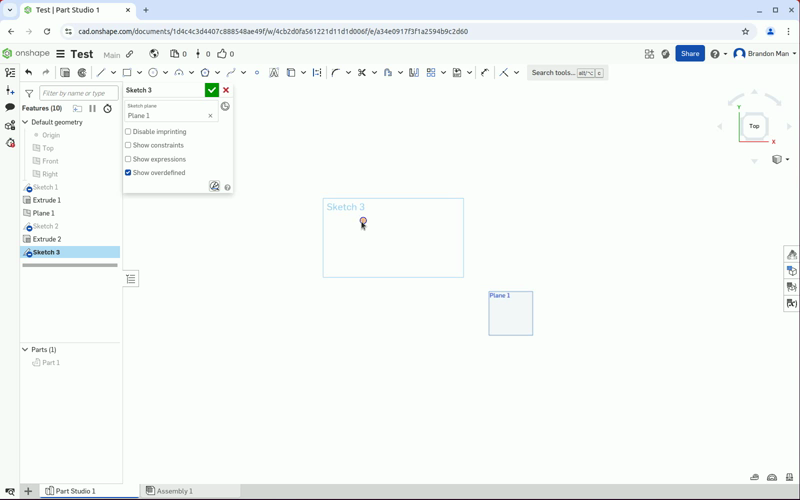
scroll(6)
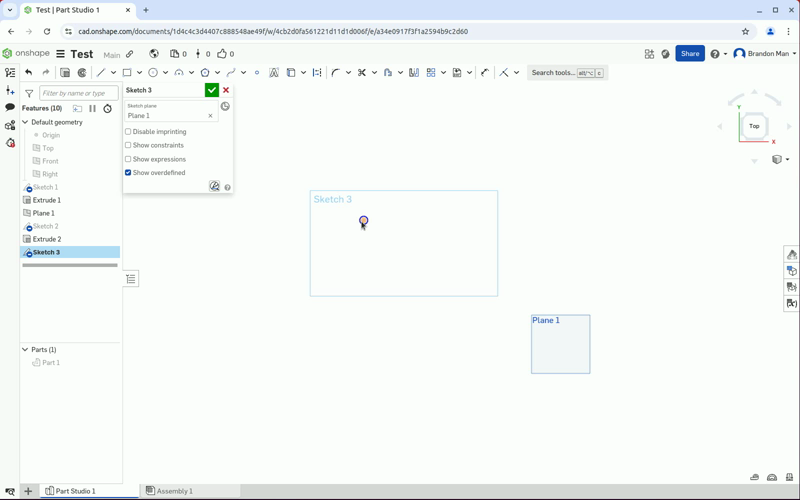
scroll(6)
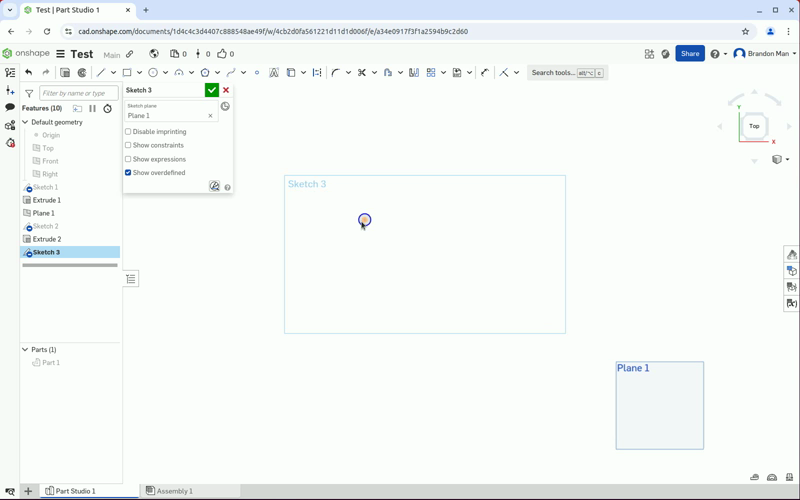
scroll(6)
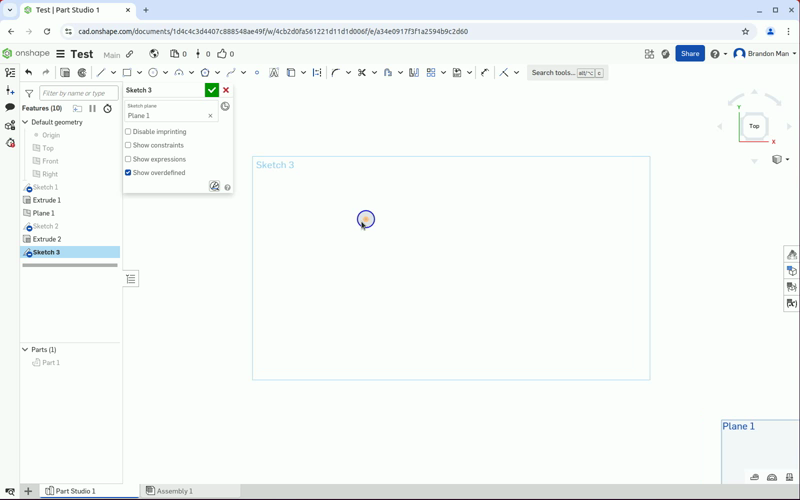
scroll(6)
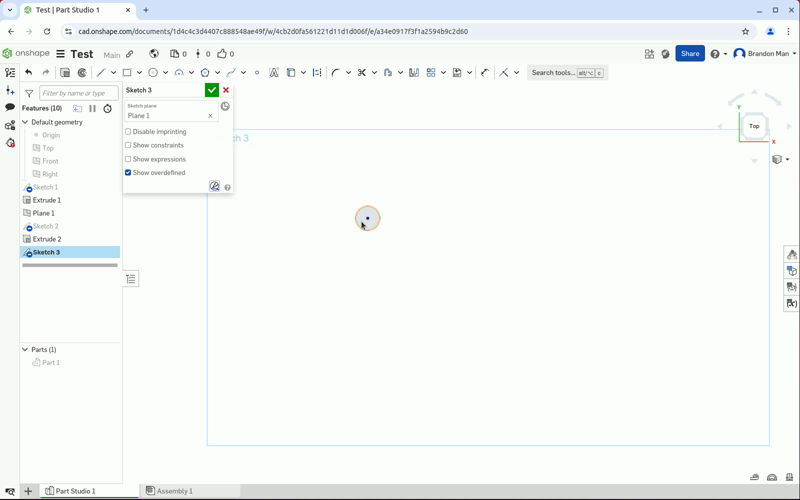
scroll(6)
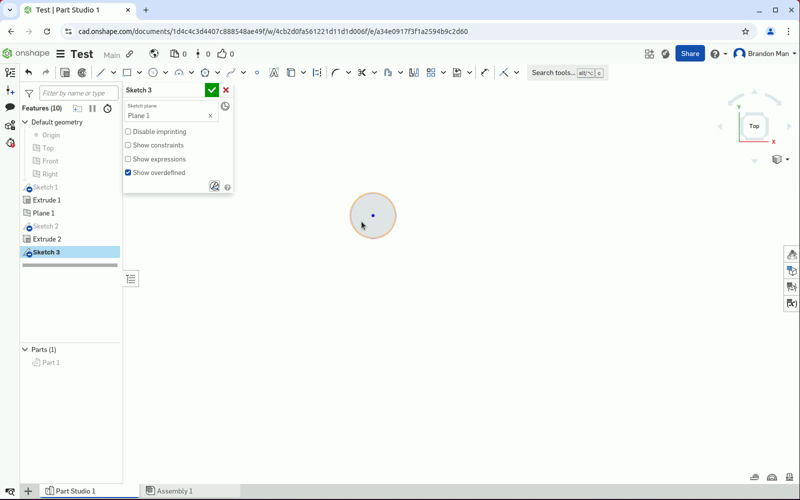
click(361, 221)
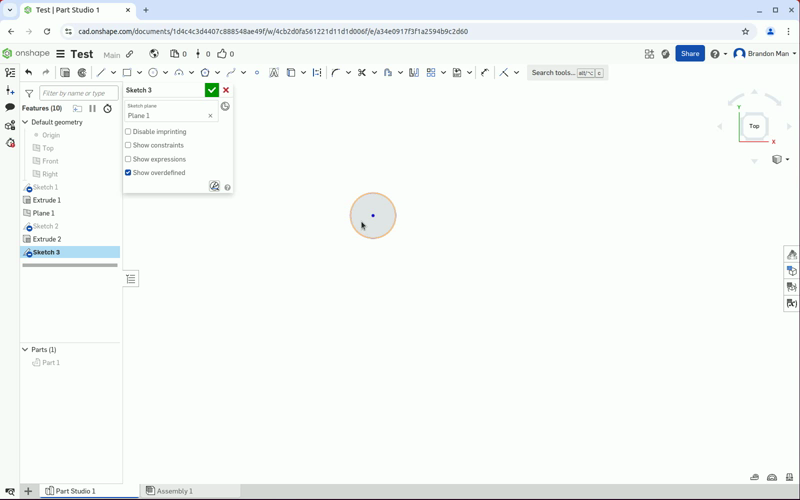
scroll(-6)
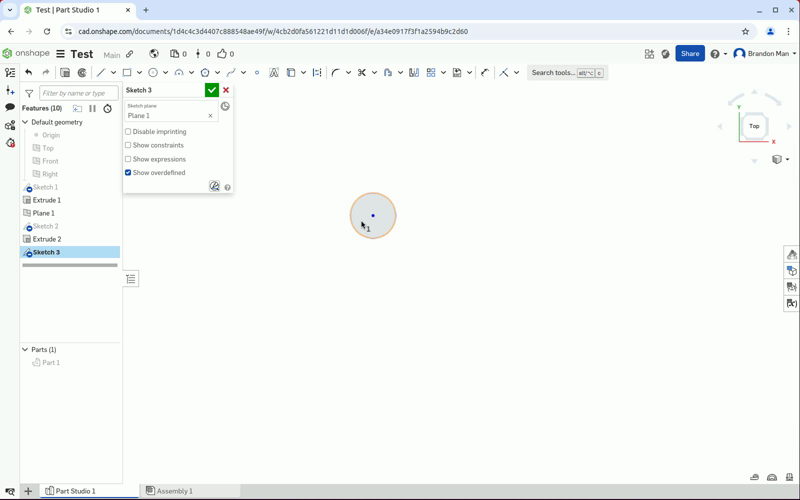
scroll(-6)
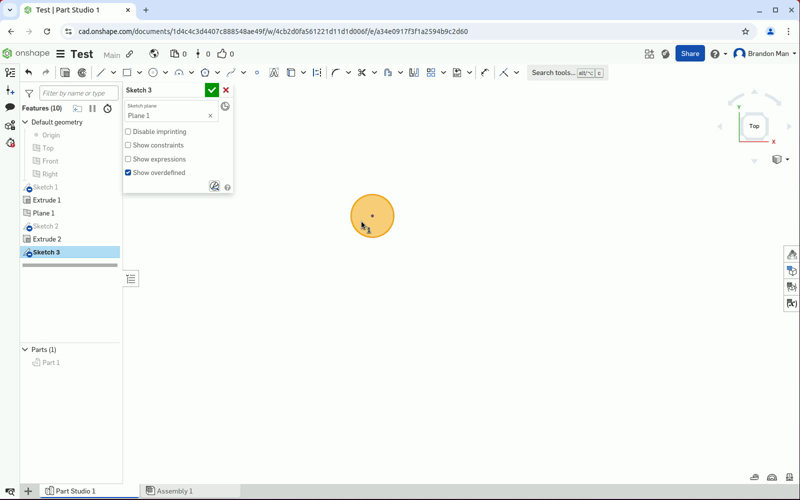
scroll(-6)
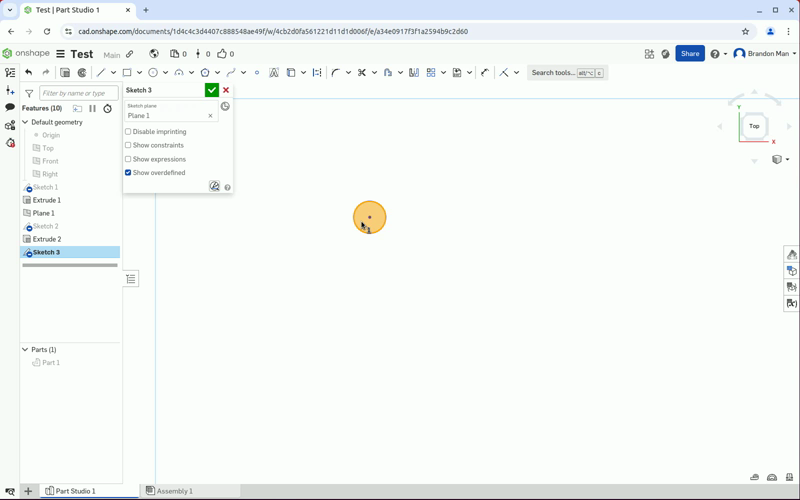
scroll(-6)
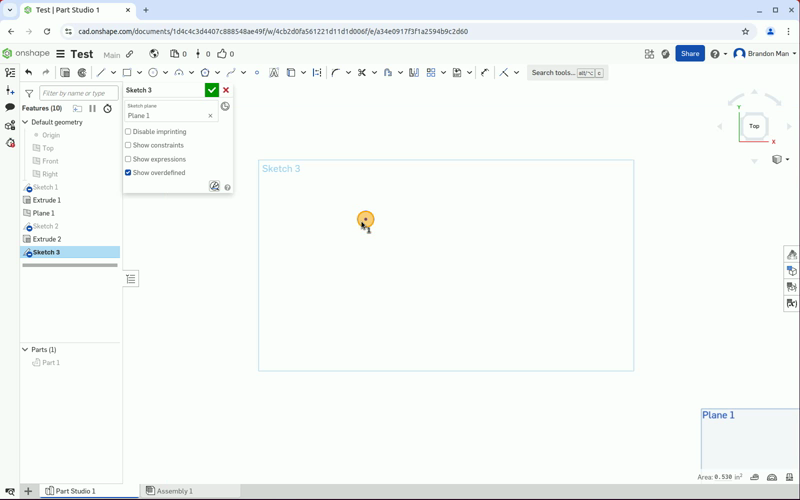
scroll(-6)
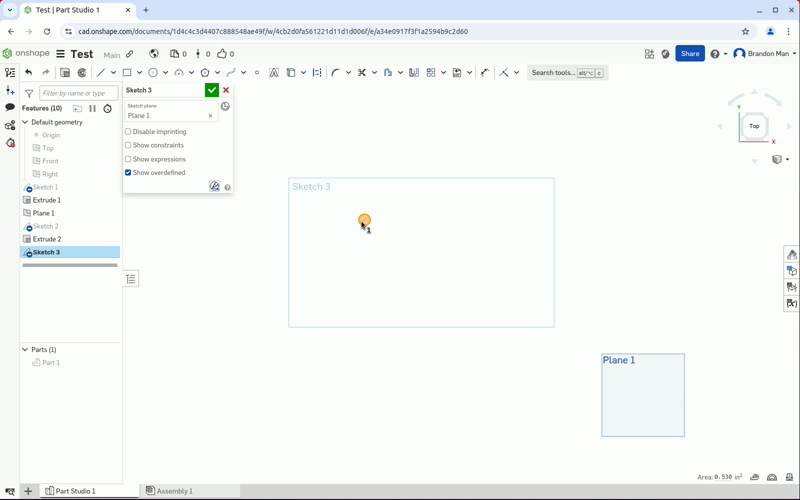
scroll(-6)
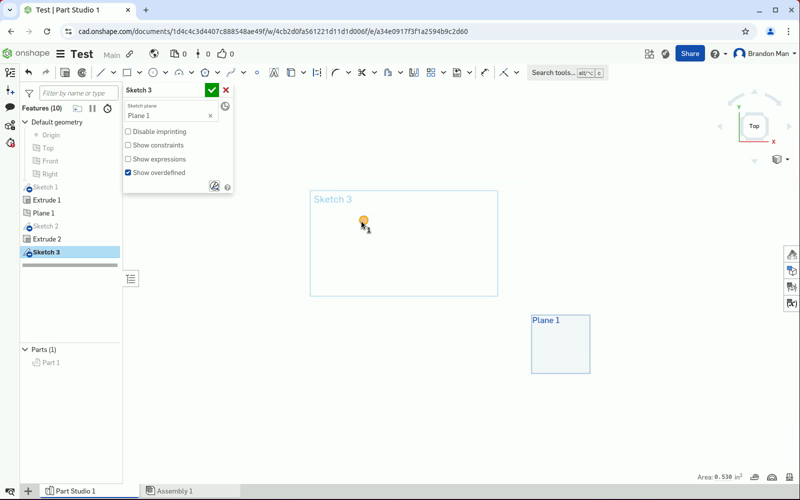
scroll(-6)
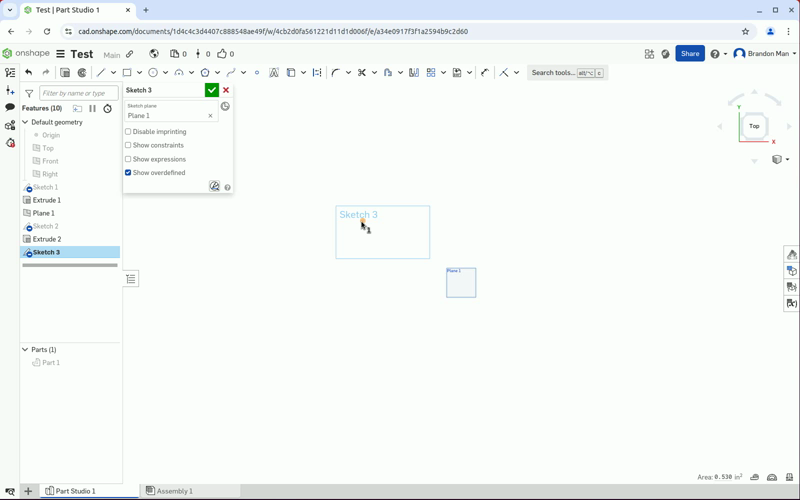
mouse_move(73, 352)
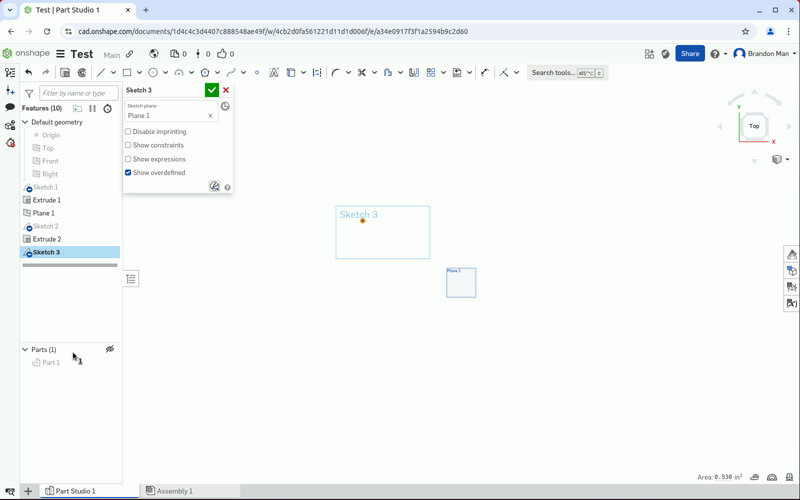
key(shift+y)
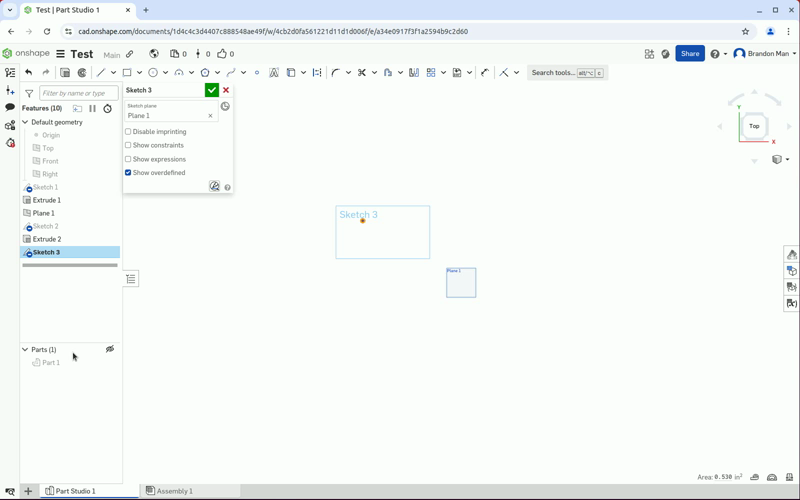
key(shift+e)
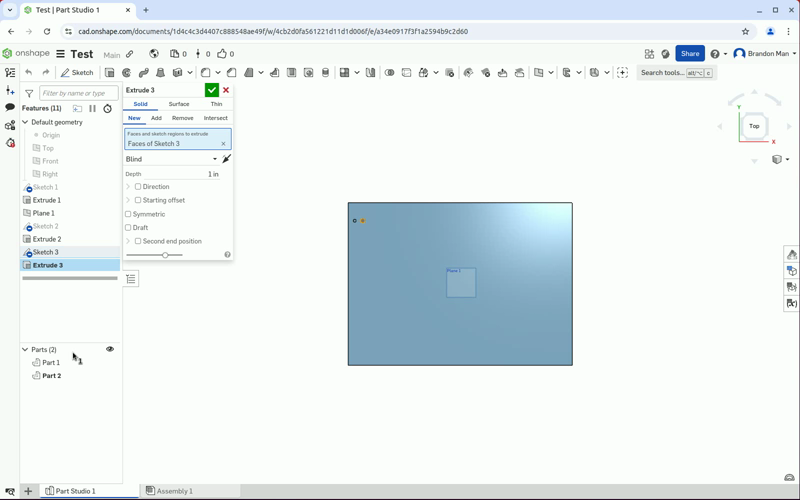
mouse_move(143, 106)
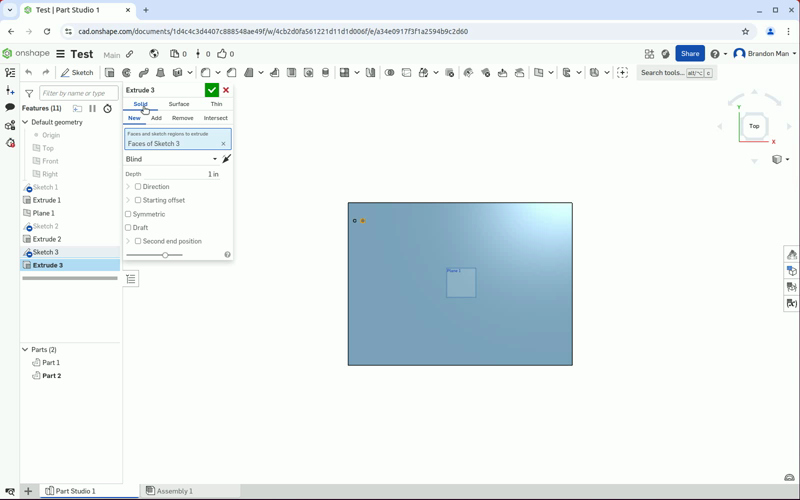
click(143, 106)
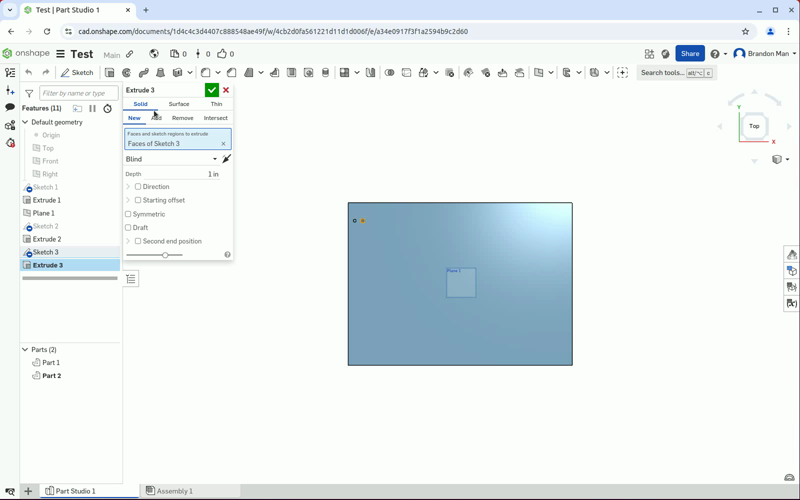
mouse_move(186, 120)
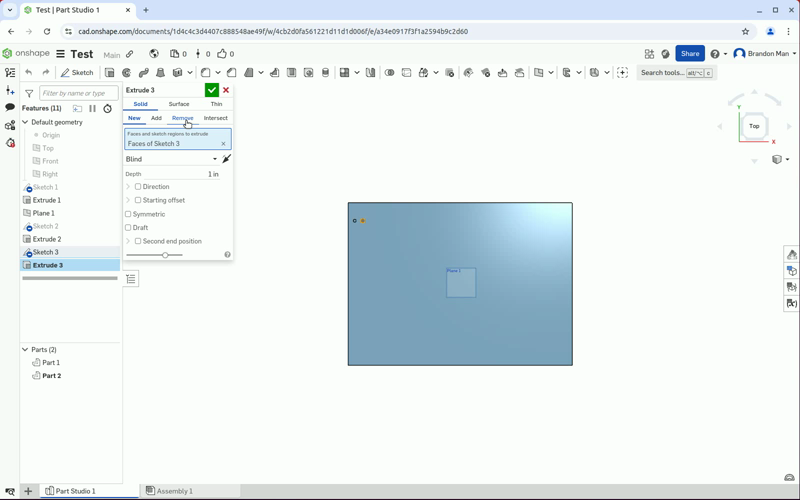
click(186, 120)
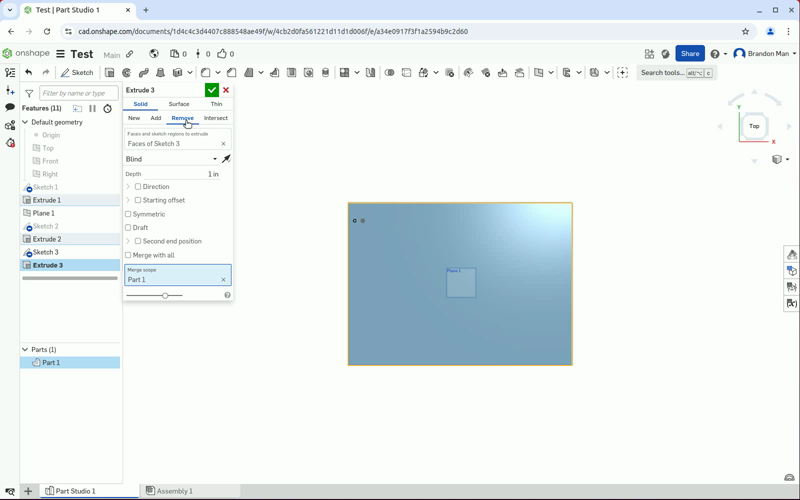
key(tab, 4)
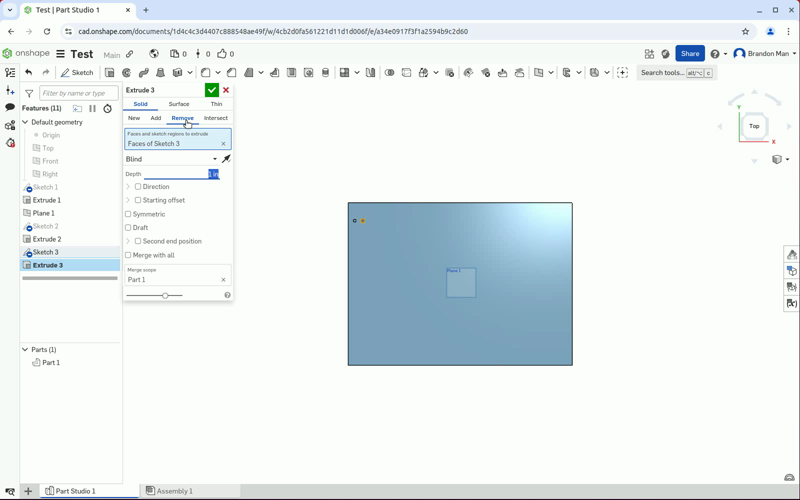
text(1.204)
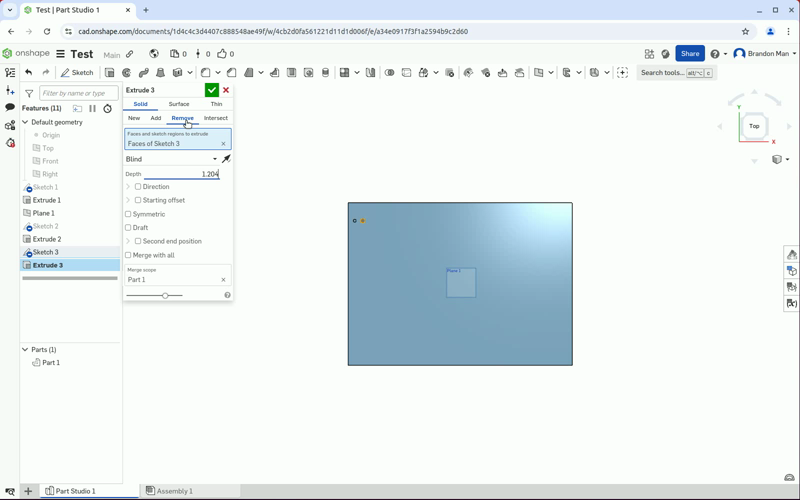
key(tab, 6)
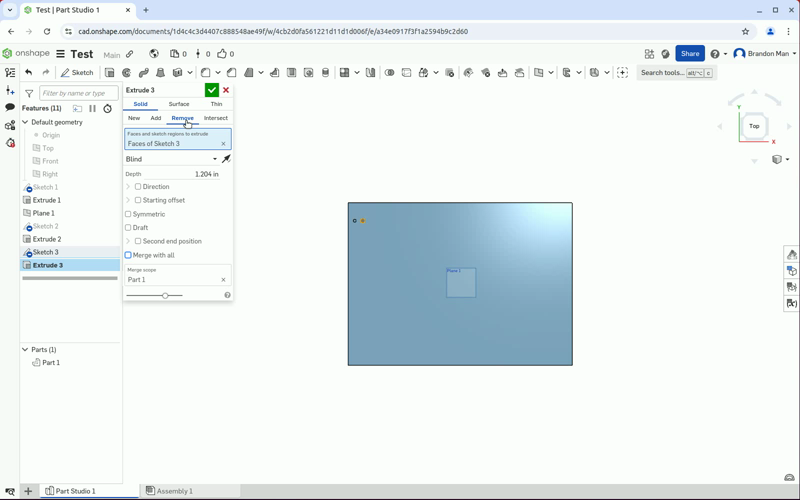
key(space)
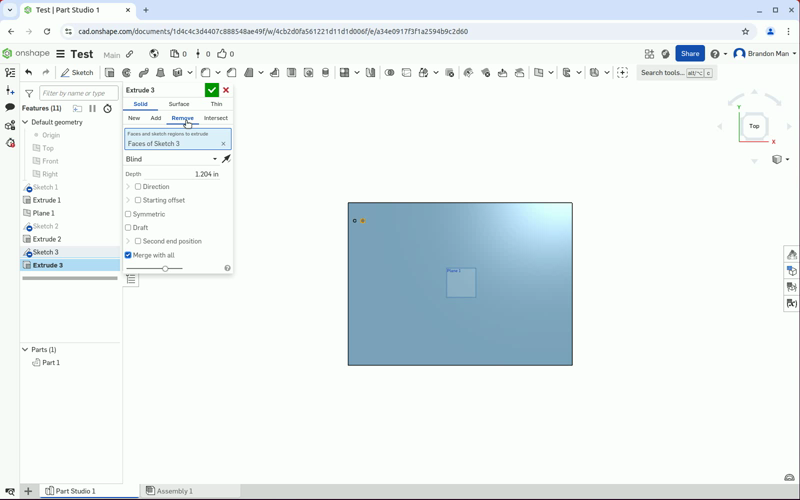
key(enter)
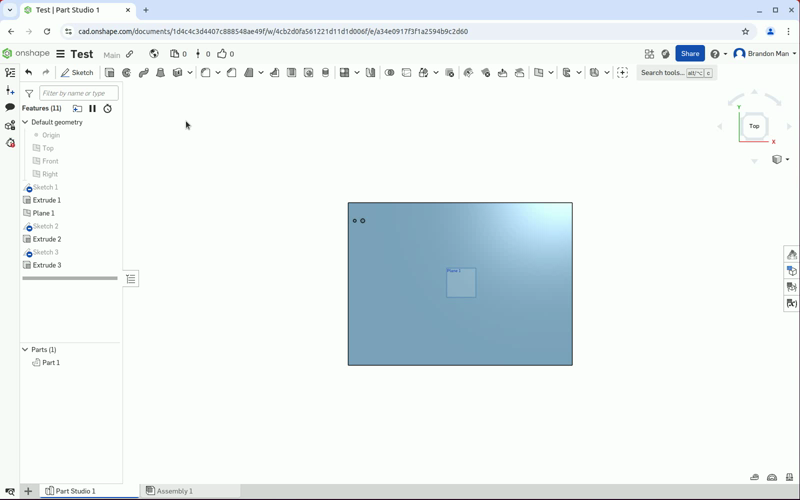
key(shift+h)
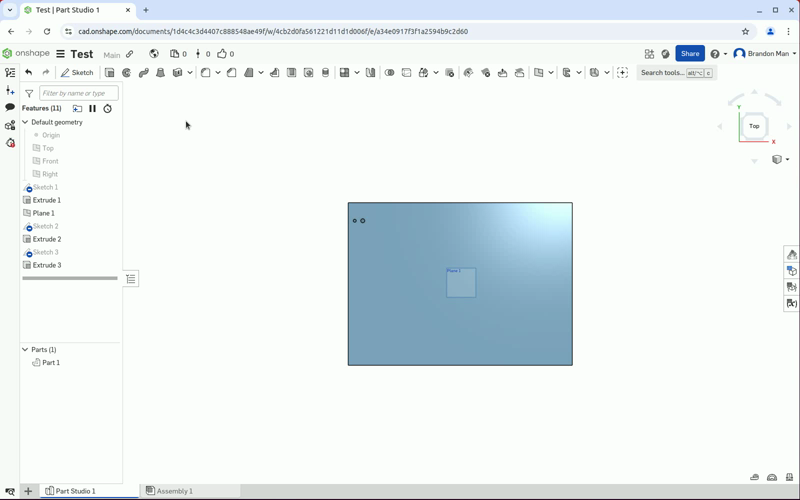
key(shift+h)
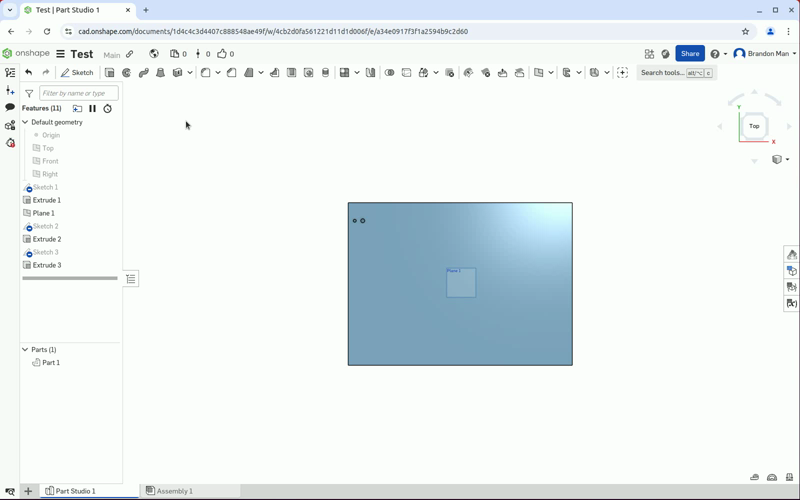
mouse_move(73, 189)
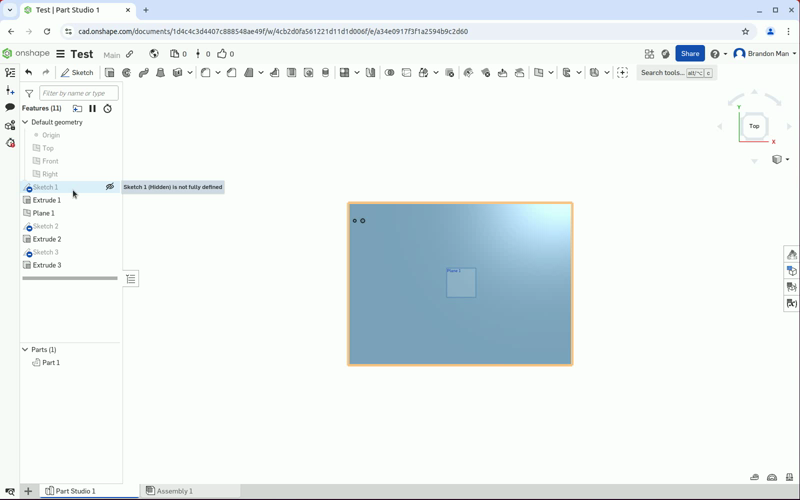
click(73, 189)
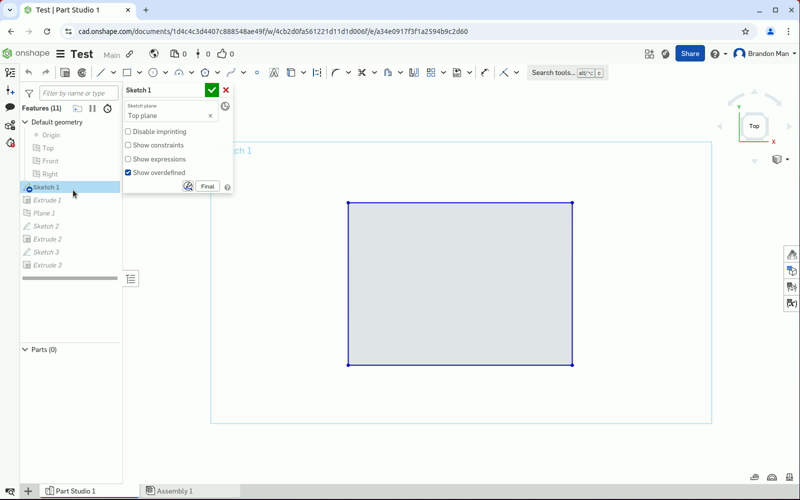
mouse_move(229, 92)
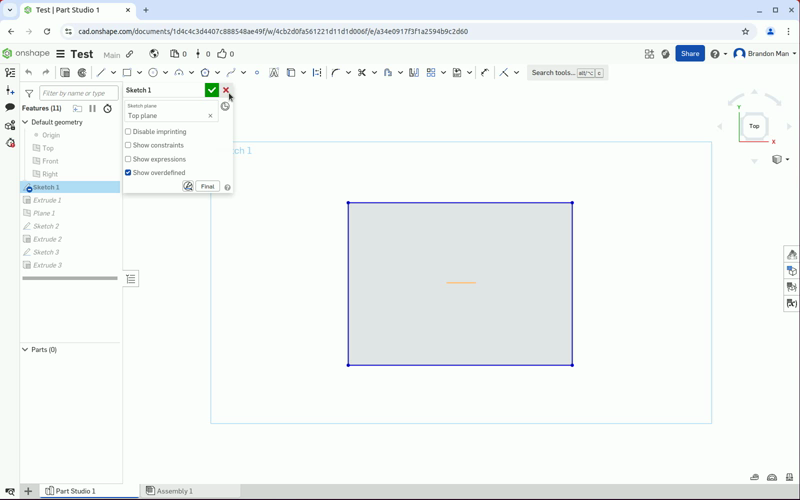
click(229, 92)
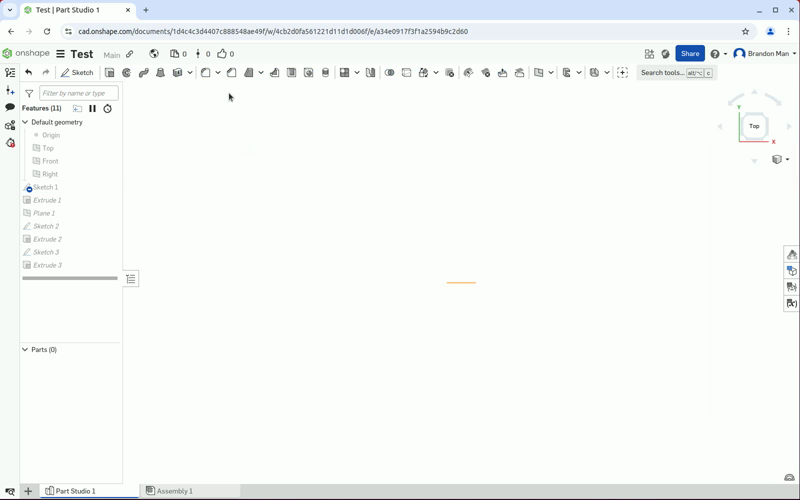
key(shift+s)
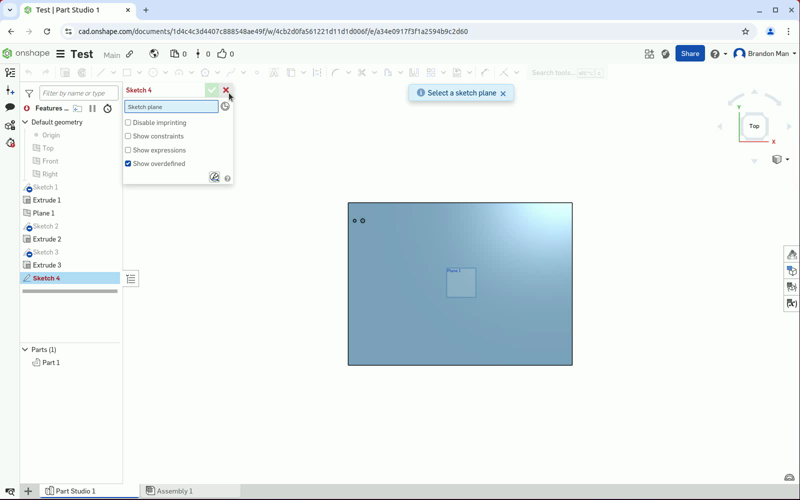
mouse_move(73, 215)
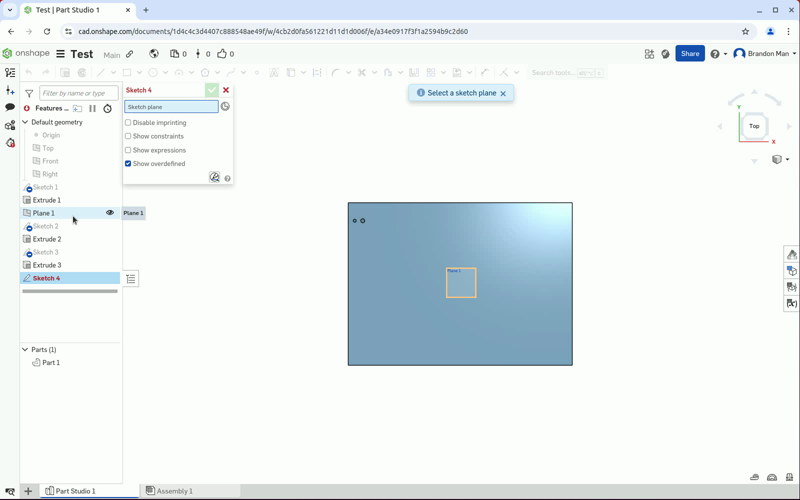
click(73, 215)
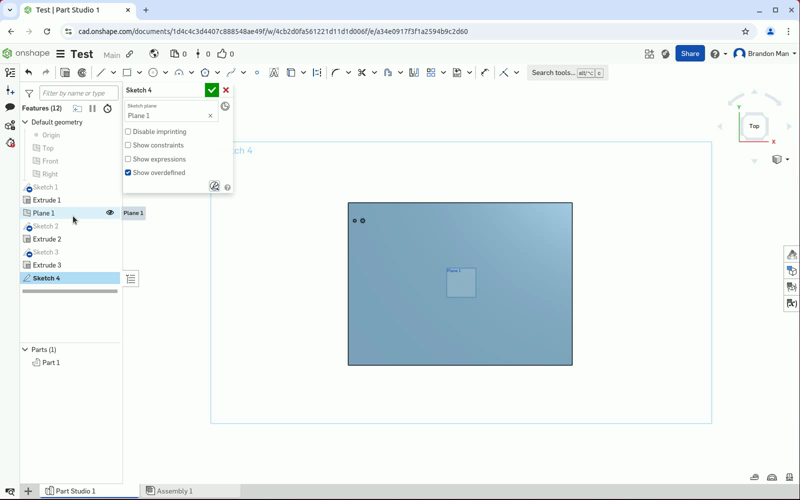
mouse_move(73, 352)
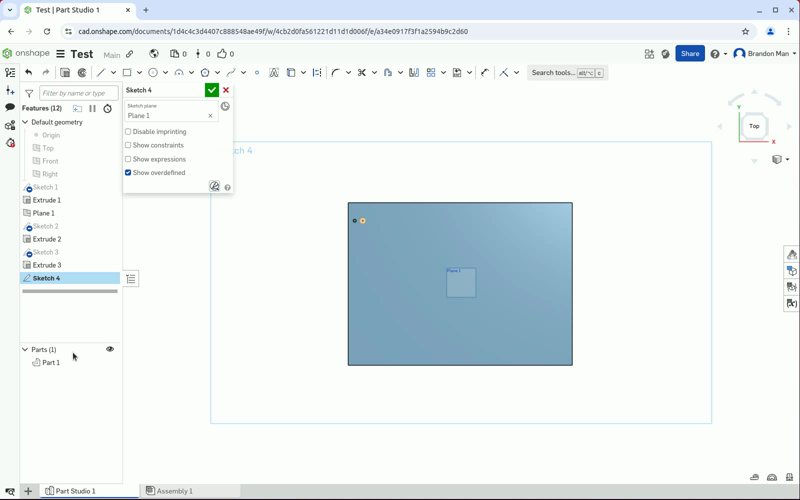
key(y)
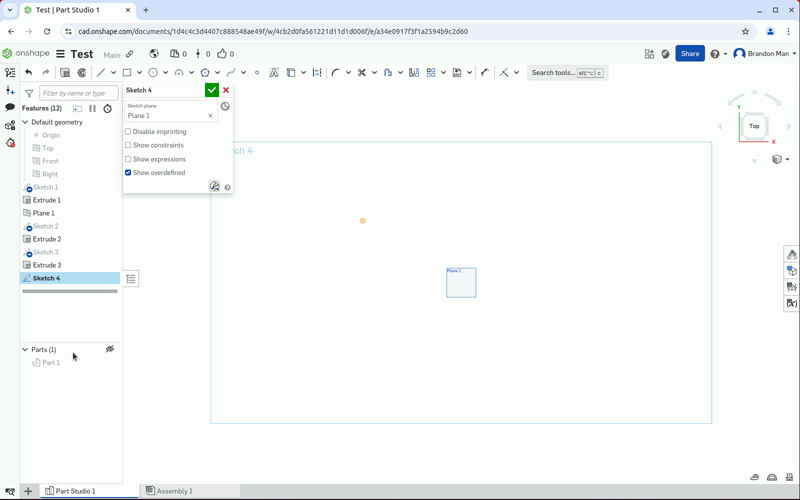
key(c)
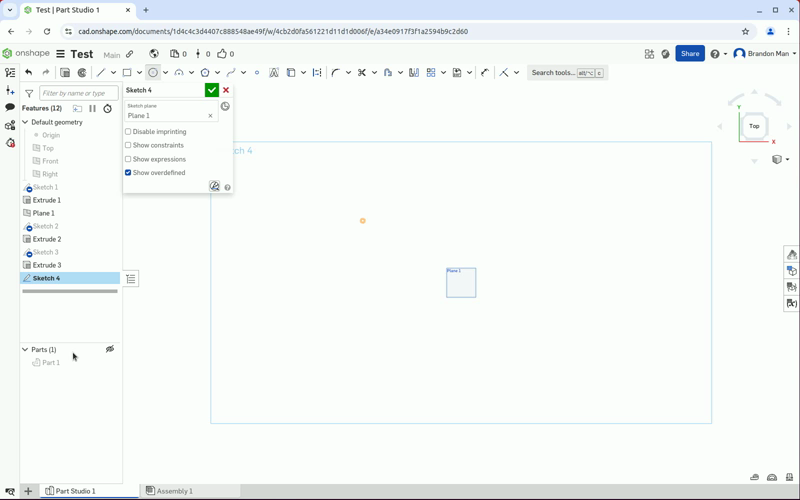
key_down(shift)
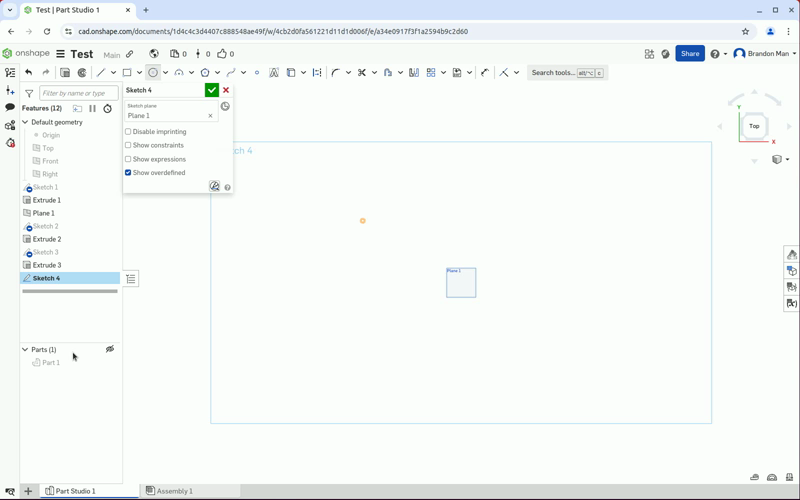
mouse_move(361, 359)
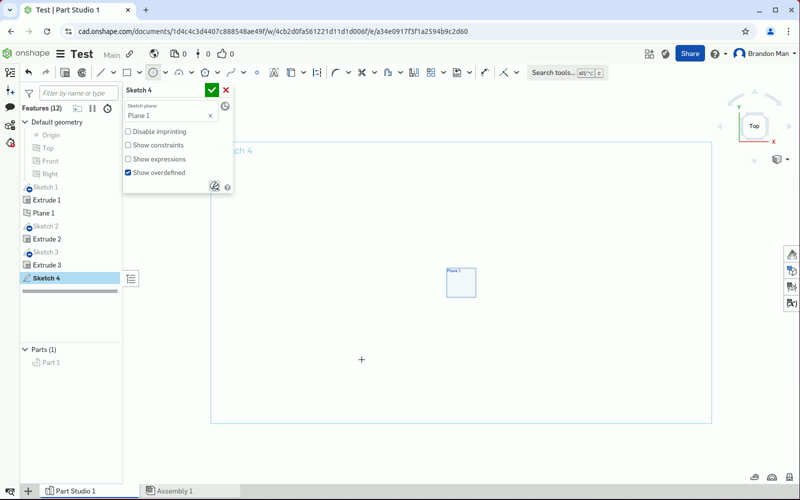
click(361, 359)
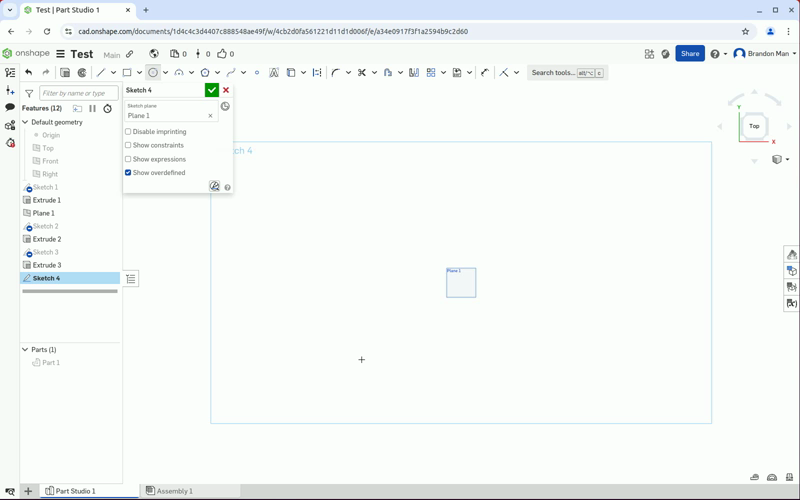
key_up(shift)
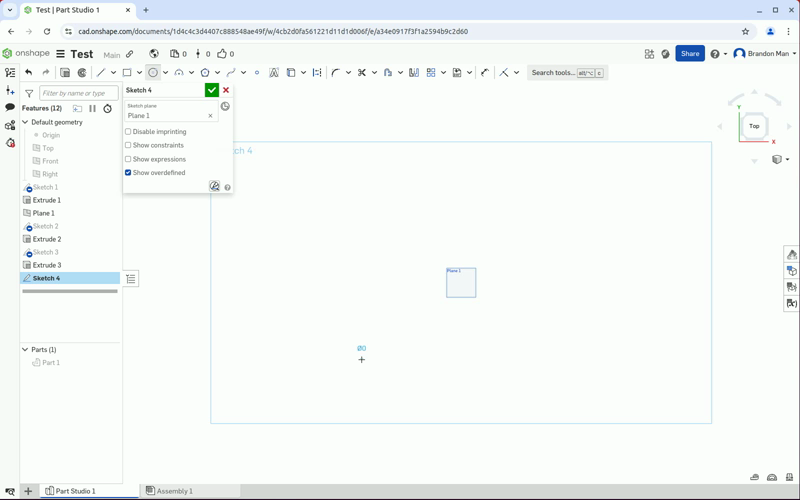
mouse_move(363, 359)
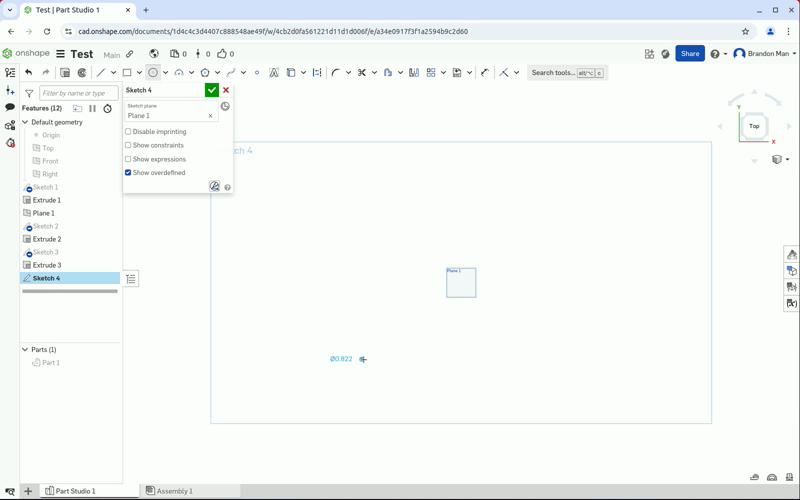
scroll(6)
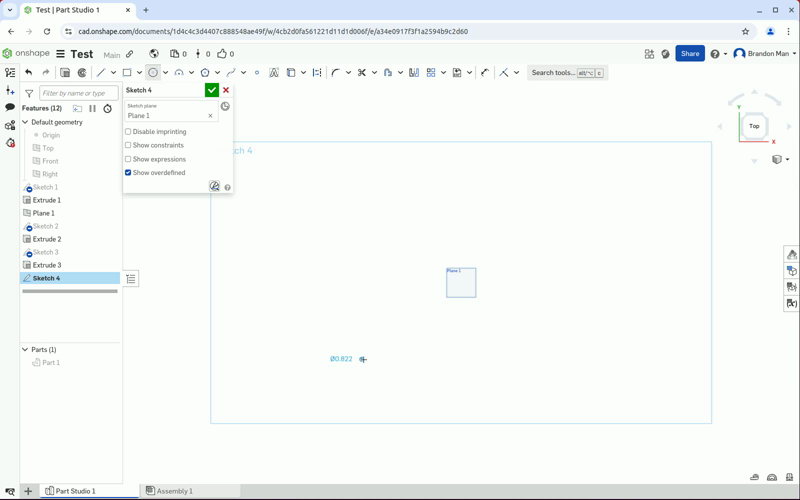
scroll(6)
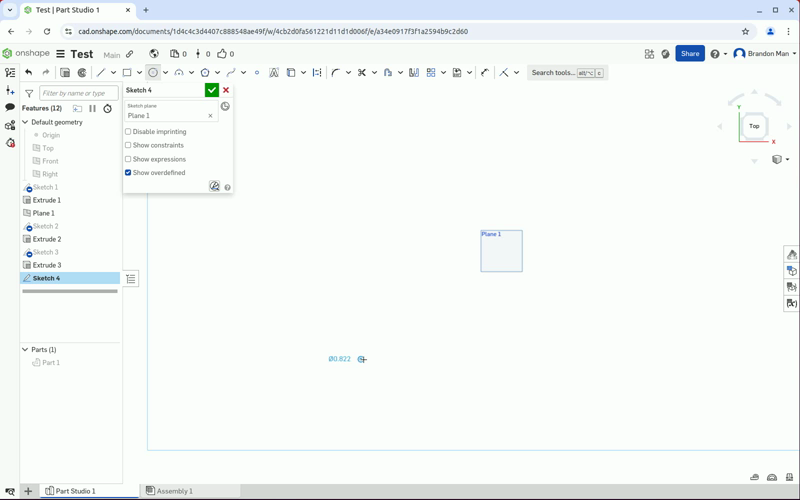
scroll(6)
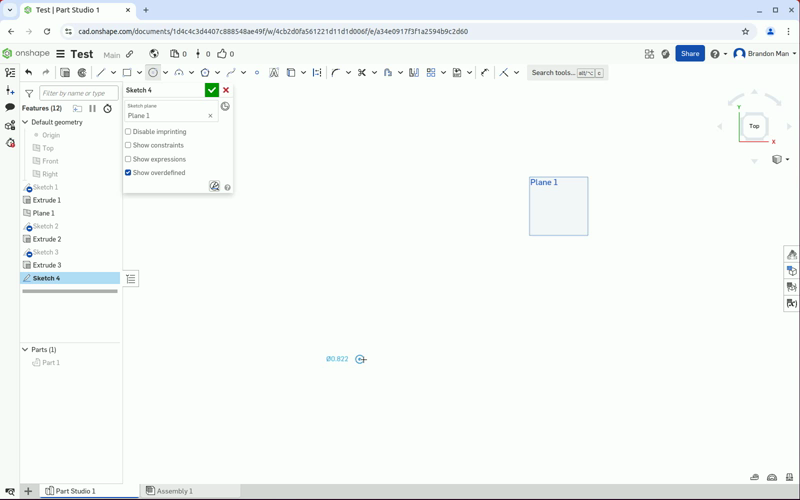
scroll(6)
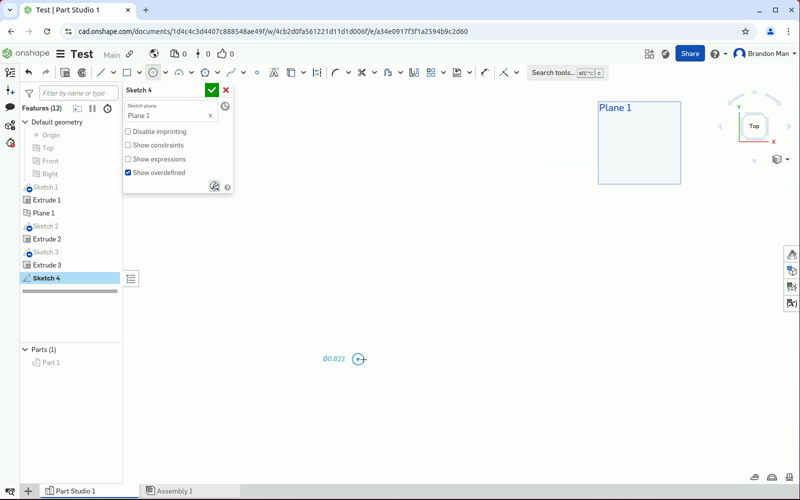
scroll(6)
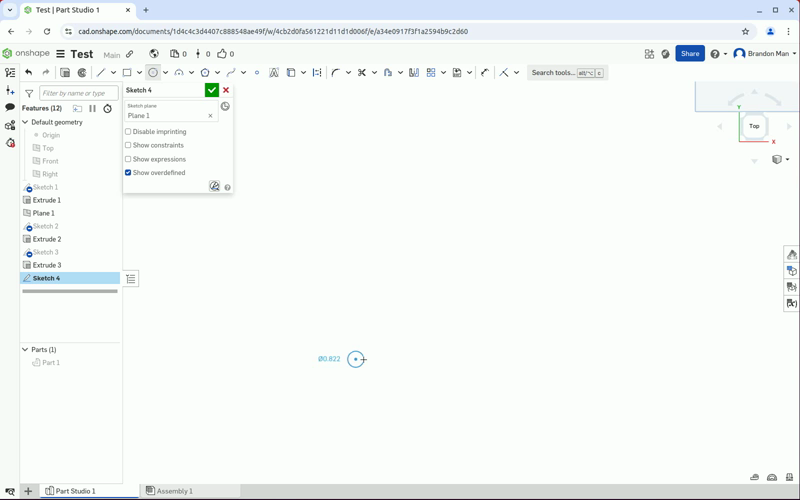
scroll(6)
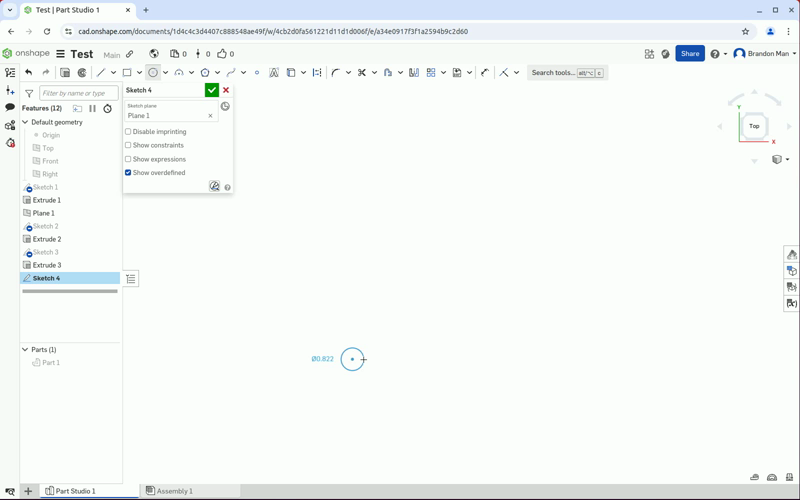
scroll(6)
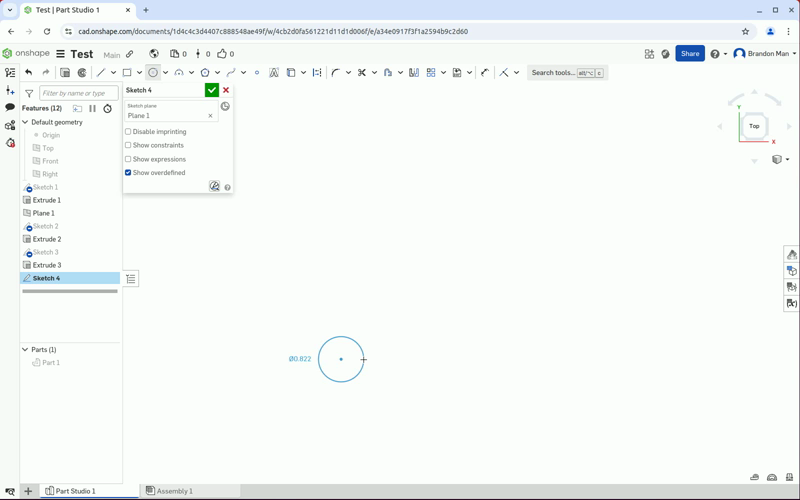
click(363, 359)
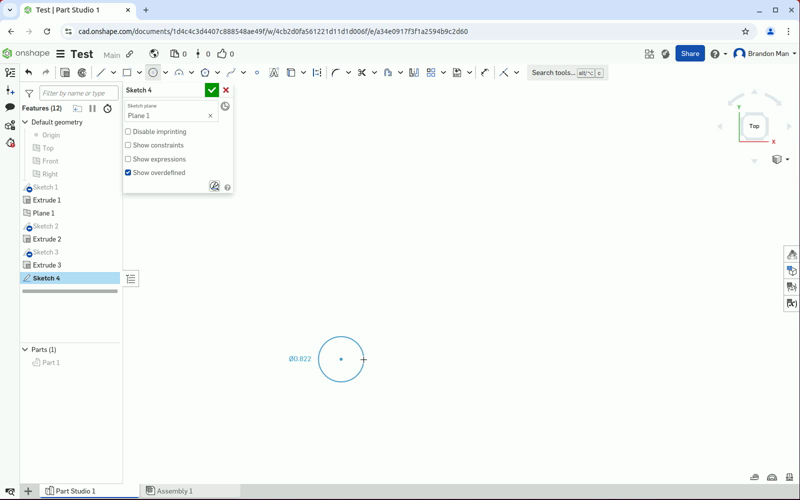
scroll(-6)
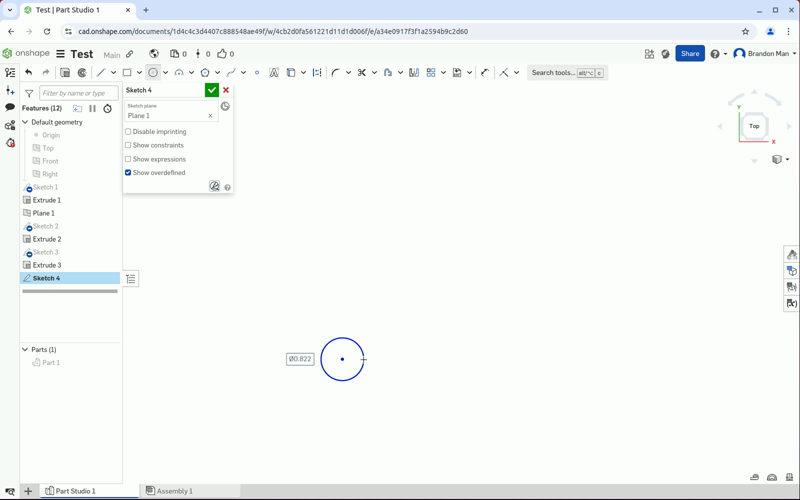
scroll(-6)
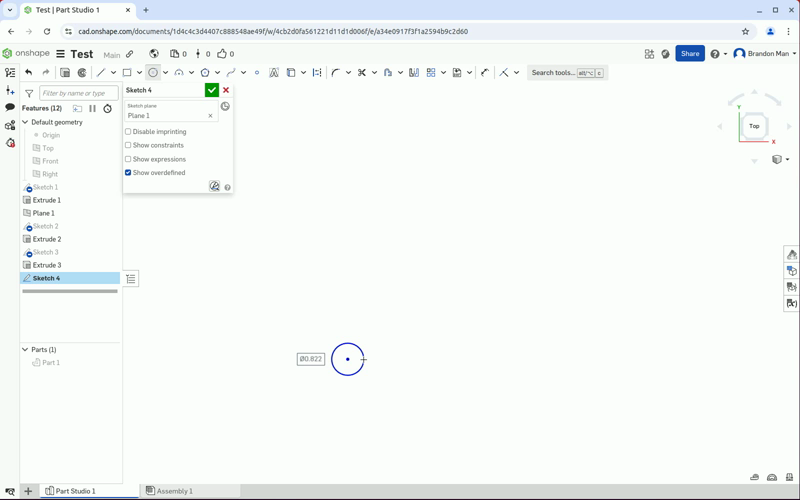
scroll(-6)
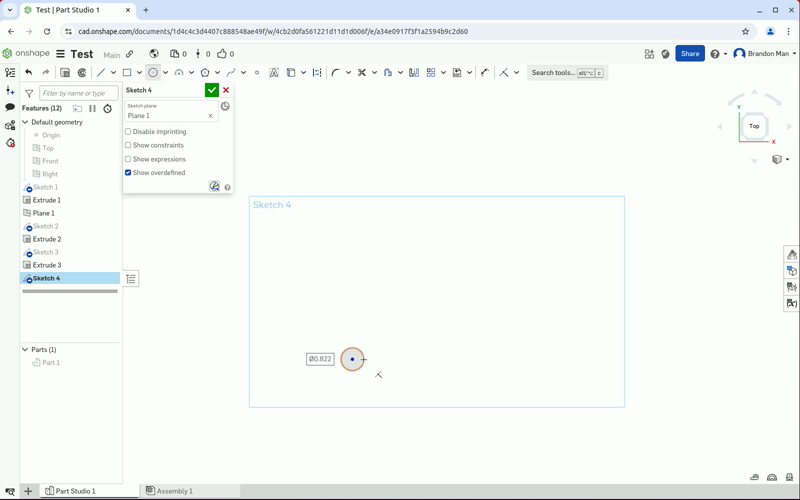
scroll(-6)
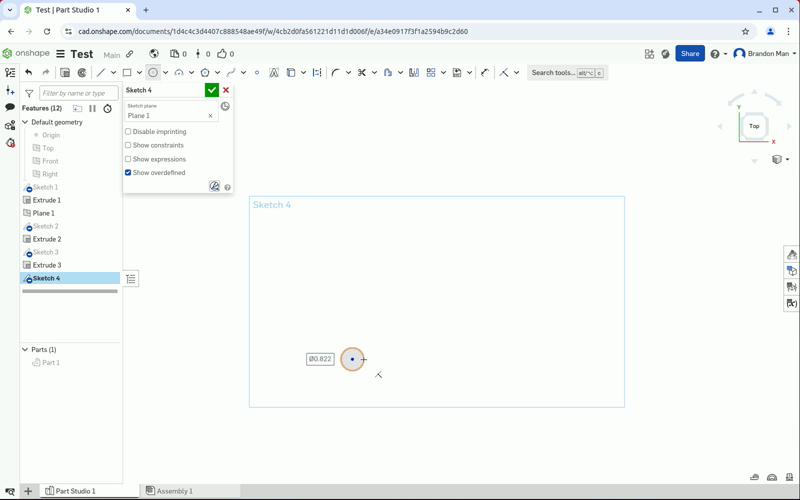
scroll(-6)
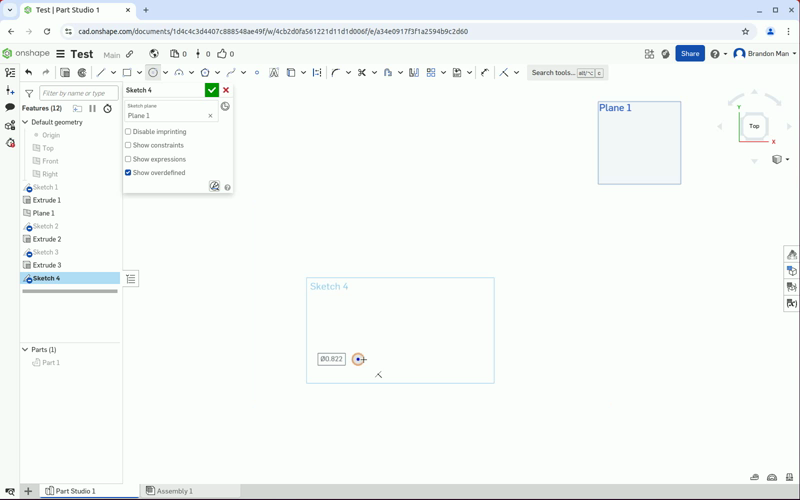
scroll(-6)
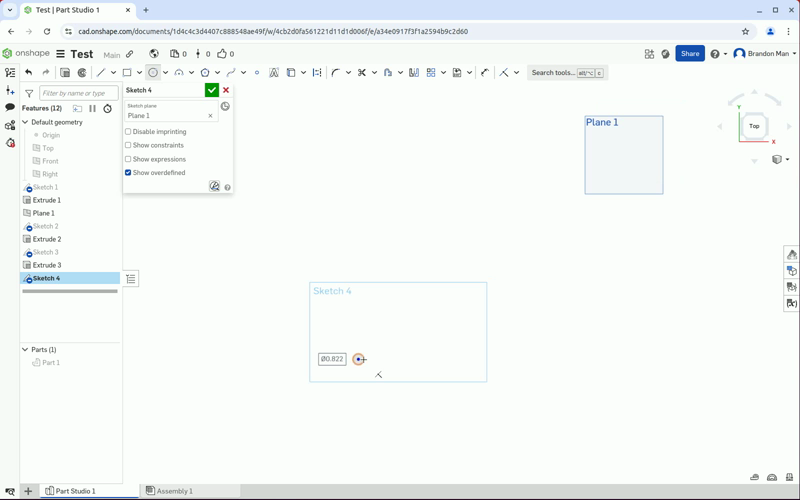
scroll(-6)
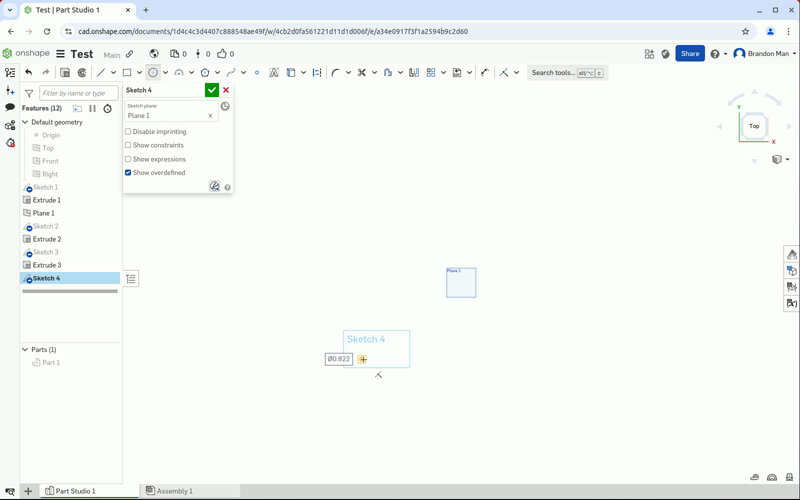
key(esc)
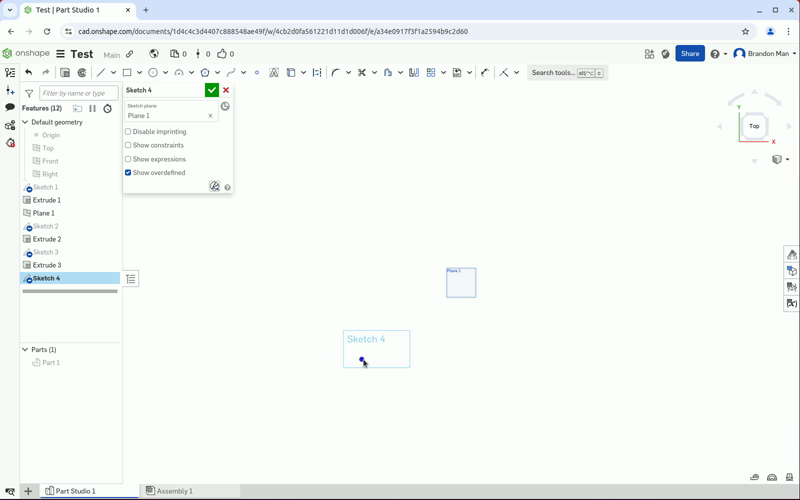
mouse_move(361, 360)
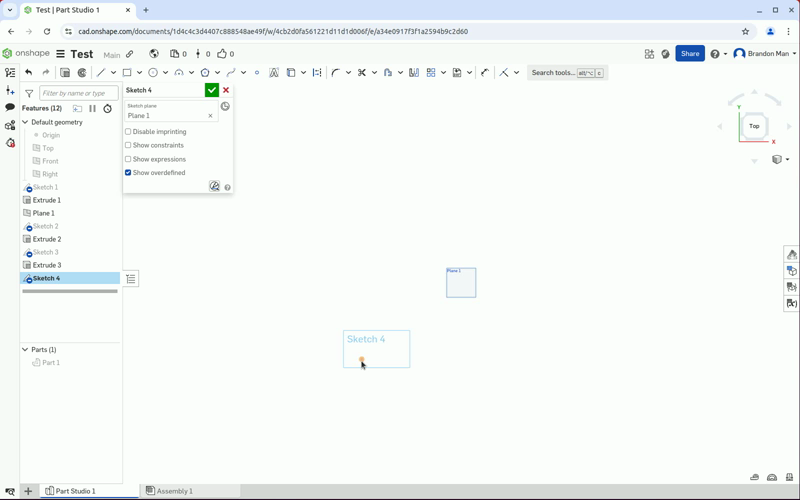
scroll(6)
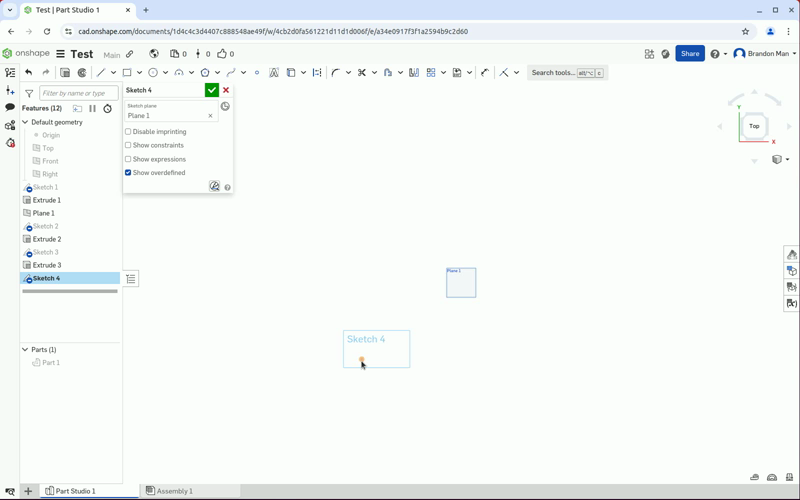
scroll(6)
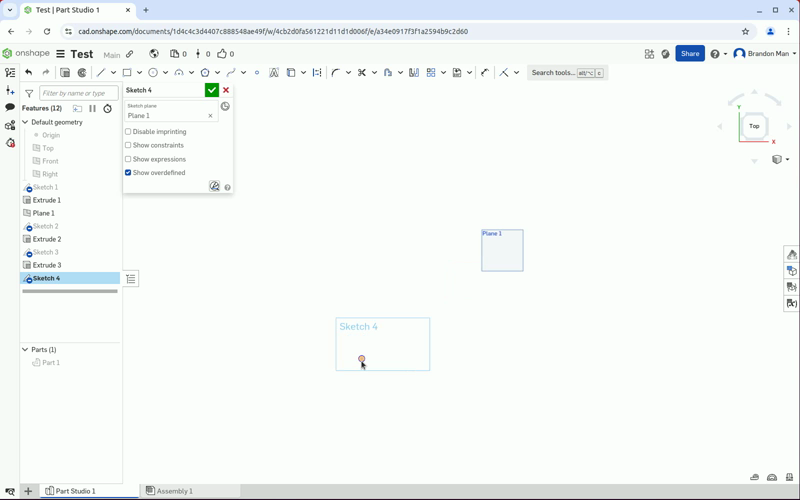
scroll(6)
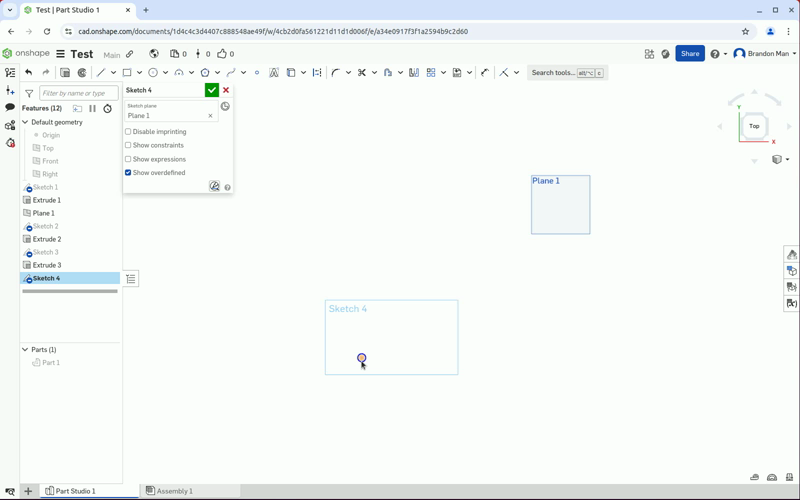
scroll(6)
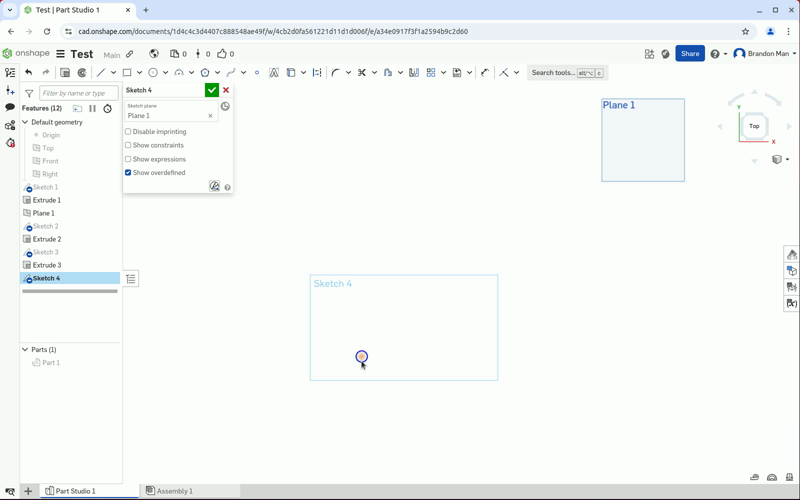
scroll(6)
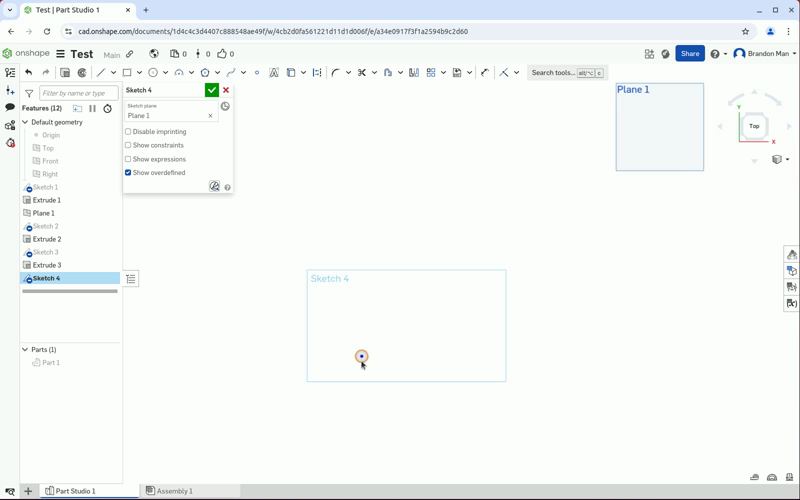
scroll(6)
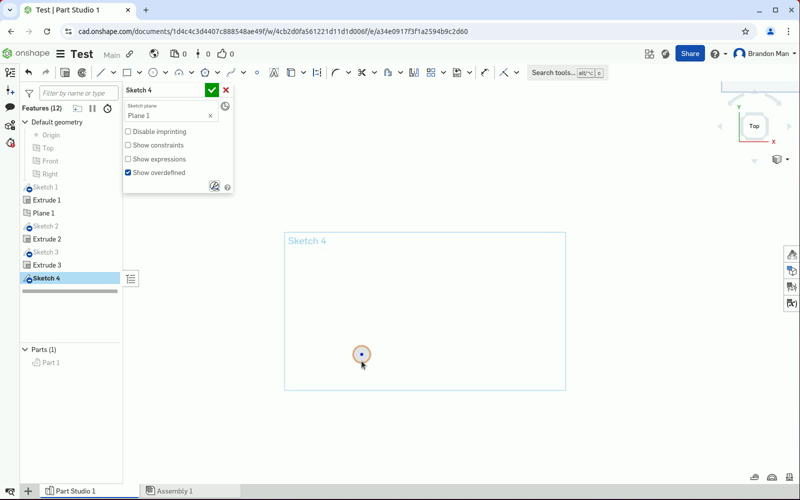
scroll(6)
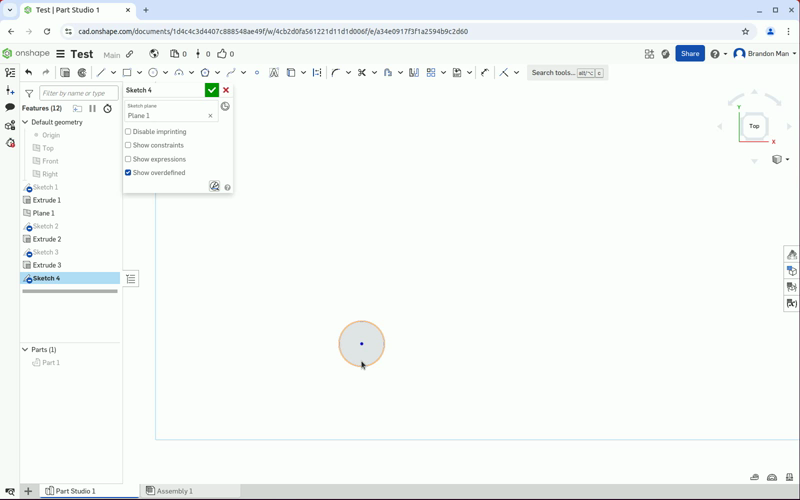
click(361, 360)
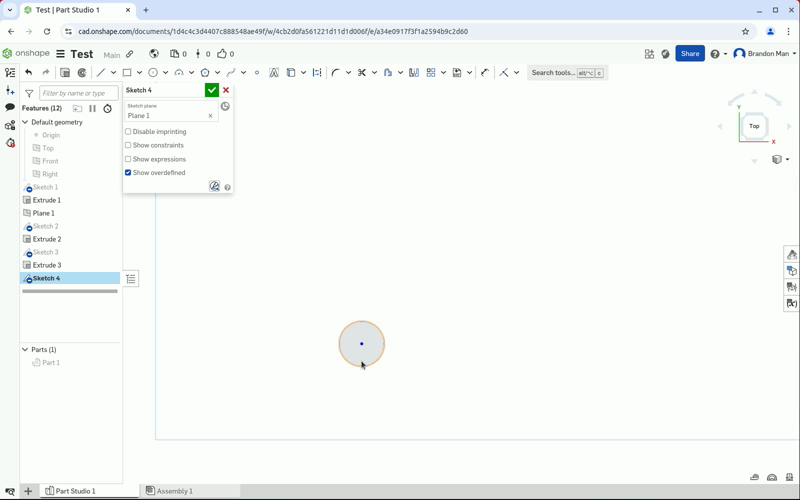
scroll(-6)
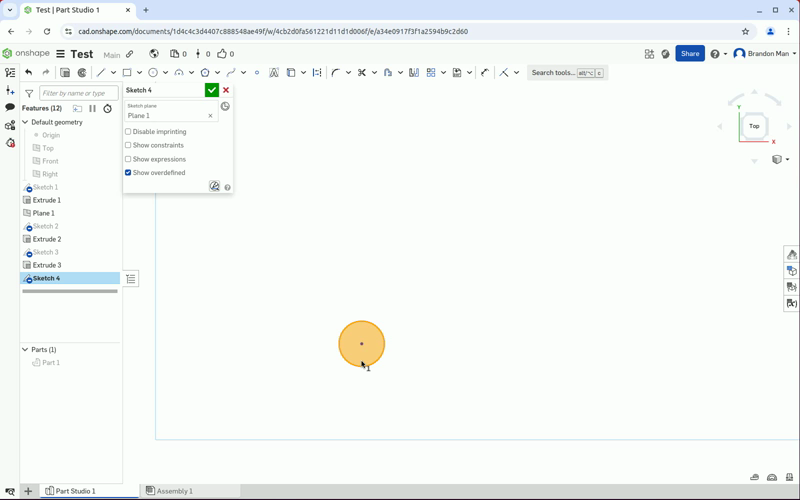
scroll(-6)
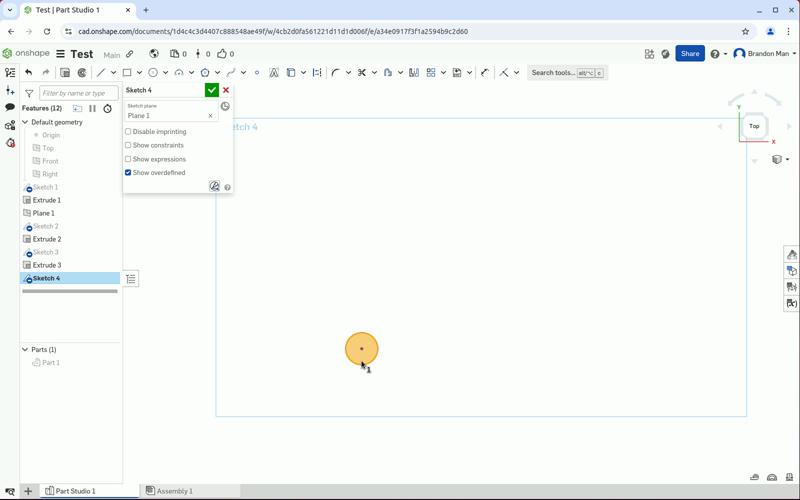
scroll(-6)
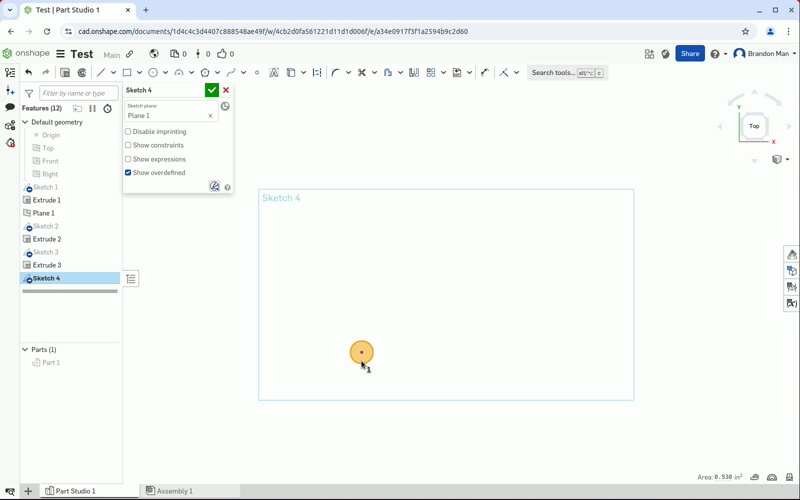
scroll(-6)
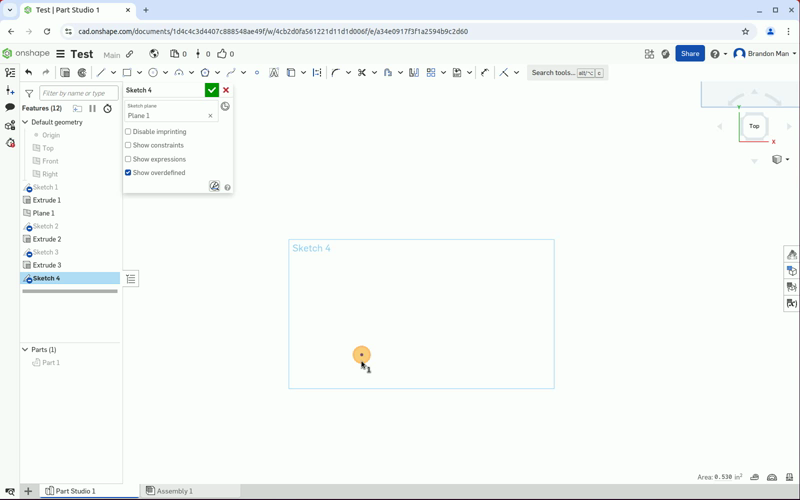
scroll(-6)
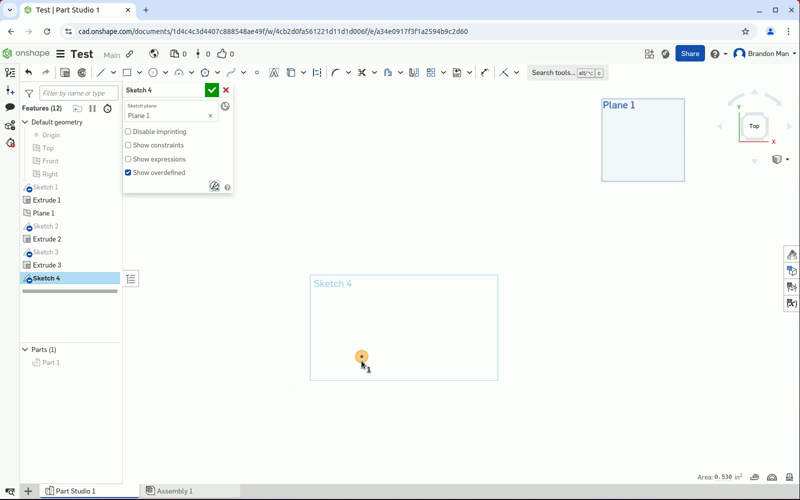
scroll(-6)
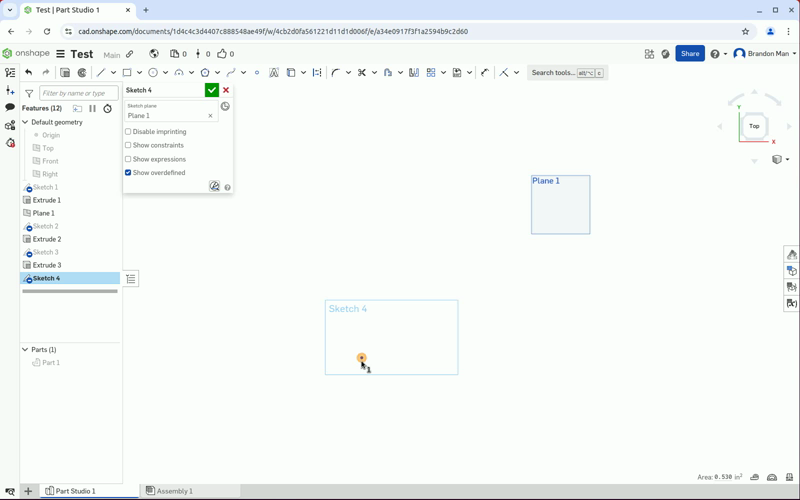
scroll(-6)
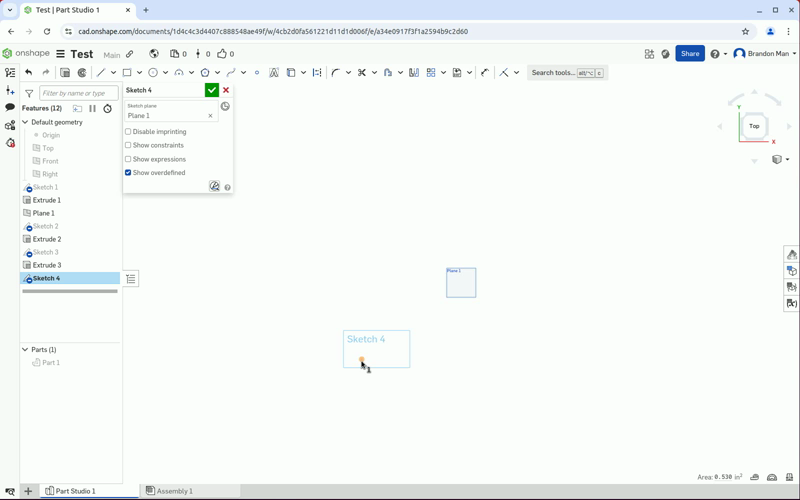
mouse_move(73, 352)
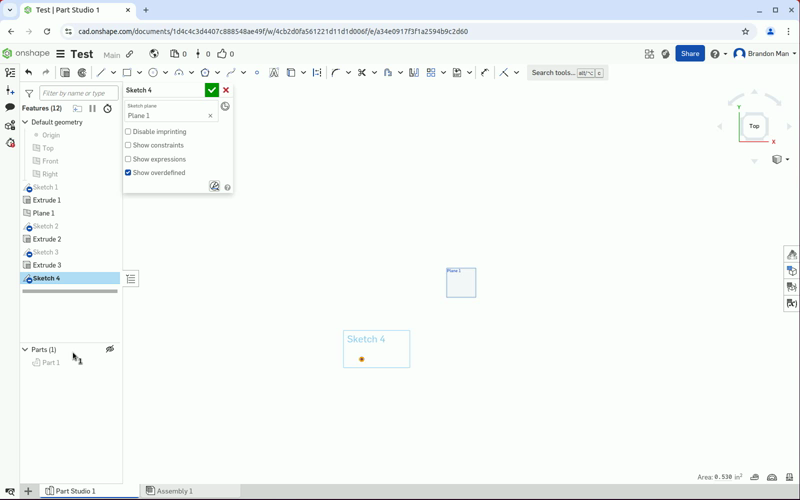
key(shift+y)
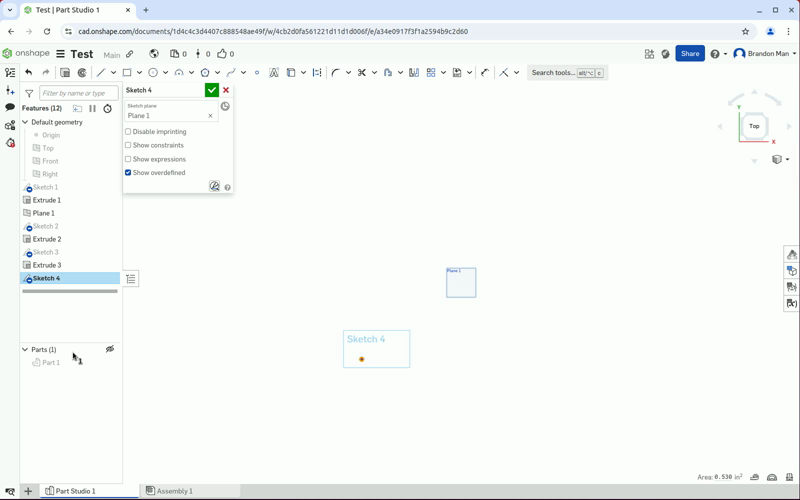
key(shift+e)
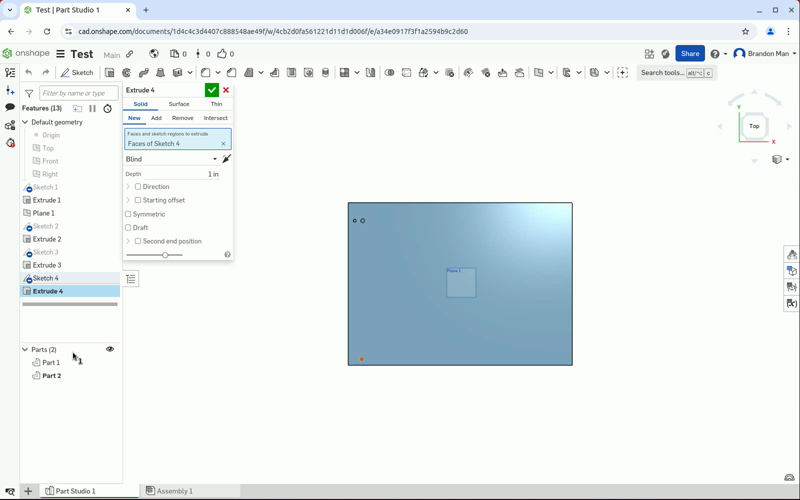
mouse_move(143, 106)
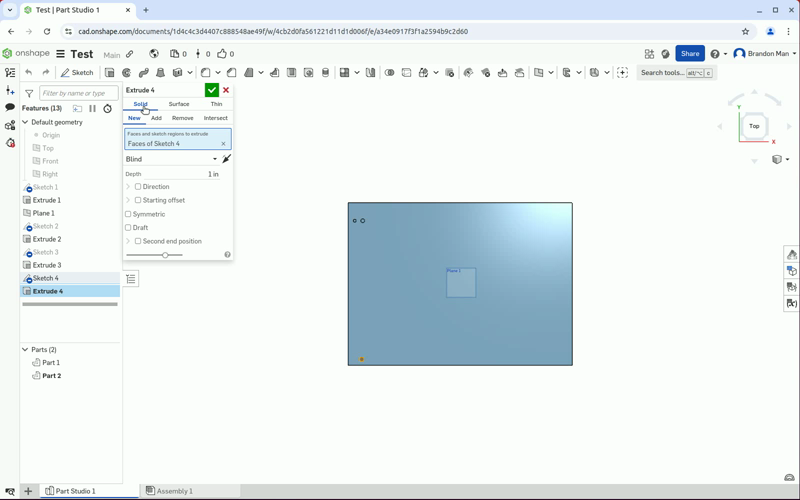
click(143, 106)
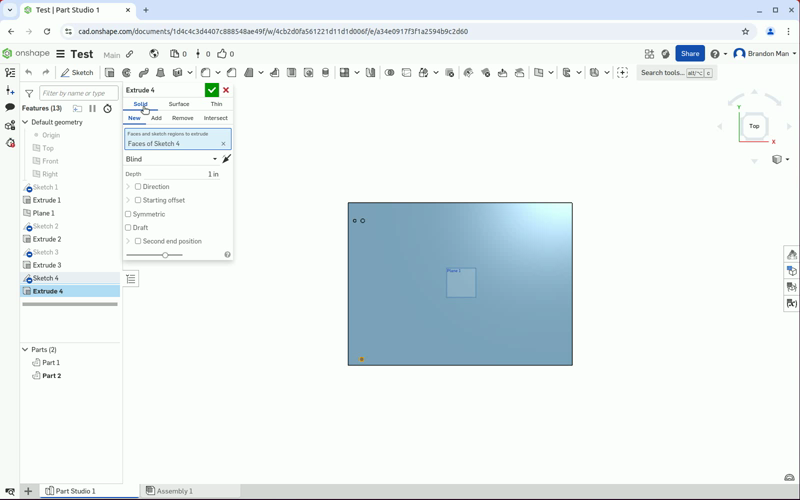
mouse_move(186, 120)
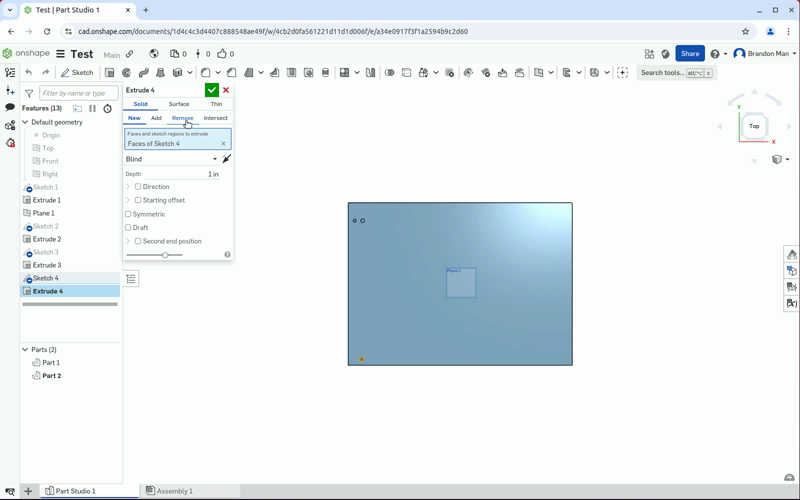
click(186, 120)
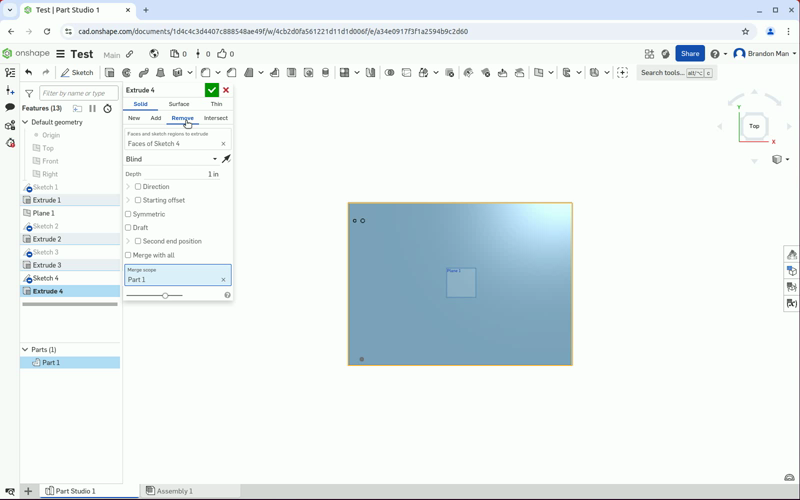
key(tab, 4)
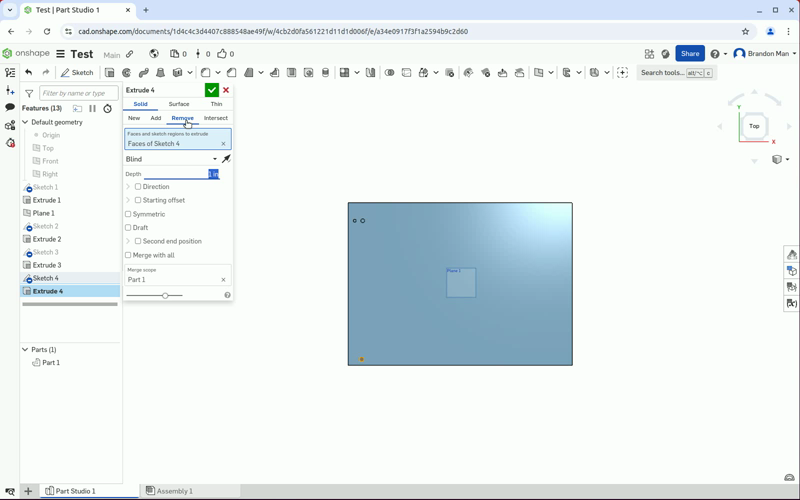
text(1.204)
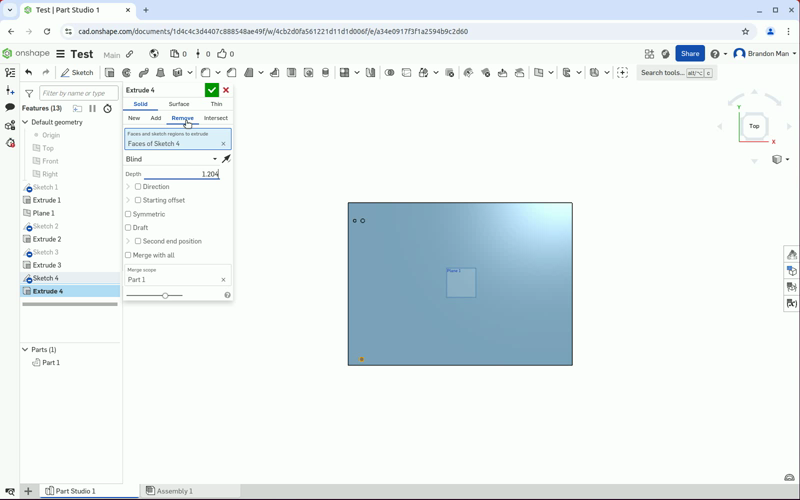
key(tab, 6)
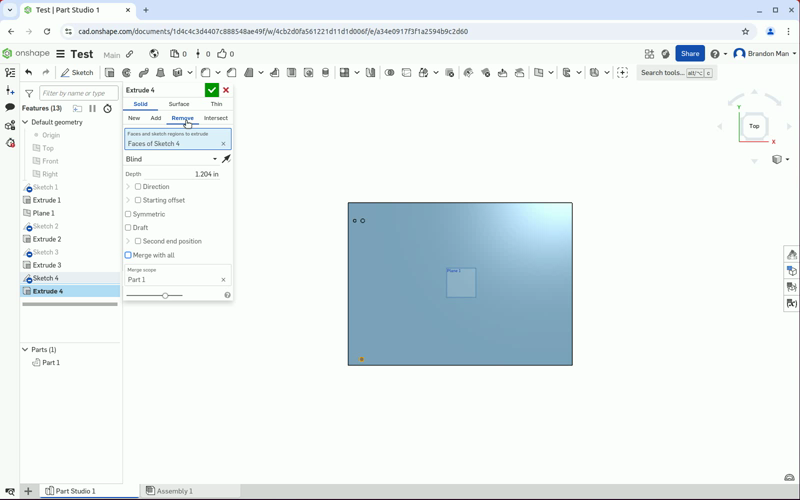
key(space)
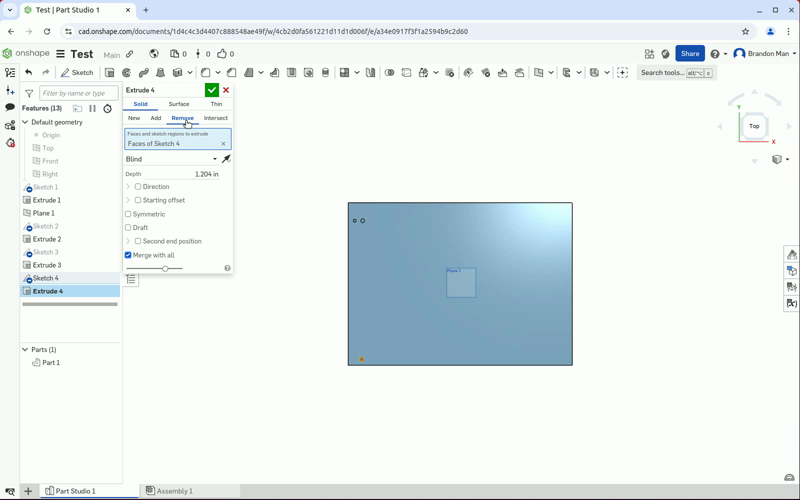
key(enter)
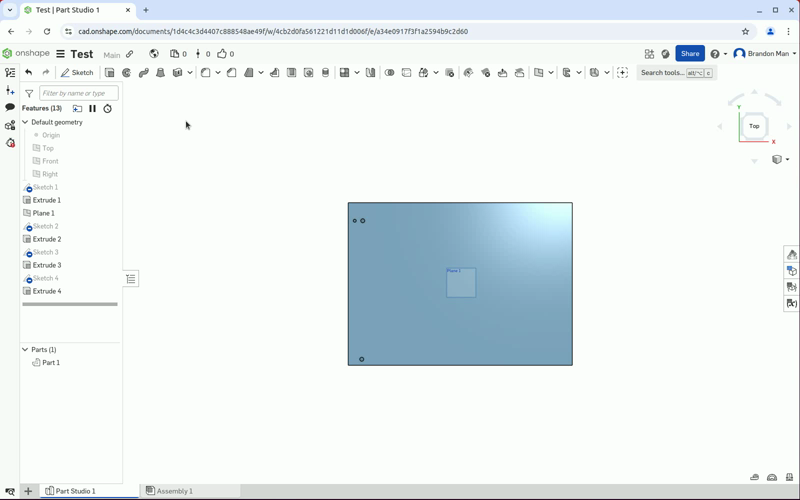
key(shift+h)
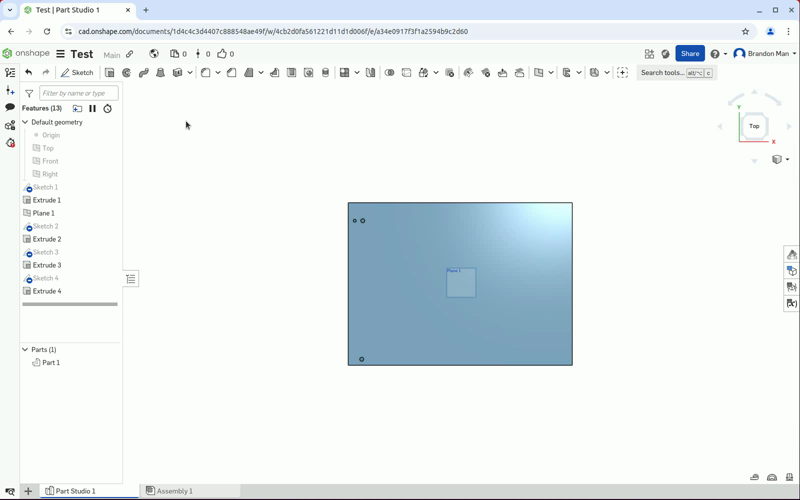
key(shift+h)
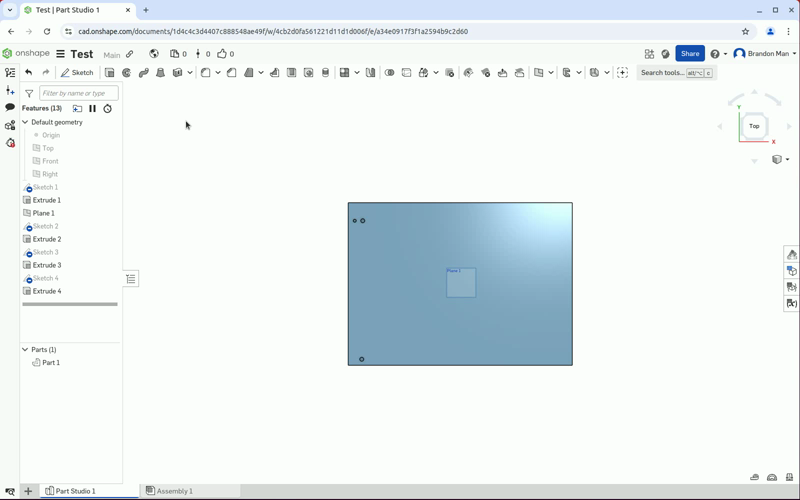
mouse_move(73, 189)
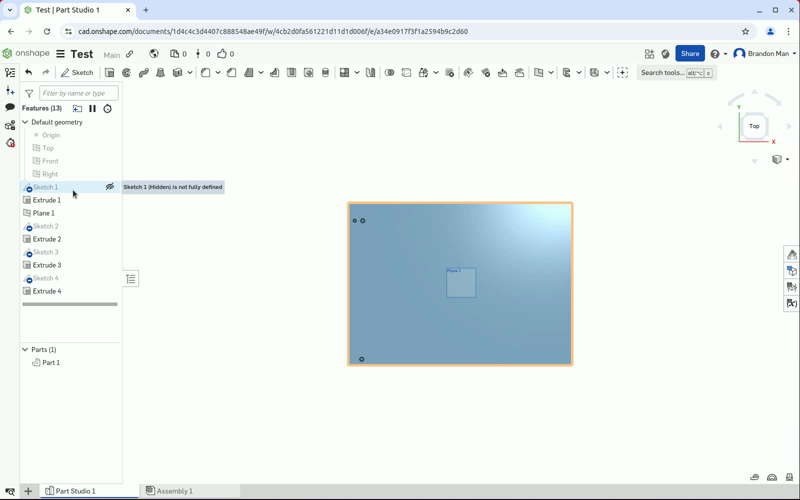
click(73, 189)
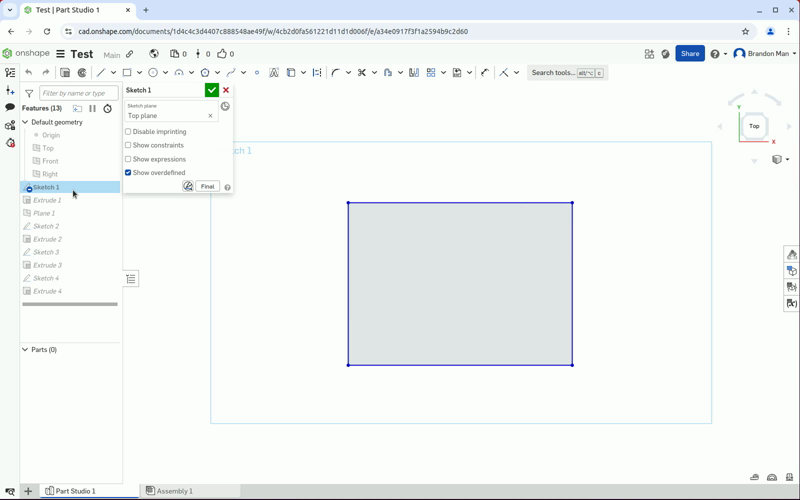
mouse_move(229, 92)
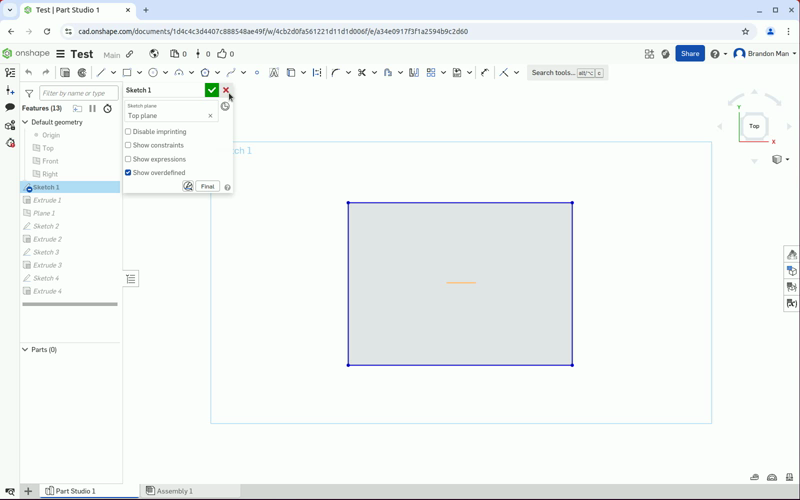
click(229, 92)
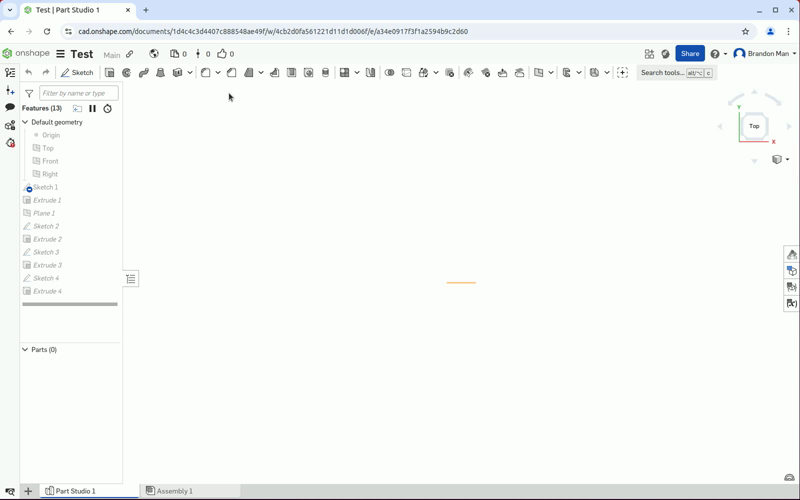
key(shift+s)
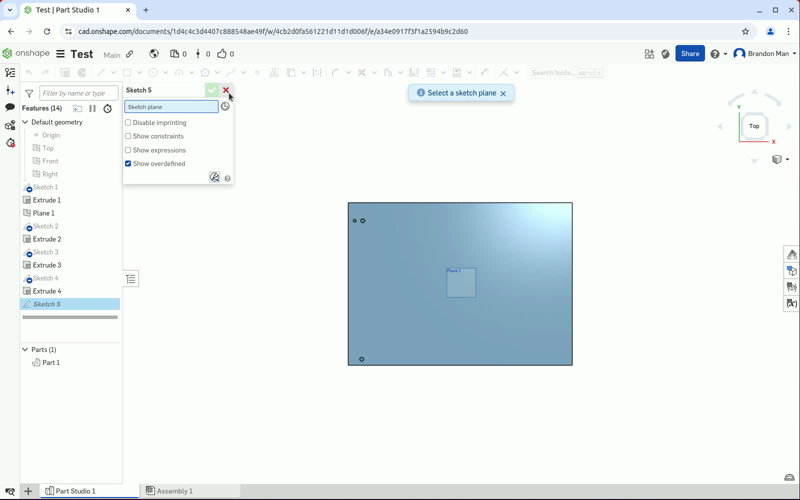
mouse_move(73, 215)
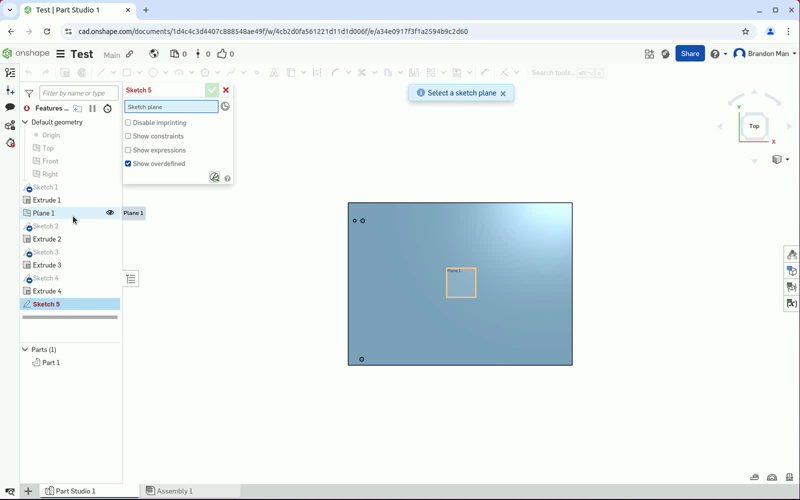
click(73, 215)
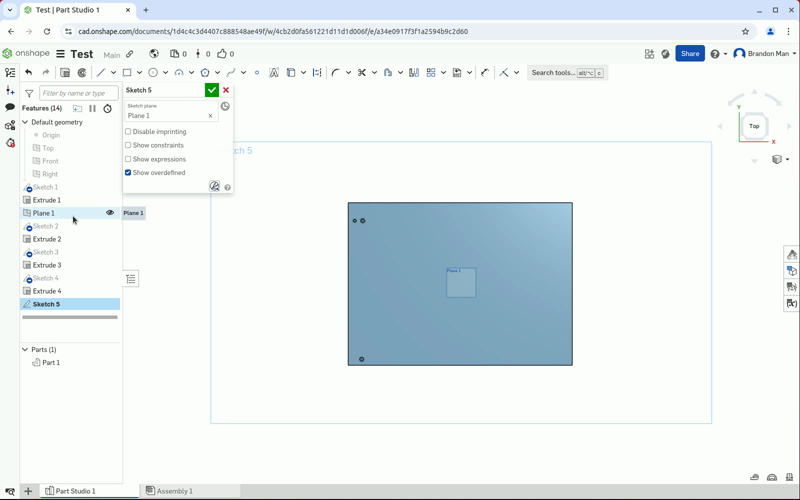
mouse_move(73, 352)
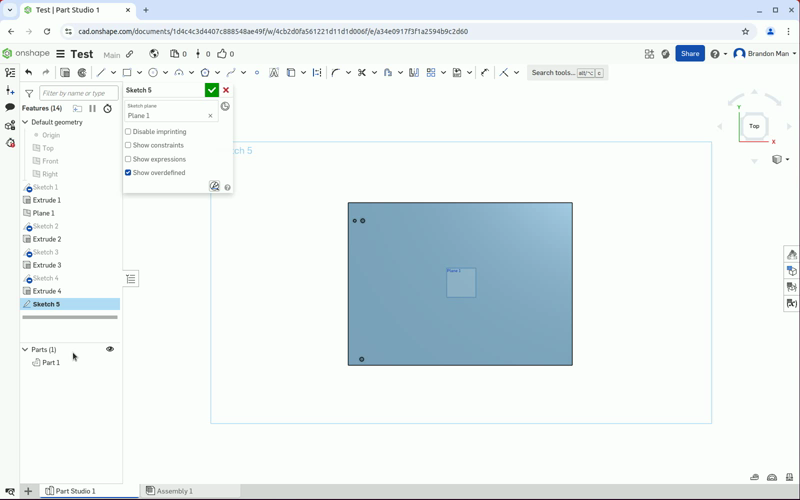
key(y)
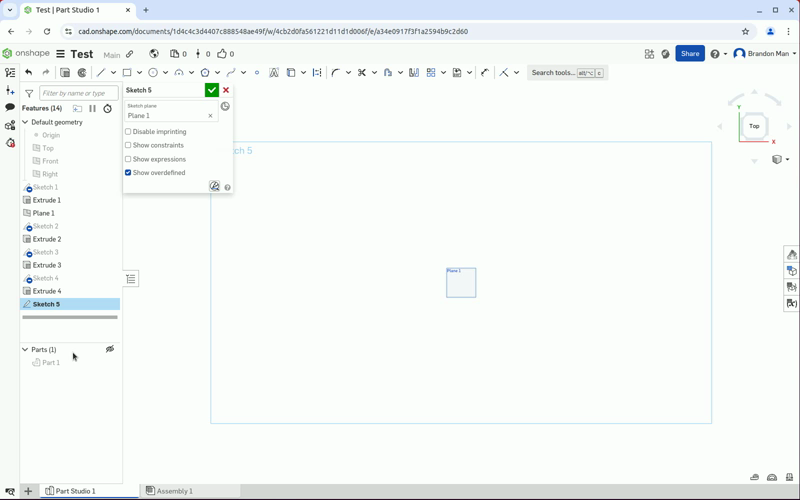
key(c)
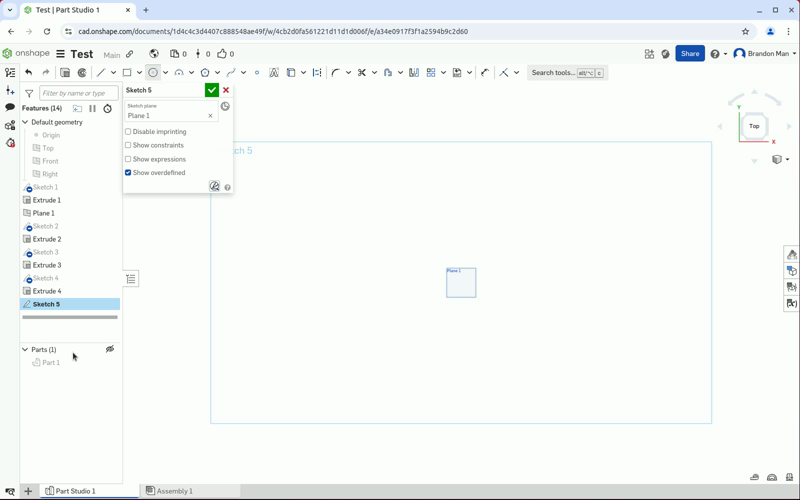
key_down(shift)
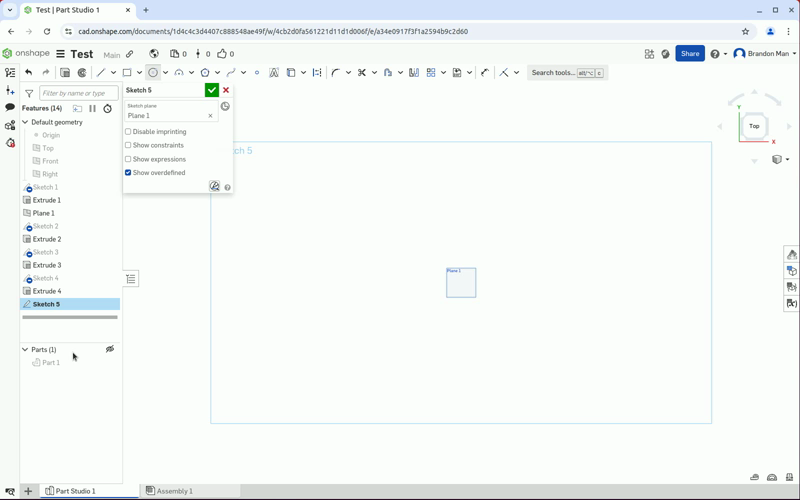
mouse_move(361, 351)
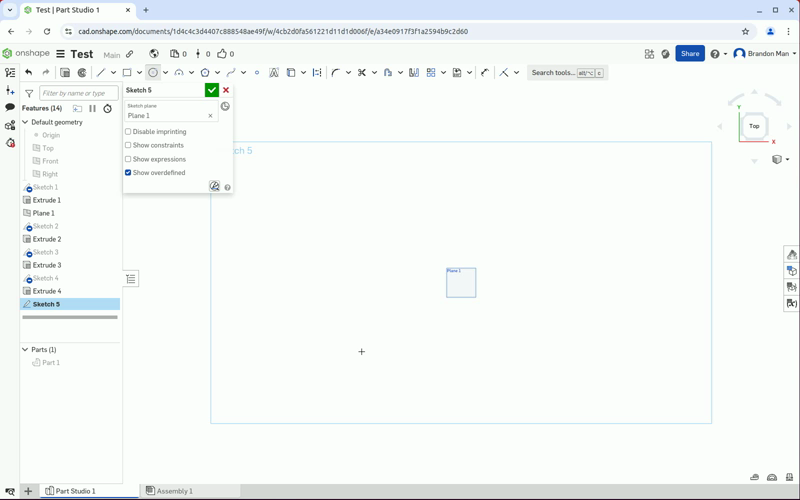
click(361, 351)
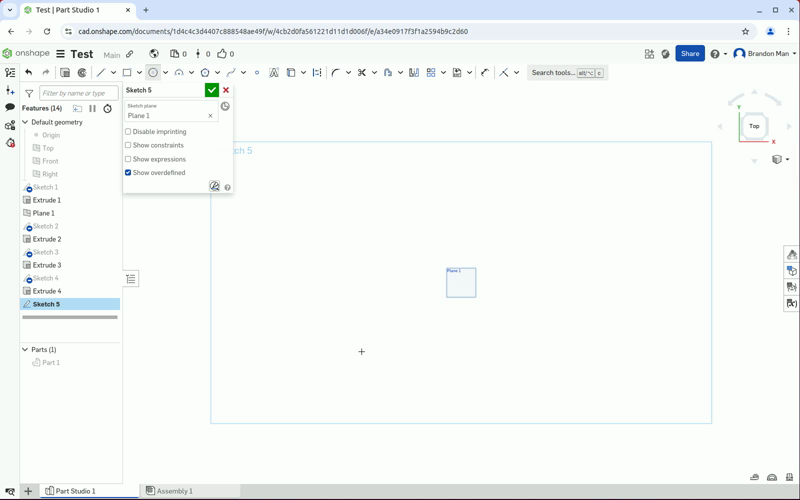
key_up(shift)
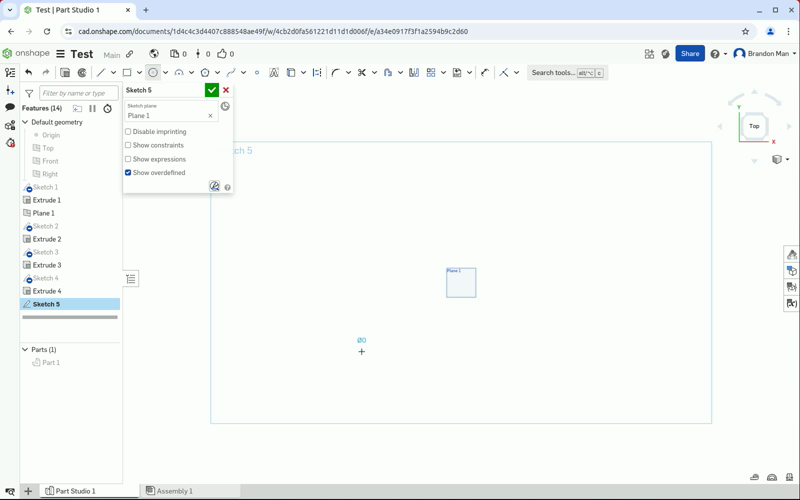
mouse_move(363, 351)
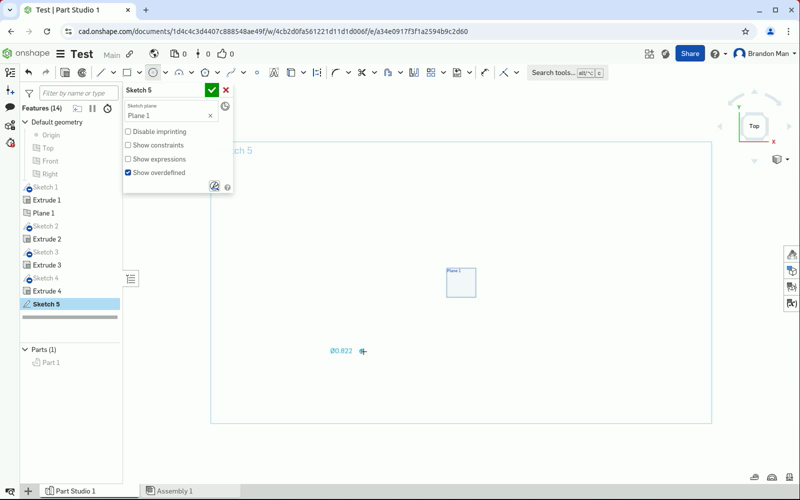
scroll(6)
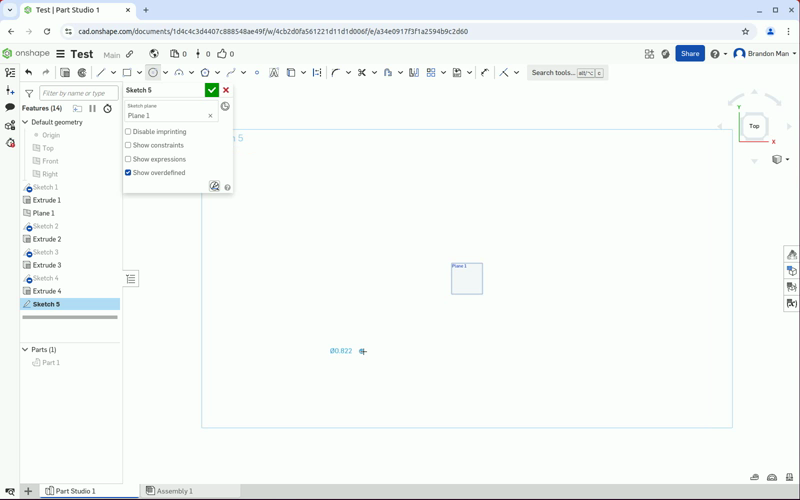
scroll(6)
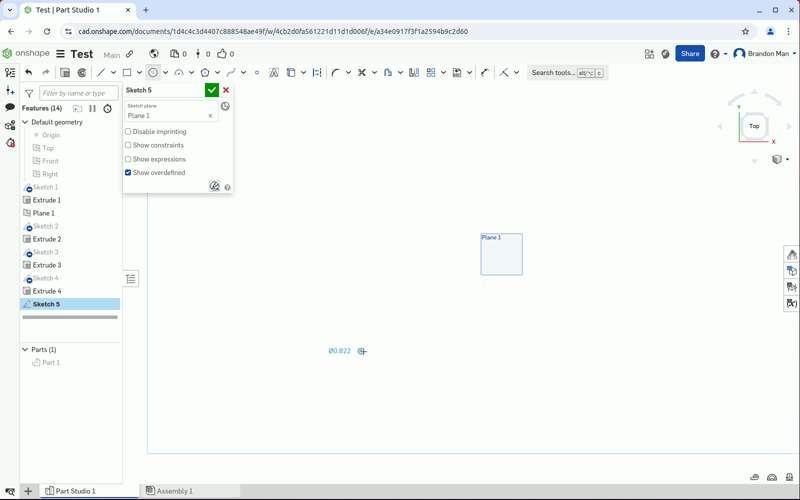
scroll(6)
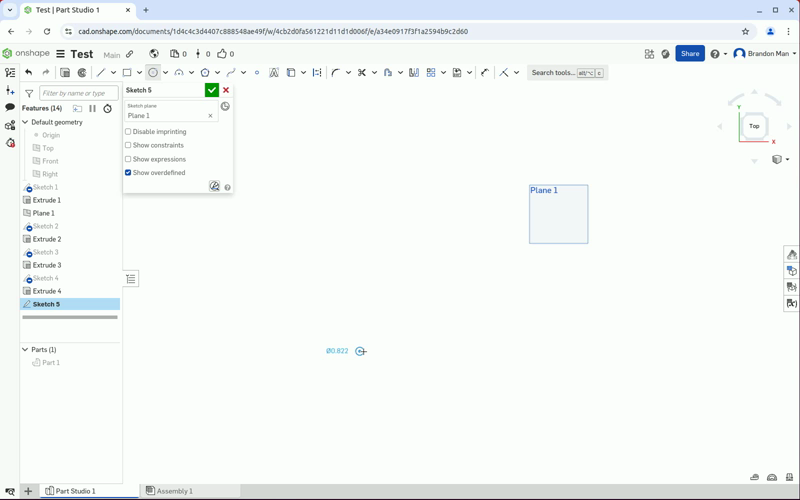
scroll(6)
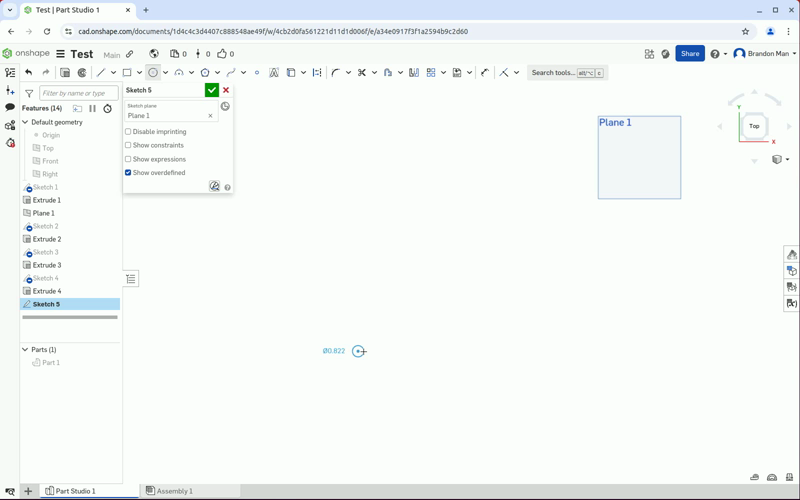
scroll(6)
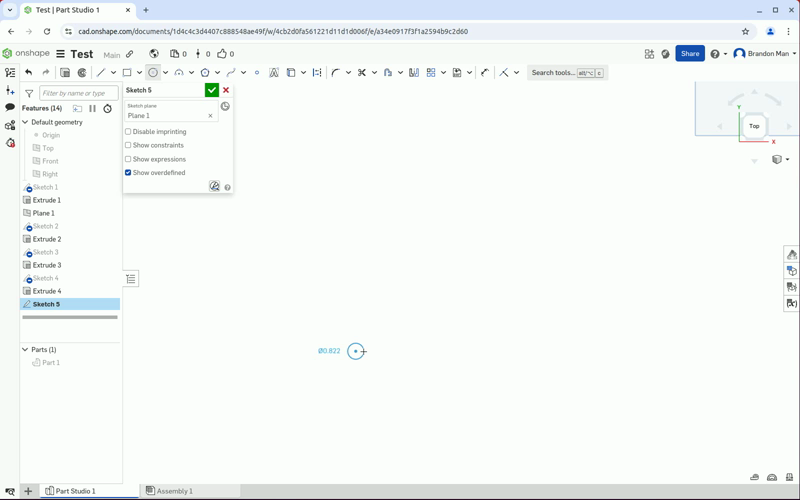
scroll(6)
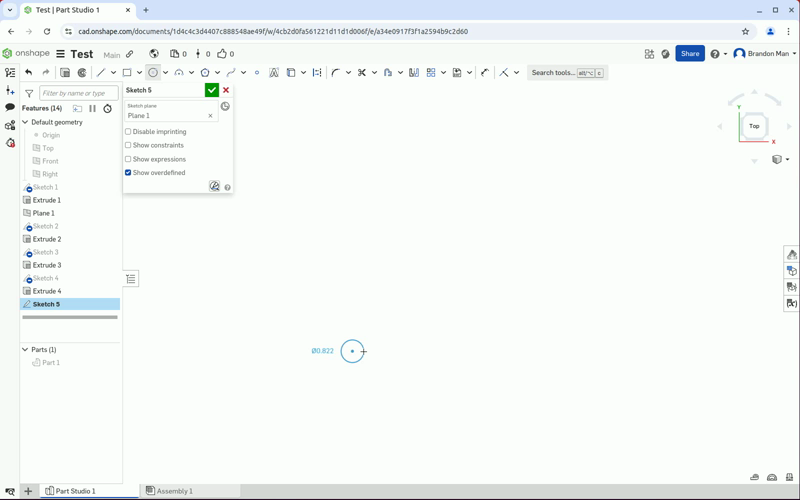
scroll(6)
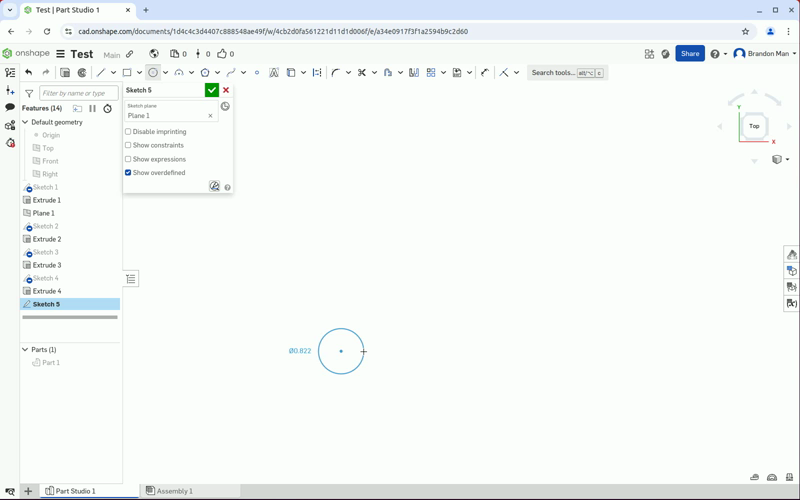
click(363, 351)
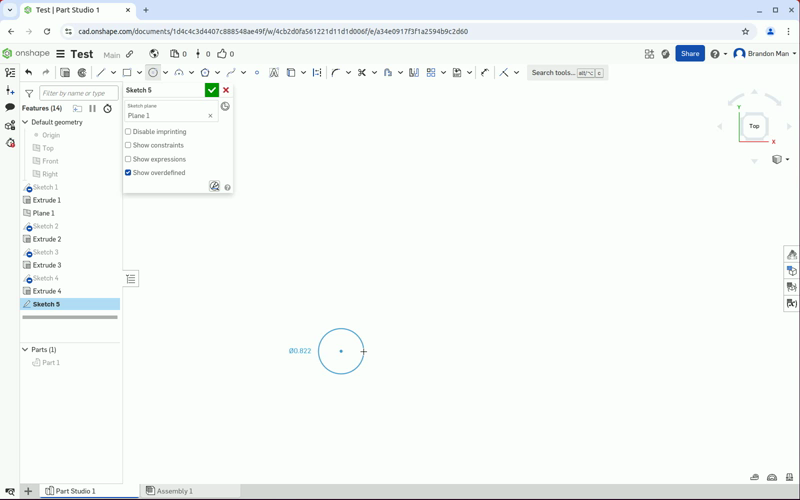
scroll(-6)
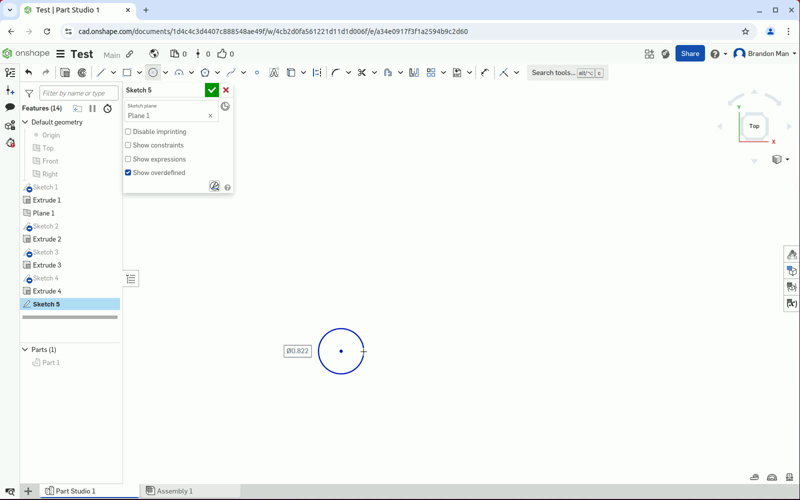
scroll(-6)
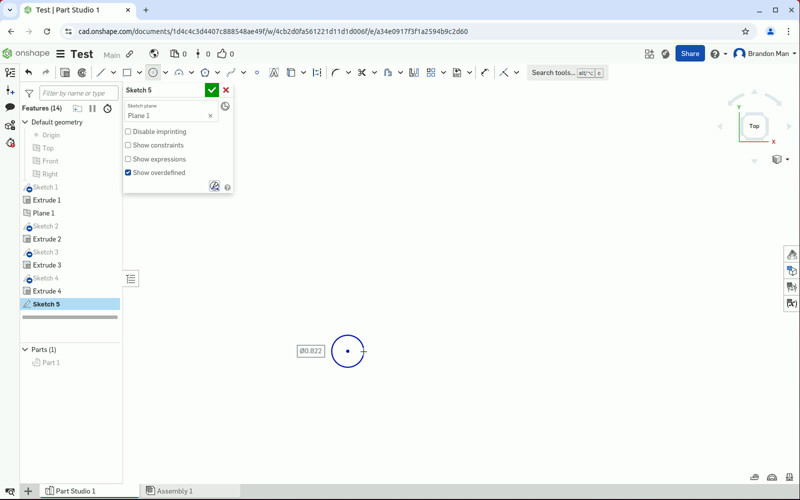
scroll(-6)
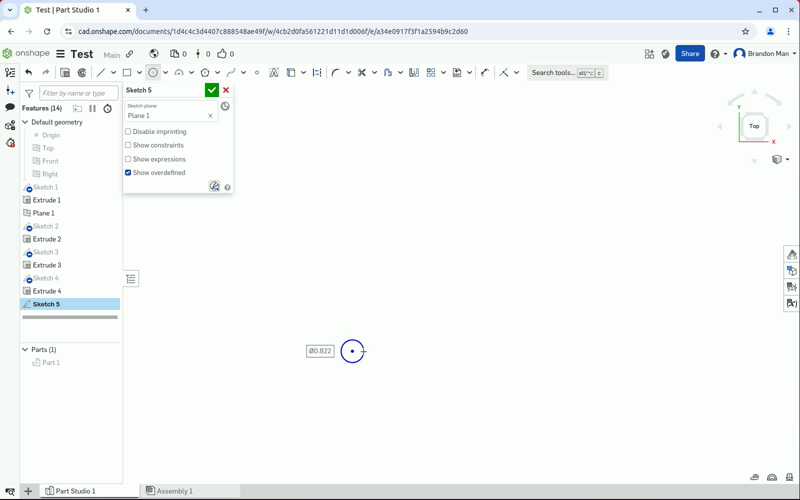
scroll(-6)
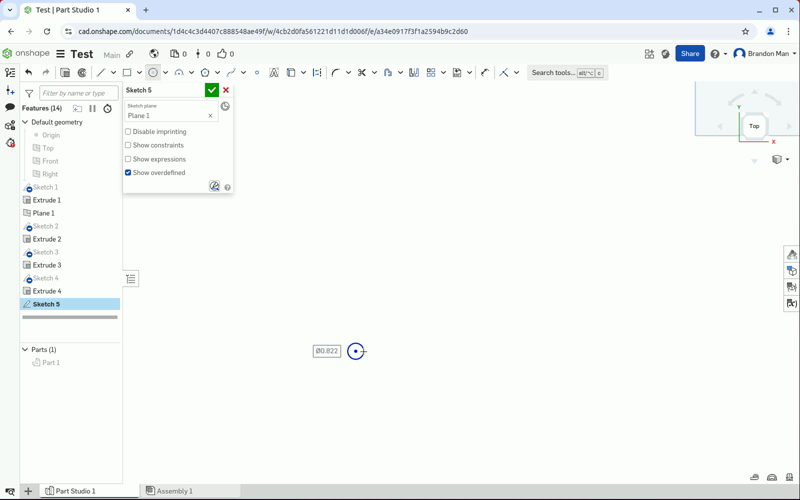
scroll(-6)
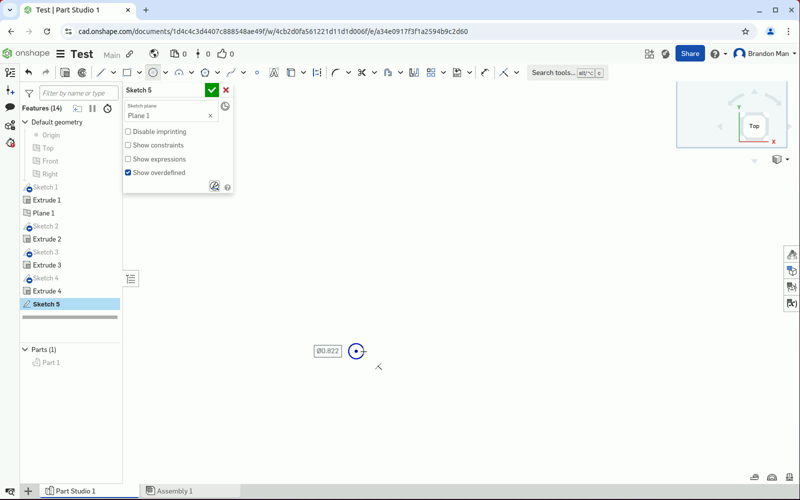
scroll(-6)
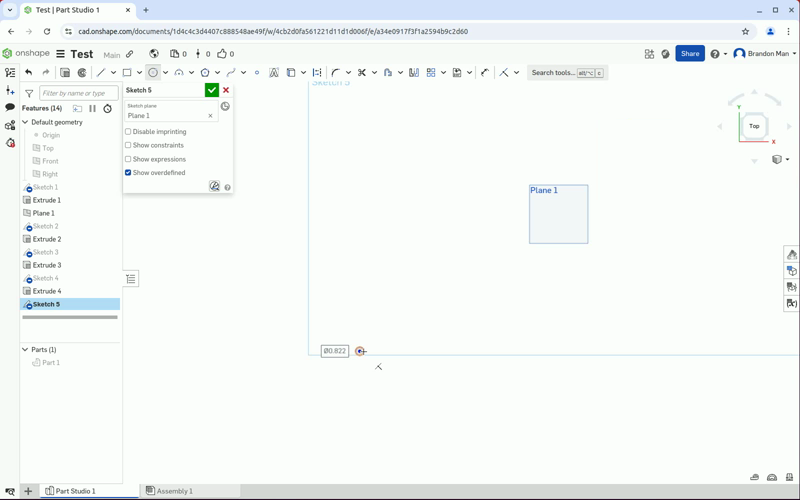
scroll(-6)
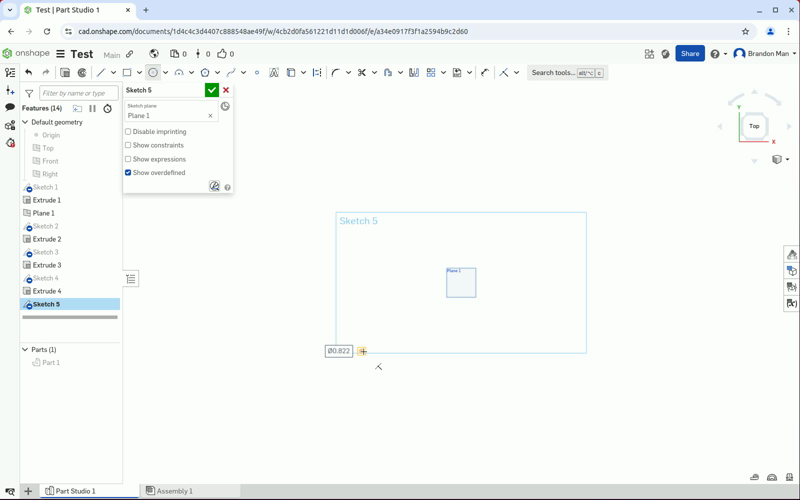
key(esc)
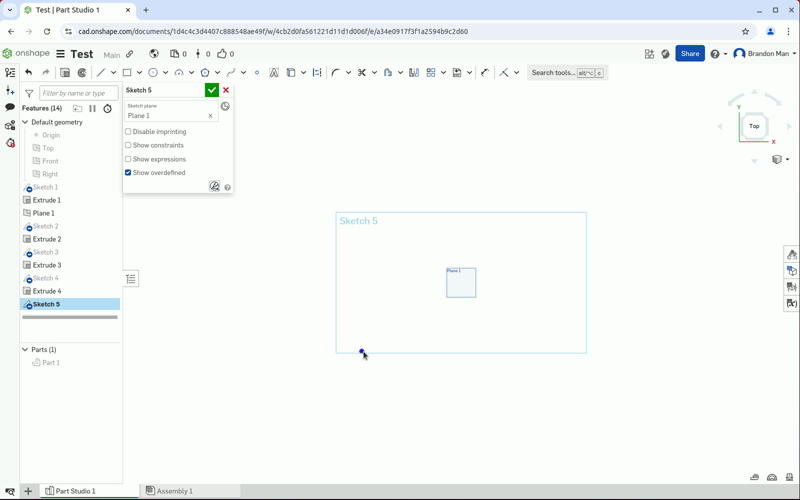
mouse_move(360, 350)
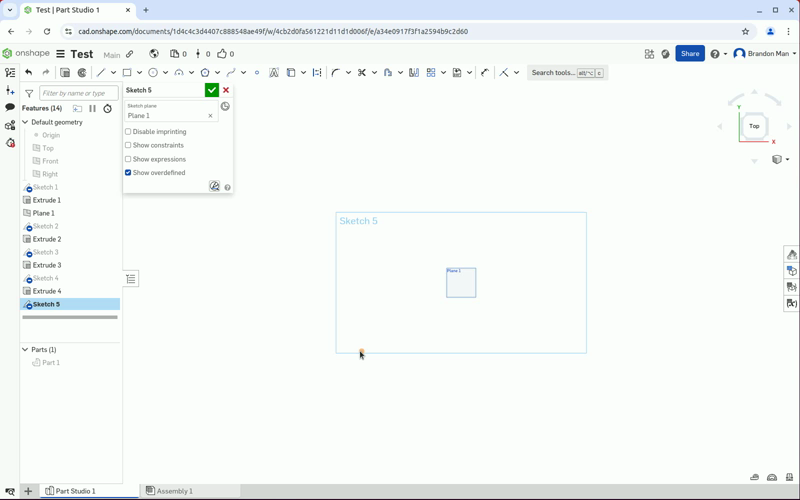
scroll(6)
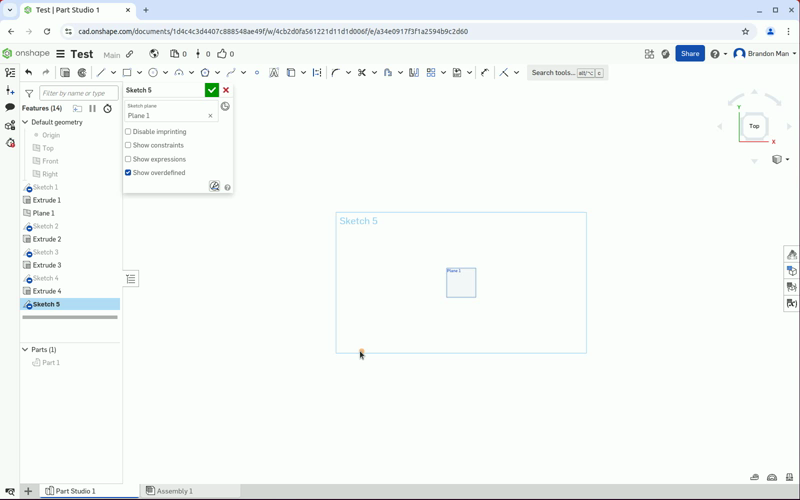
scroll(6)
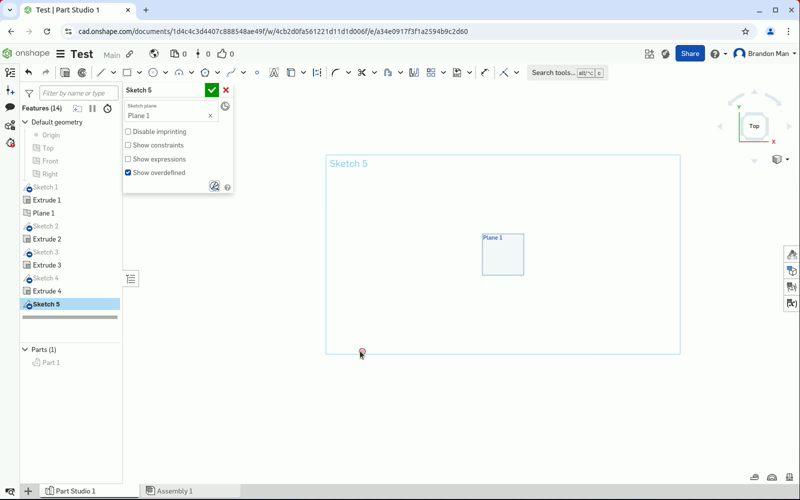
scroll(6)
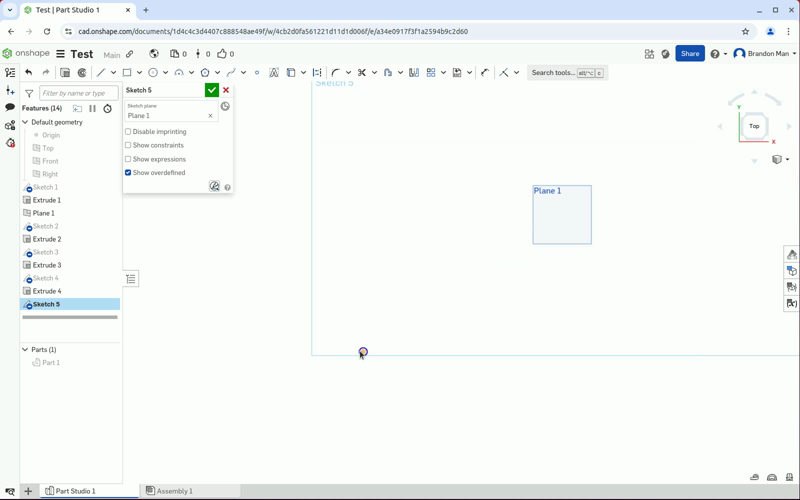
scroll(6)
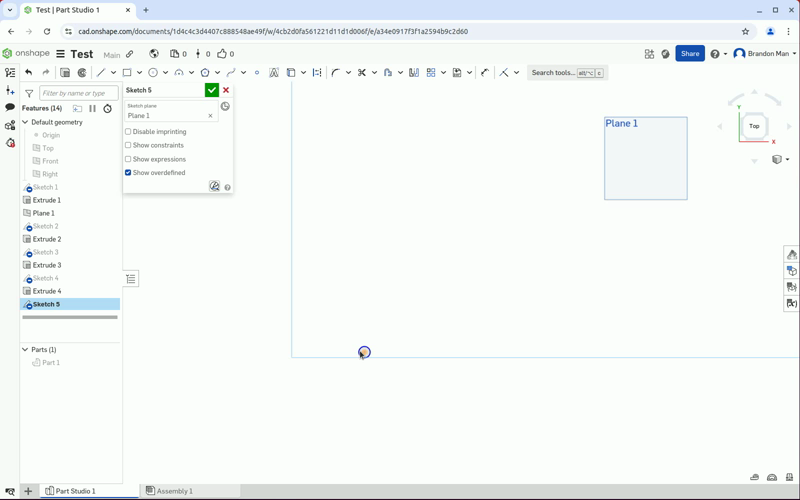
scroll(6)
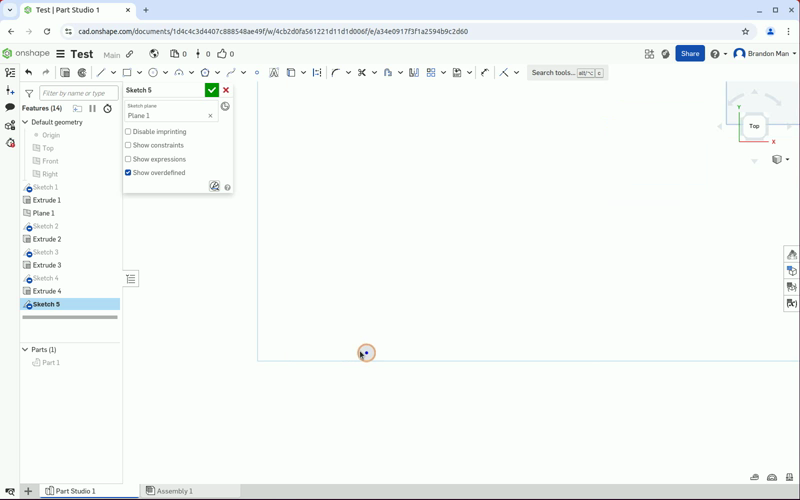
scroll(6)
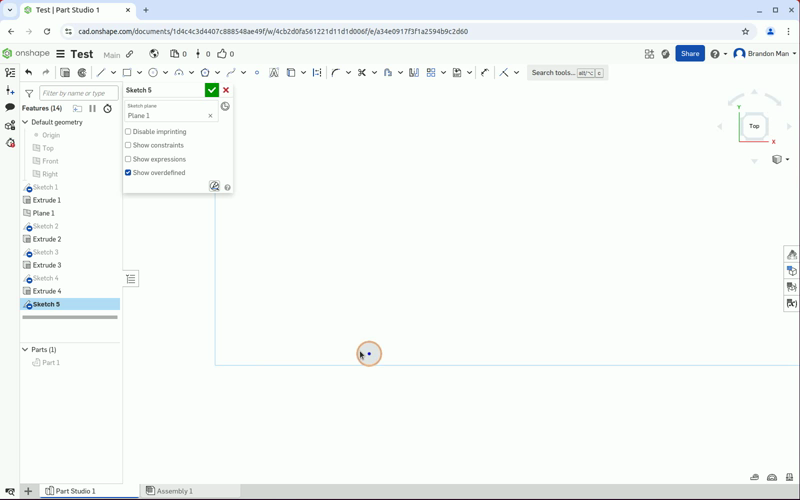
scroll(6)
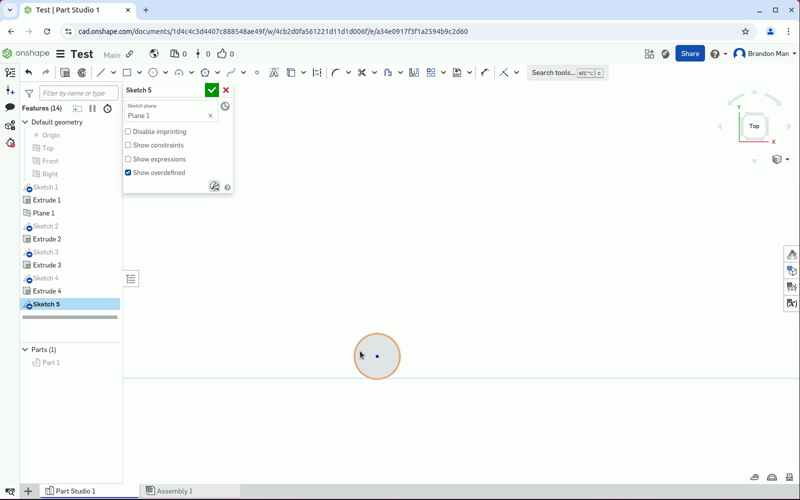
click(360, 350)
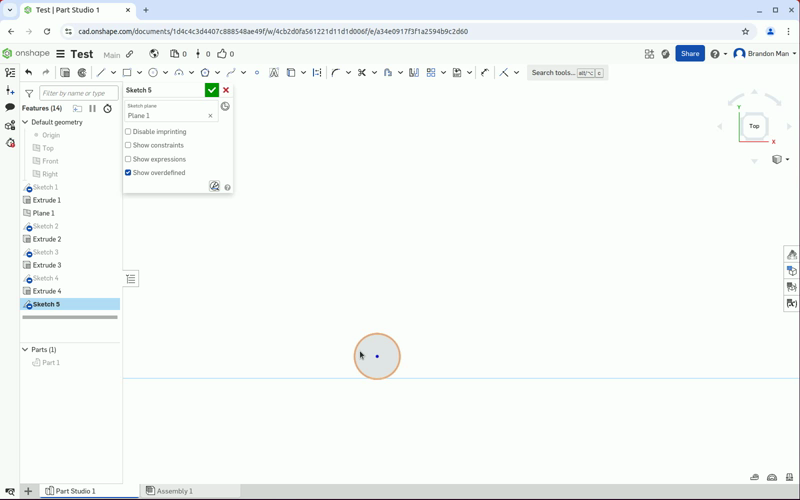
scroll(-6)
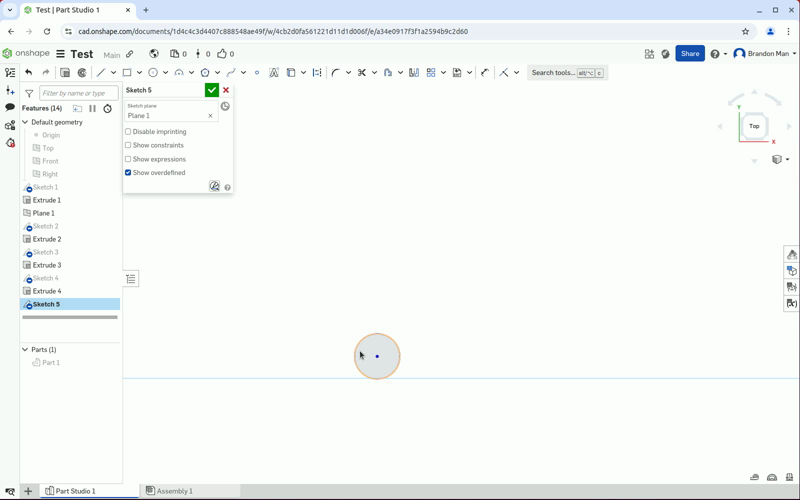
scroll(-6)
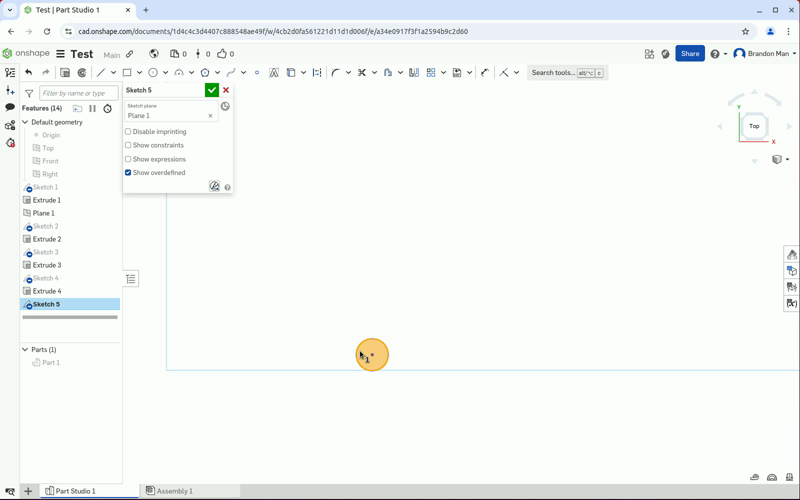
scroll(-6)
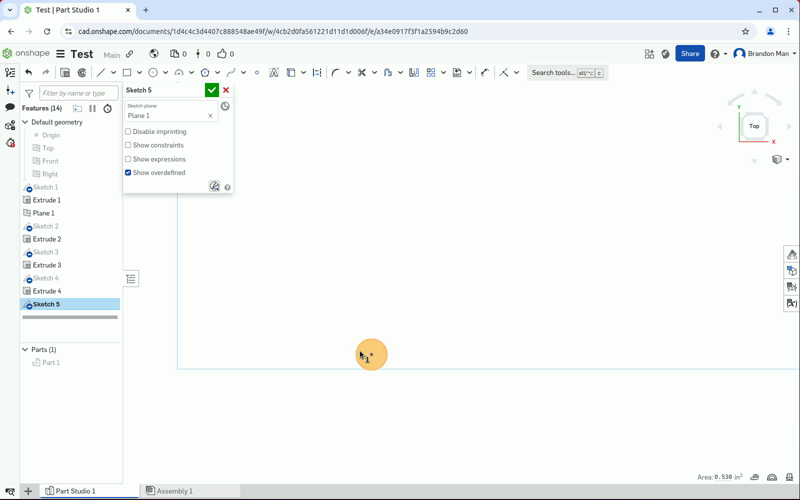
scroll(-6)
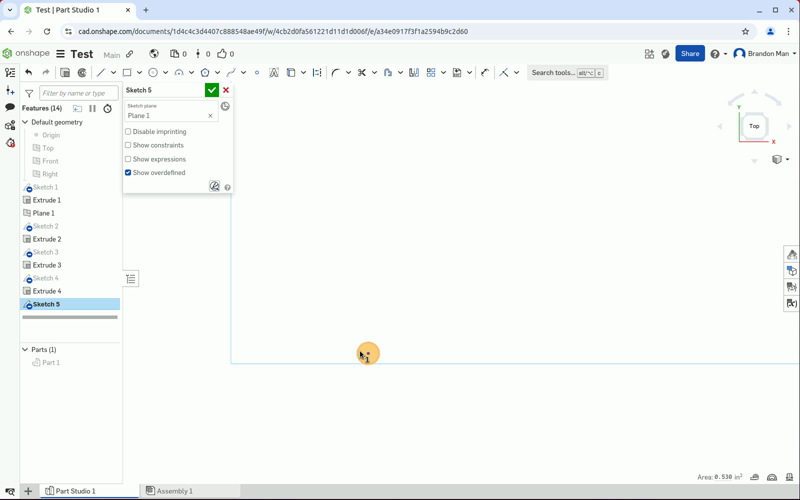
scroll(-6)
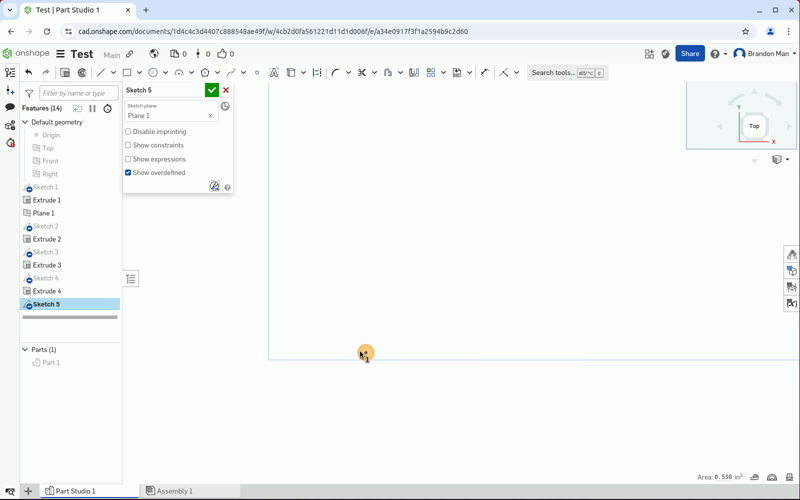
scroll(-6)
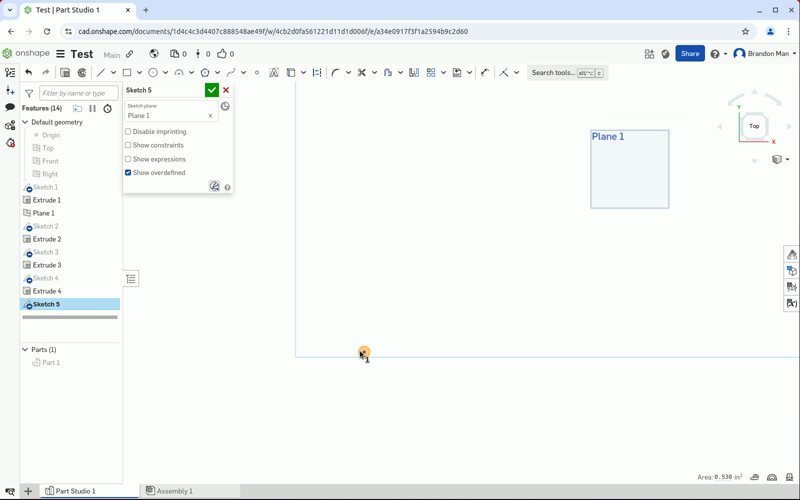
scroll(-6)
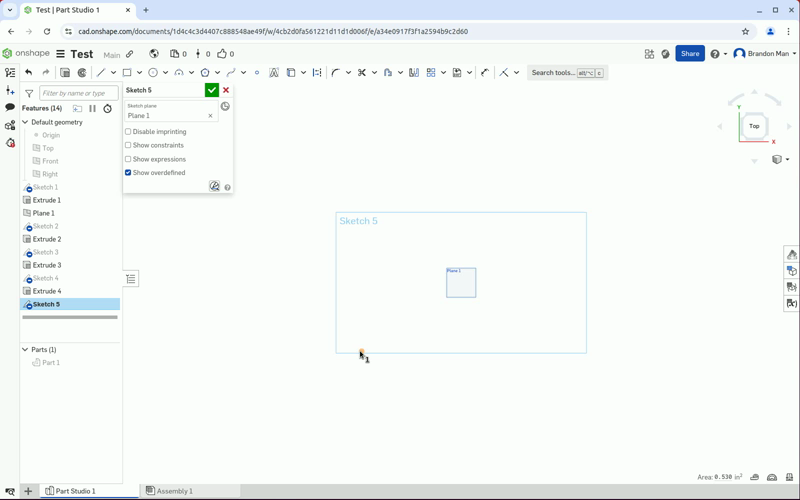
mouse_move(73, 352)
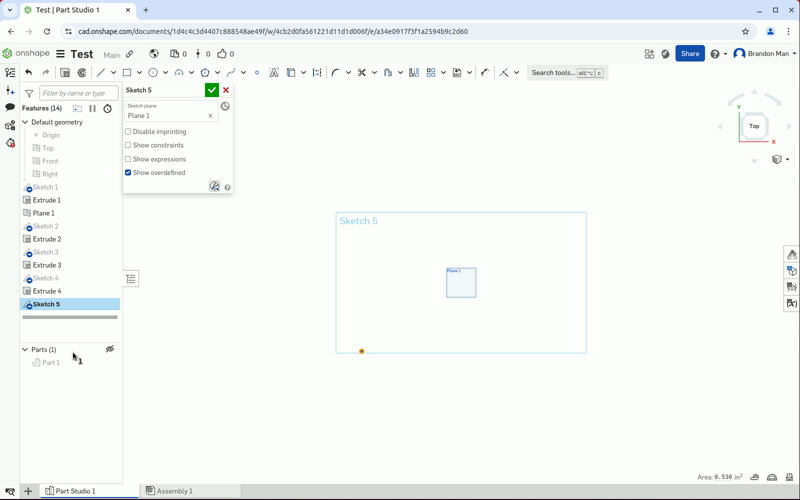
key(shift+y)
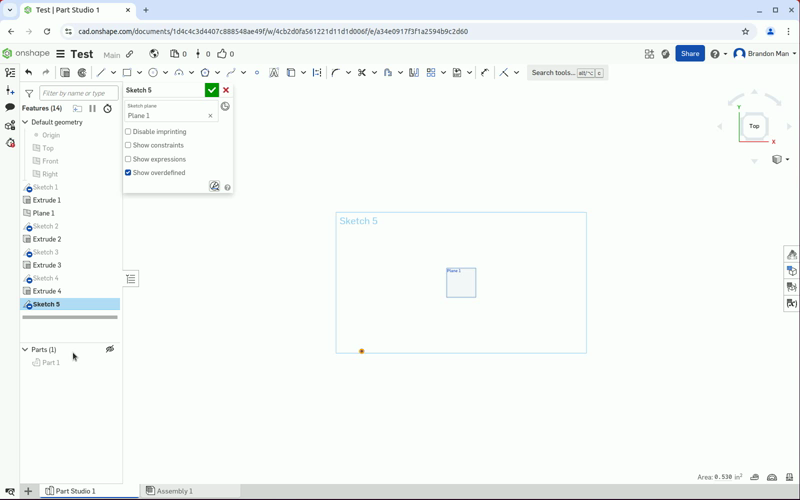
key(shift+e)
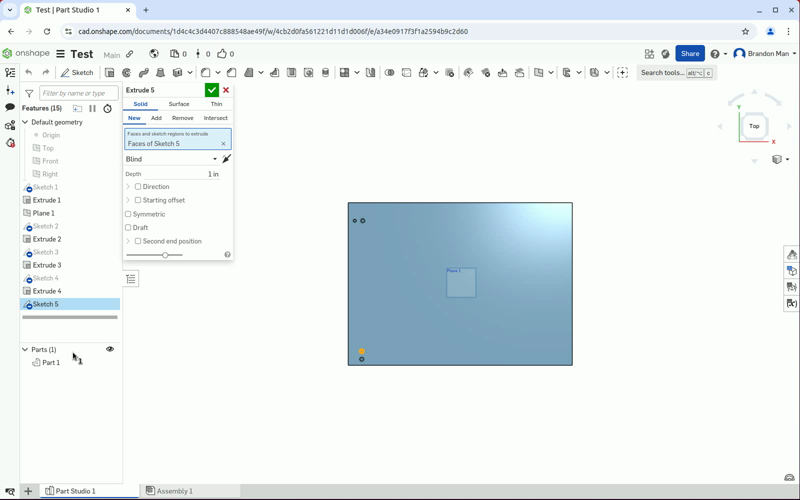
mouse_move(143, 106)
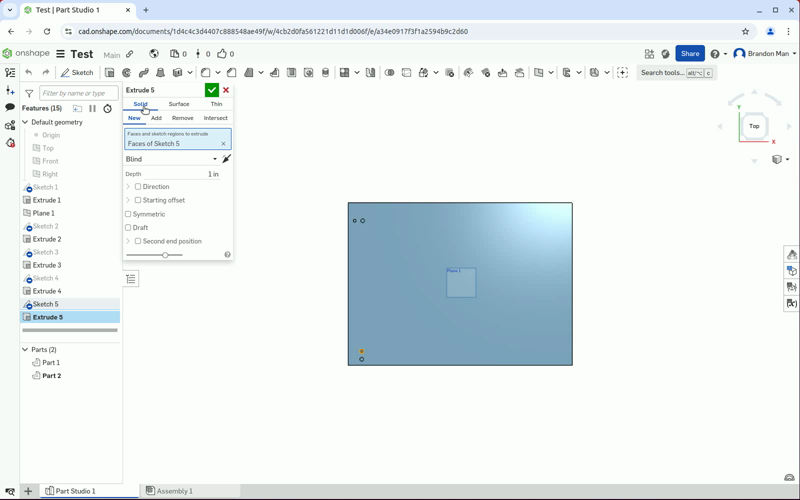
click(143, 106)
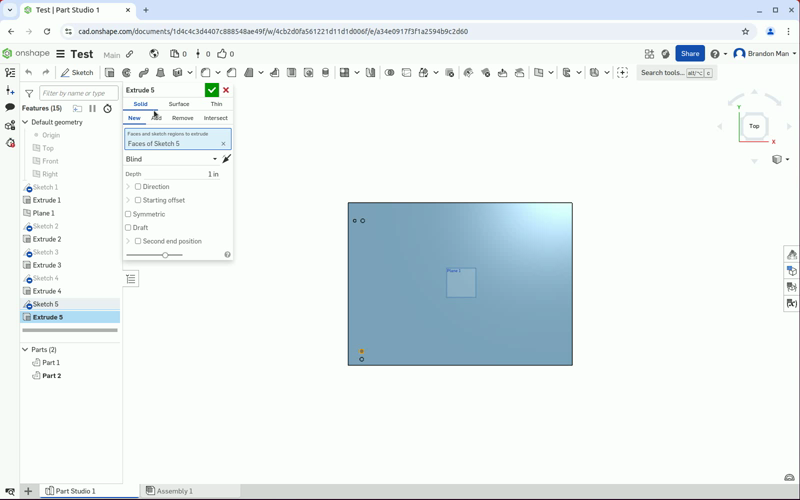
mouse_move(186, 120)
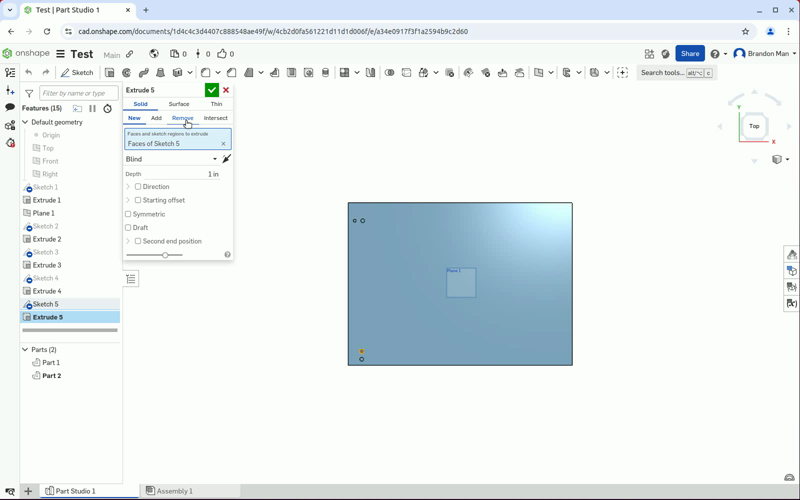
click(186, 120)
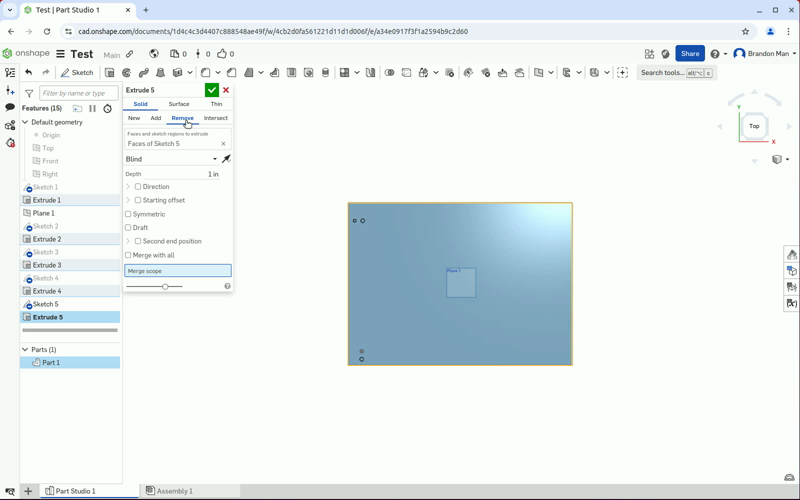
key(tab, 4)
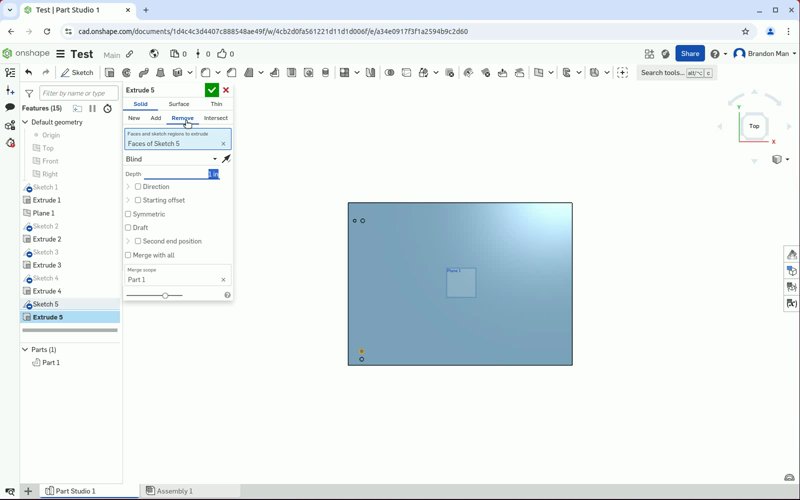
text(1.204)
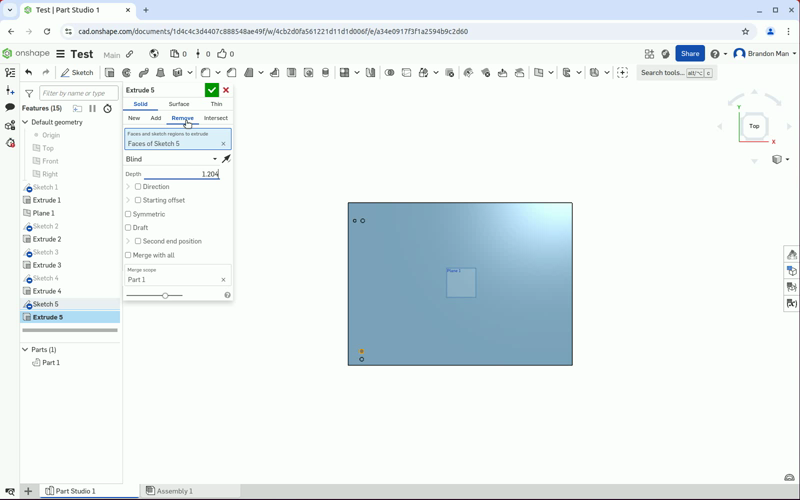
key(tab, 6)
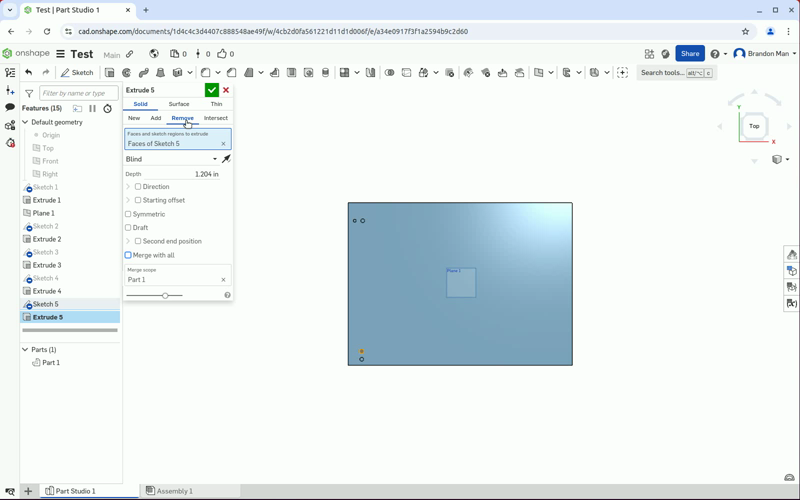
key(space)
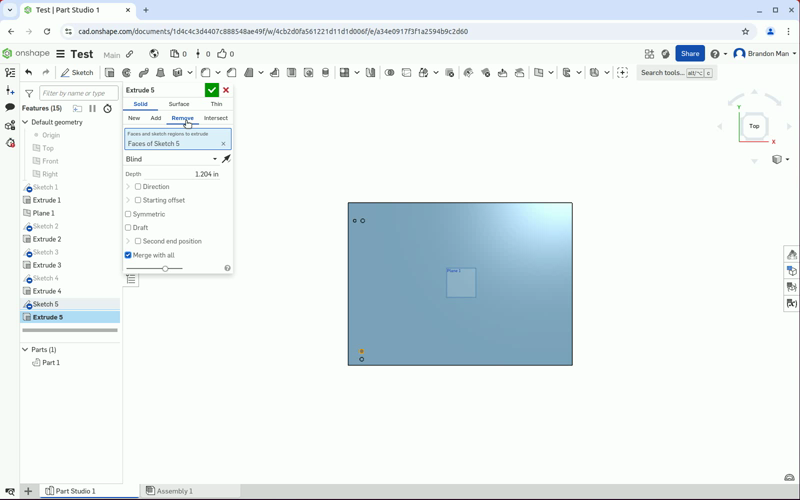
key(enter)
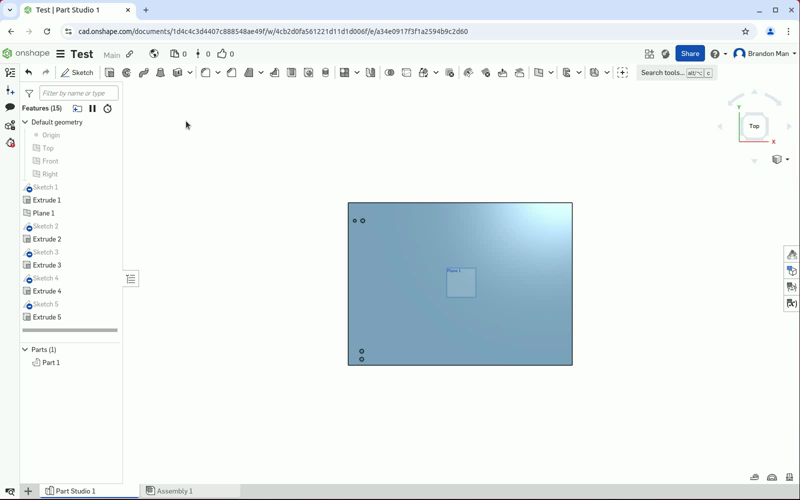
key(shift+h)
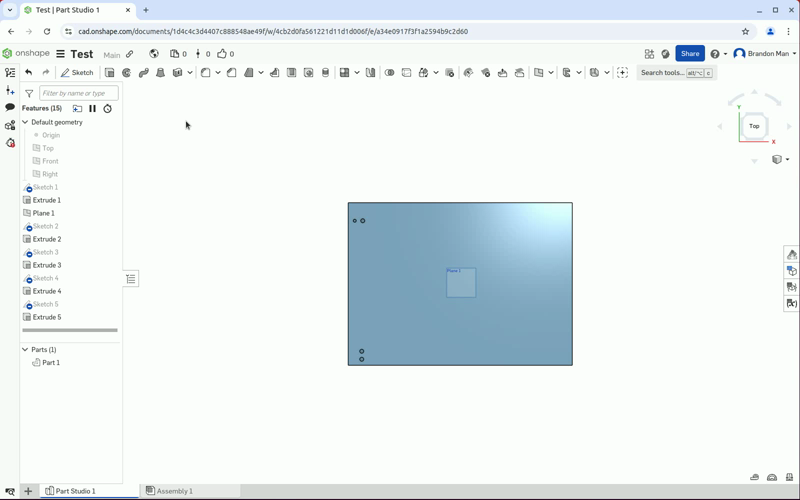
key(shift+h)
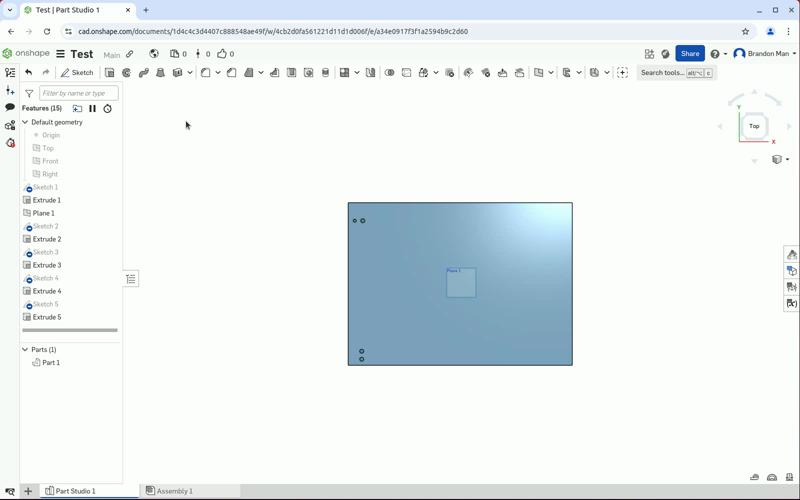
mouse_move(73, 189)
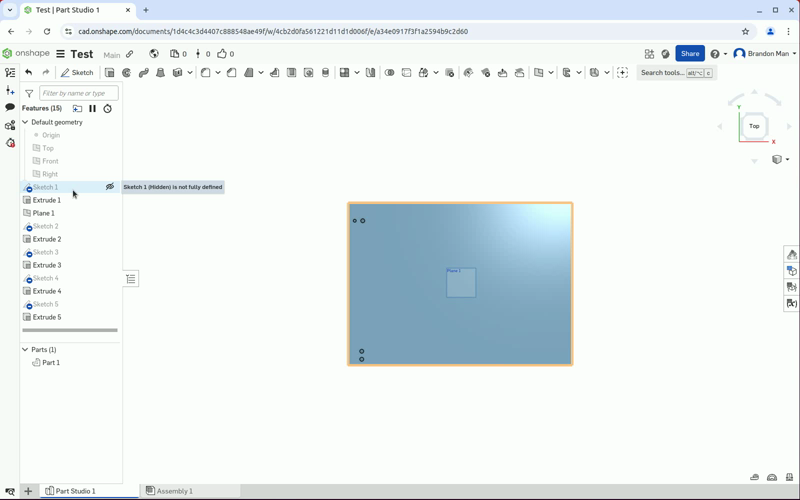
click(73, 189)
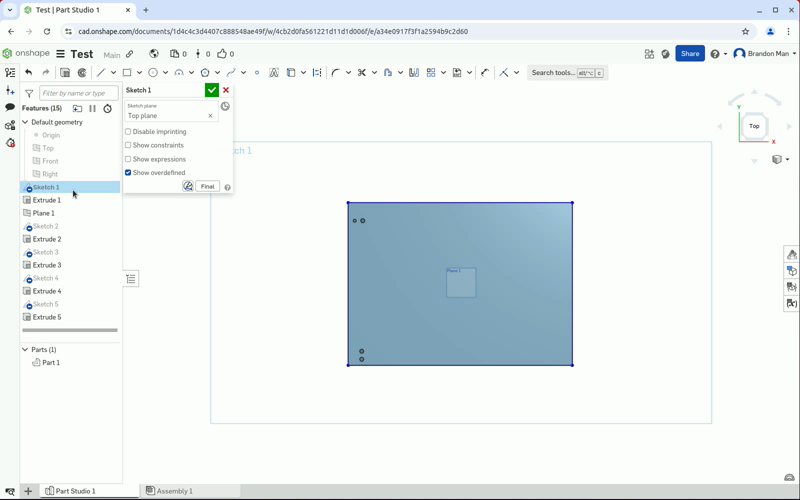
mouse_move(229, 92)
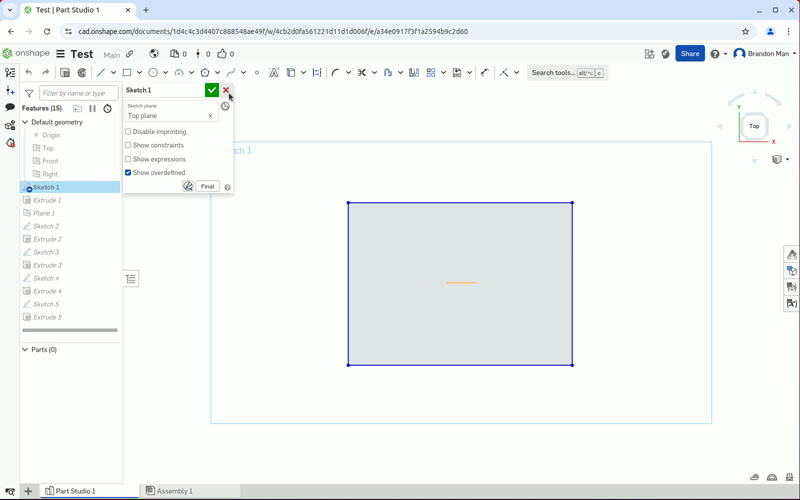
click(229, 92)
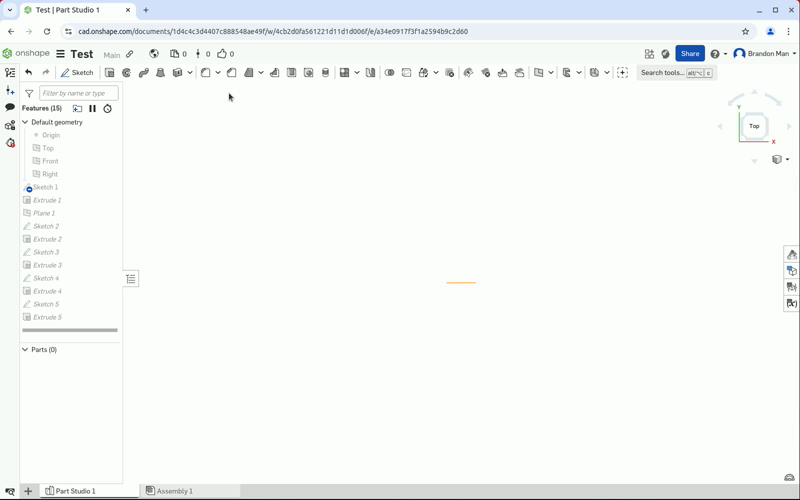
key(shift+s)
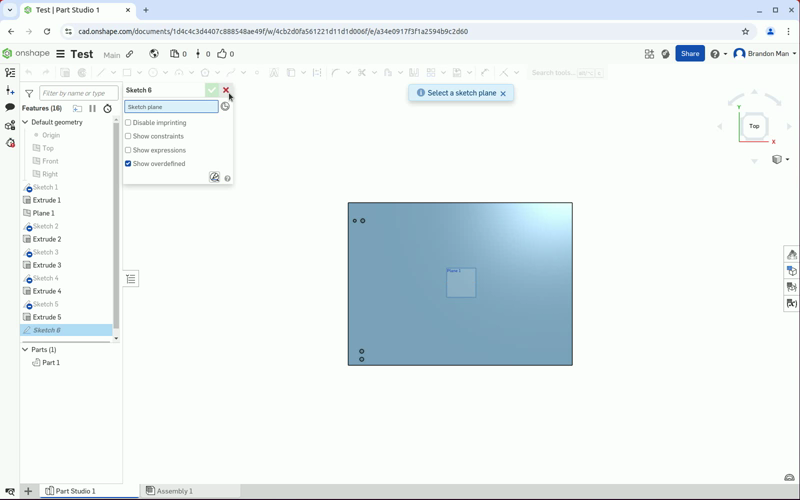
mouse_move(69, 215)
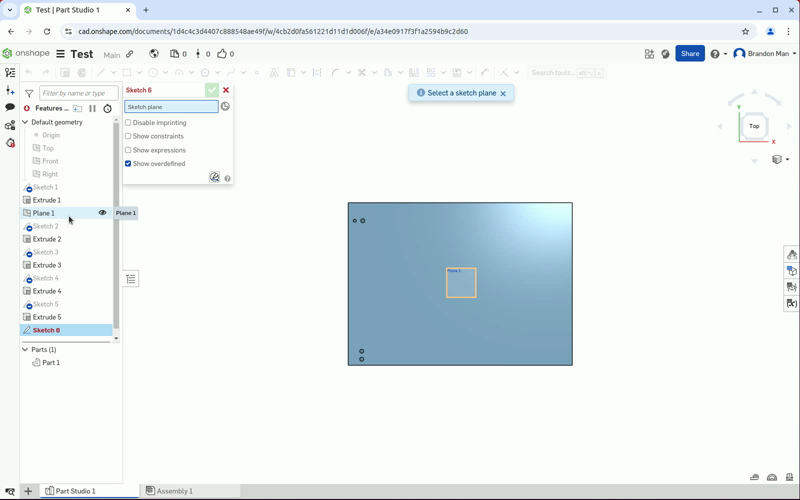
click(69, 215)
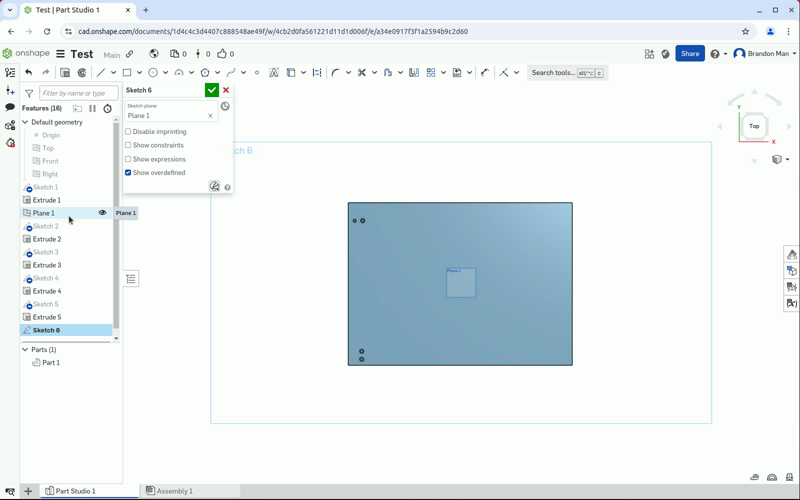
mouse_move(73, 352)
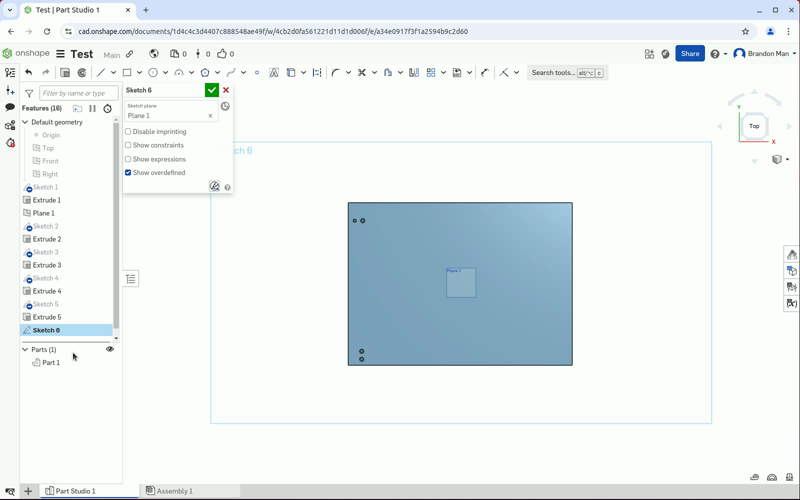
key(y)
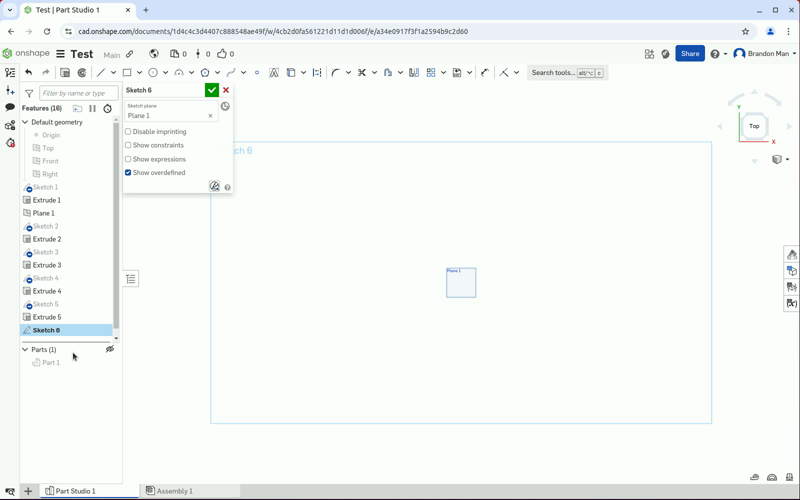
key(c)
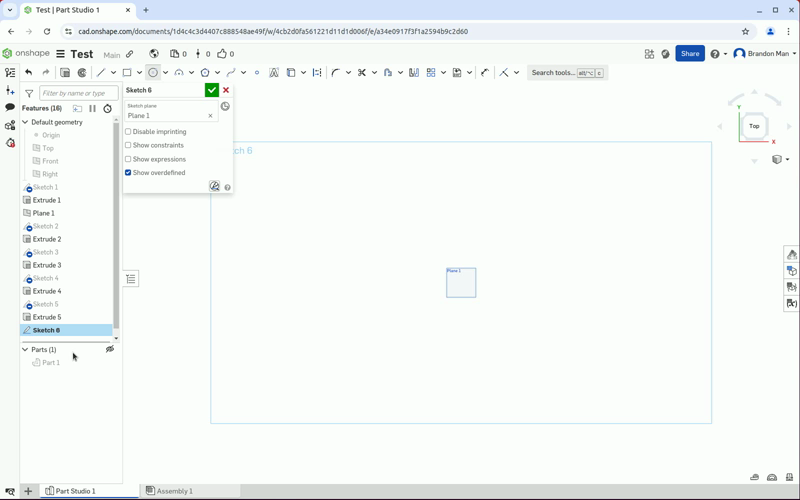
key_down(shift)
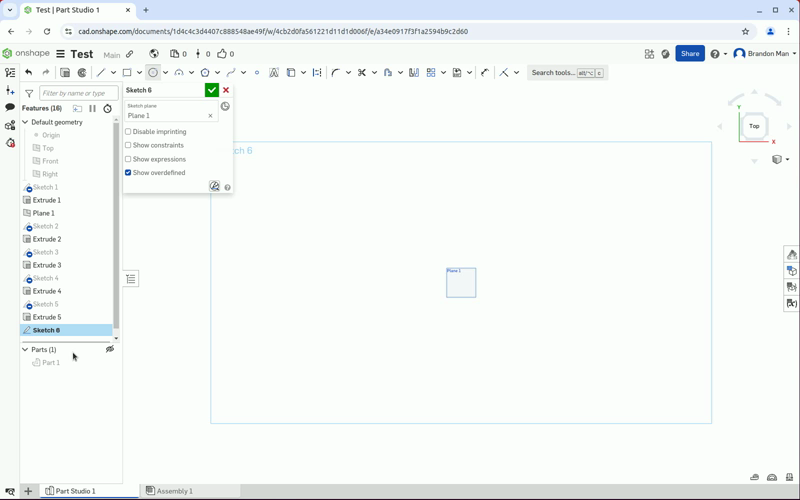
mouse_move(561, 351)
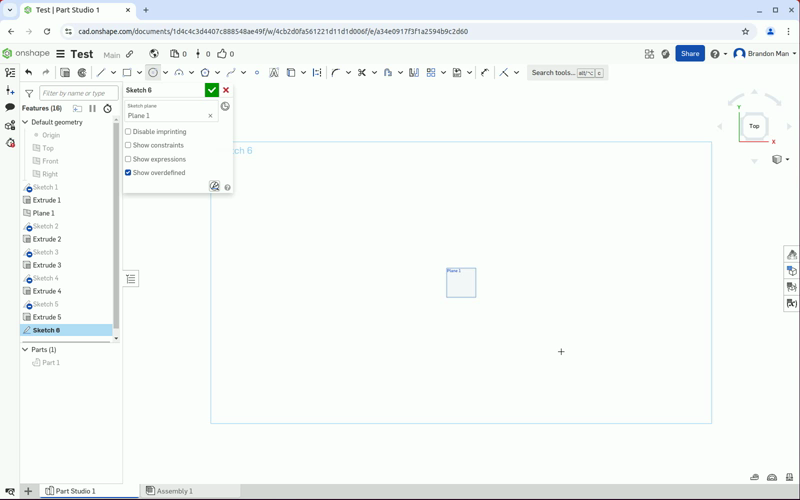
click(561, 351)
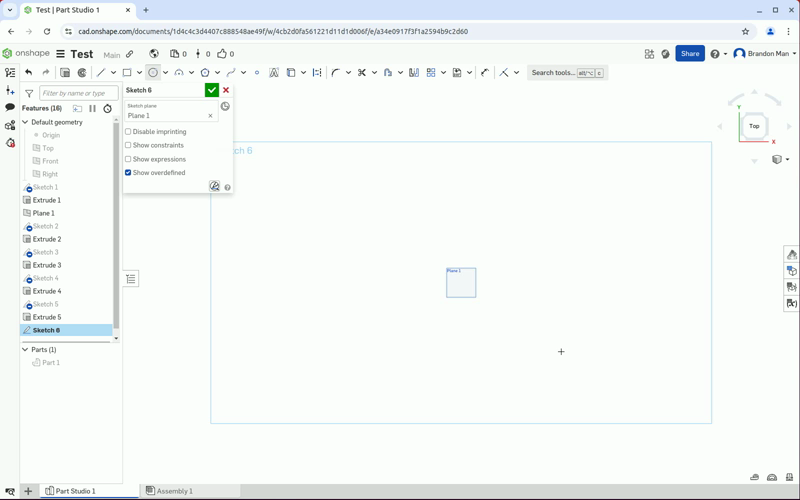
key_up(shift)
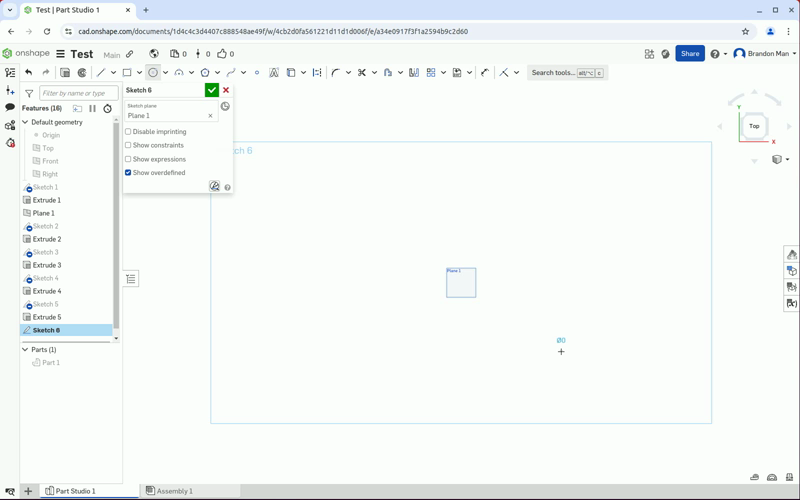
mouse_move(562, 351)
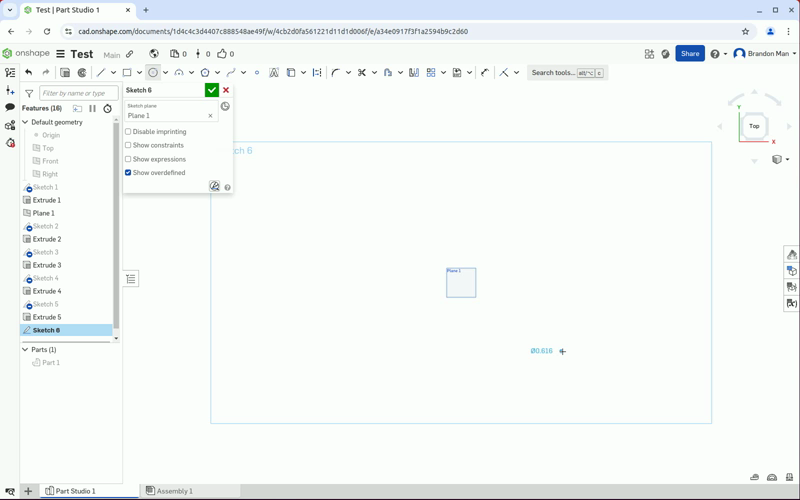
scroll(6)
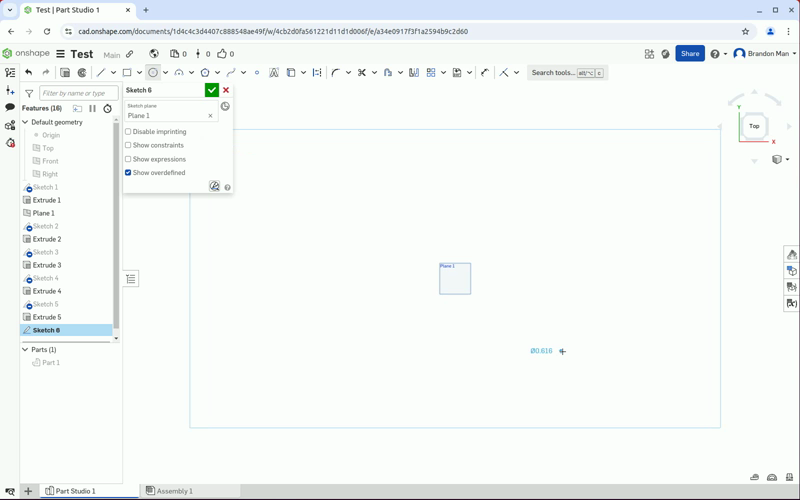
scroll(6)
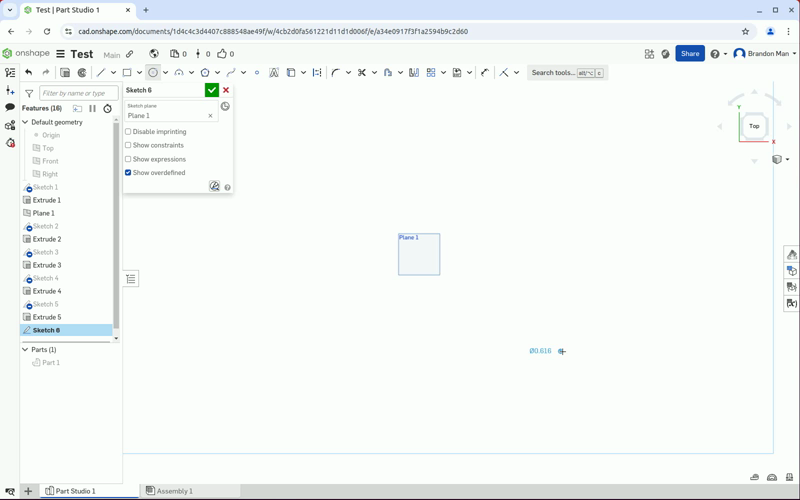
scroll(6)
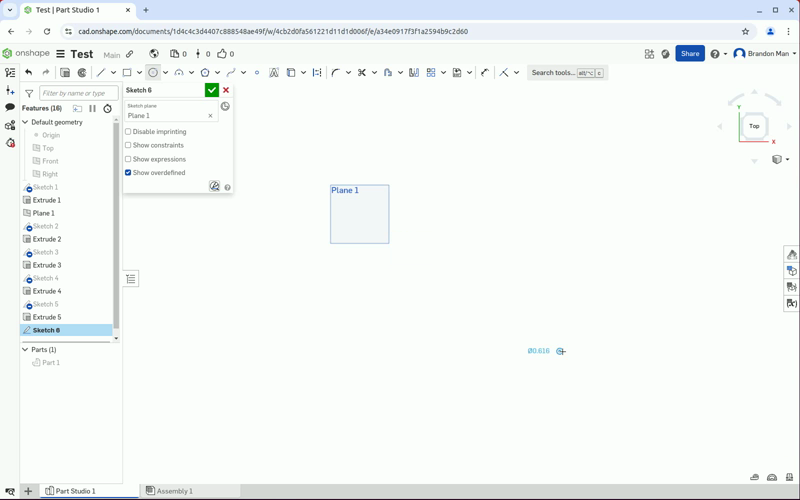
scroll(6)
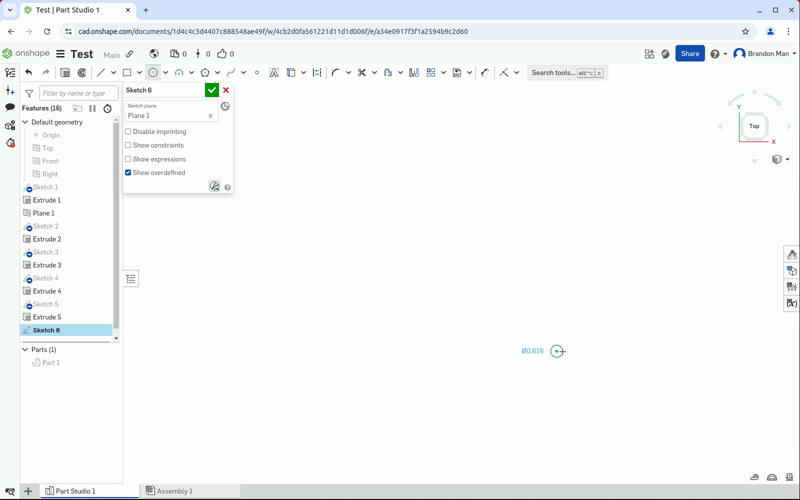
scroll(6)
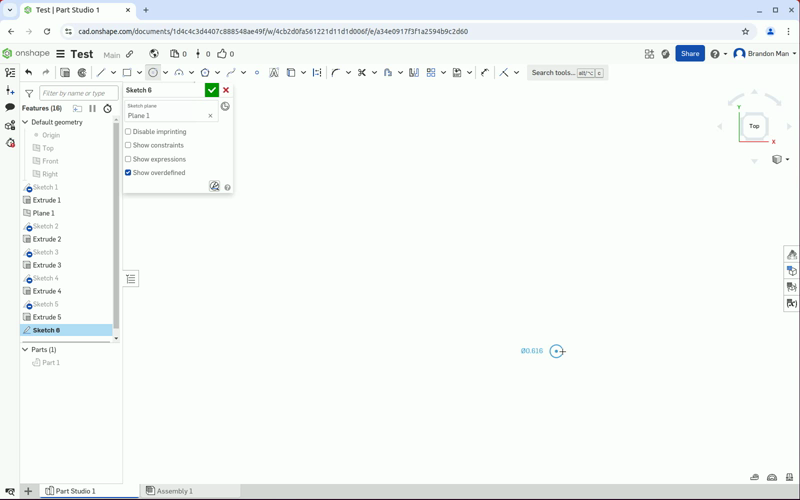
scroll(6)
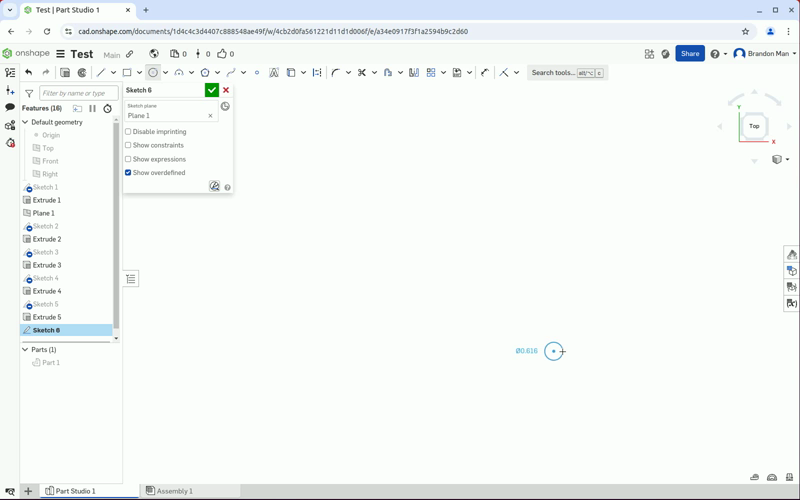
scroll(6)
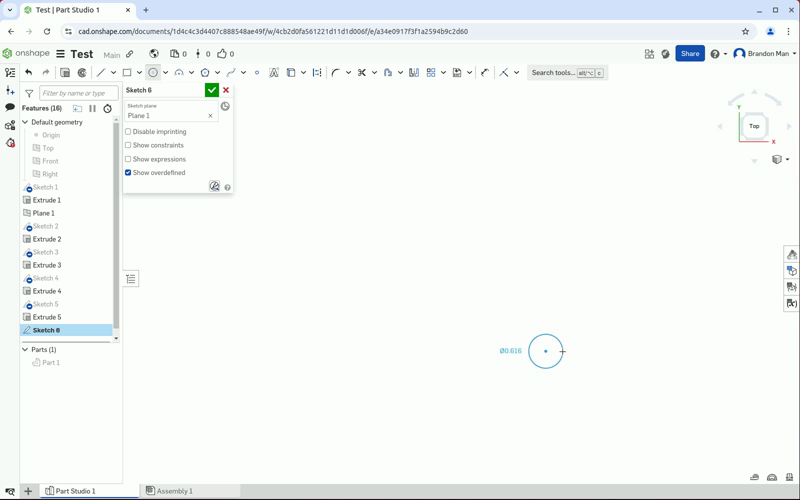
click(562, 351)
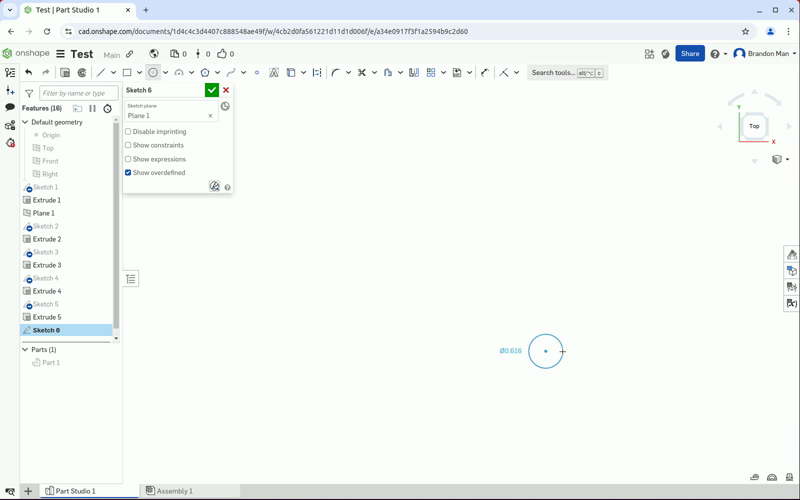
scroll(-6)
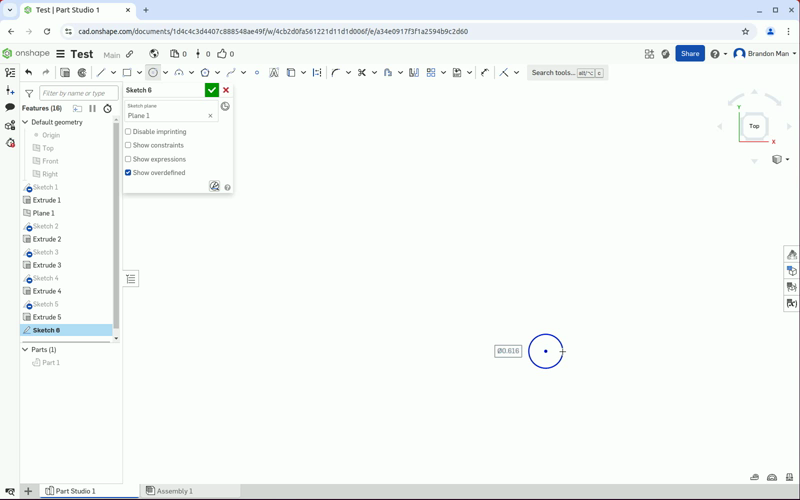
scroll(-6)
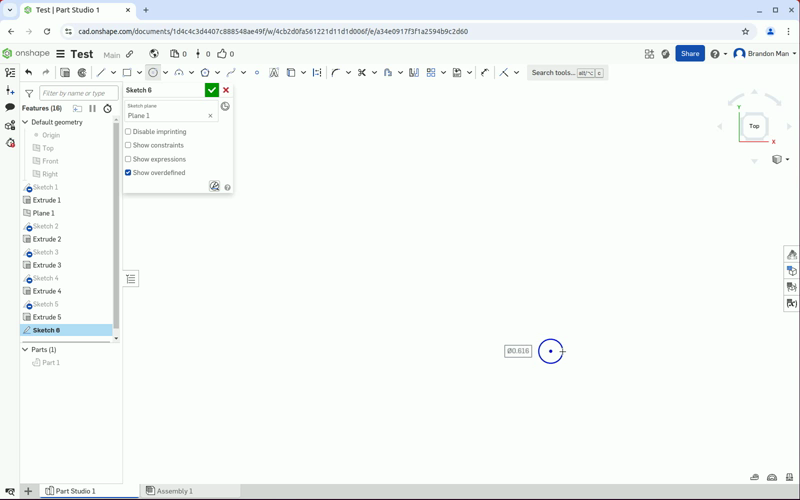
scroll(-6)
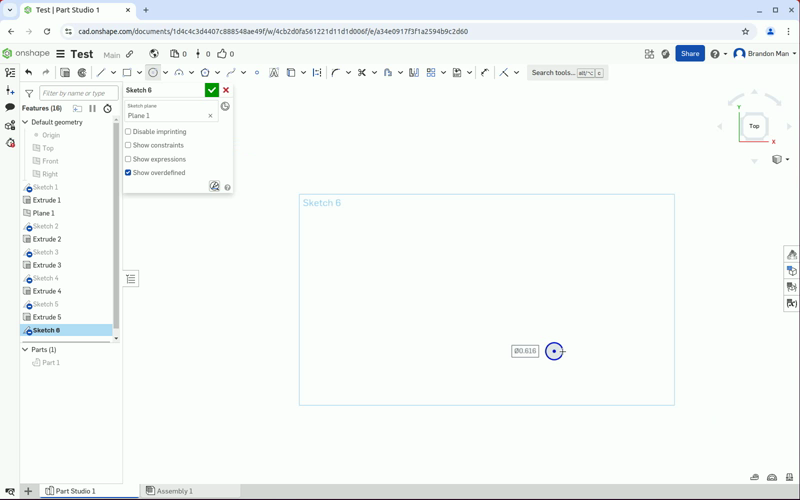
scroll(-6)
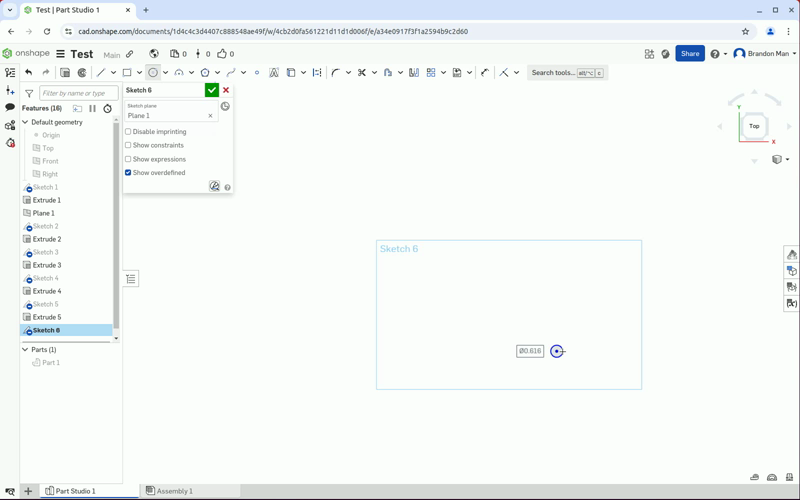
scroll(-6)
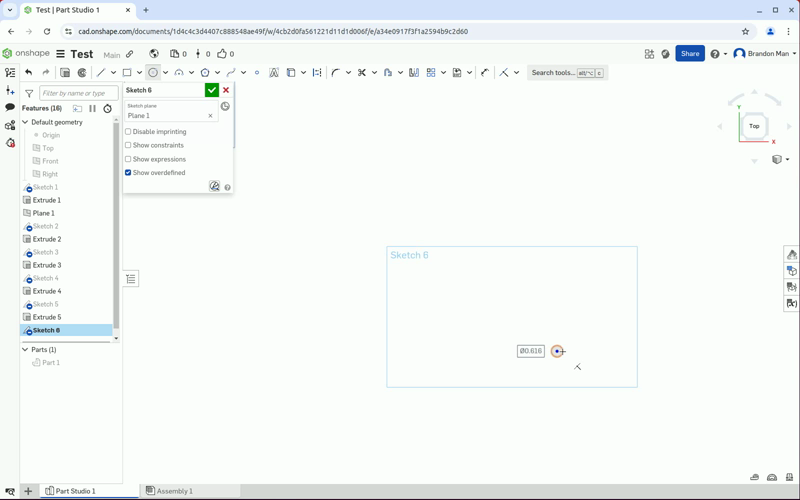
scroll(-6)
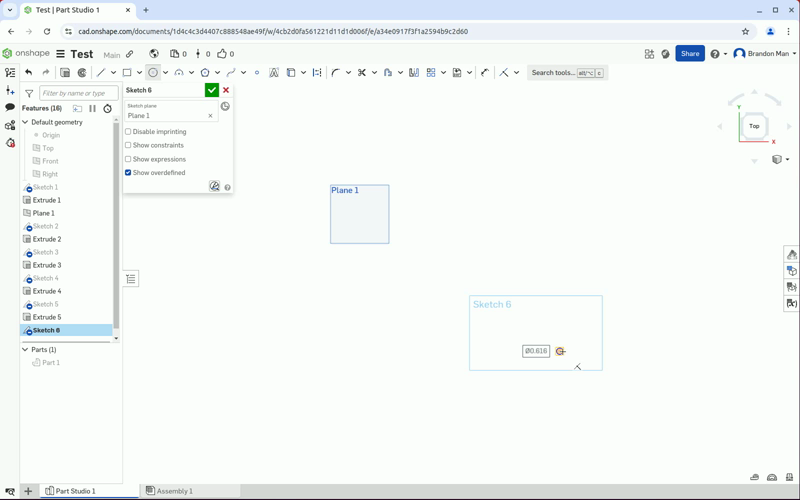
scroll(-6)
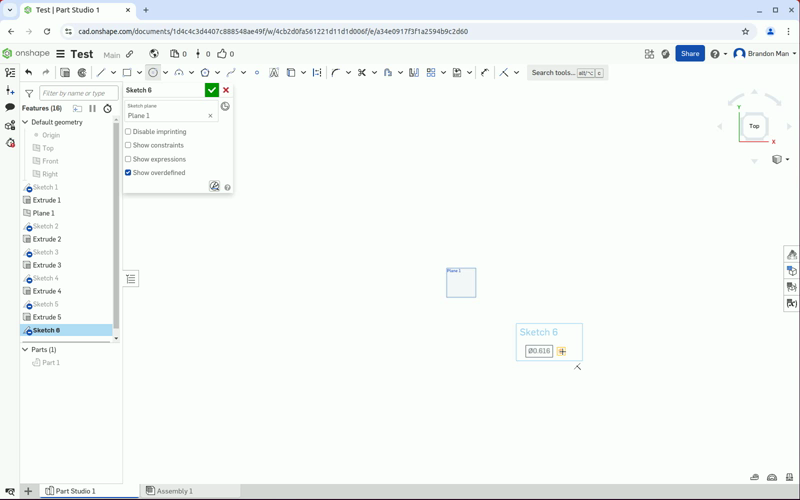
key(esc)
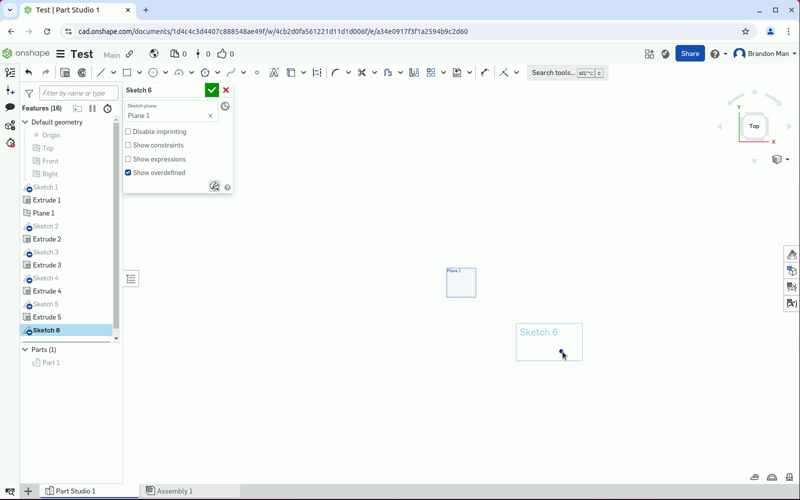
mouse_move(560, 349)
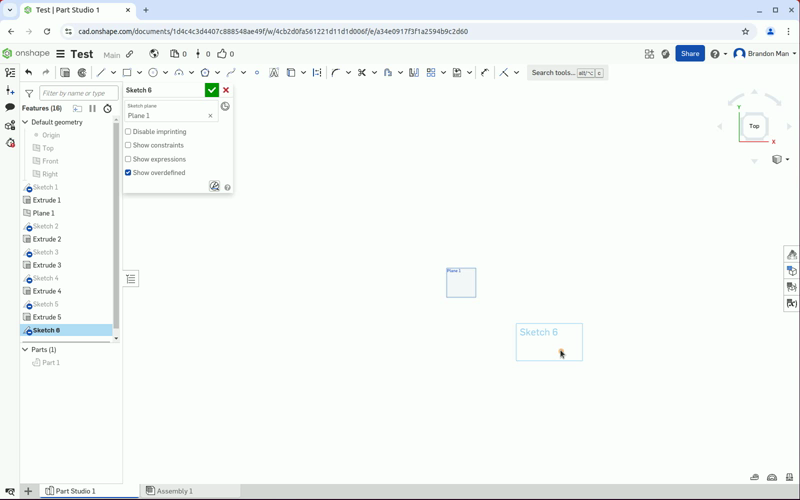
scroll(6)
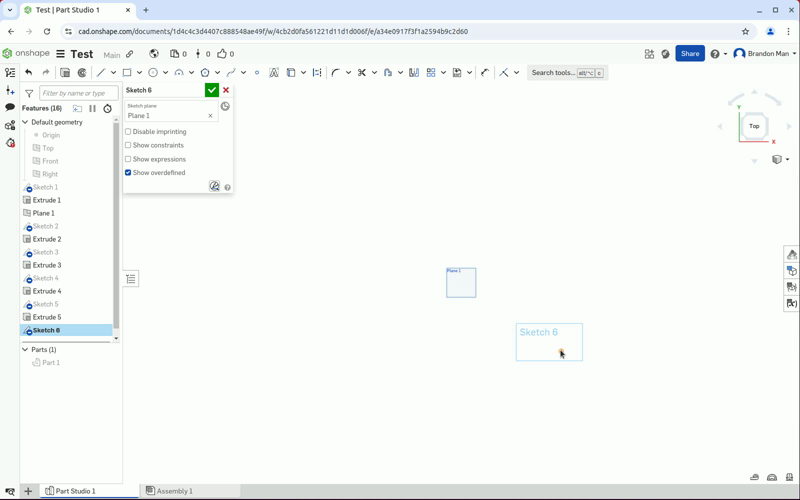
scroll(6)
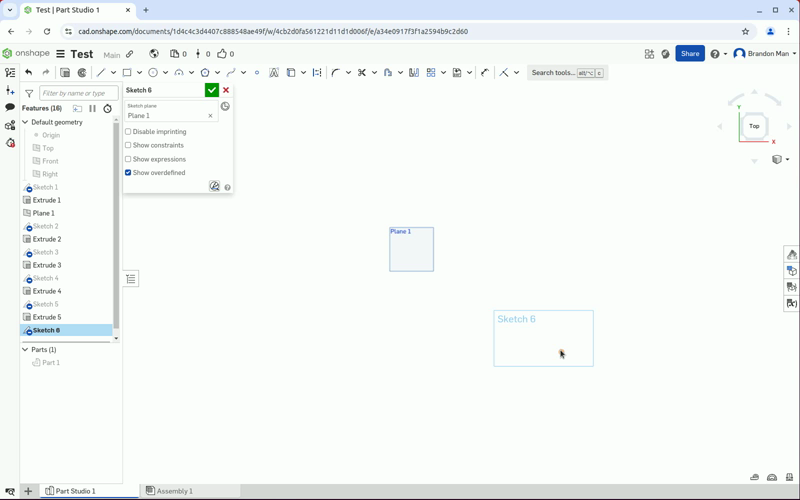
scroll(6)
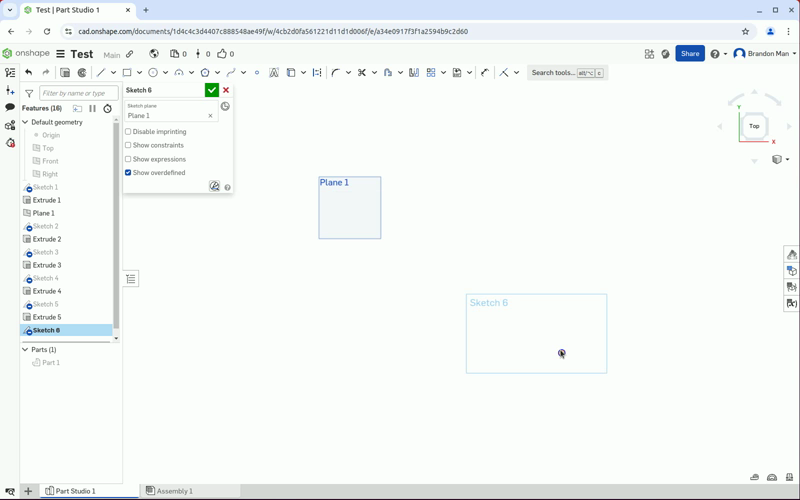
scroll(6)
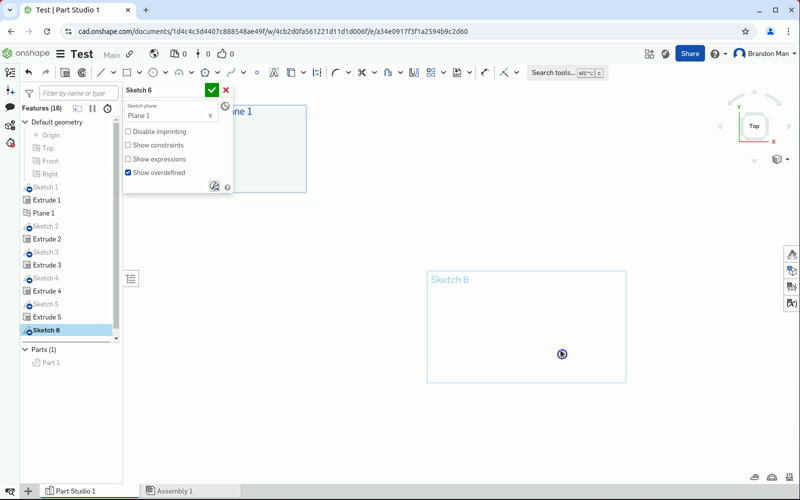
scroll(6)
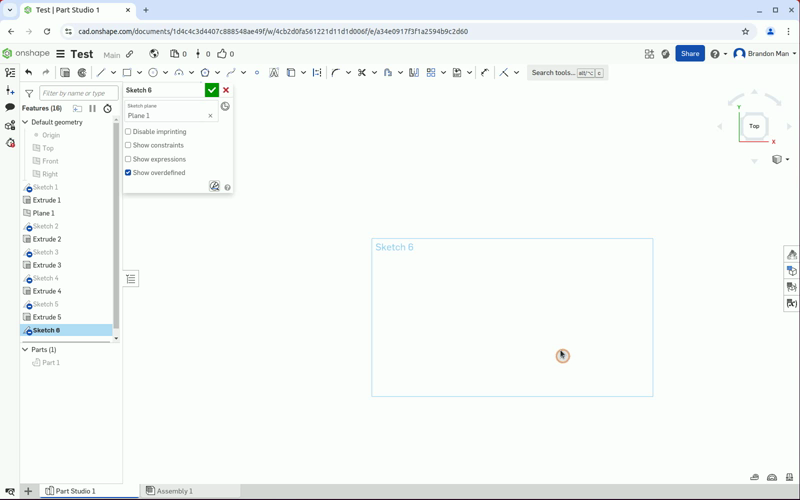
scroll(6)
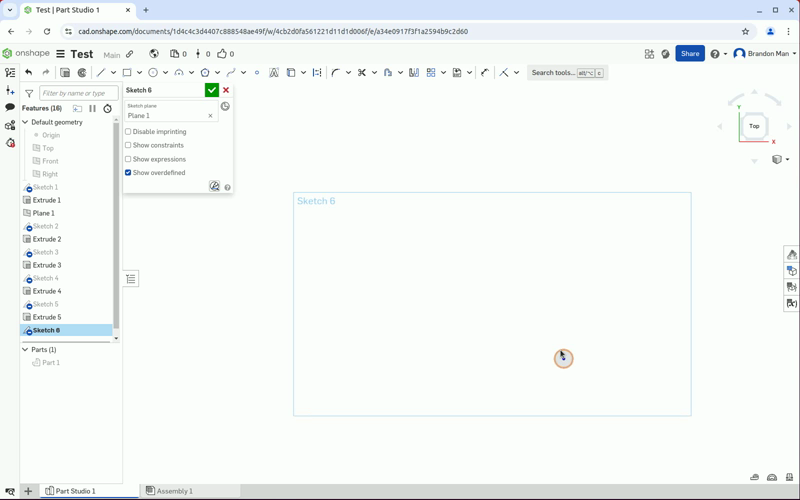
scroll(6)
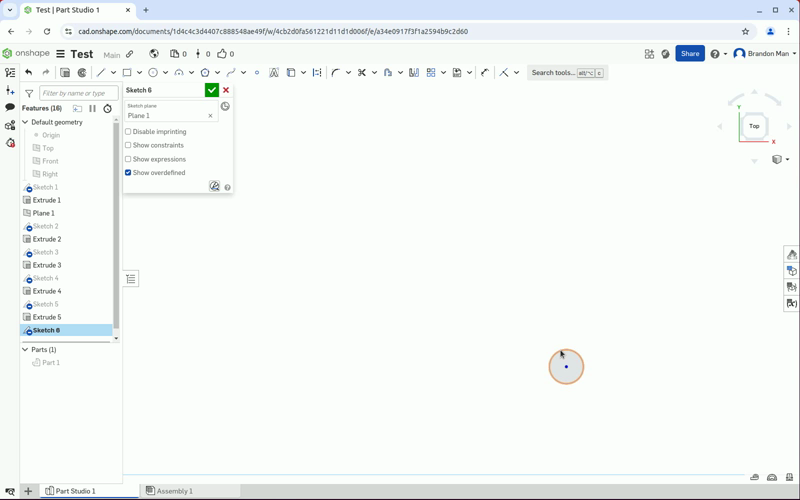
click(560, 349)
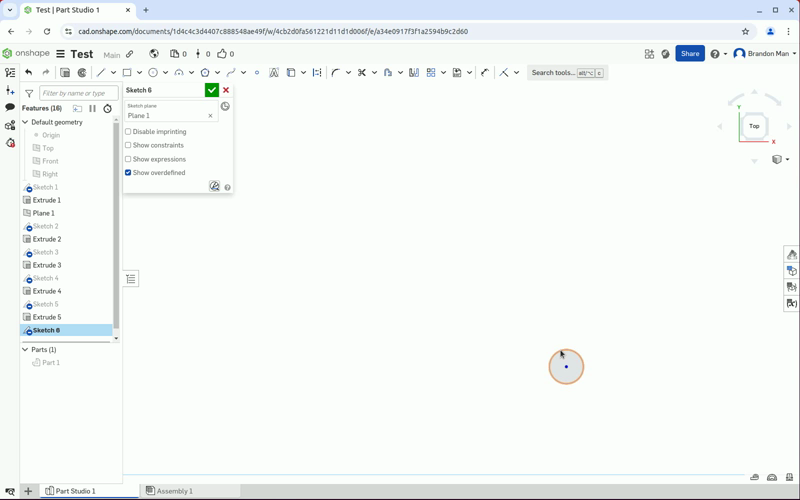
scroll(-6)
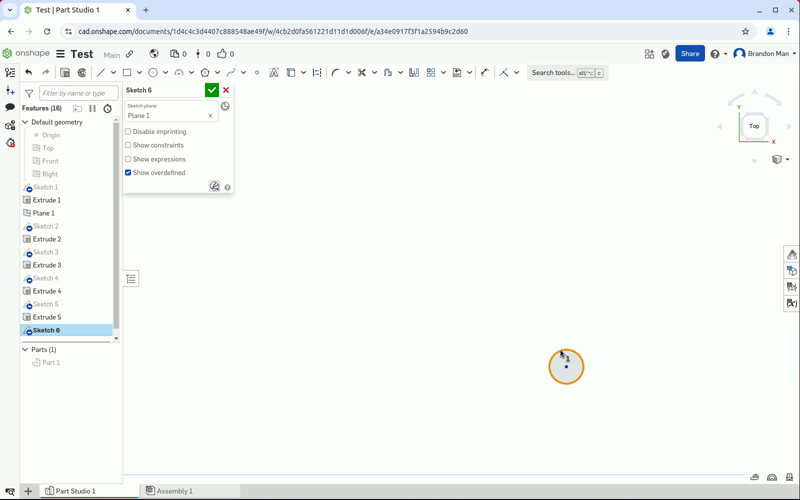
scroll(-6)
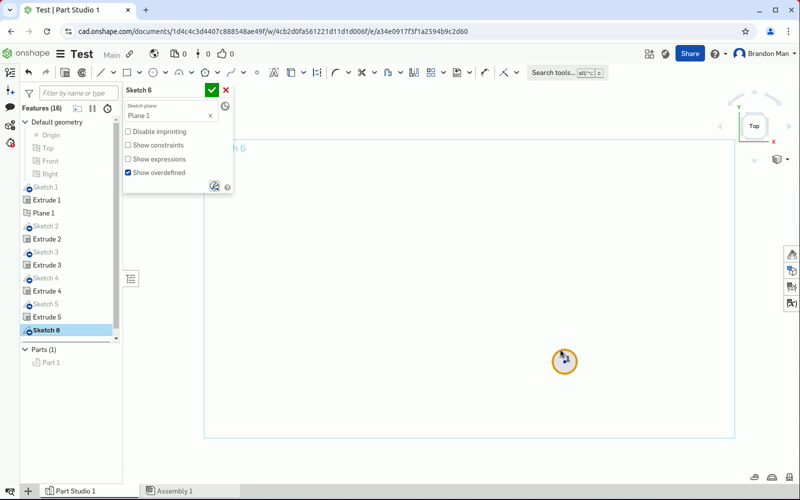
scroll(-6)
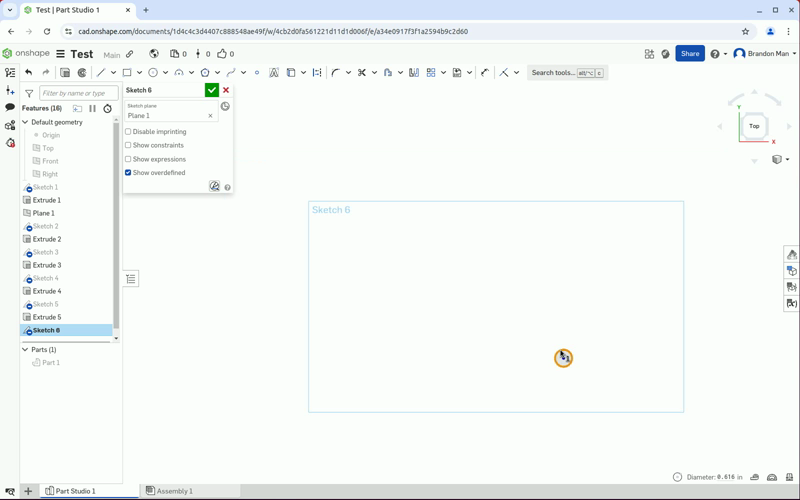
scroll(-6)
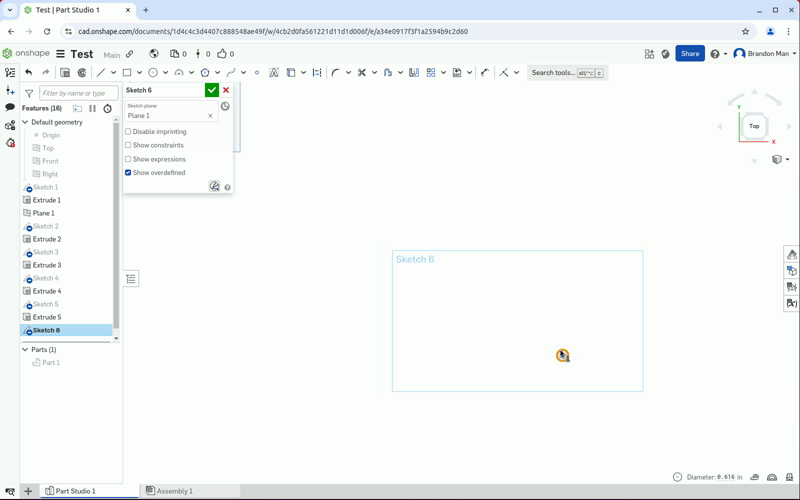
scroll(-6)
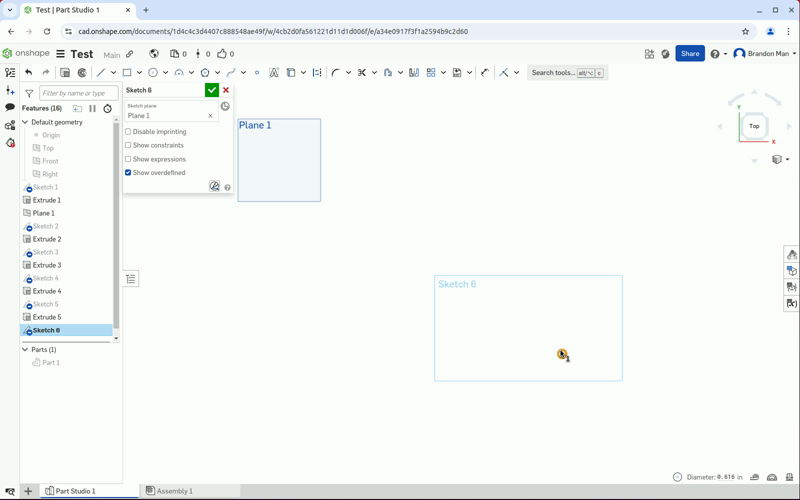
scroll(-6)
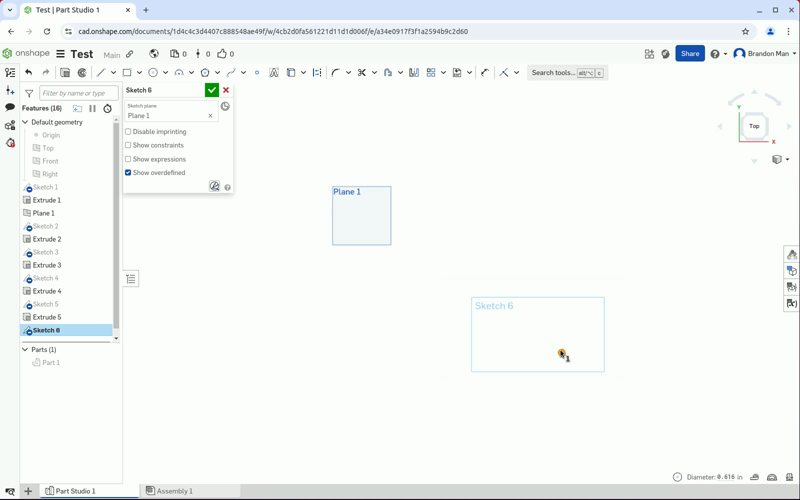
scroll(-6)
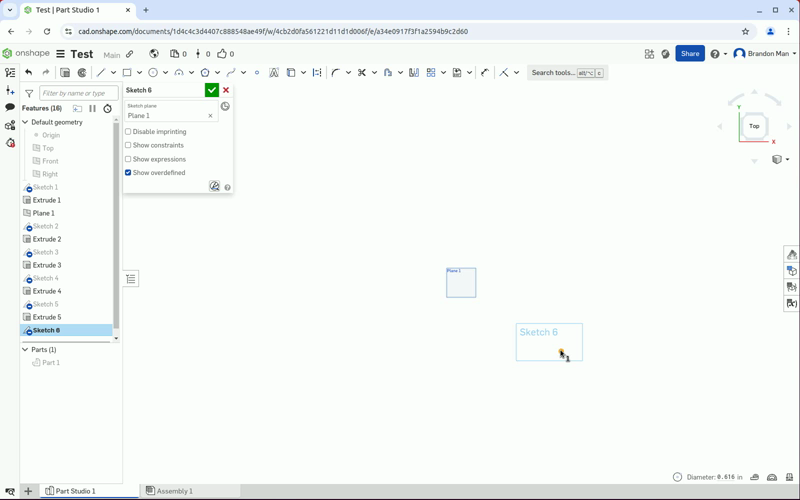
mouse_move(73, 352)
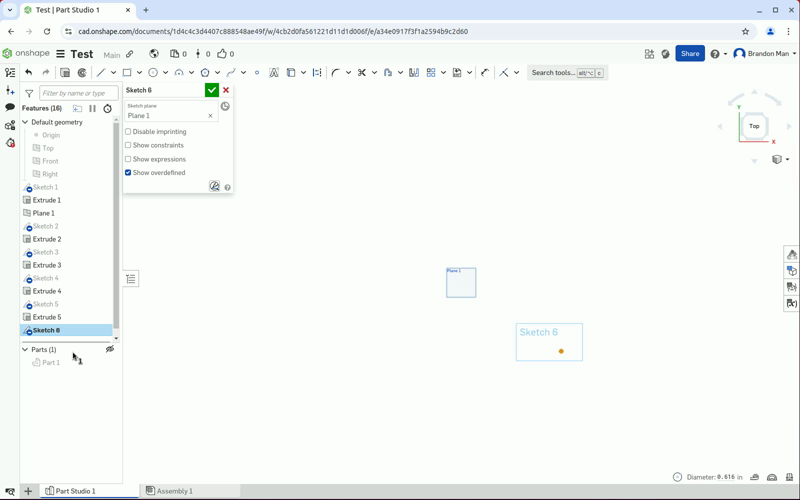
key(shift+y)
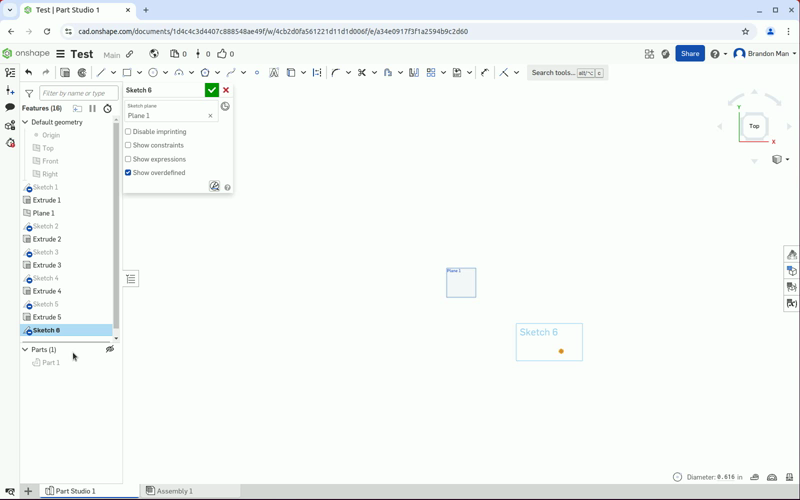
key(shift+e)
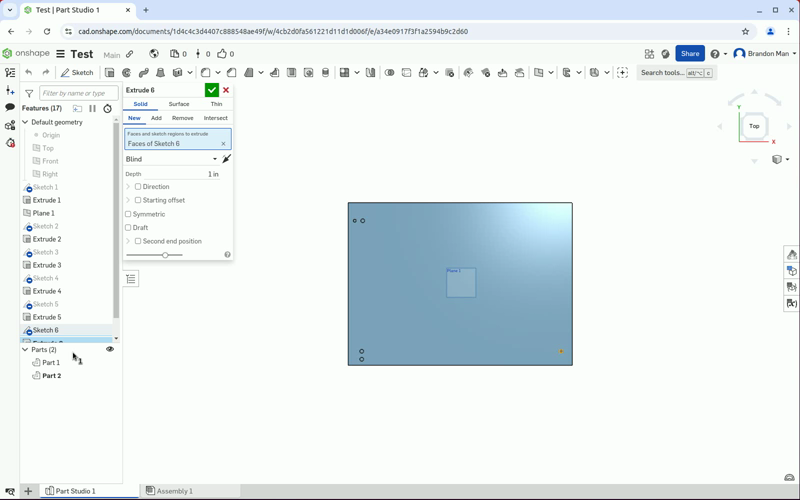
mouse_move(143, 106)
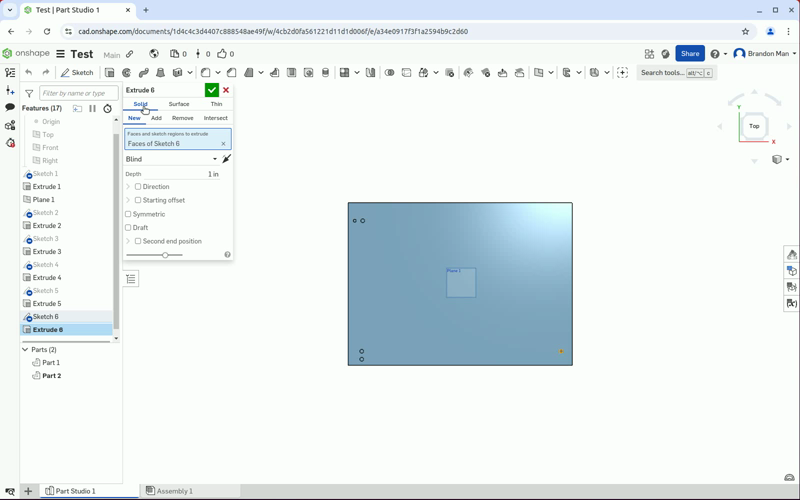
click(143, 106)
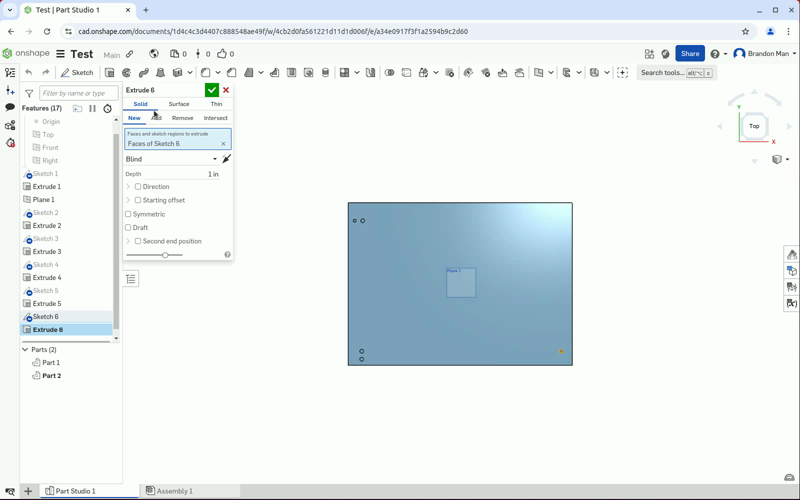
mouse_move(186, 120)
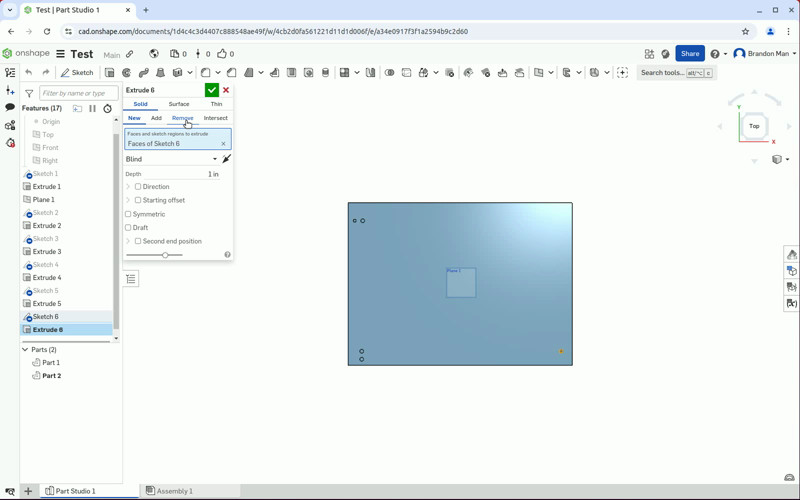
click(186, 120)
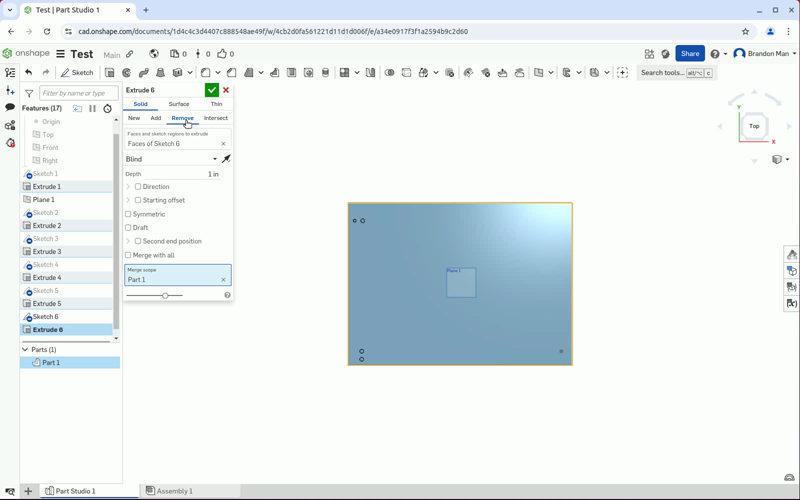
key(tab, 4)
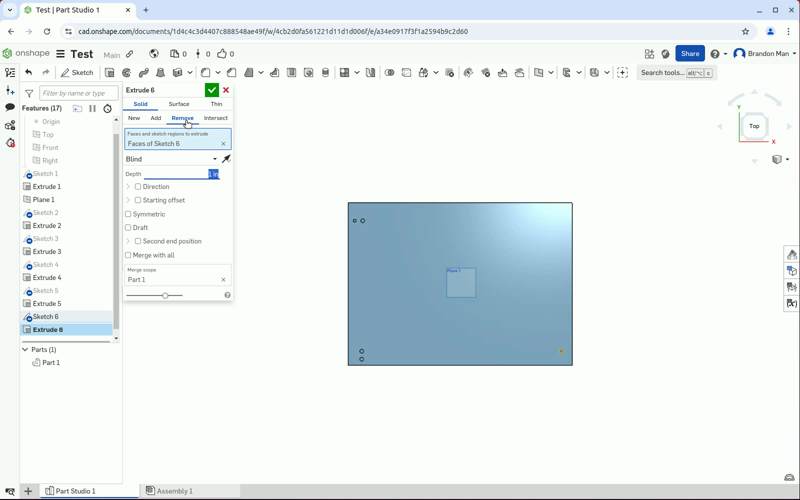
text(1.204)
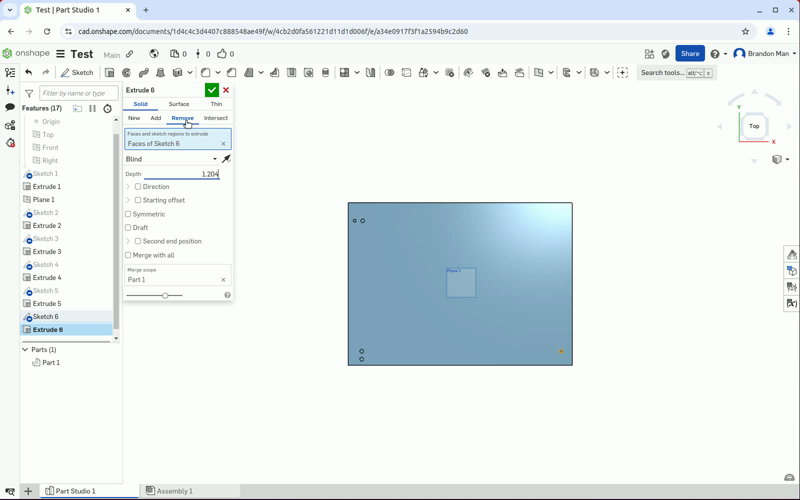
key(tab, 6)
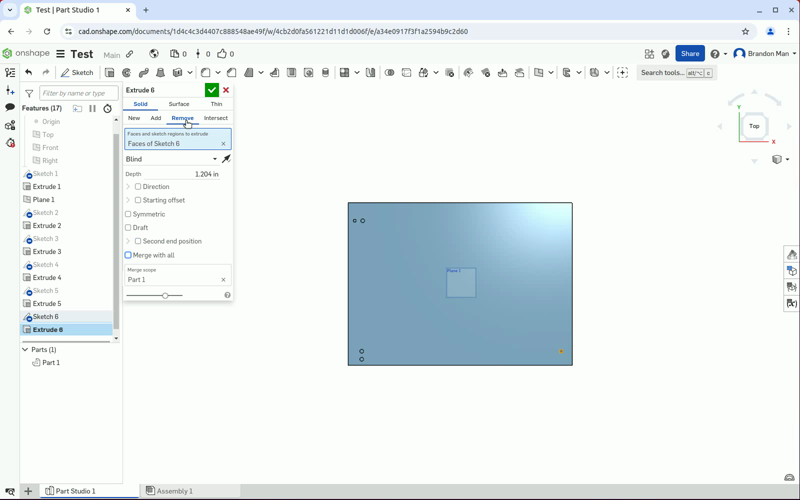
key(space)
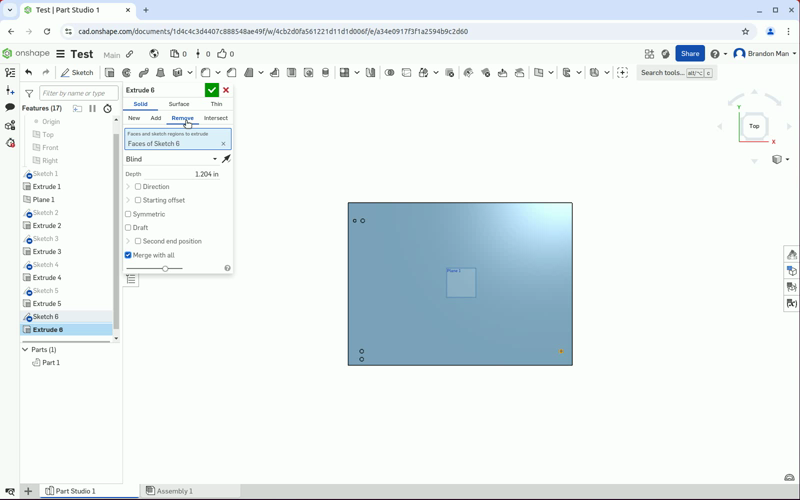
key(enter)
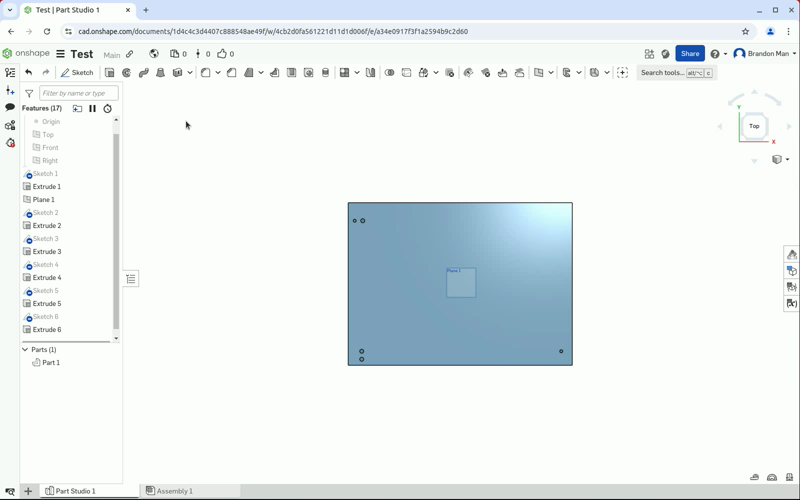
key(shift+h)
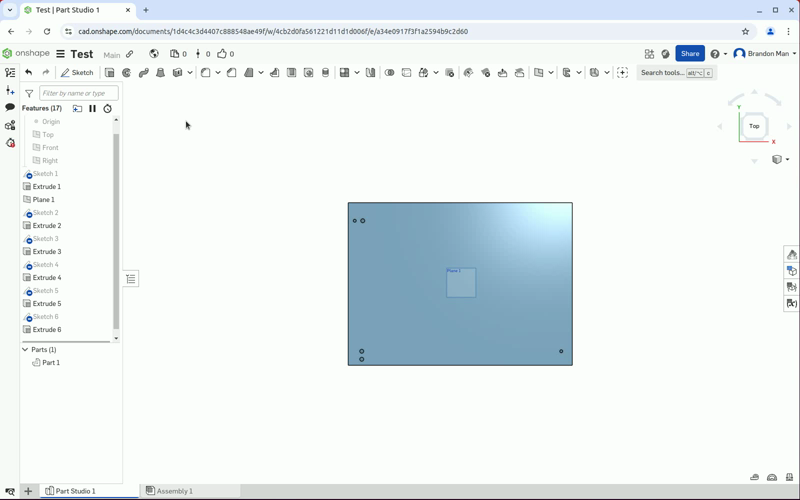
key(shift+h)
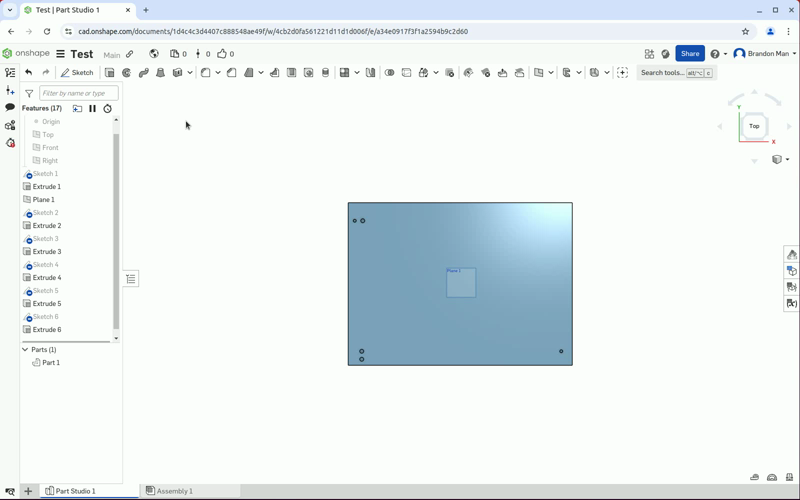
mouse_move(69, 176)
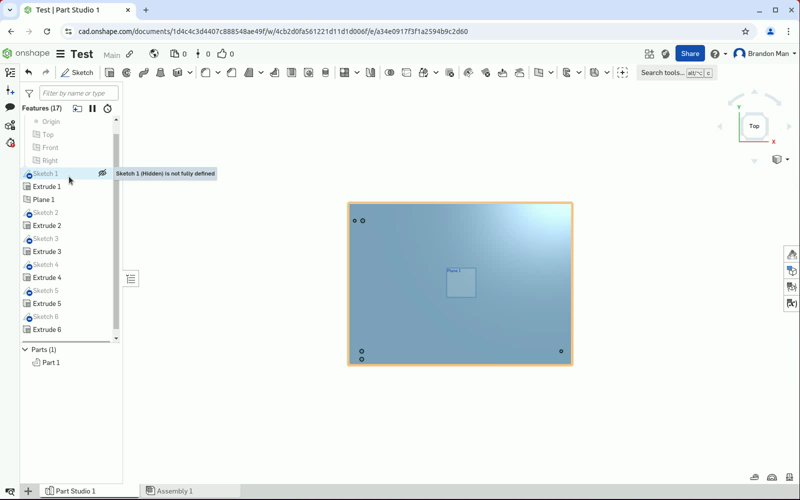
click(69, 176)
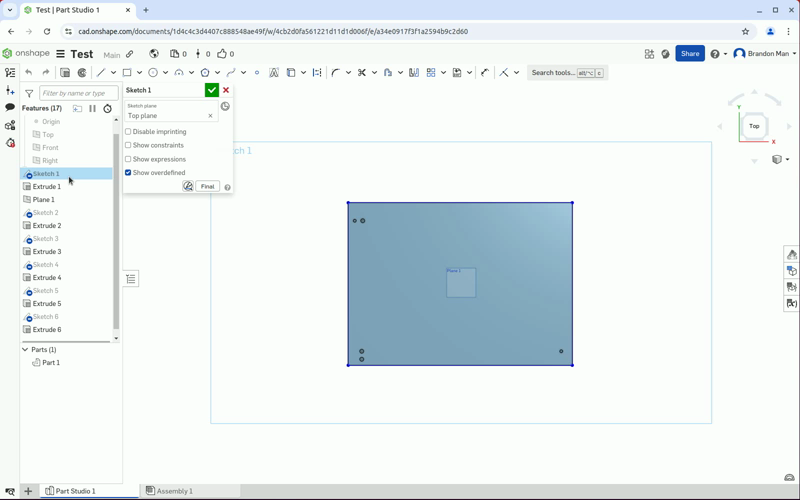
mouse_move(229, 92)
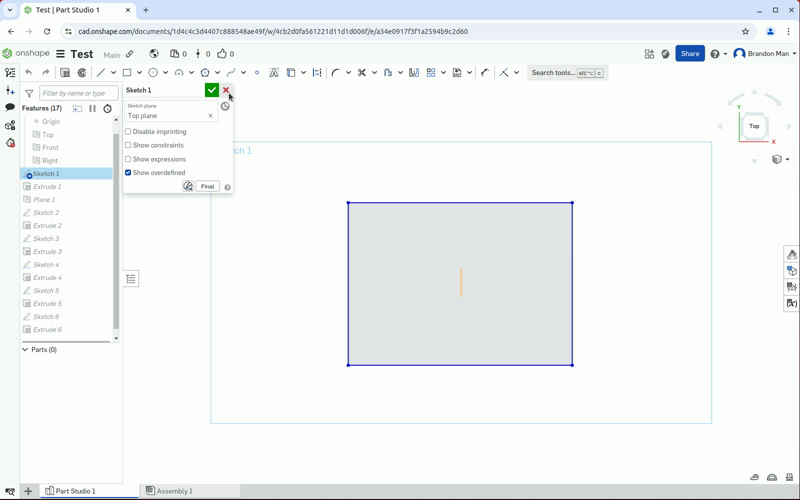
click(229, 92)
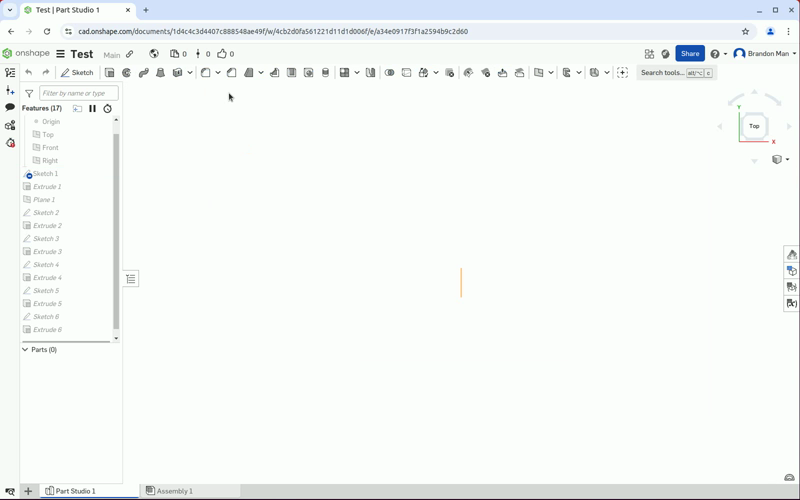
key(shift+s)
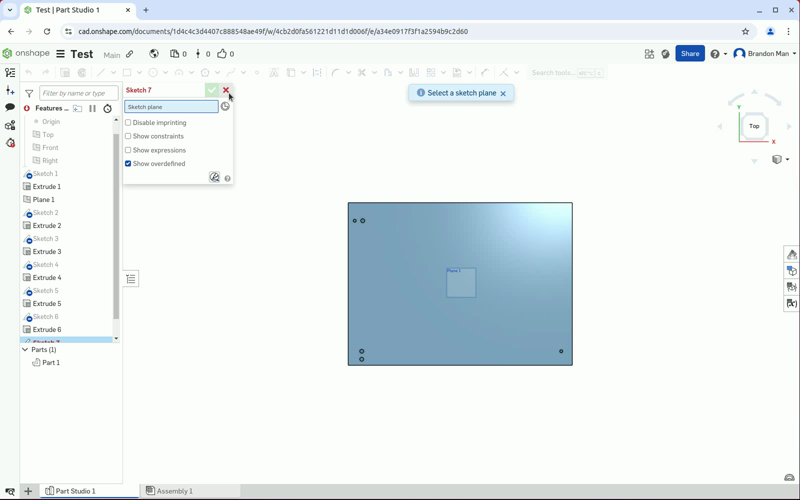
mouse_move(69, 189)
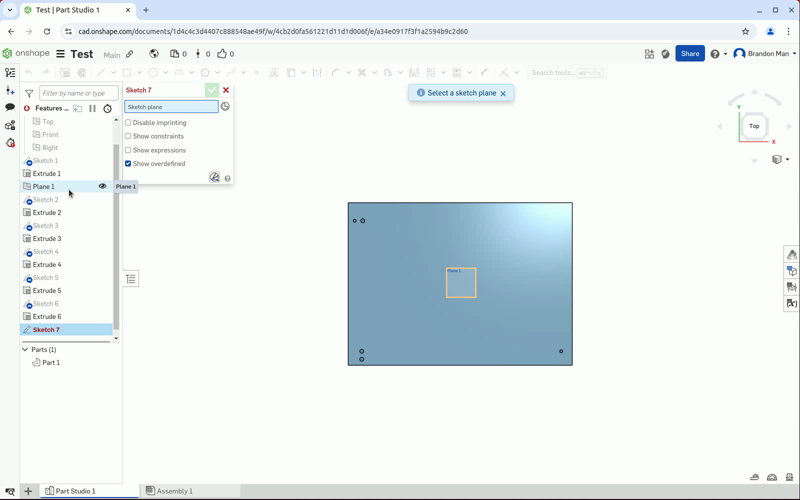
click(69, 189)
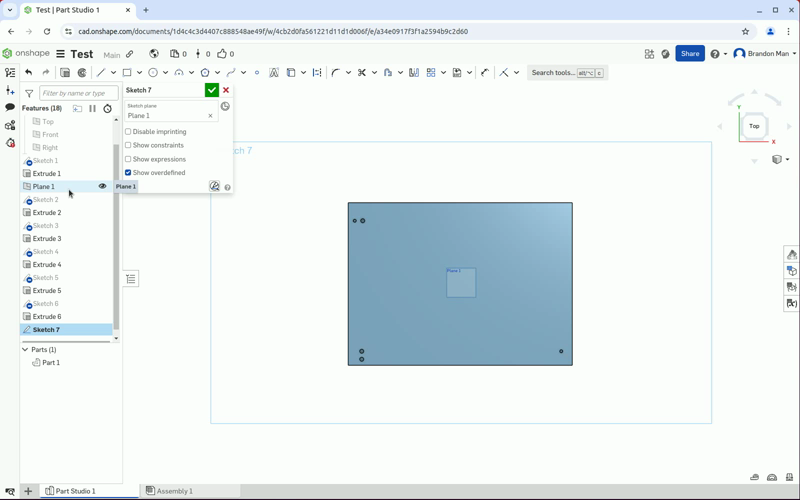
mouse_move(73, 352)
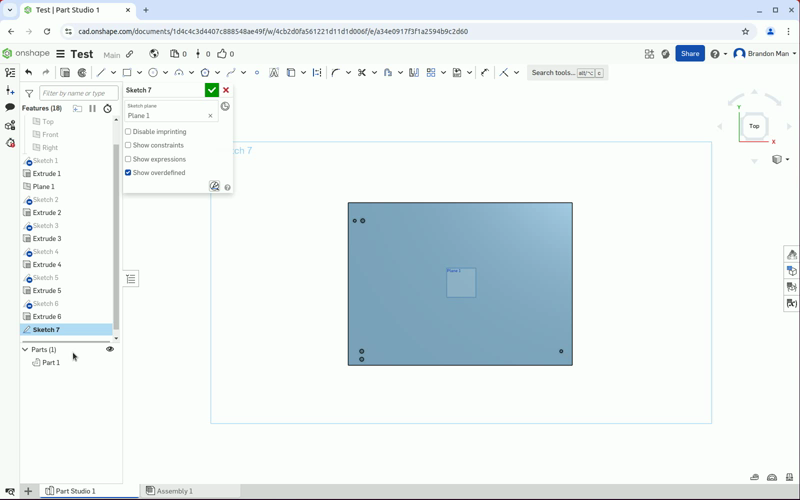
key(y)
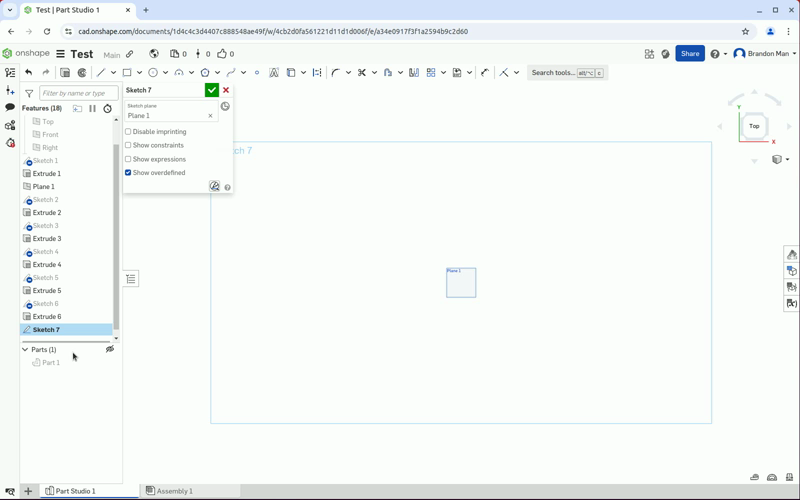
key(c)
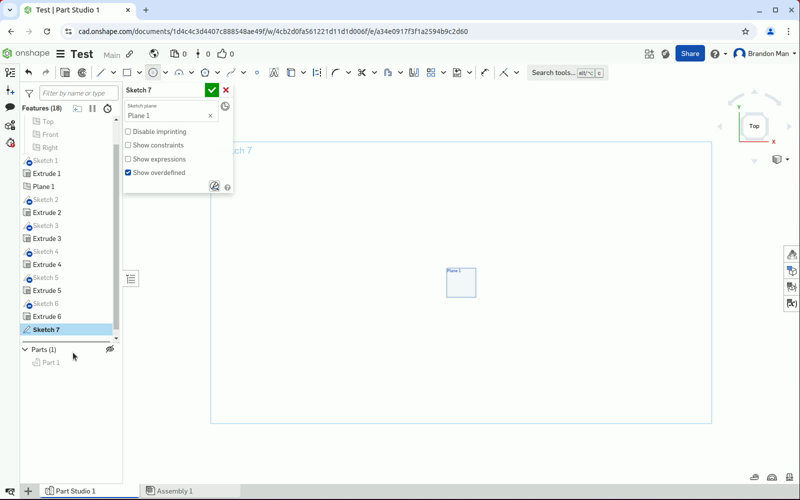
key_down(shift)
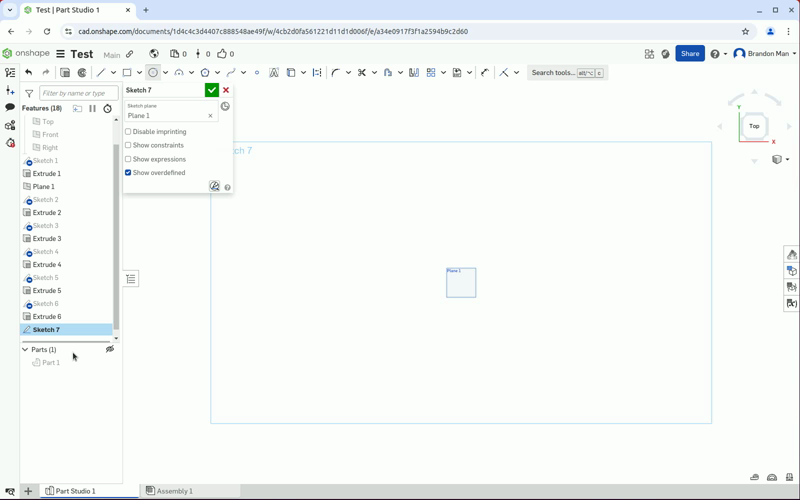
mouse_move(561, 359)
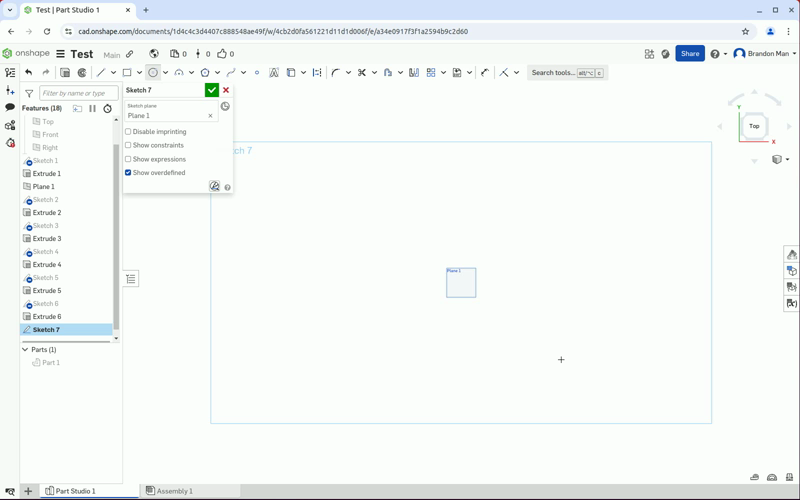
click(561, 359)
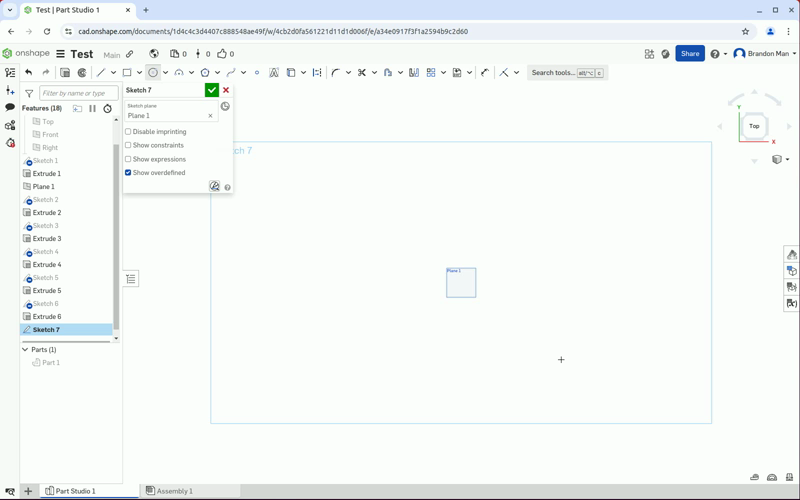
key_up(shift)
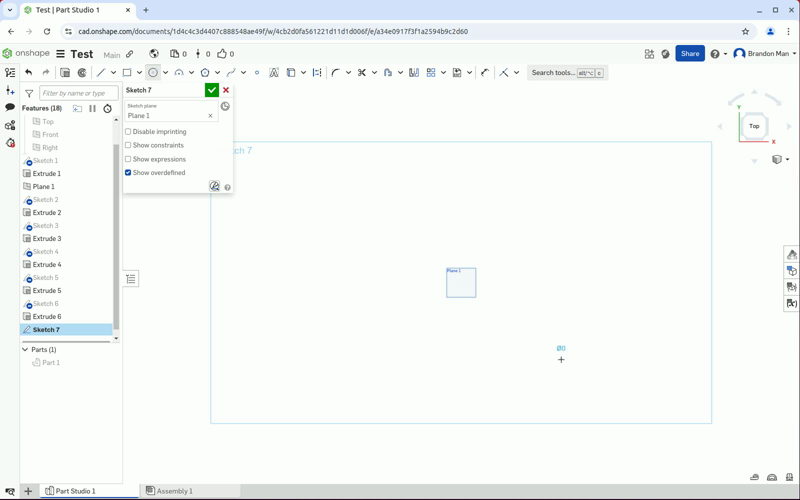
mouse_move(562, 359)
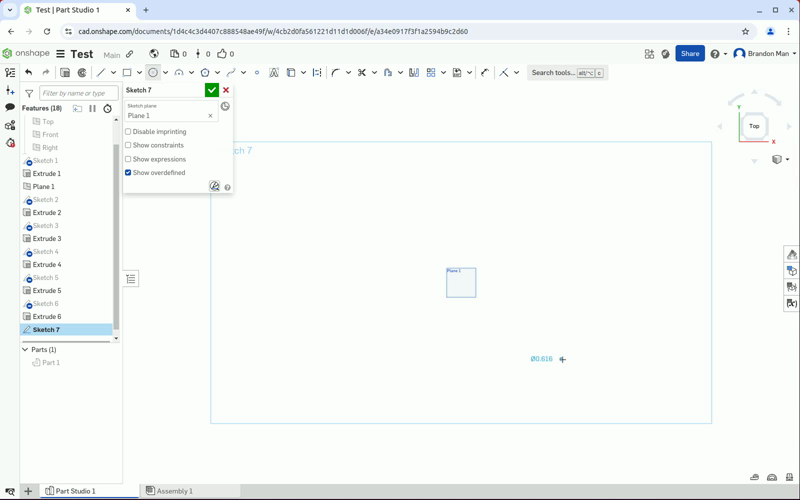
scroll(6)
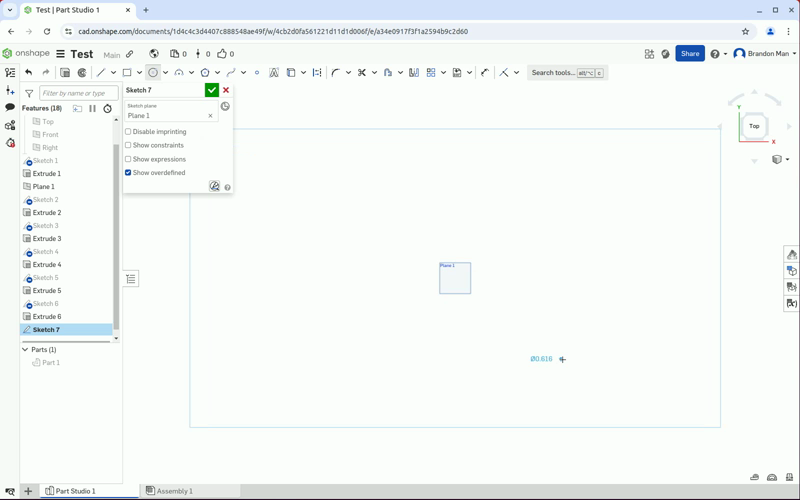
scroll(6)
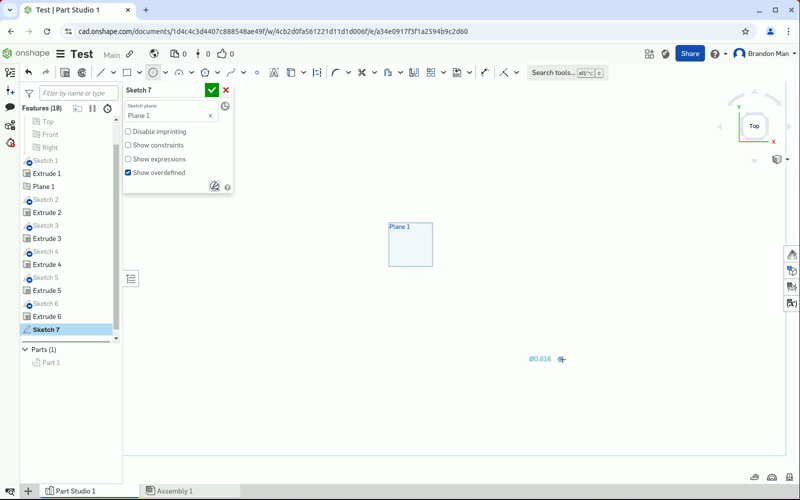
scroll(6)
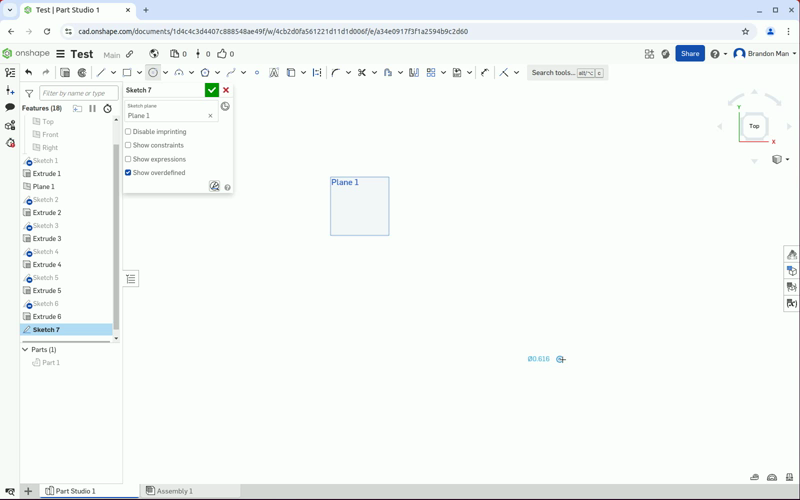
scroll(6)
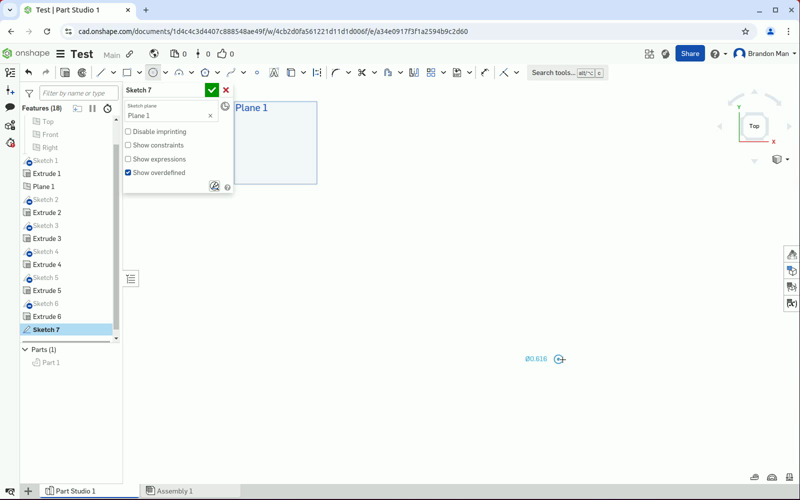
scroll(6)
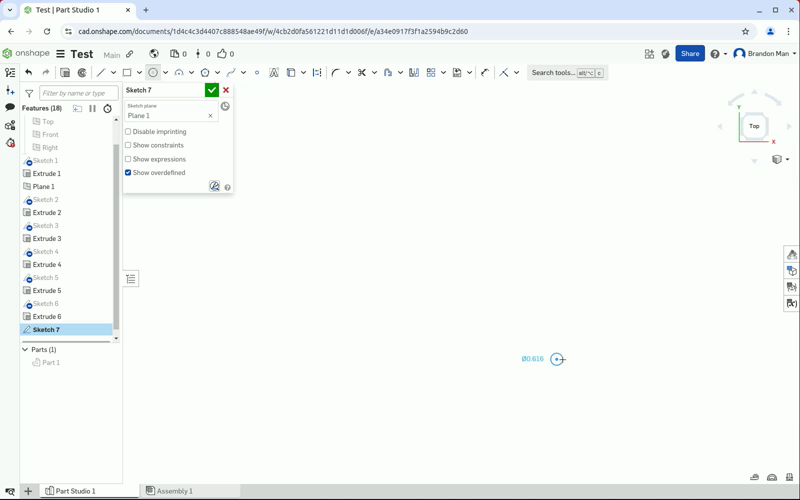
scroll(6)
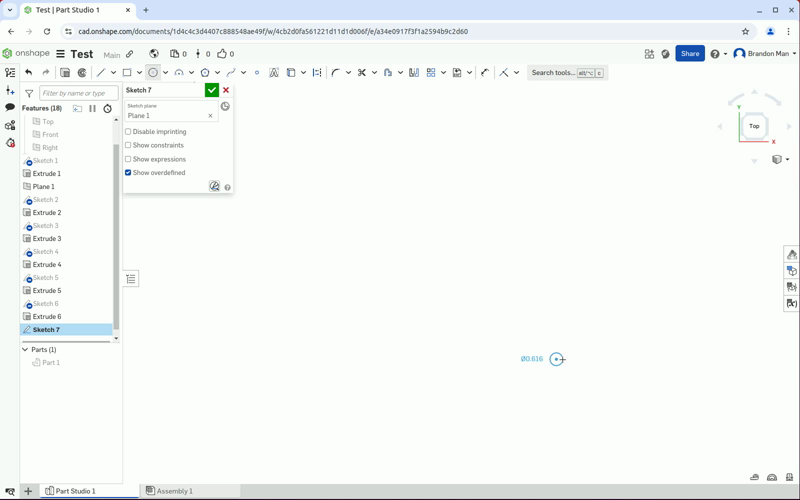
scroll(6)
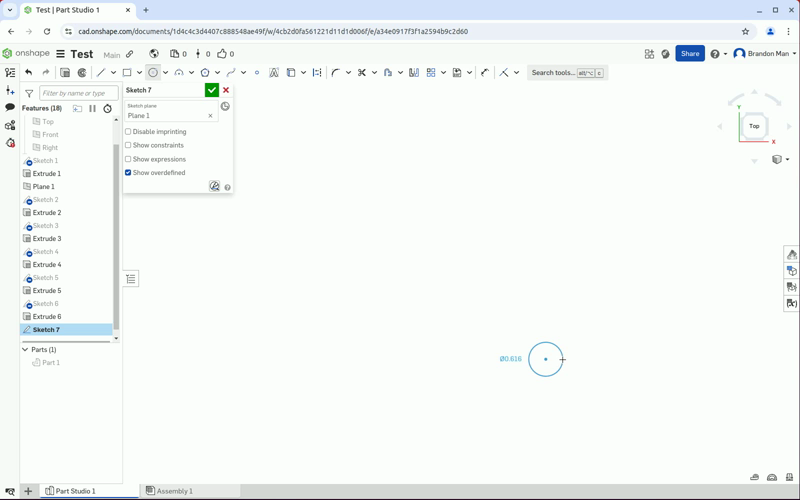
click(562, 359)
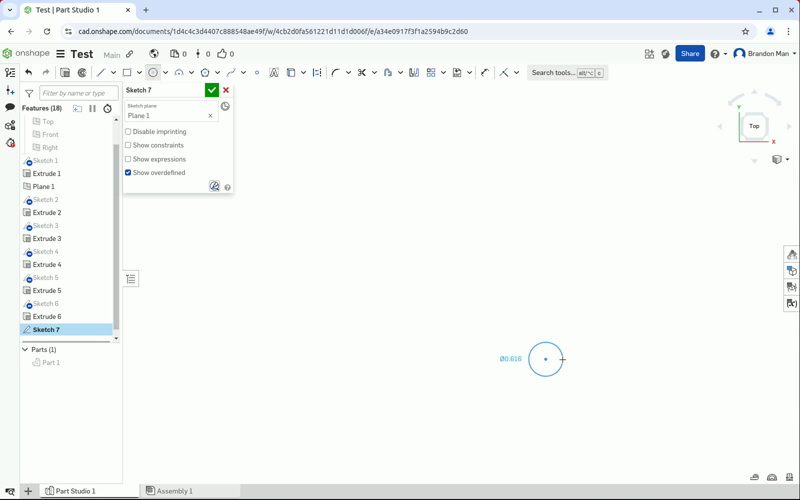
scroll(-6)
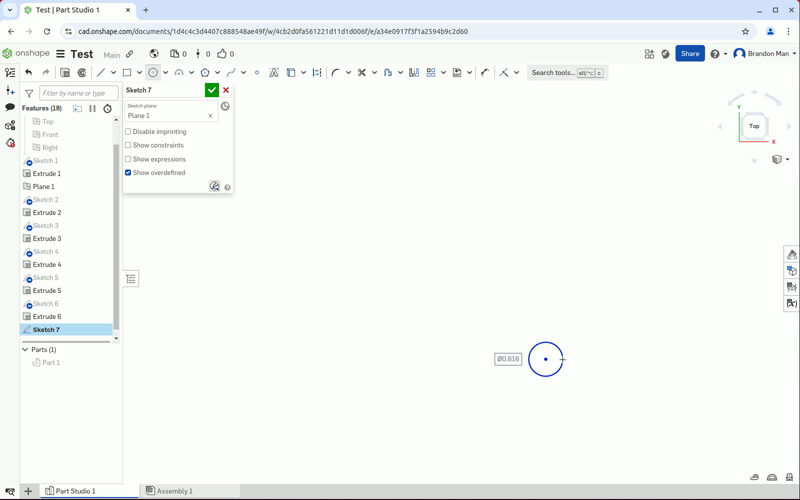
scroll(-6)
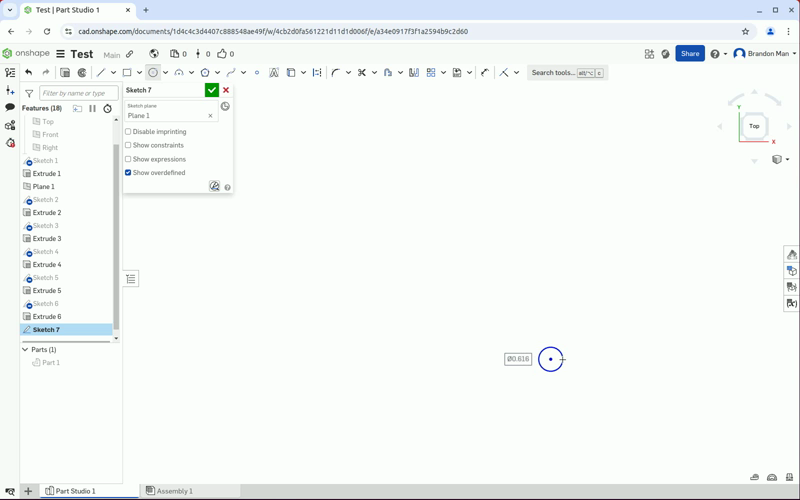
scroll(-6)
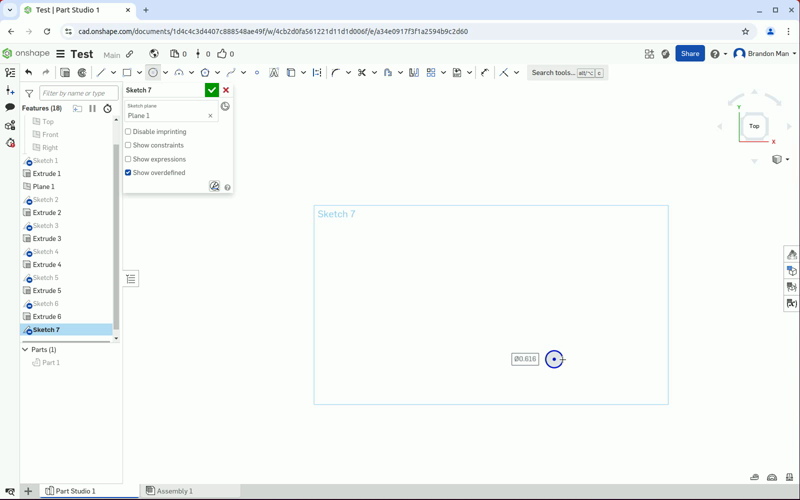
scroll(-6)
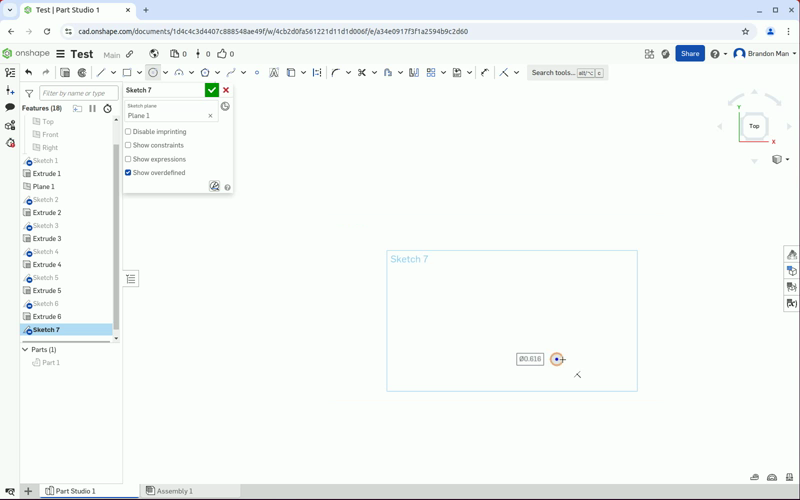
scroll(-6)
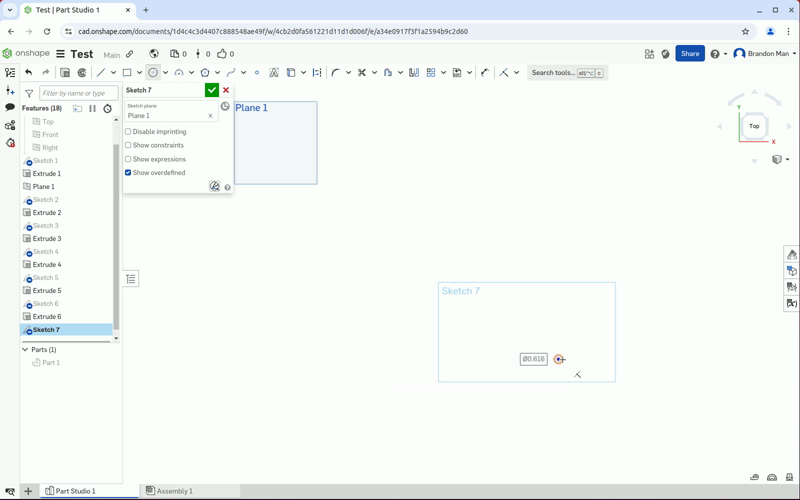
scroll(-6)
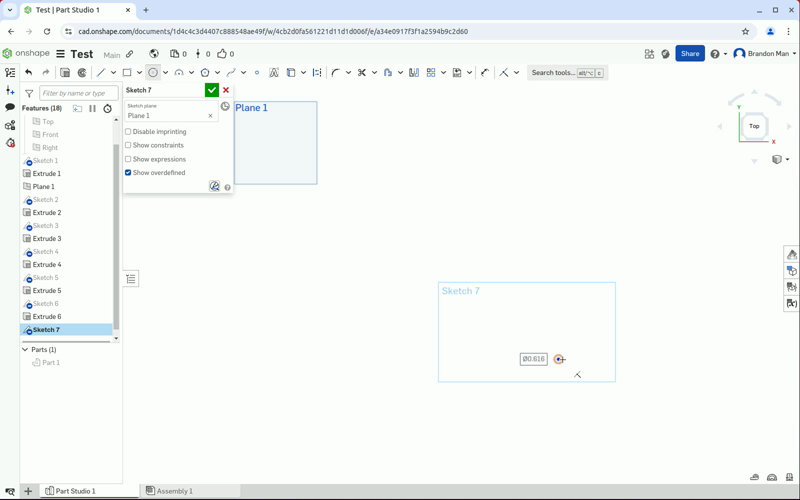
scroll(-6)
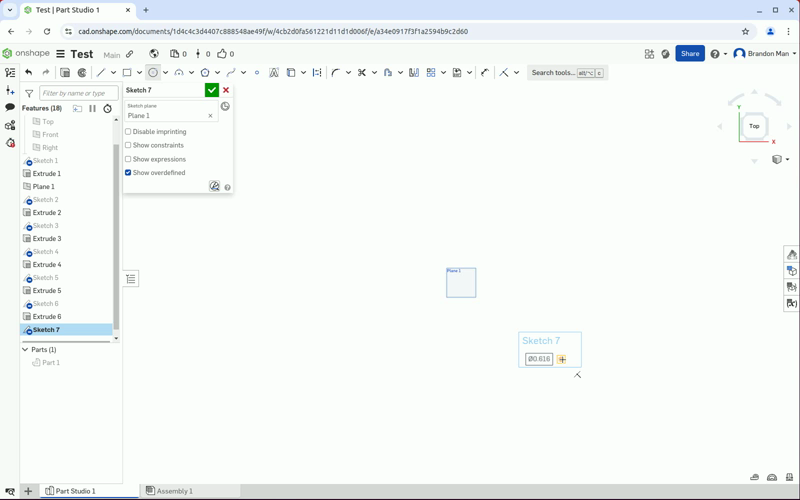
key(esc)
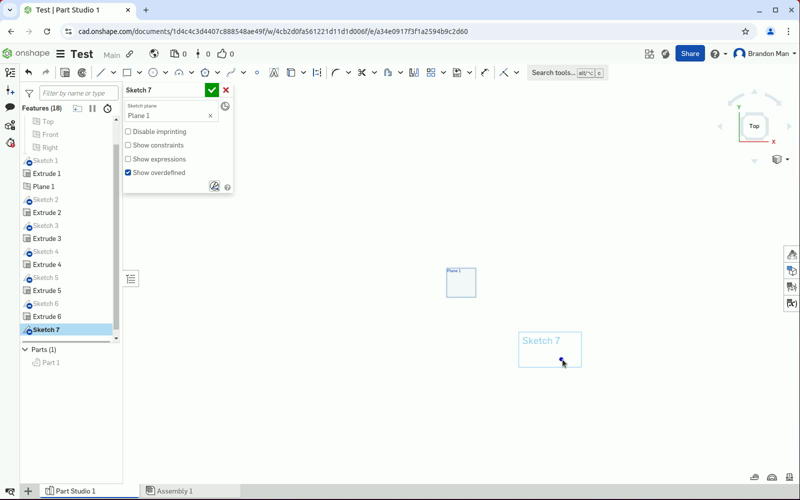
mouse_move(560, 359)
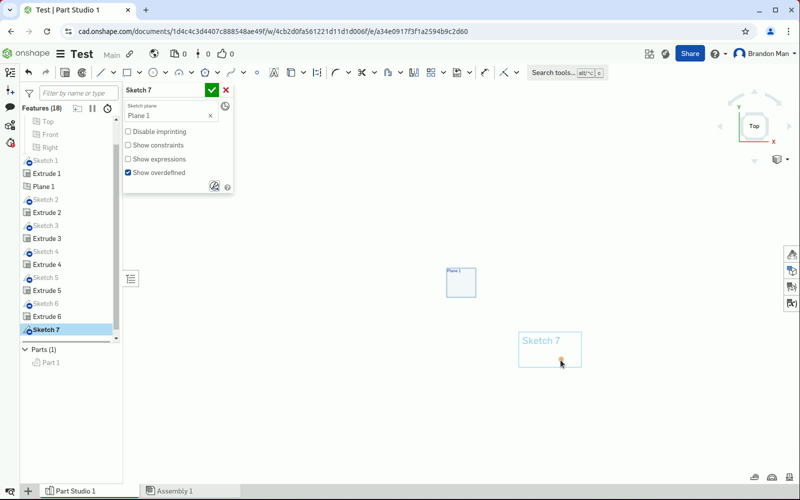
scroll(6)
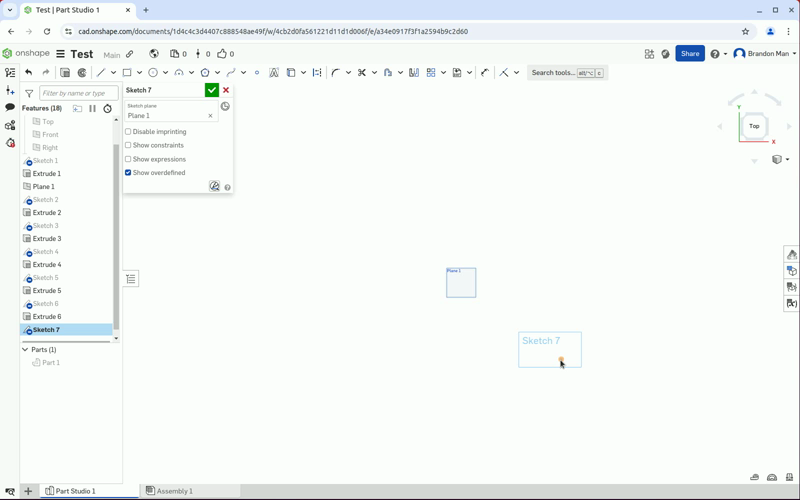
scroll(6)
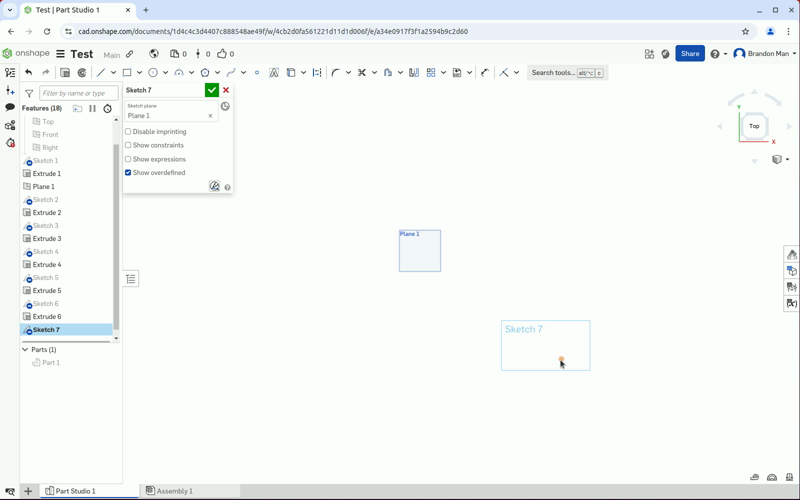
scroll(6)
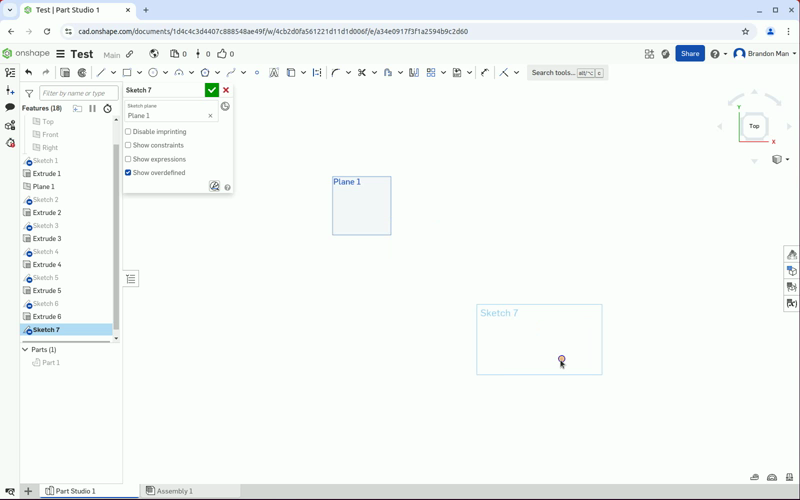
scroll(6)
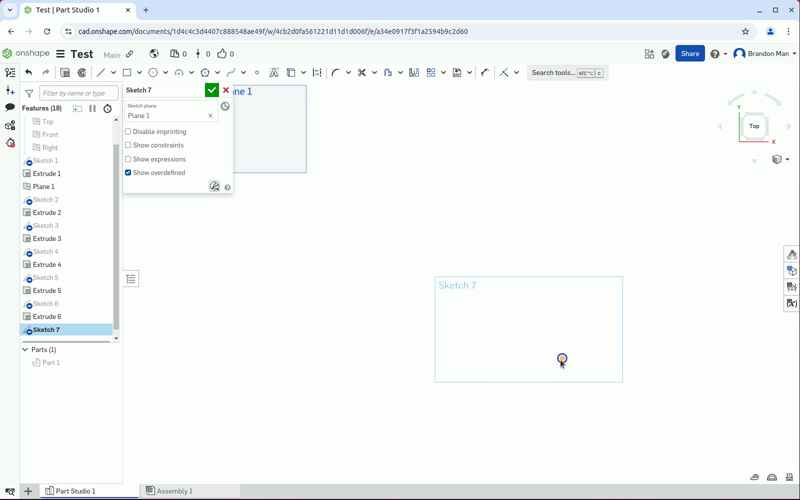
scroll(6)
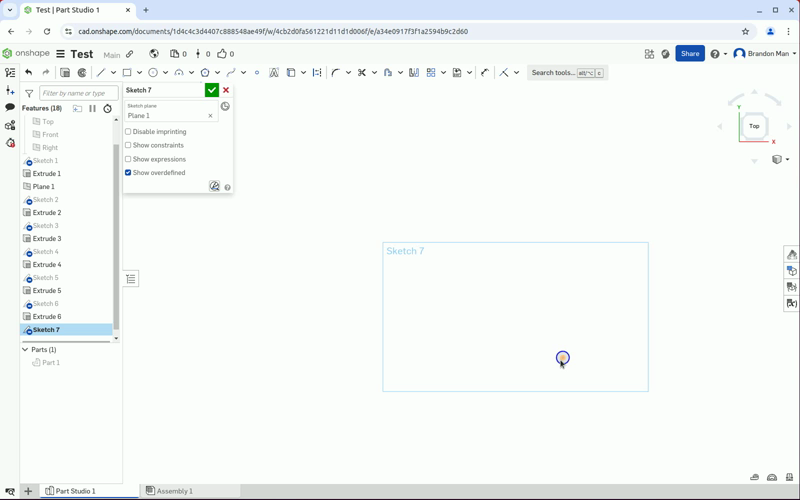
scroll(6)
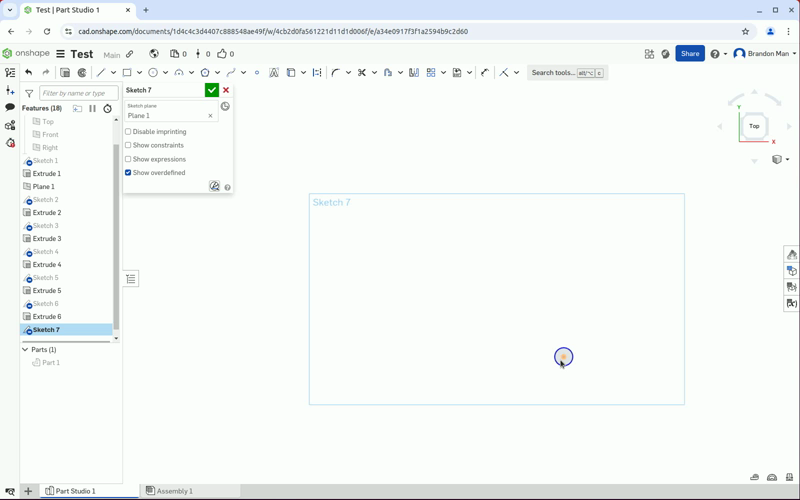
scroll(6)
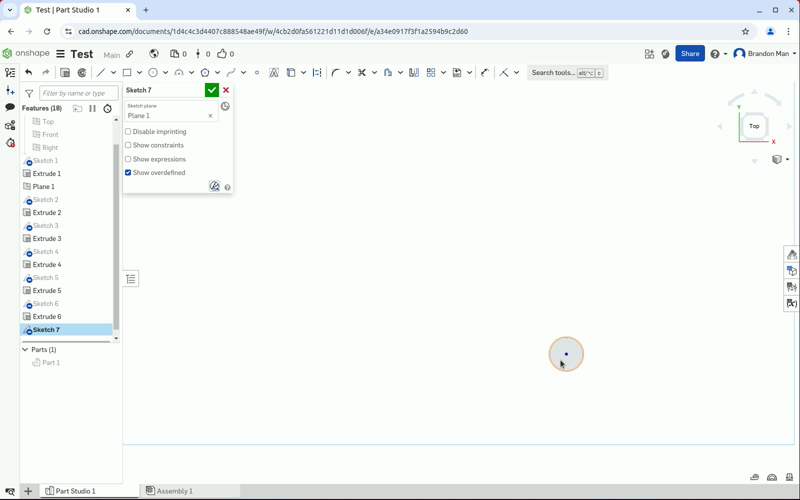
click(560, 359)
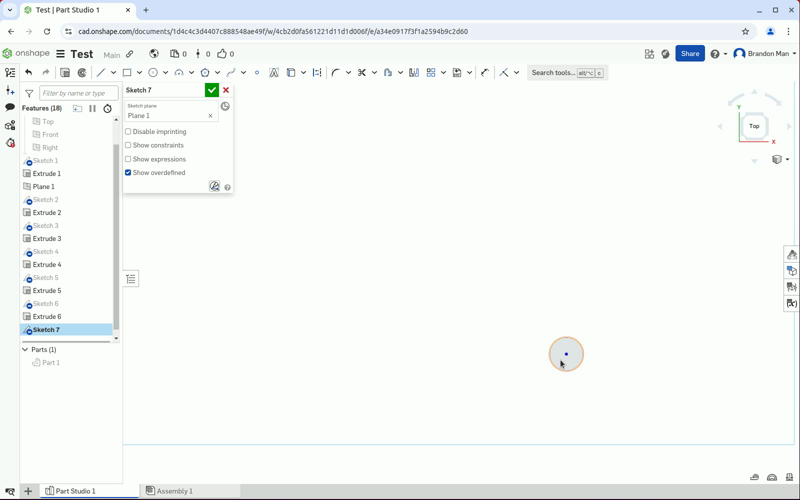
scroll(-6)
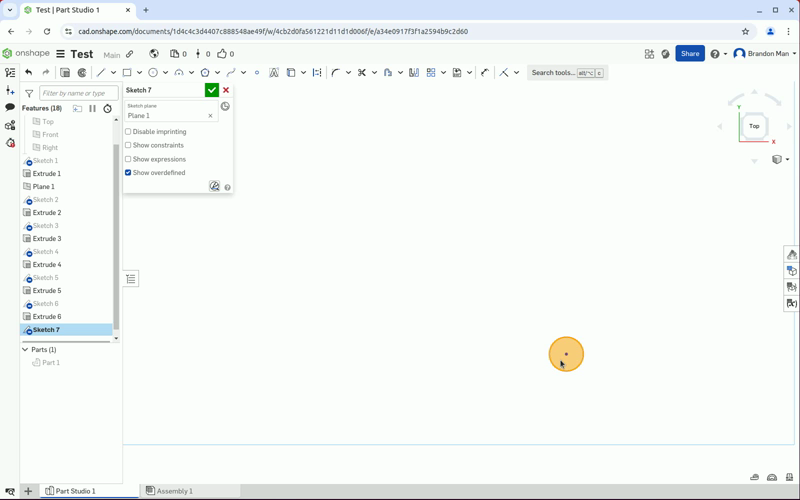
scroll(-6)
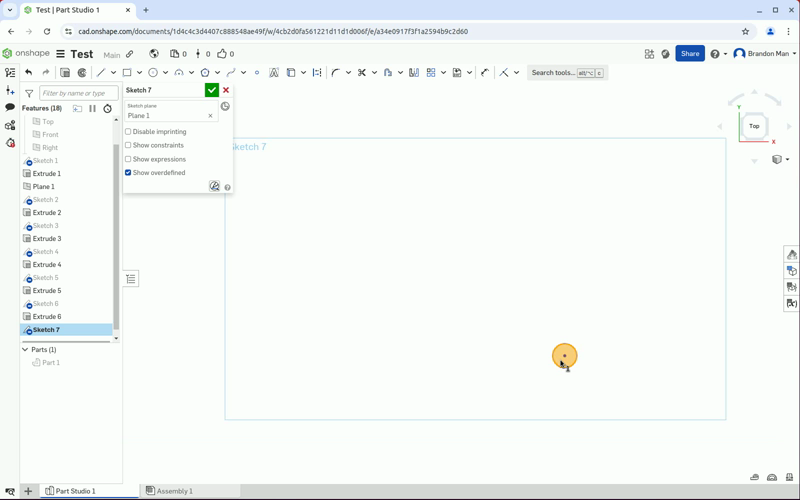
scroll(-6)
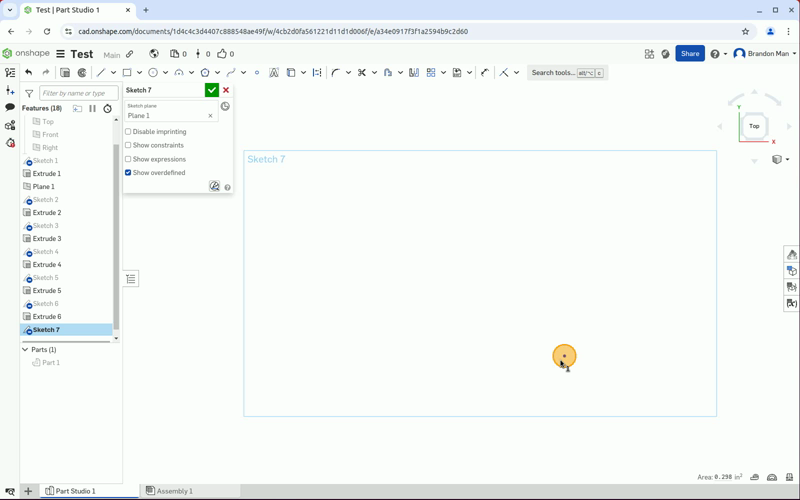
scroll(-6)
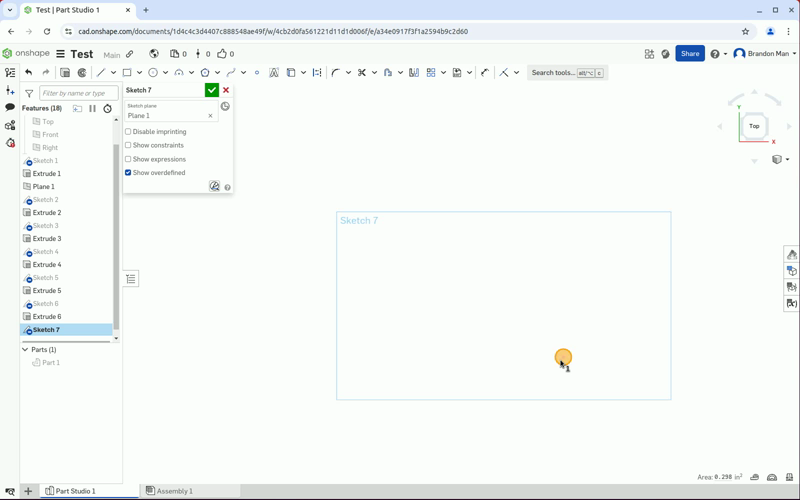
scroll(-6)
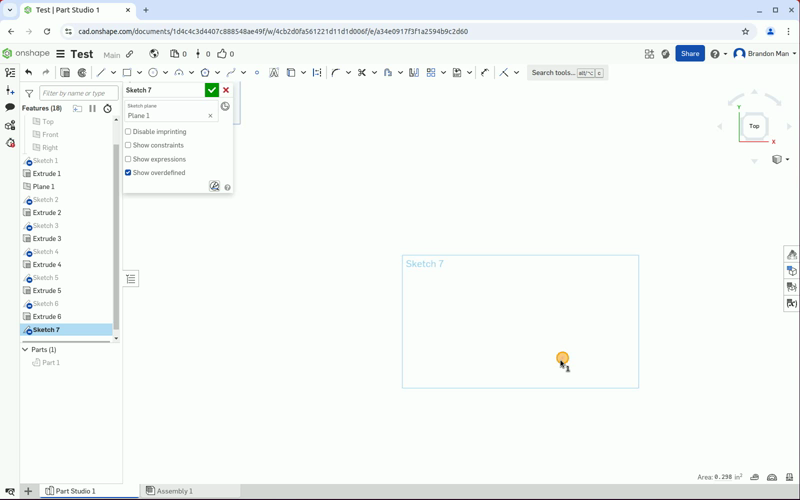
scroll(-6)
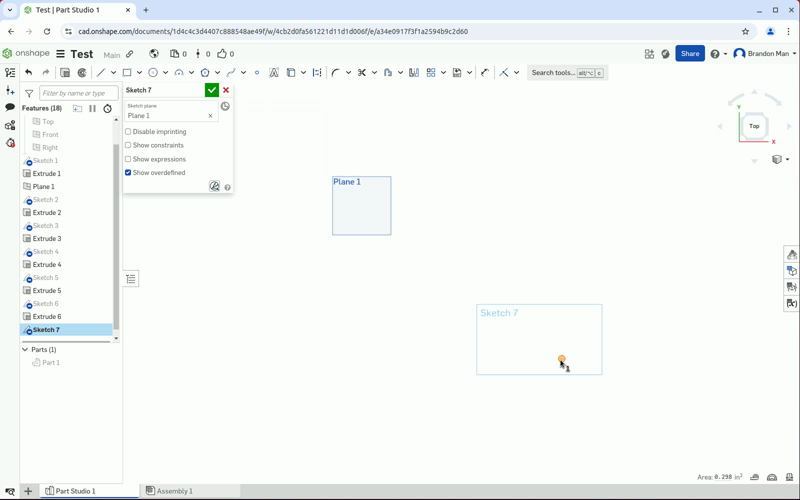
scroll(-6)
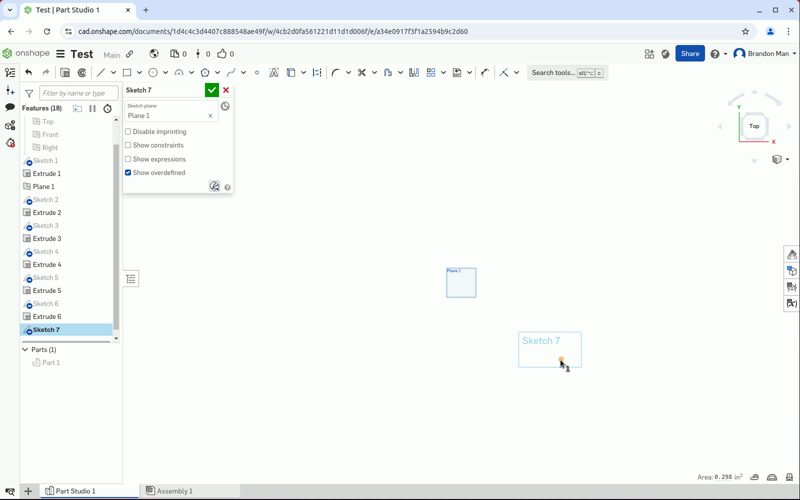
mouse_move(73, 352)
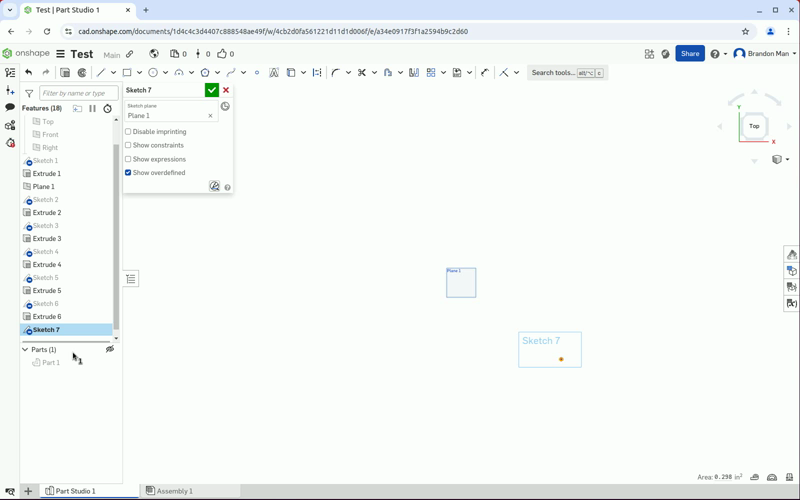
key(shift+y)
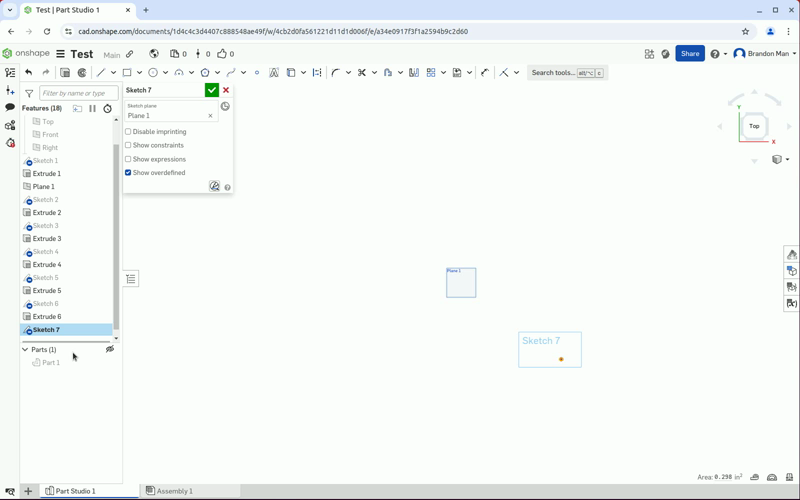
key(shift+e)
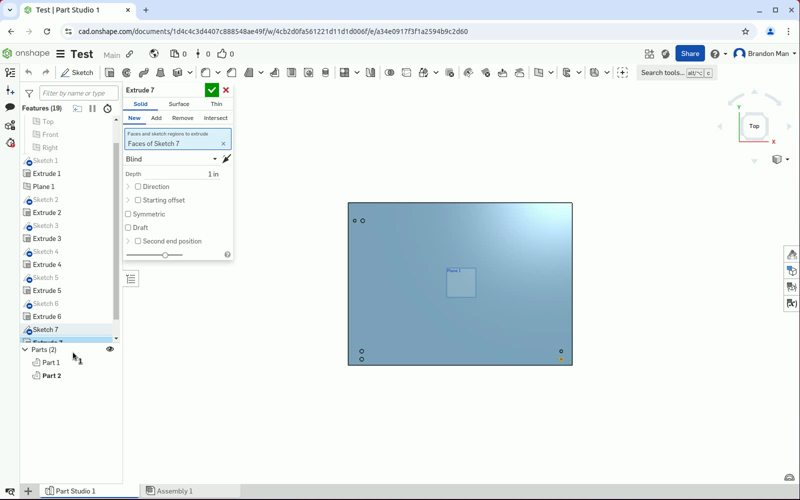
mouse_move(143, 106)
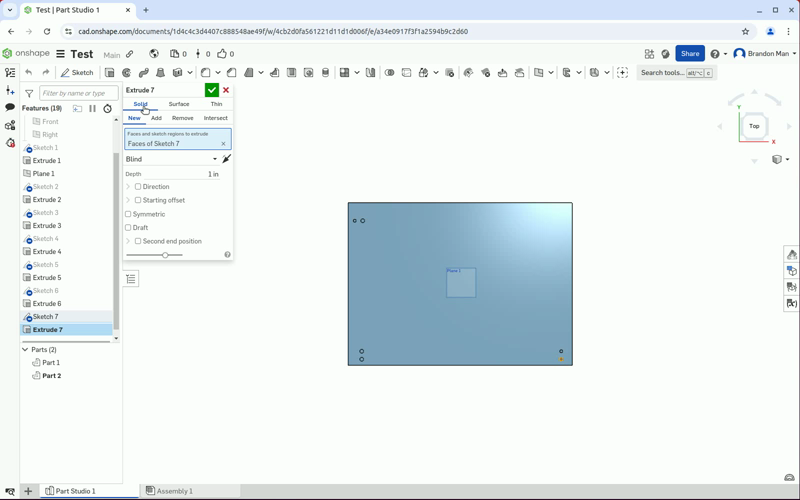
click(143, 106)
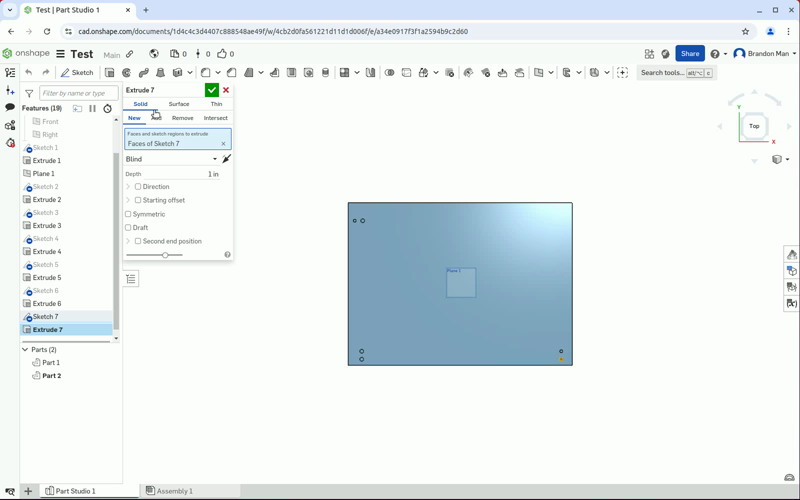
mouse_move(186, 120)
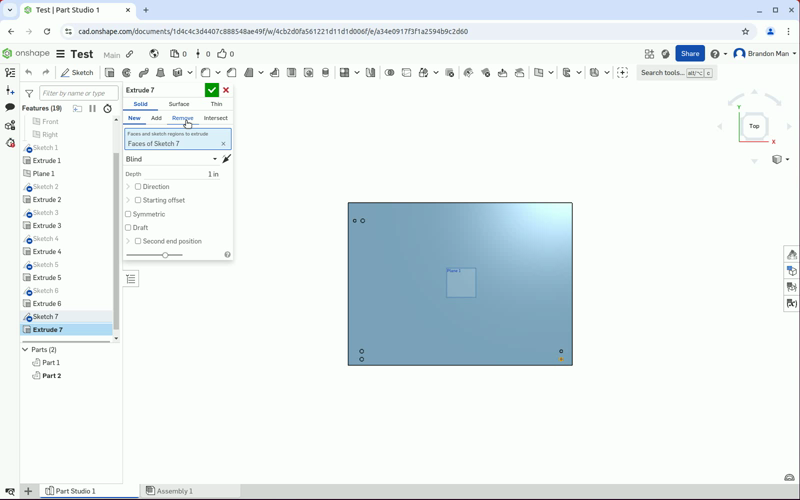
click(186, 120)
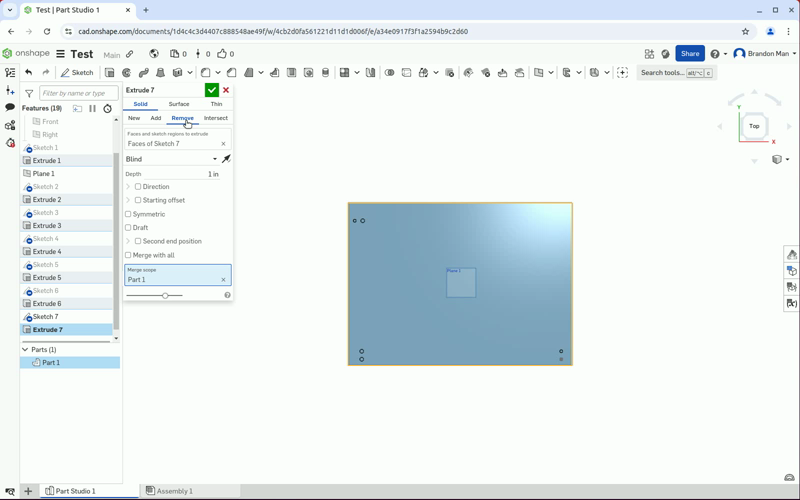
key(tab, 4)
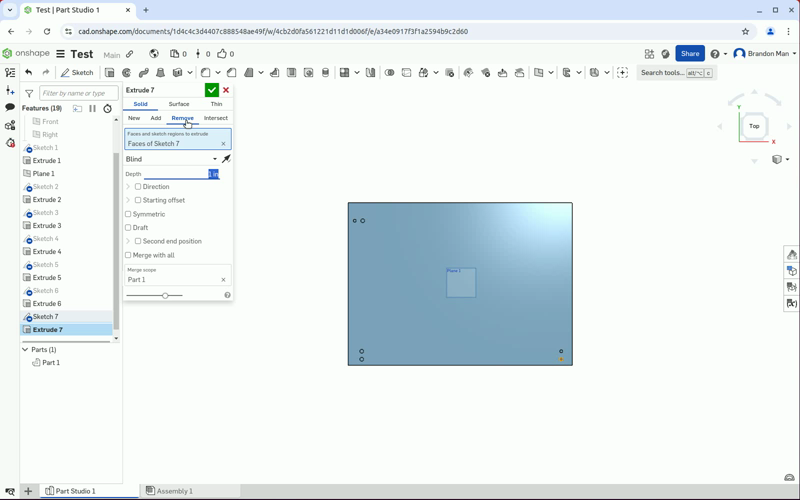
text(1.204)
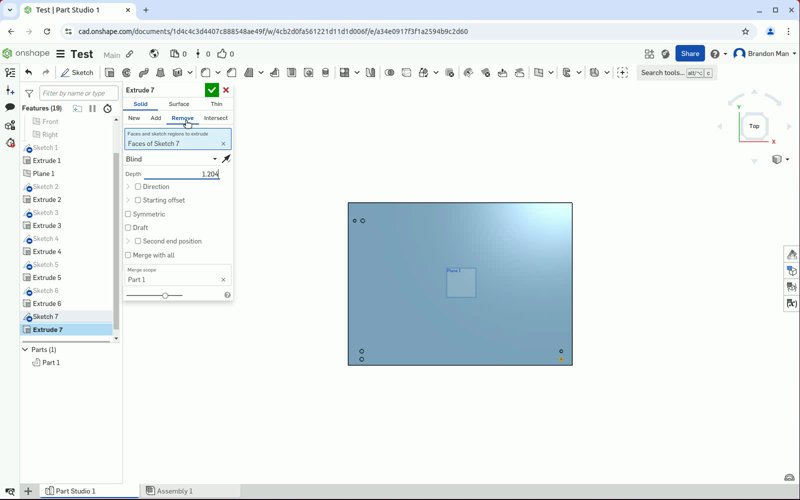
key(tab, 6)
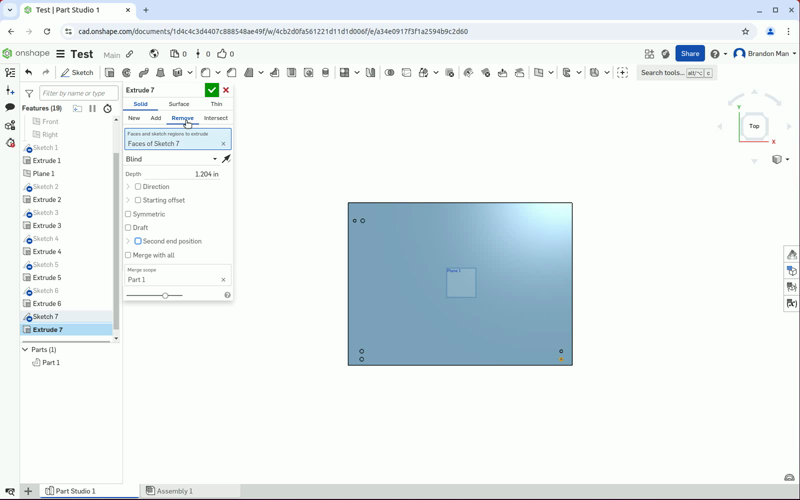
key(space)
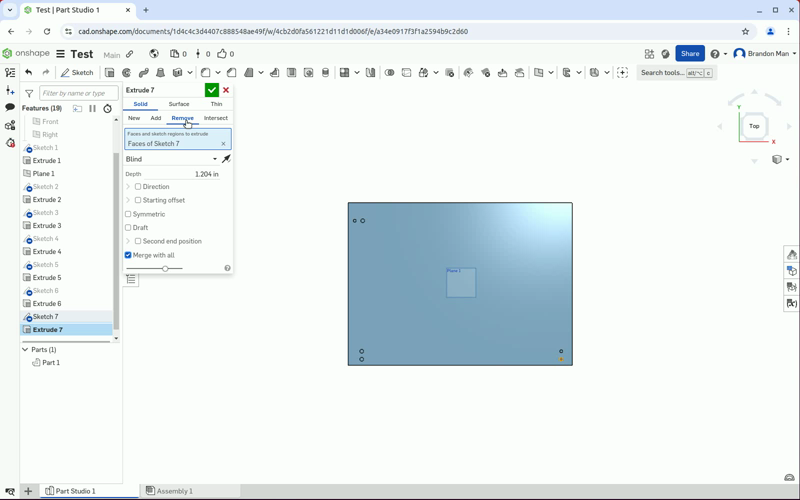
key(enter)
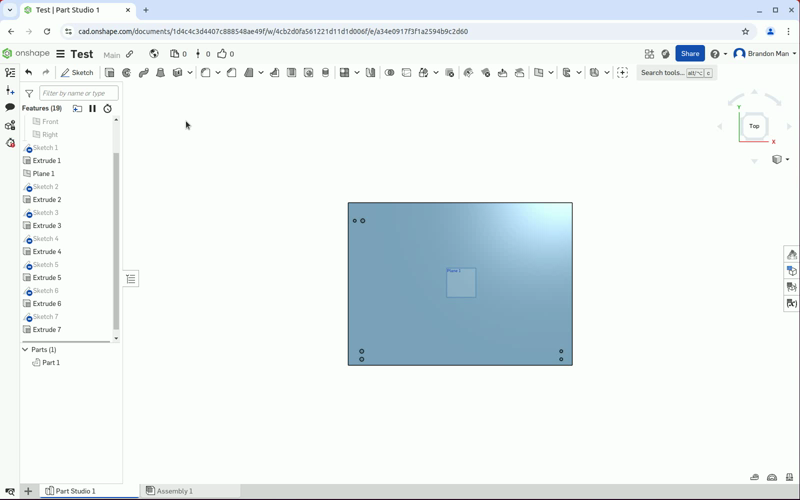
key(shift+h)
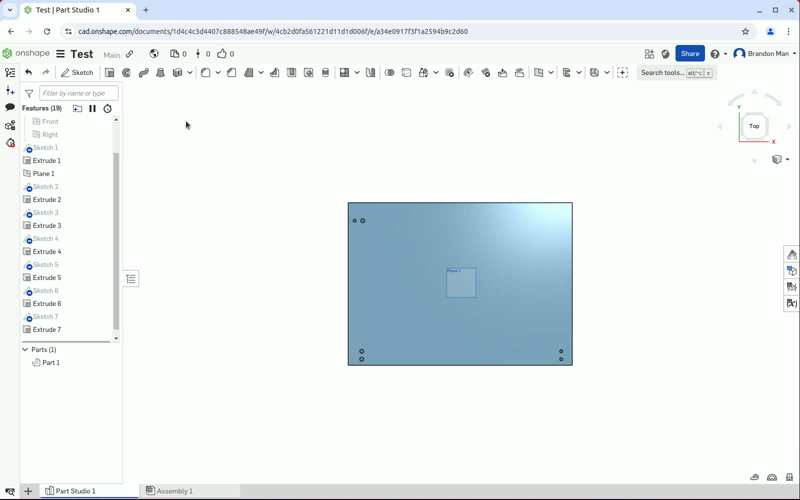
key(shift+h)
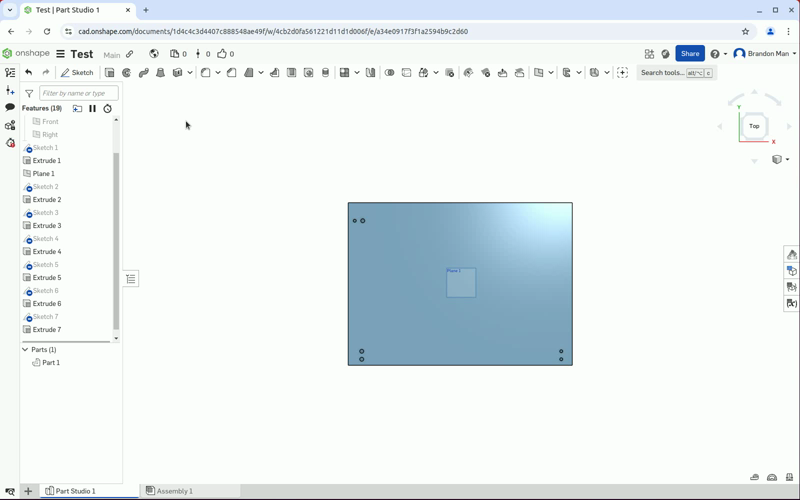
mouse_move(69, 150)
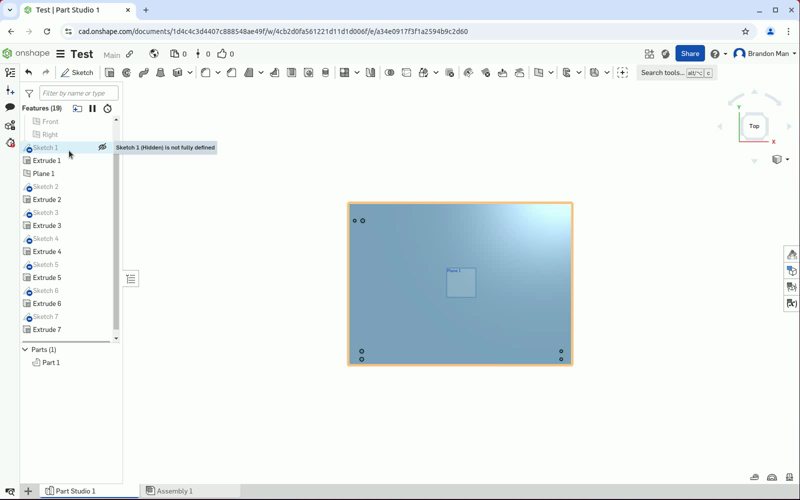
click(69, 150)
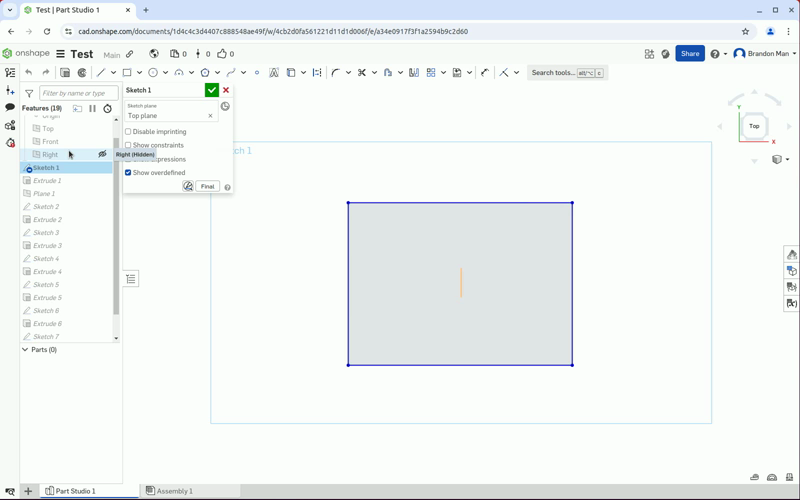
mouse_move(229, 92)
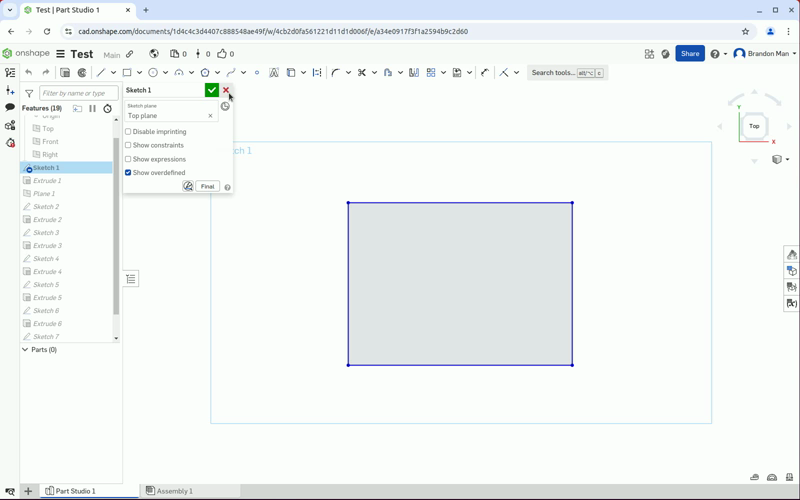
click(229, 92)
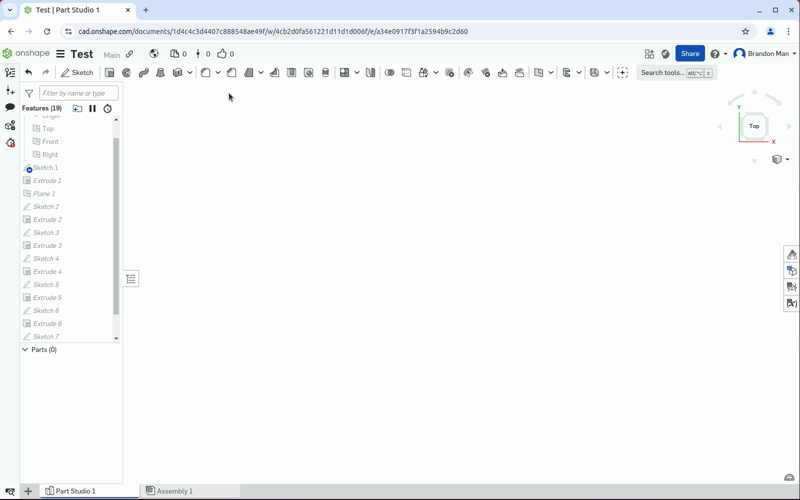
key(shift+s)
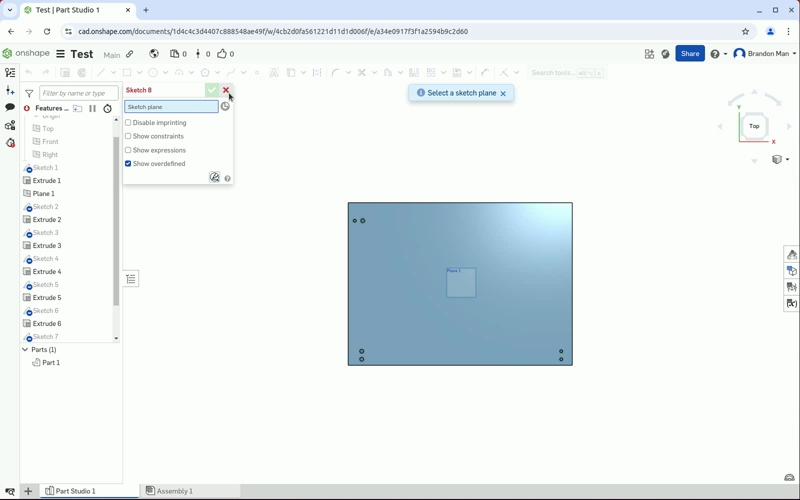
mouse_move(69, 163)
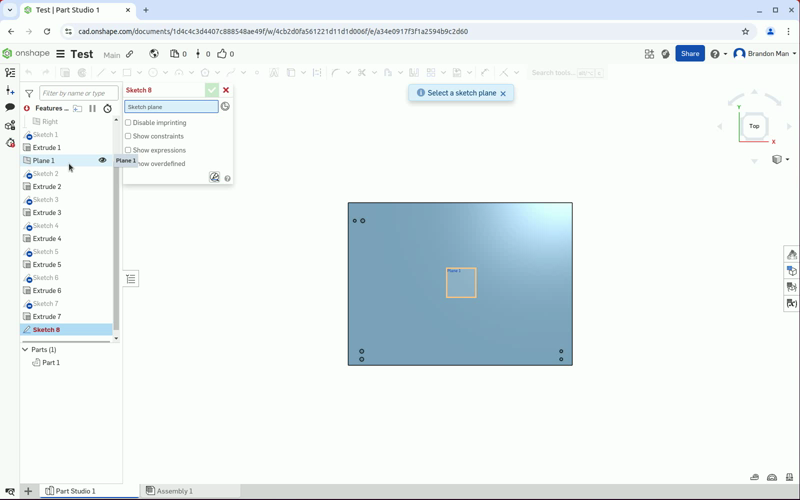
click(69, 163)
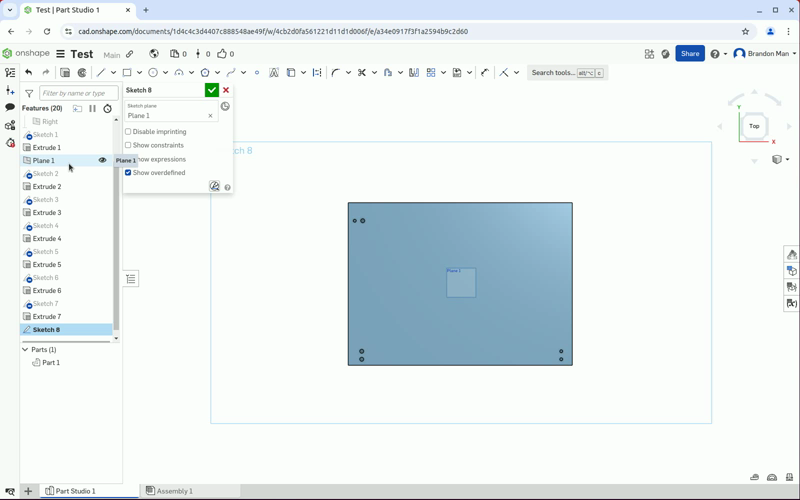
mouse_move(73, 352)
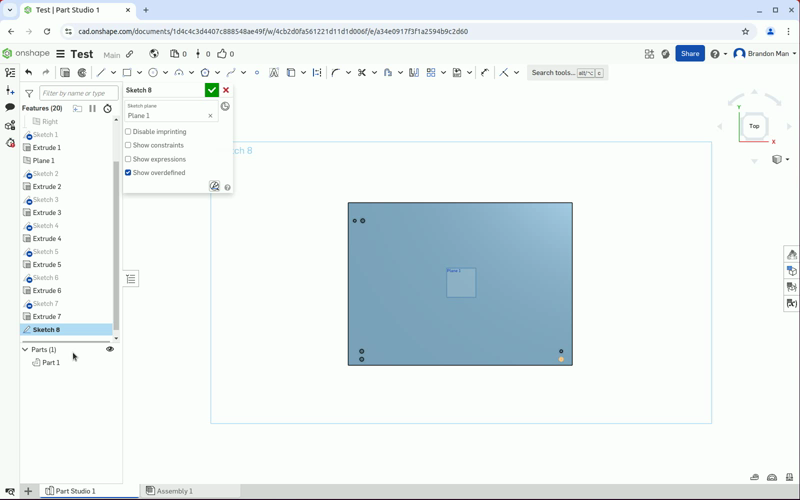
key(y)
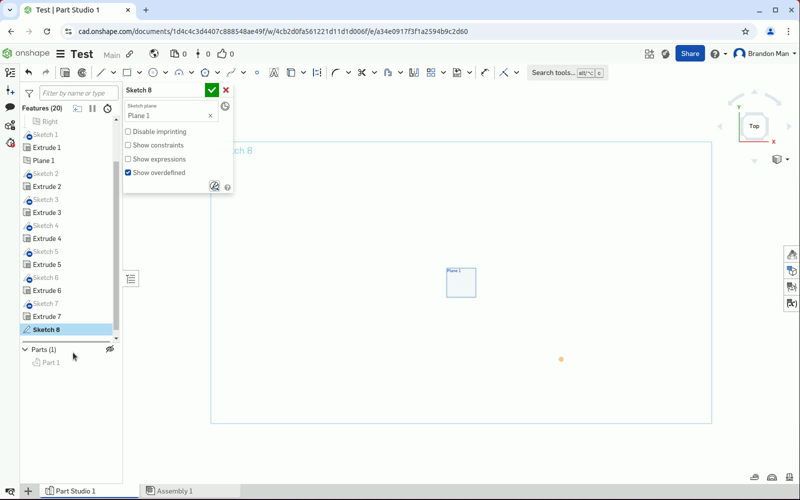
key(c)
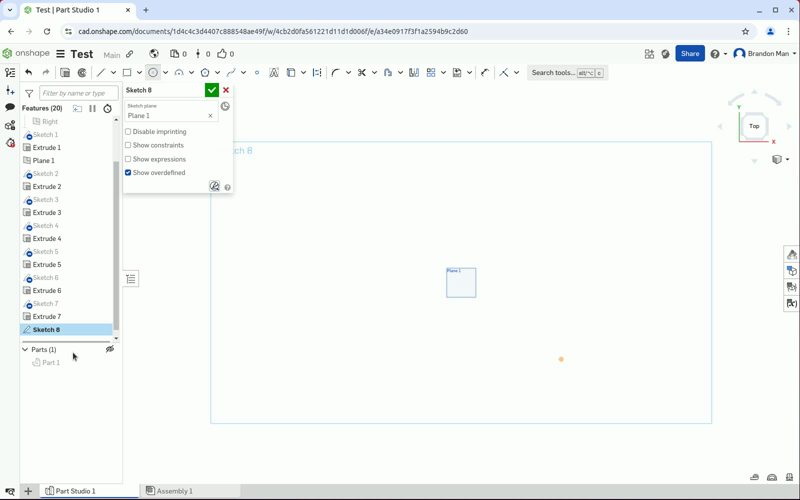
key_down(shift)
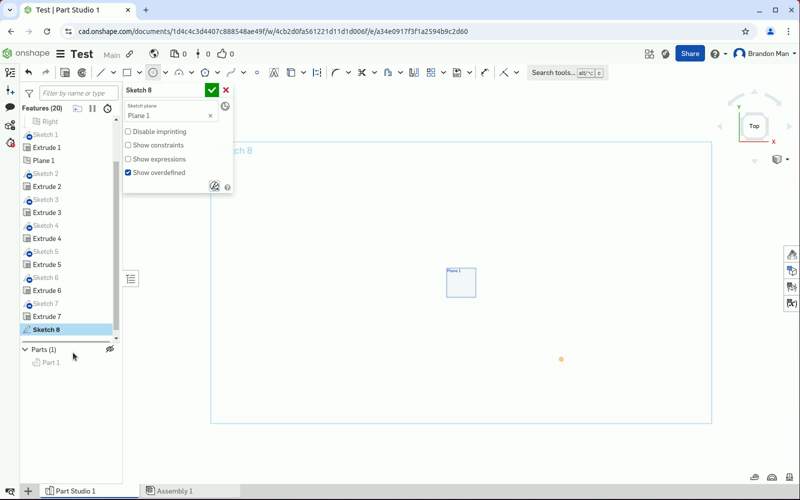
mouse_move(567, 220)
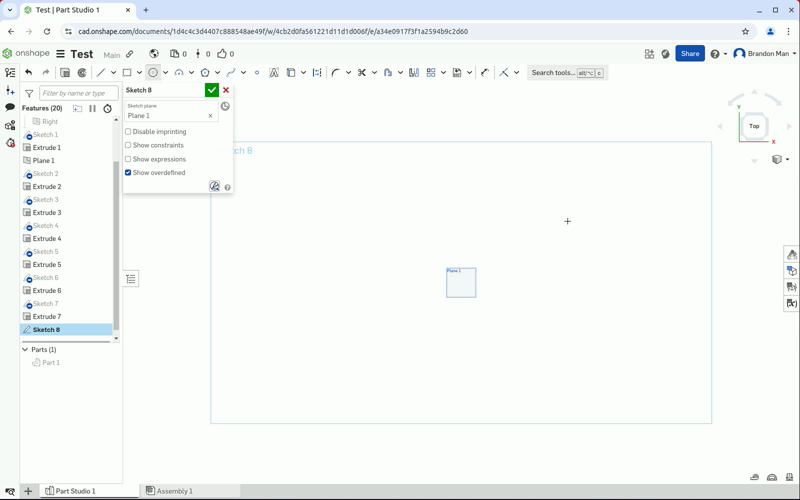
click(567, 220)
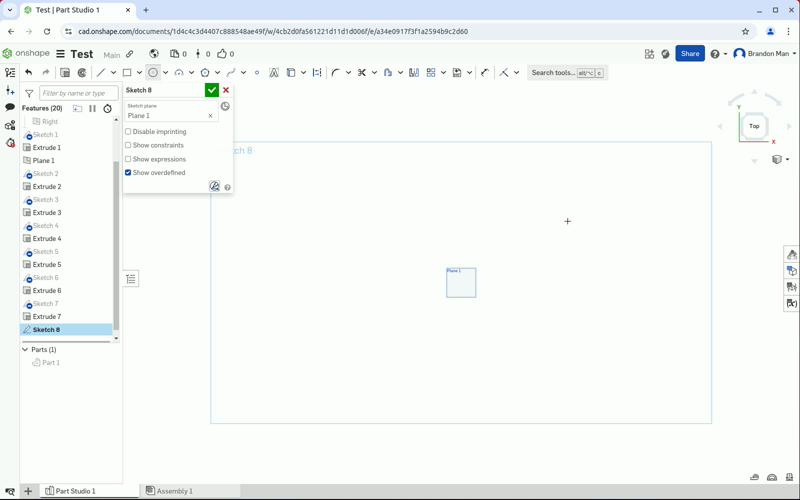
key_up(shift)
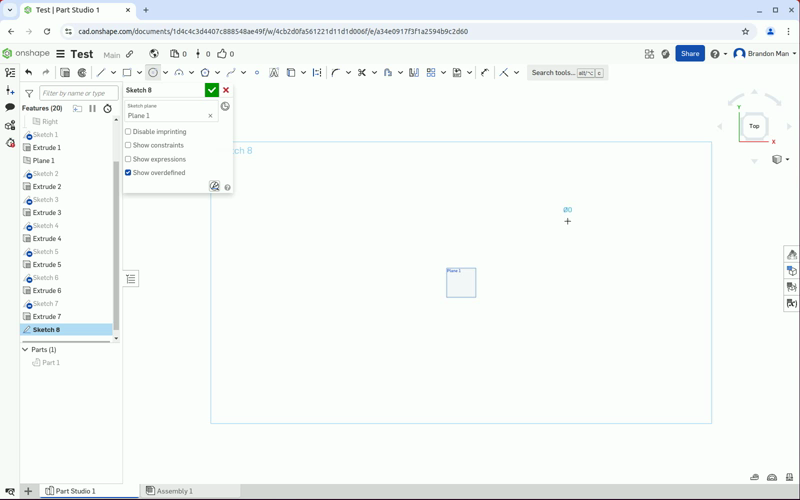
mouse_move(569, 220)
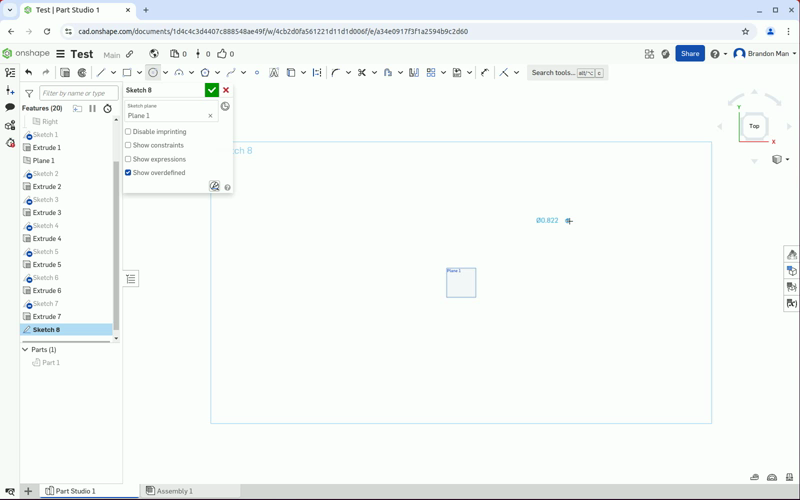
scroll(6)
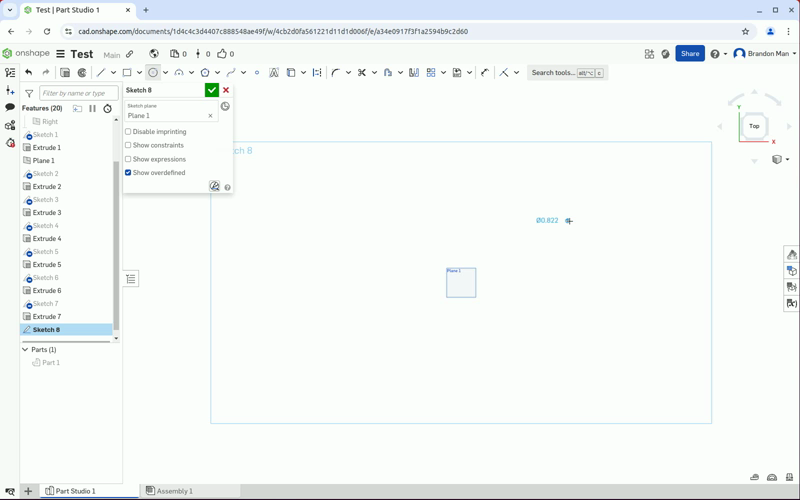
scroll(6)
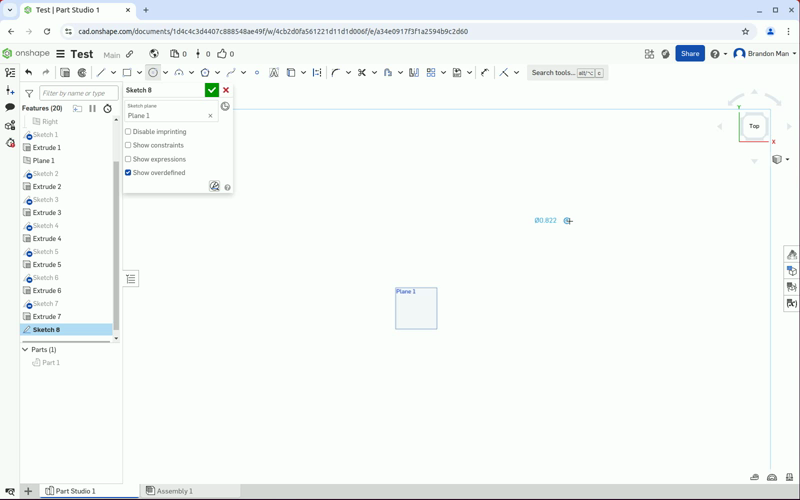
scroll(6)
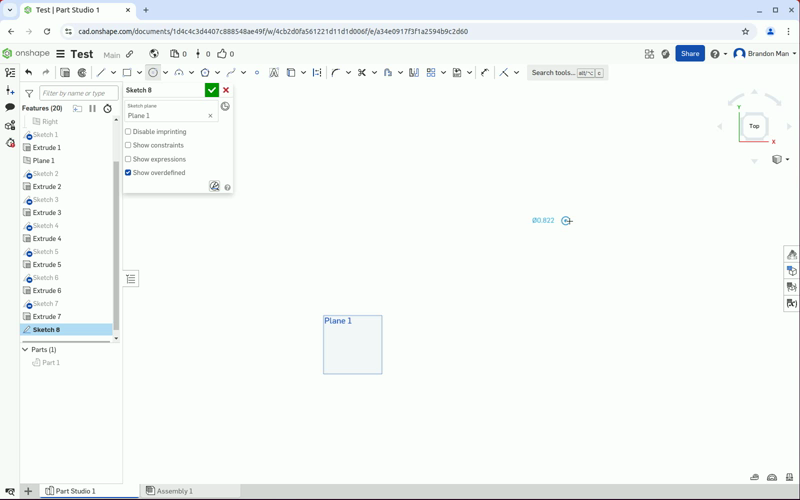
scroll(6)
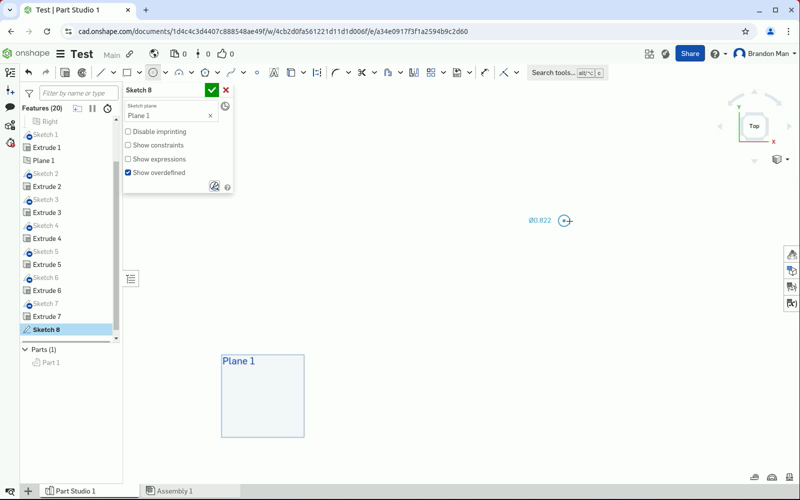
scroll(6)
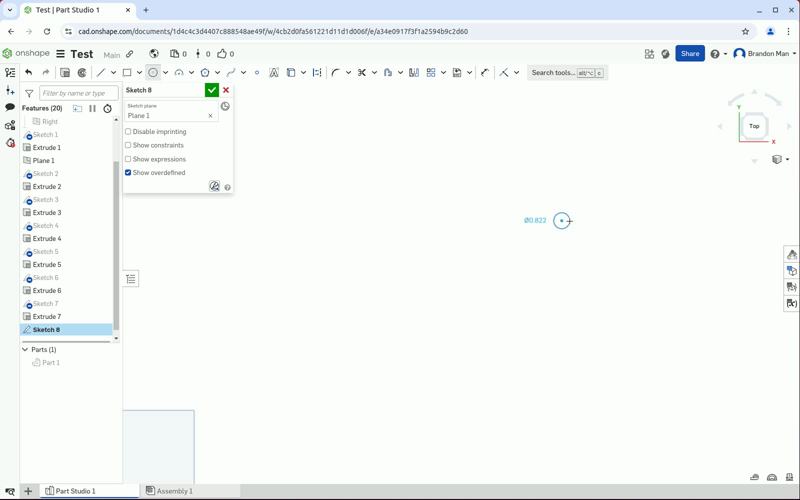
scroll(6)
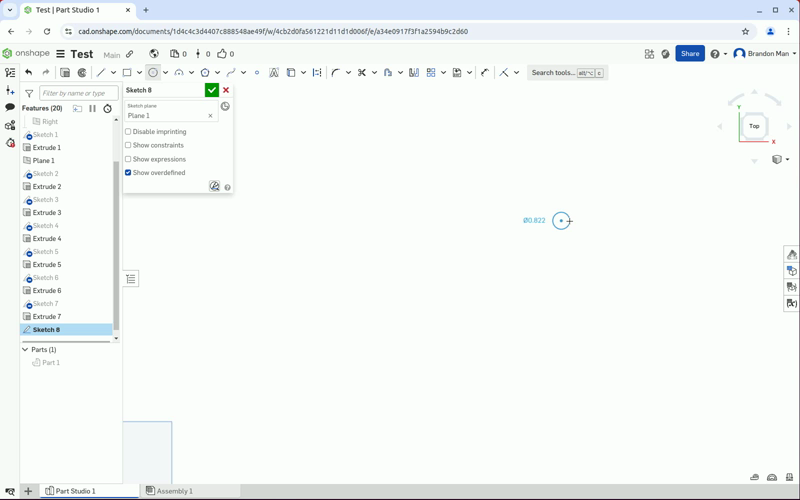
scroll(6)
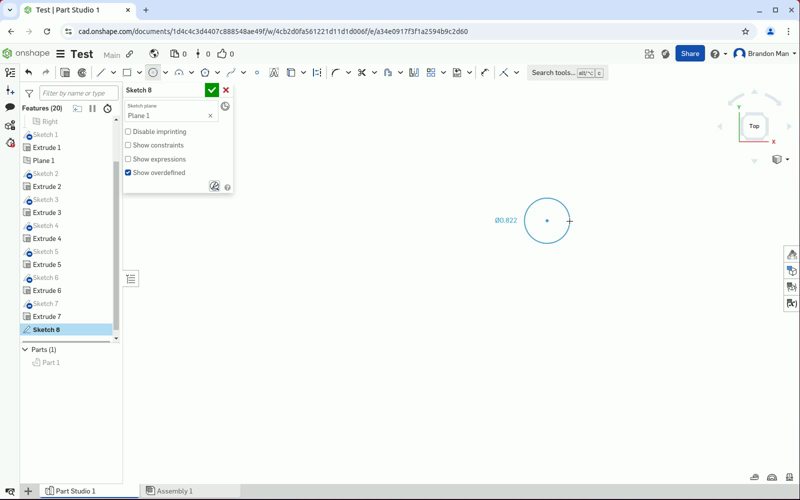
click(569, 220)
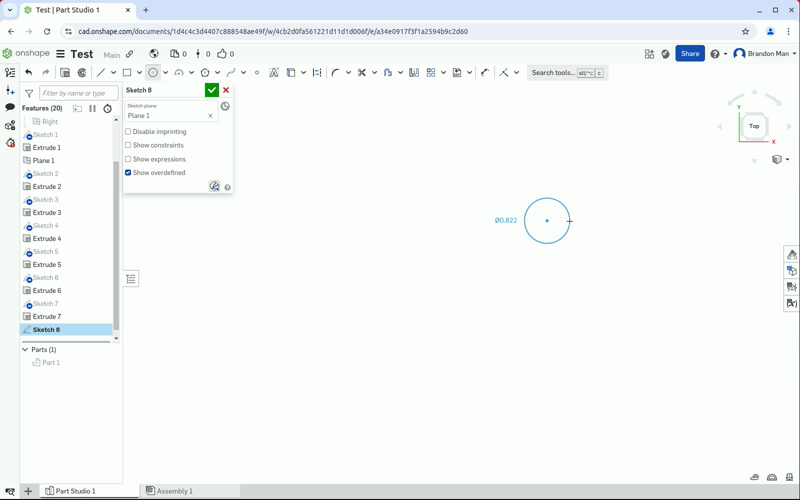
scroll(-6)
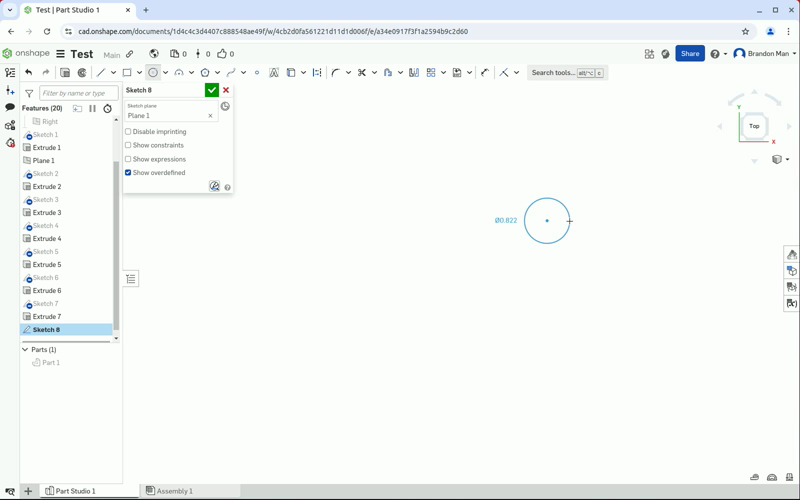
scroll(-6)
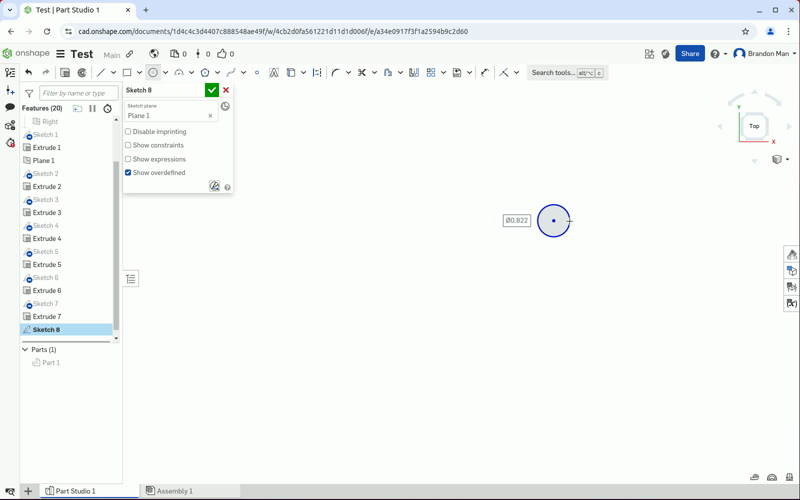
scroll(-6)
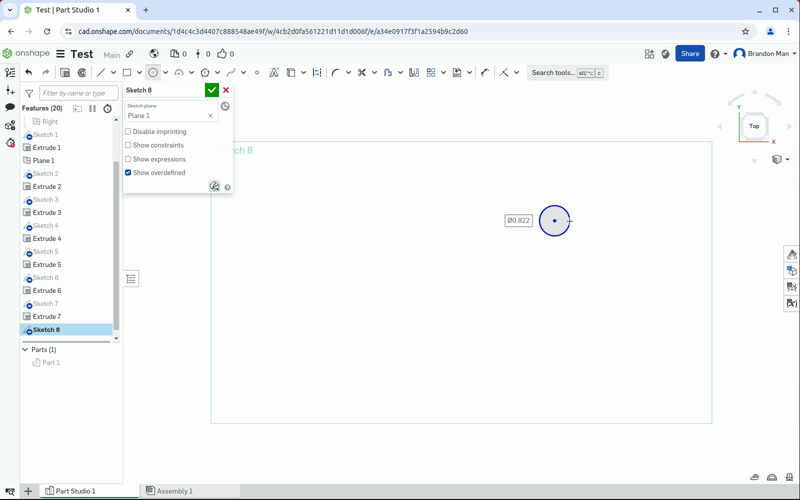
scroll(-6)
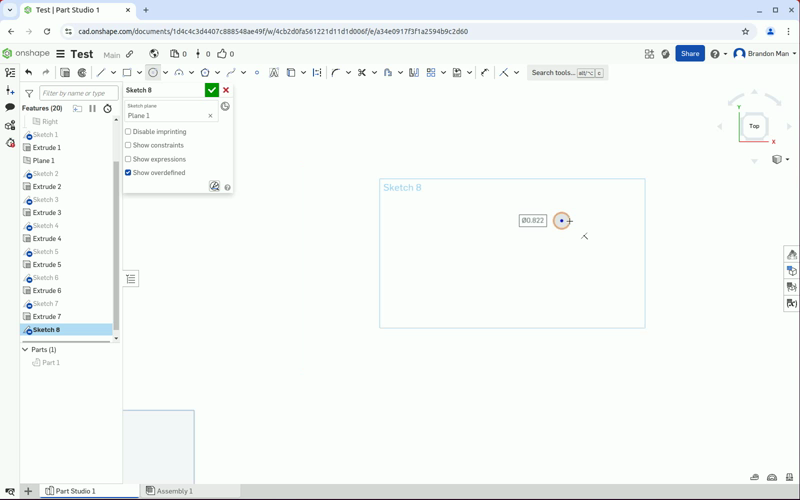
scroll(-6)
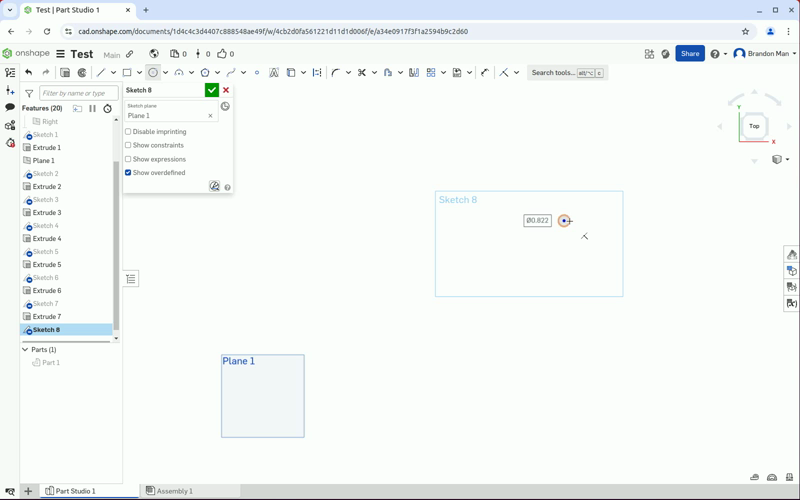
scroll(-6)
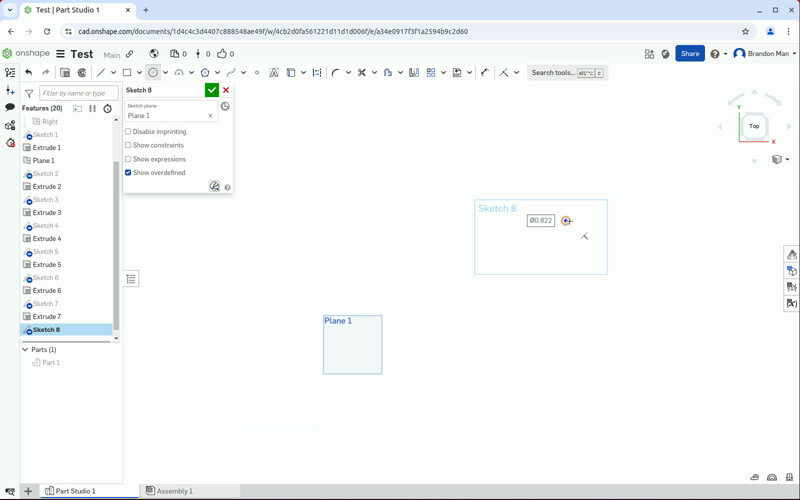
scroll(-6)
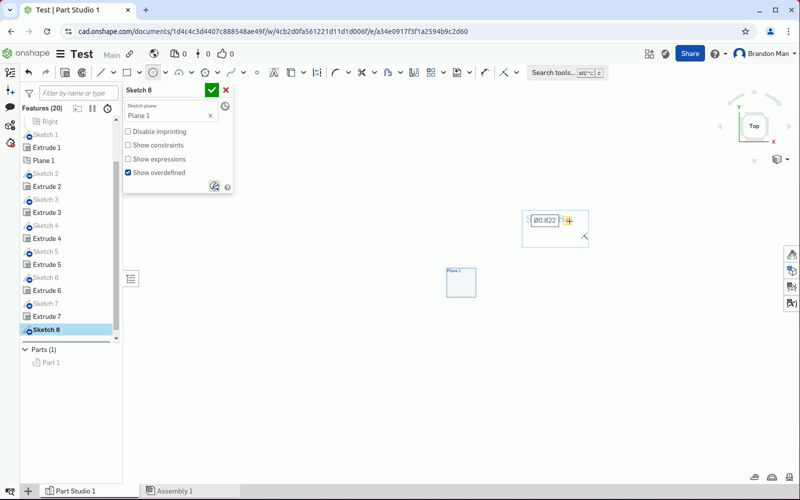
key(esc)
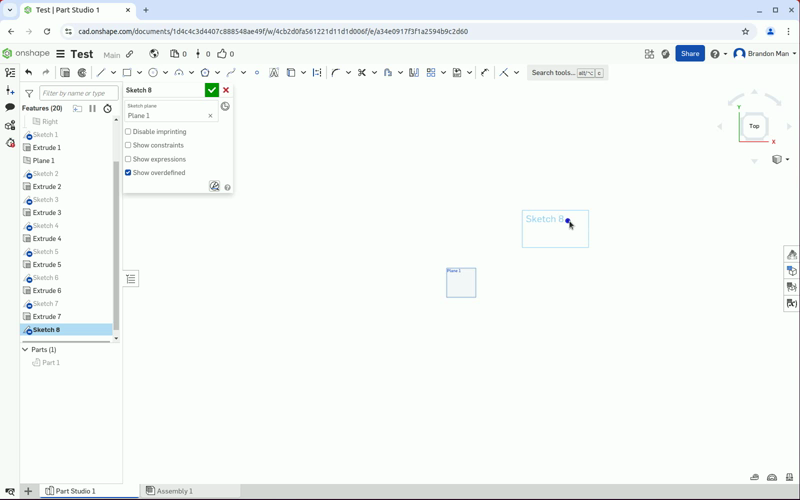
mouse_move(567, 221)
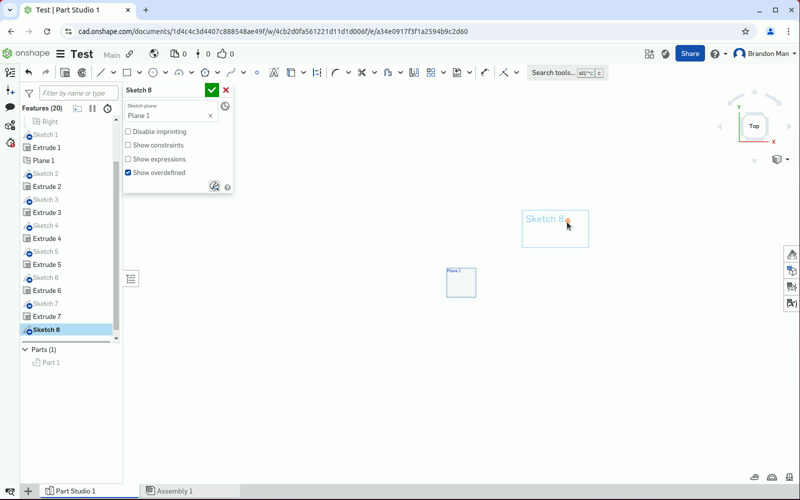
scroll(6)
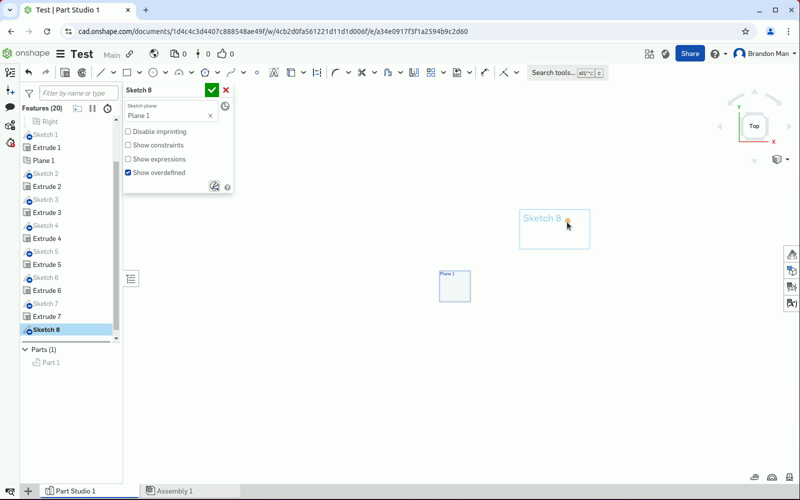
scroll(6)
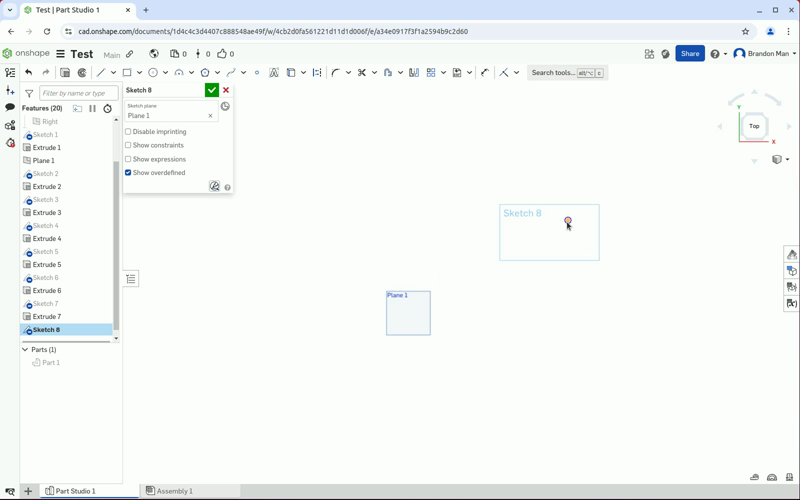
scroll(6)
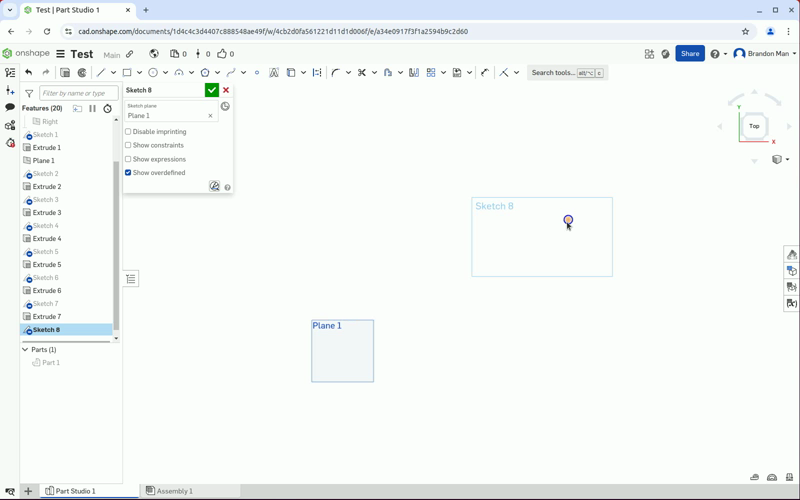
scroll(6)
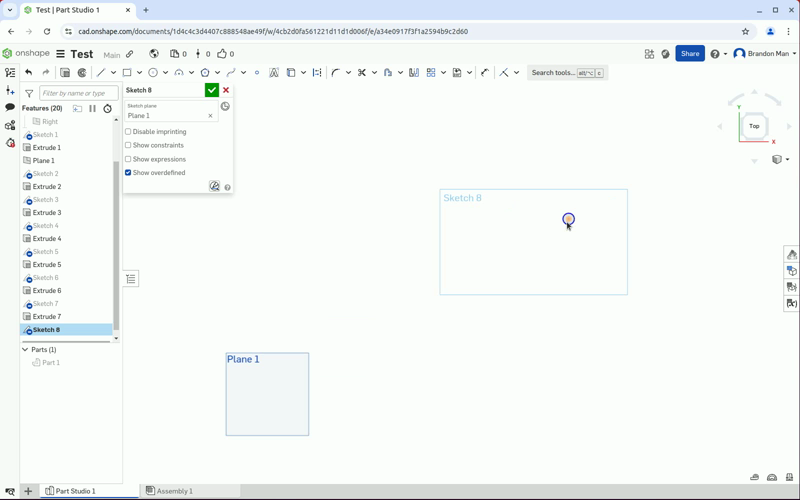
scroll(6)
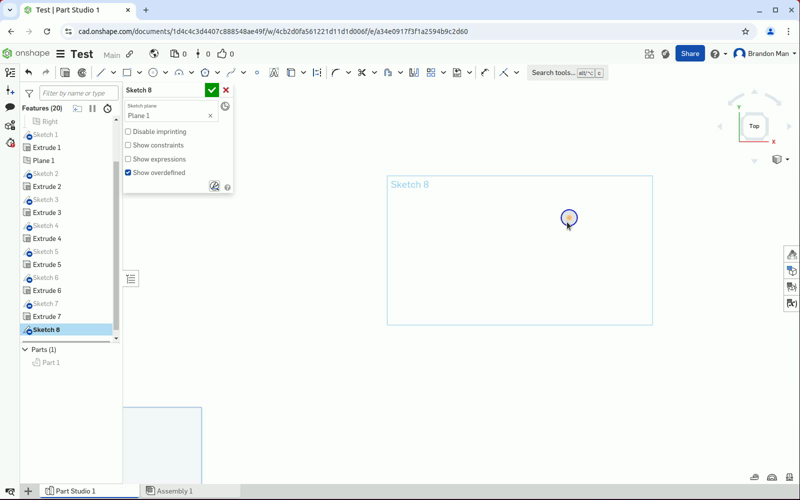
scroll(6)
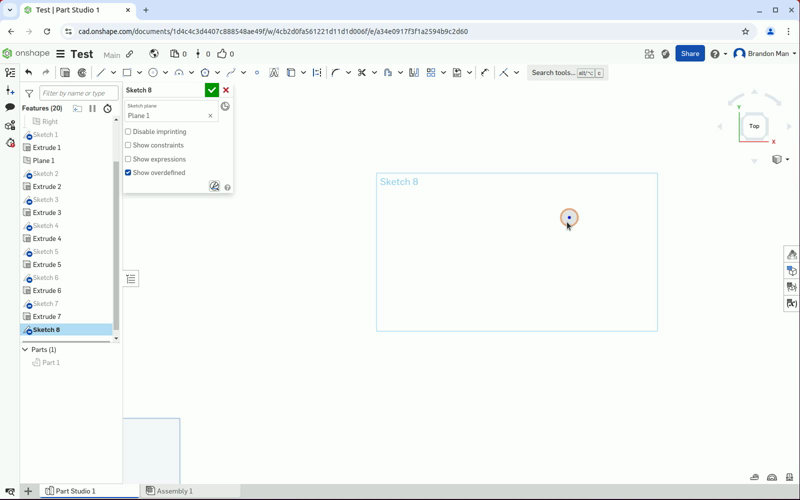
scroll(6)
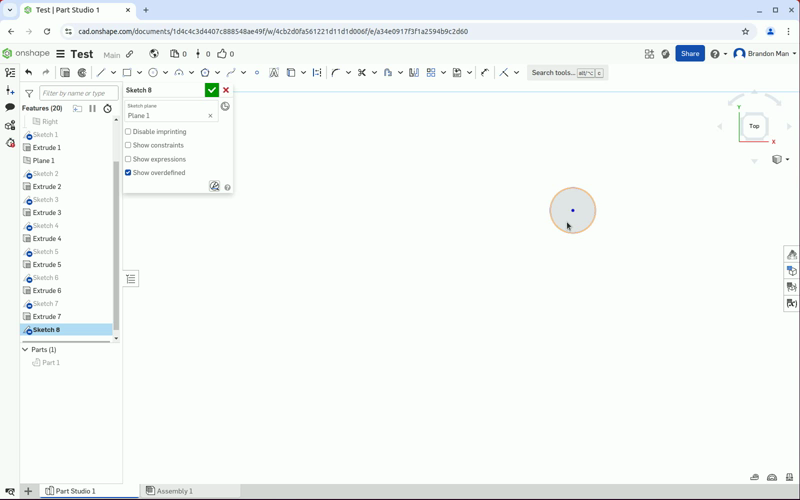
click(567, 221)
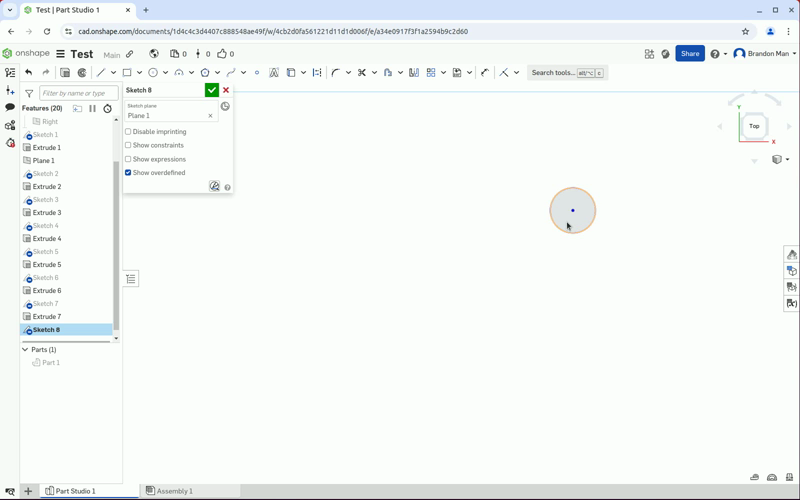
scroll(-6)
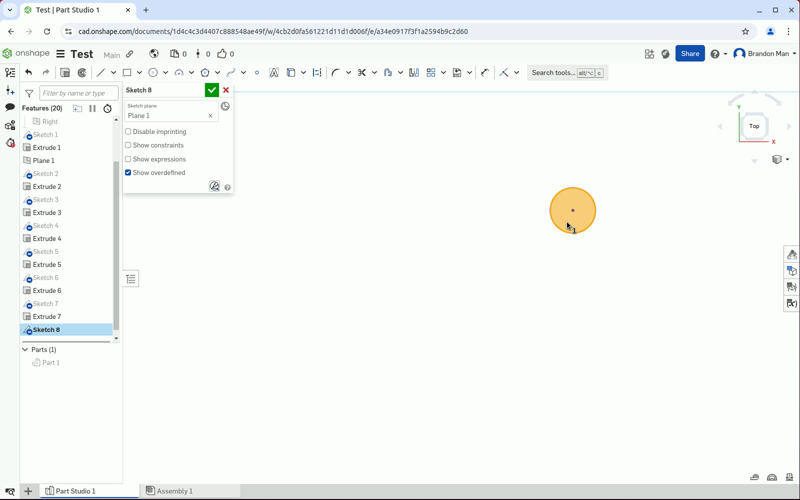
scroll(-6)
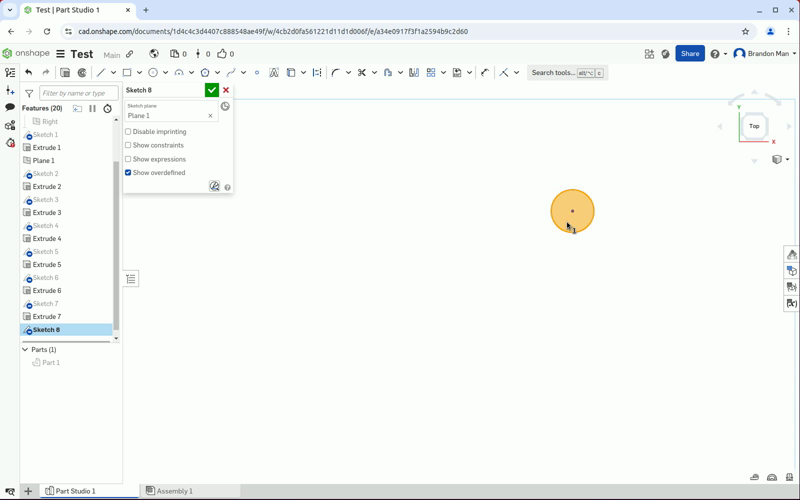
scroll(-6)
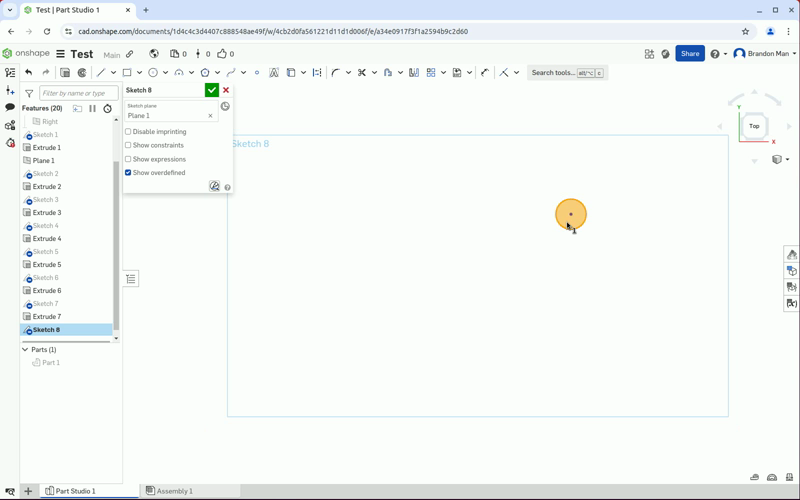
scroll(-6)
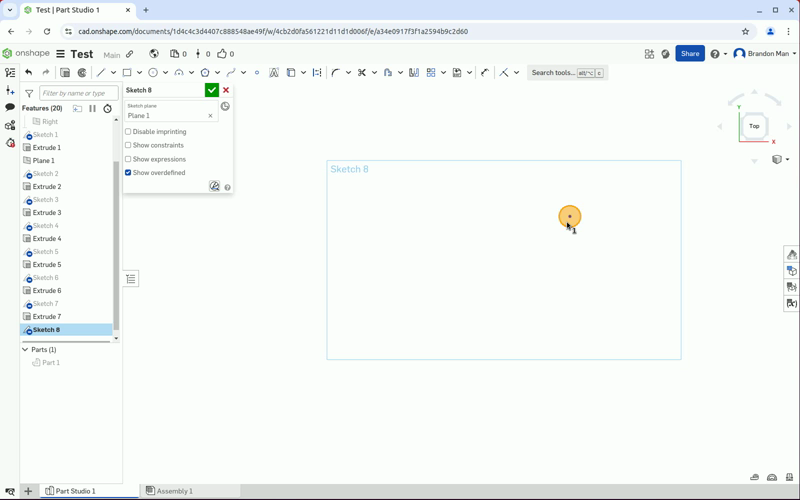
scroll(-6)
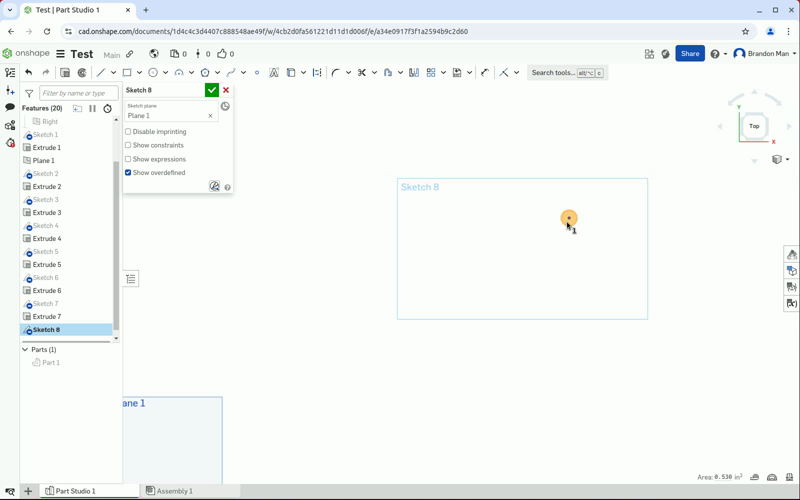
scroll(-6)
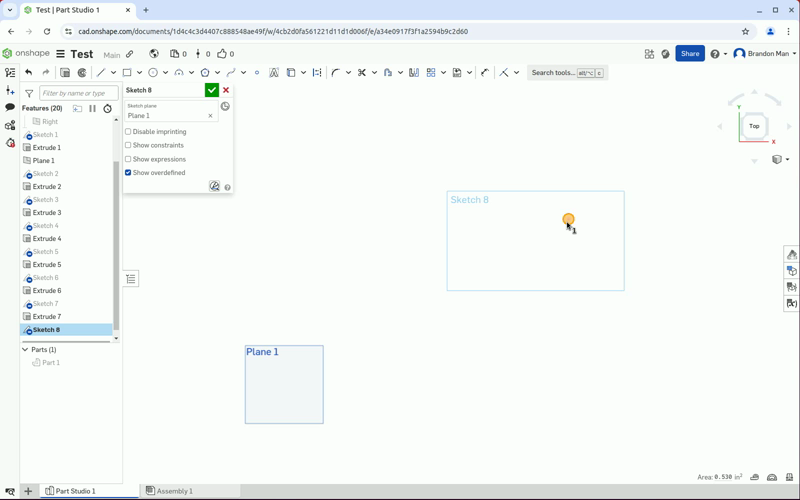
scroll(-6)
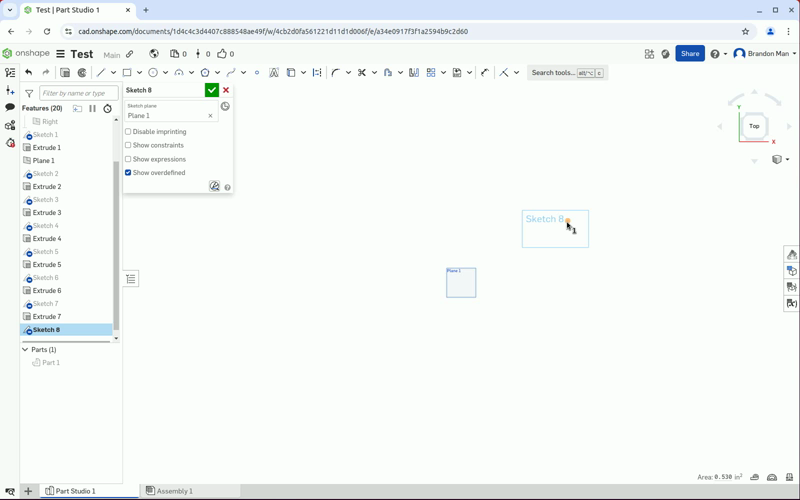
mouse_move(73, 352)
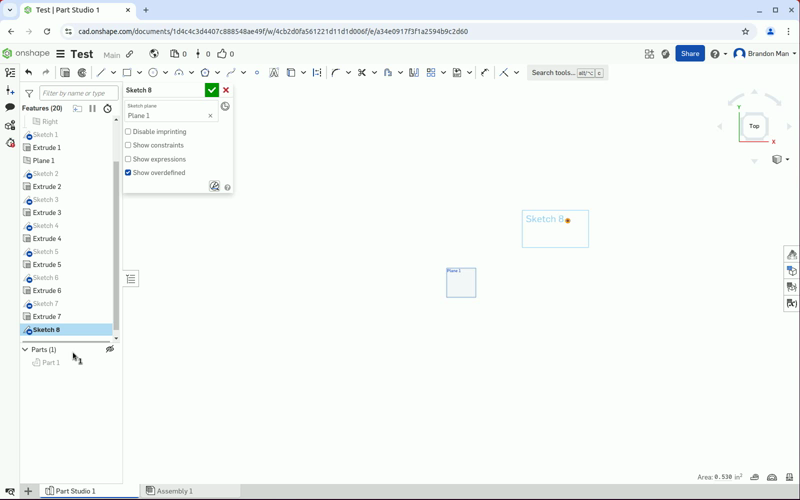
key(shift+y)
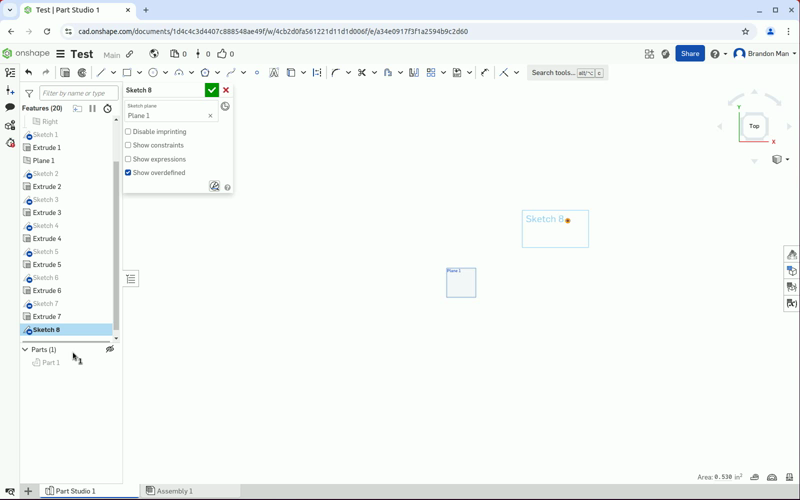
key(shift+e)
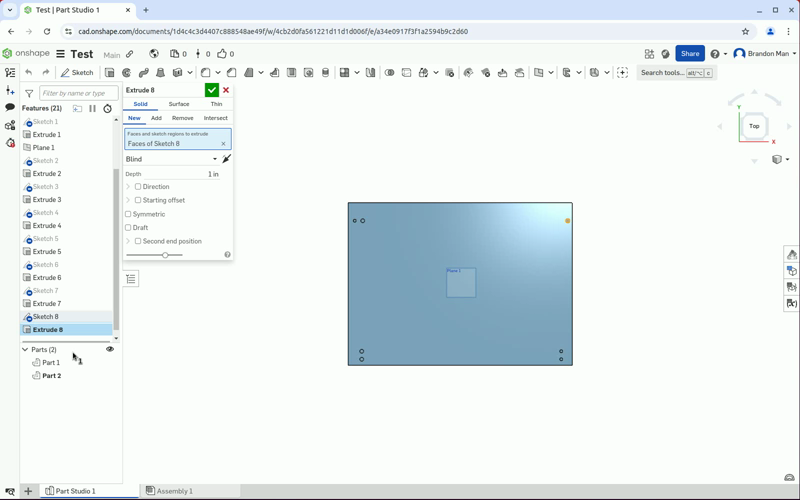
mouse_move(143, 106)
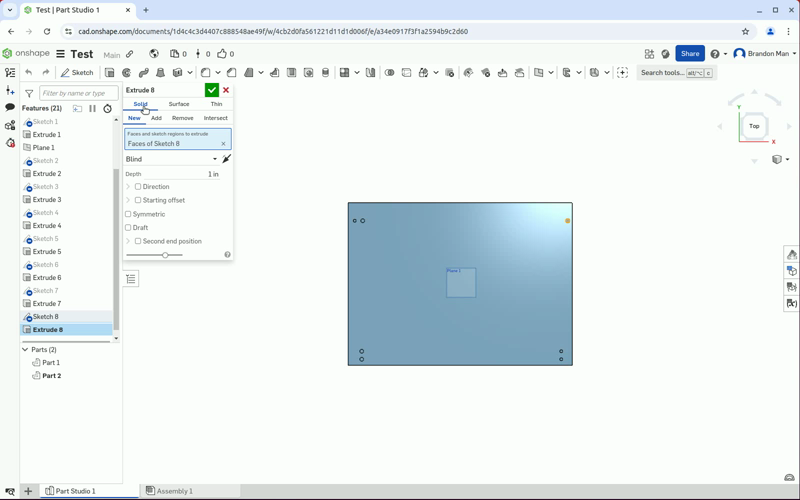
click(143, 106)
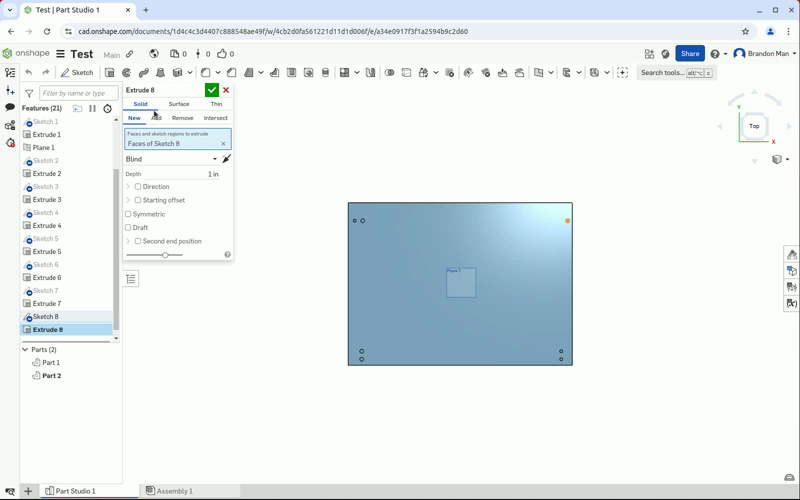
mouse_move(186, 120)
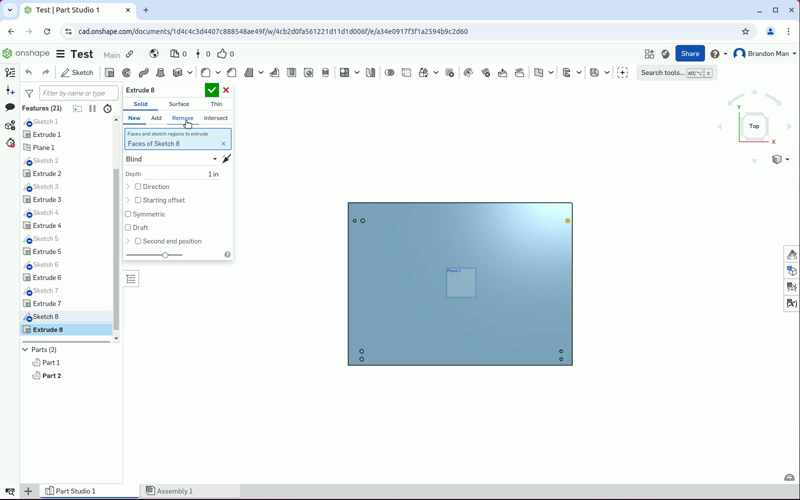
click(186, 120)
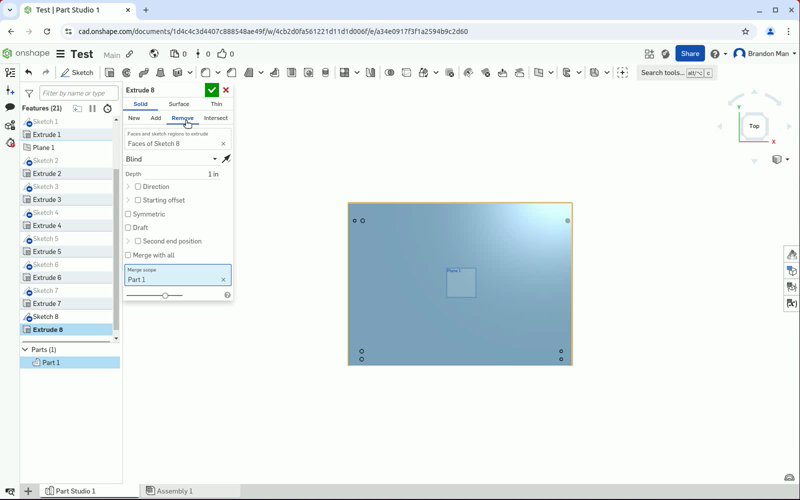
key(tab, 4)
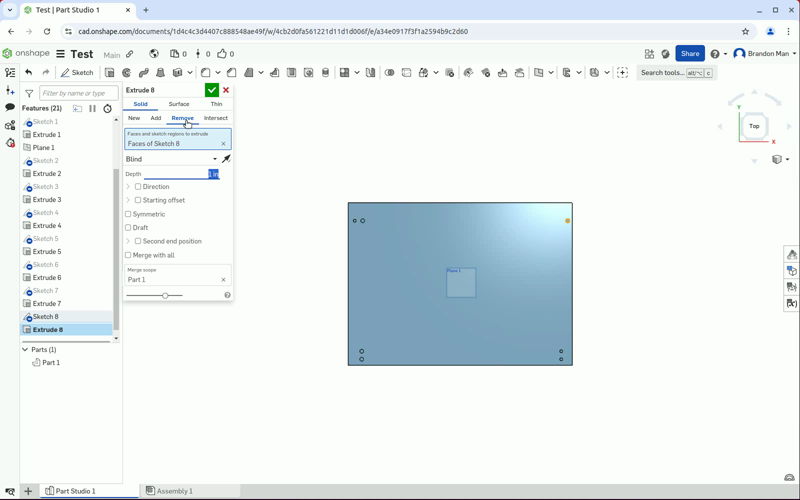
text(1.204)
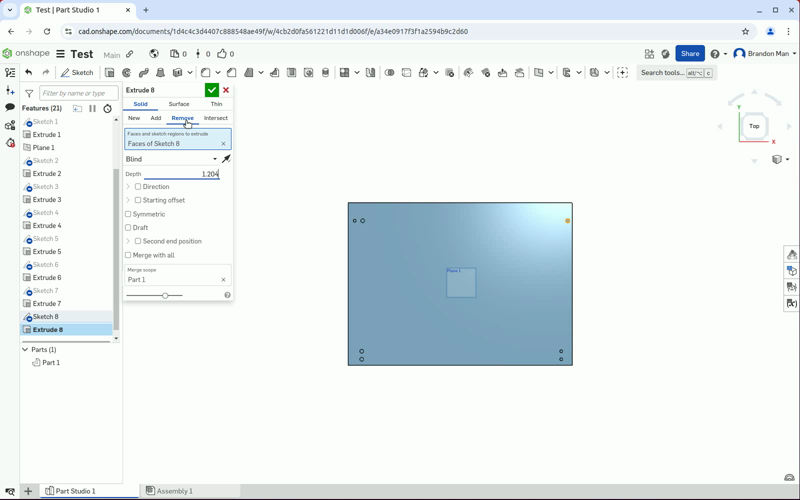
key(tab, 6)
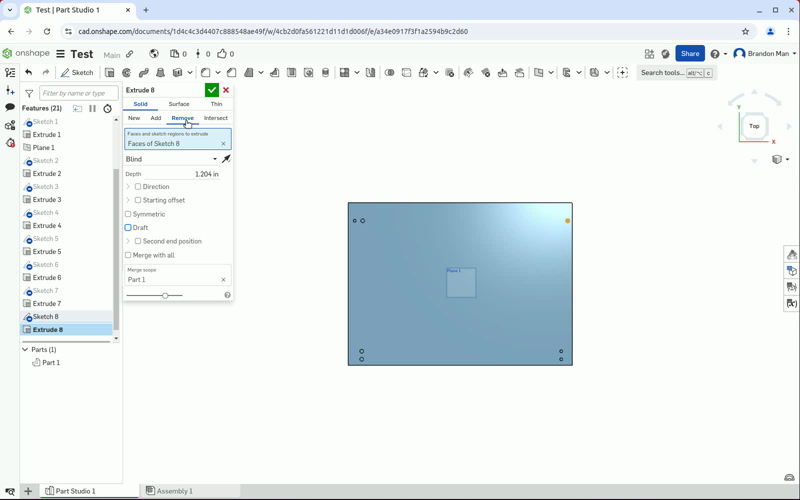
key(space)
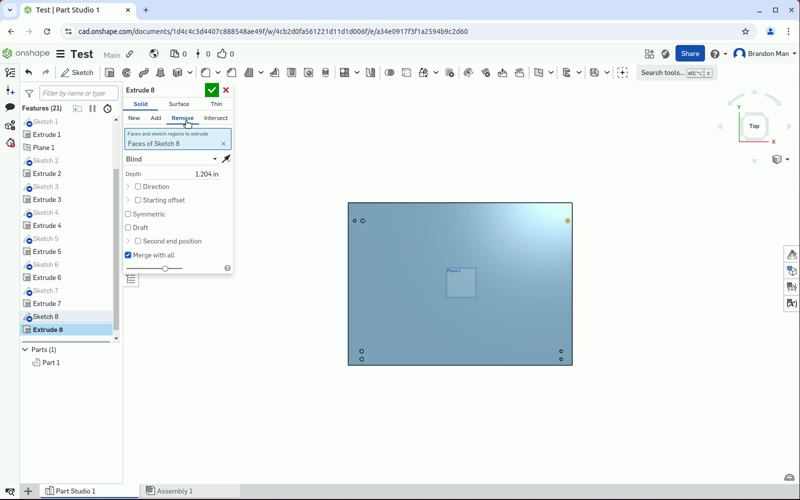
key(enter)
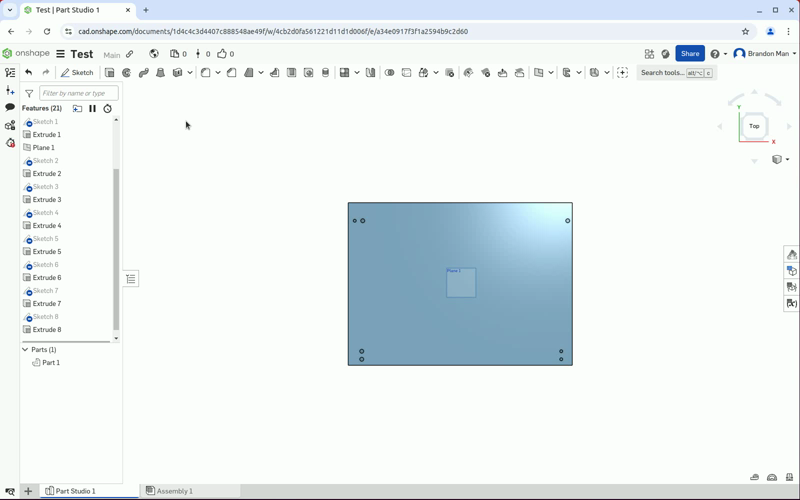
key(shift+h)
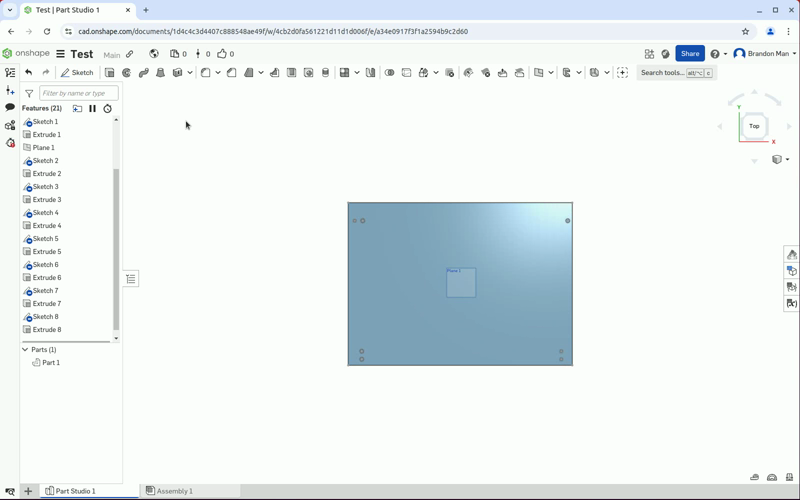
key(shift+h)
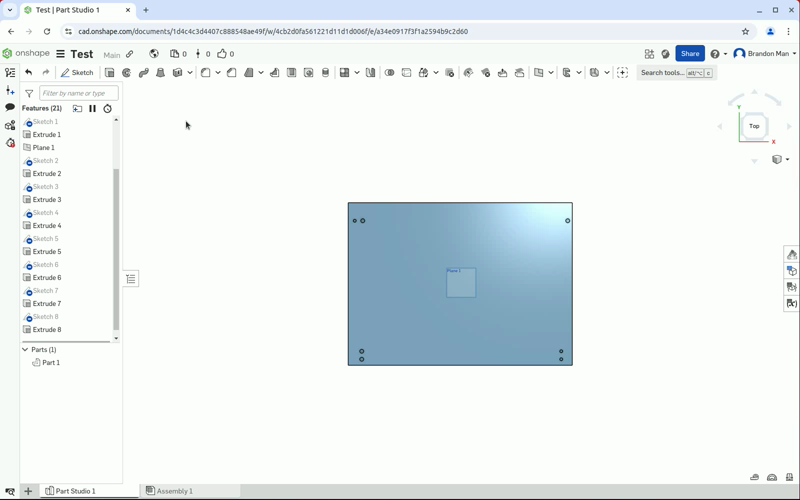
mouse_move(69, 124)
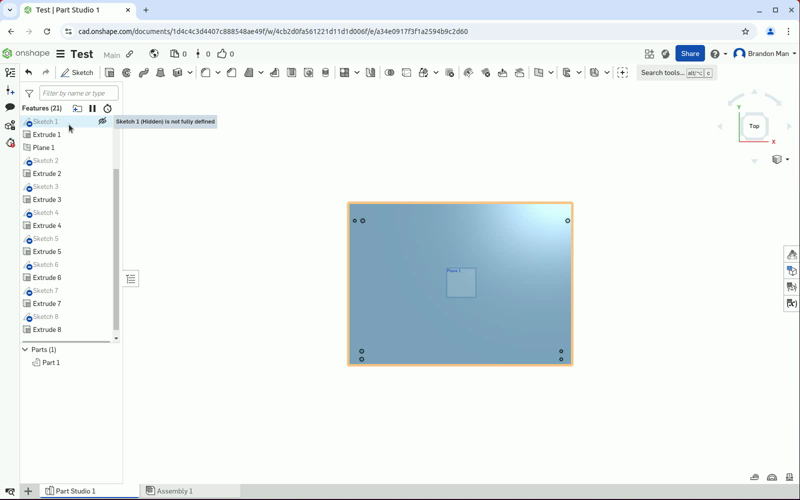
click(69, 124)
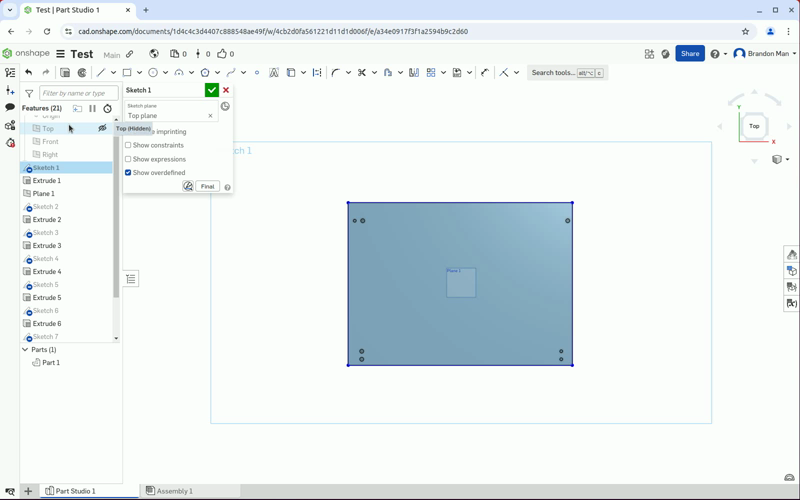
mouse_move(229, 92)
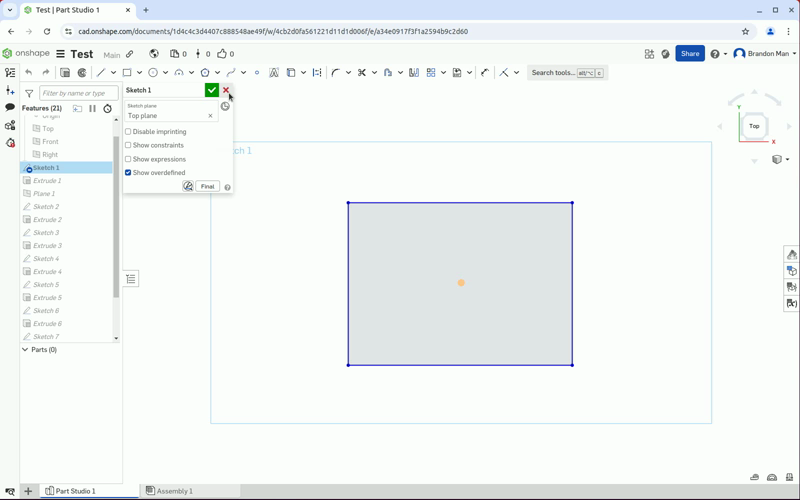
click(229, 92)
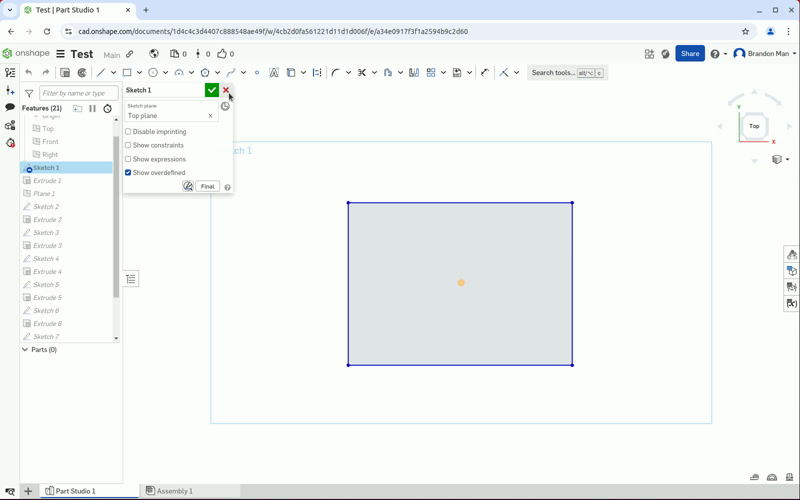
key(shift+s)
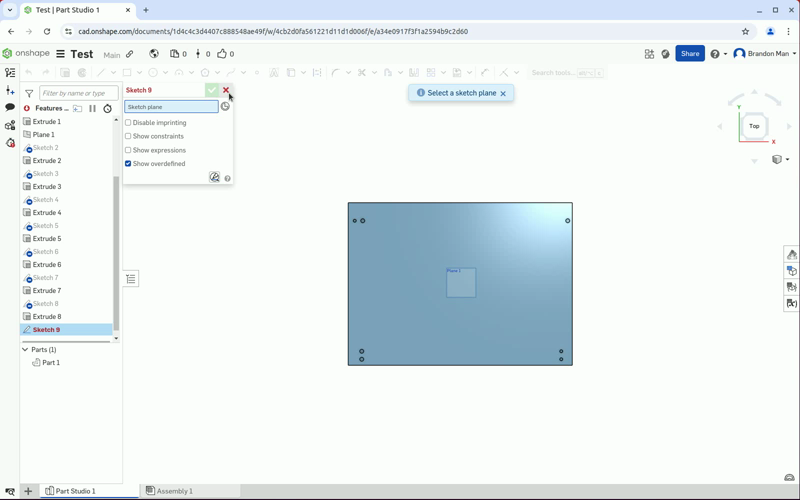
mouse_move(69, 137)
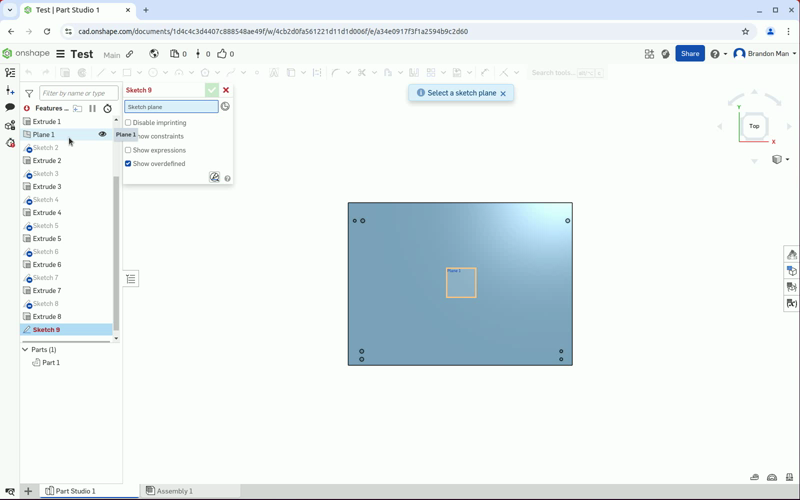
click(69, 137)
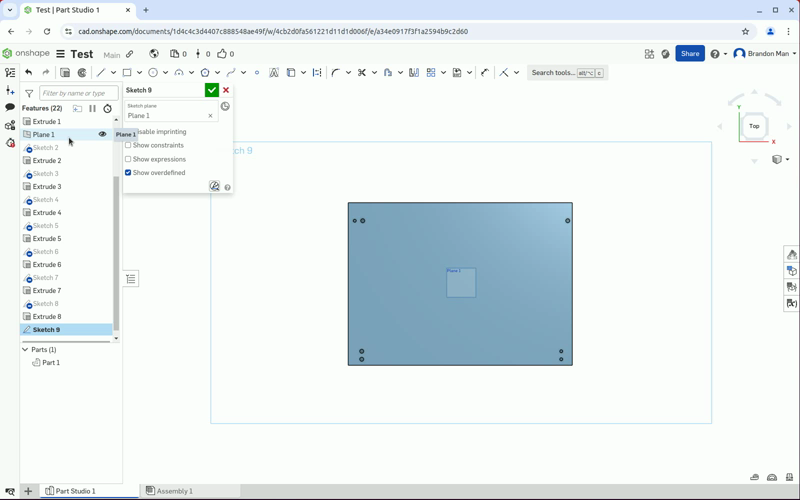
mouse_move(73, 352)
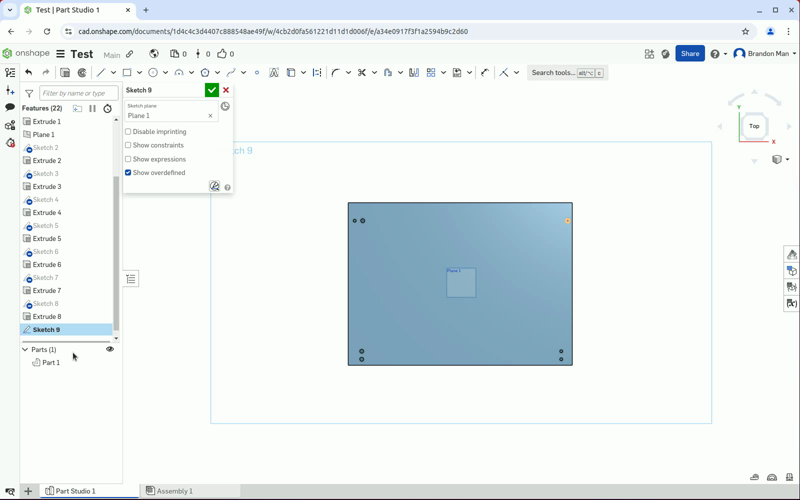
key(y)
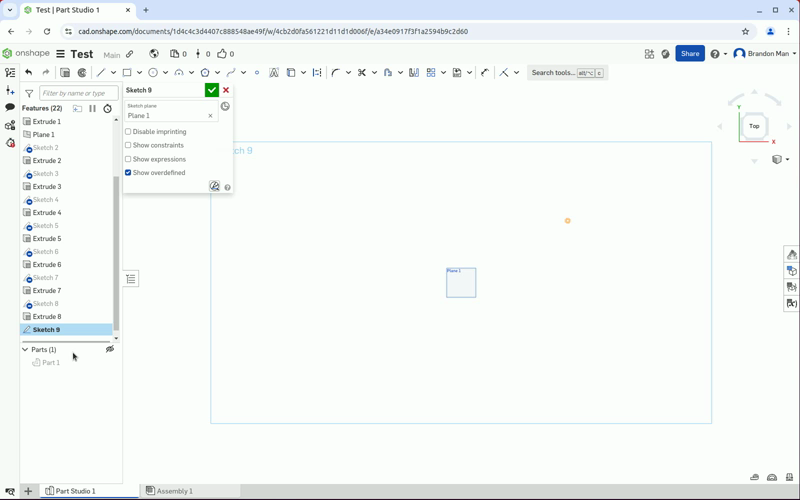
key(c)
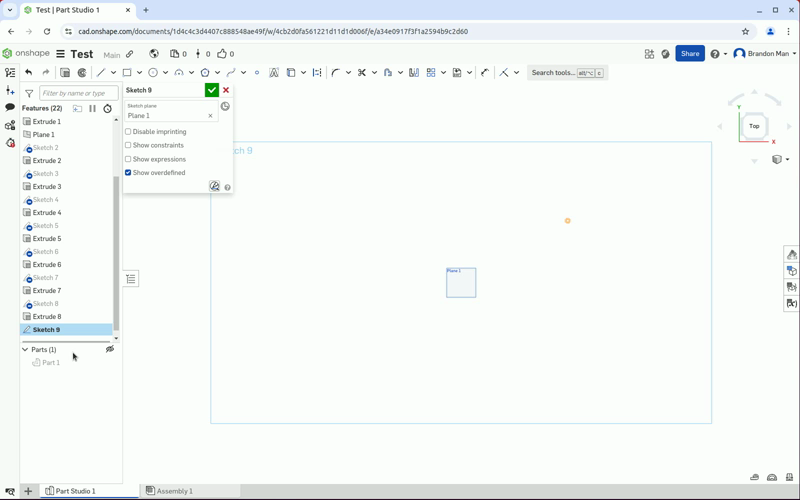
key_down(shift)
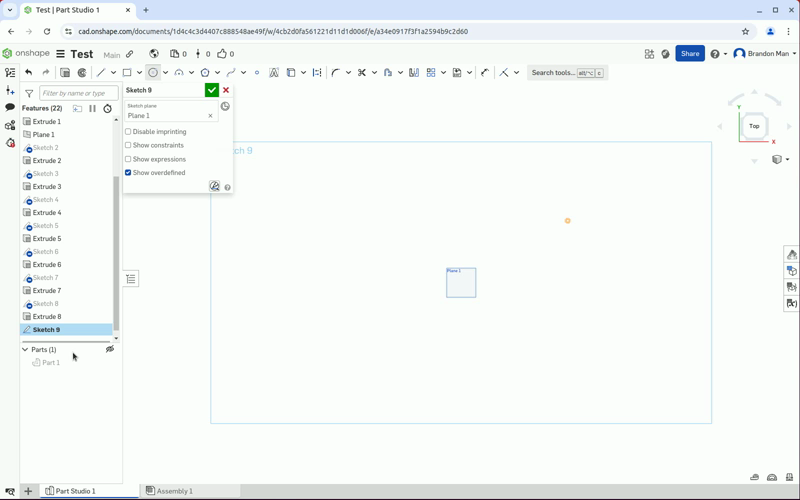
mouse_move(559, 220)
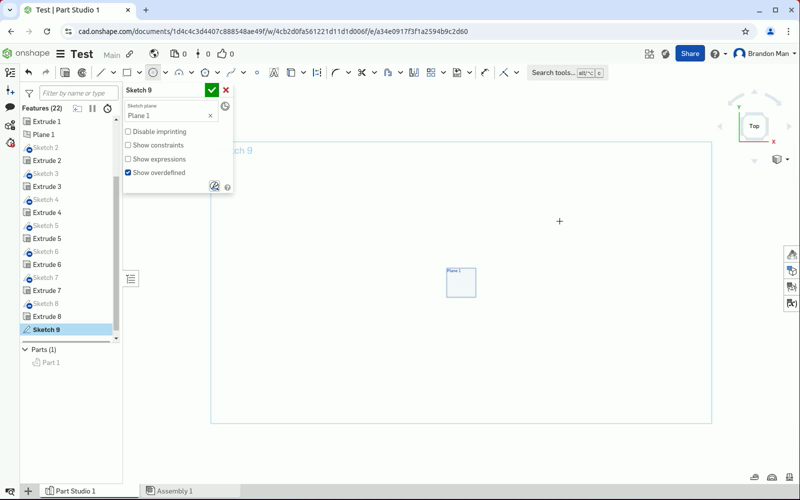
click(559, 220)
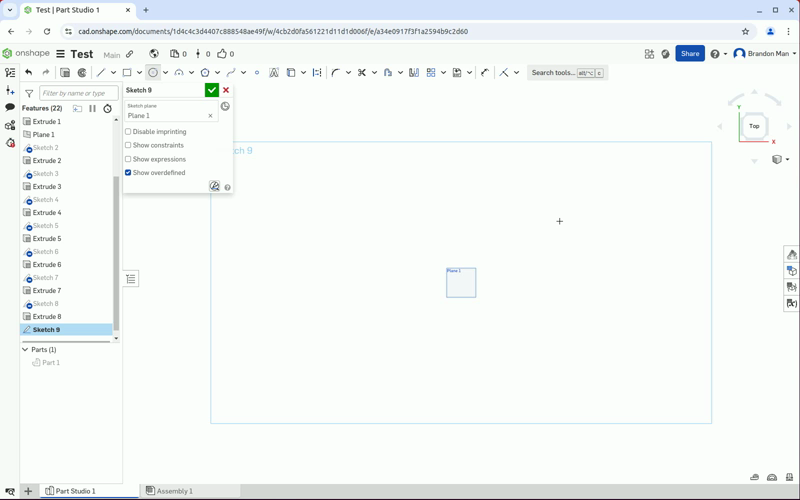
key_up(shift)
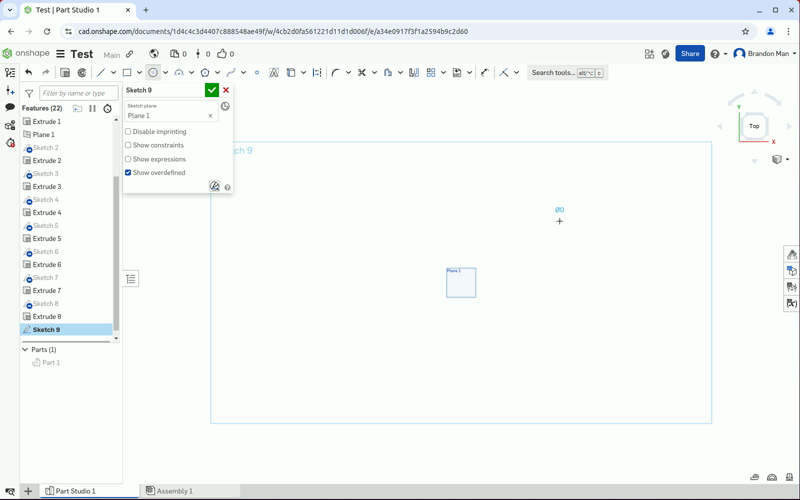
mouse_move(561, 220)
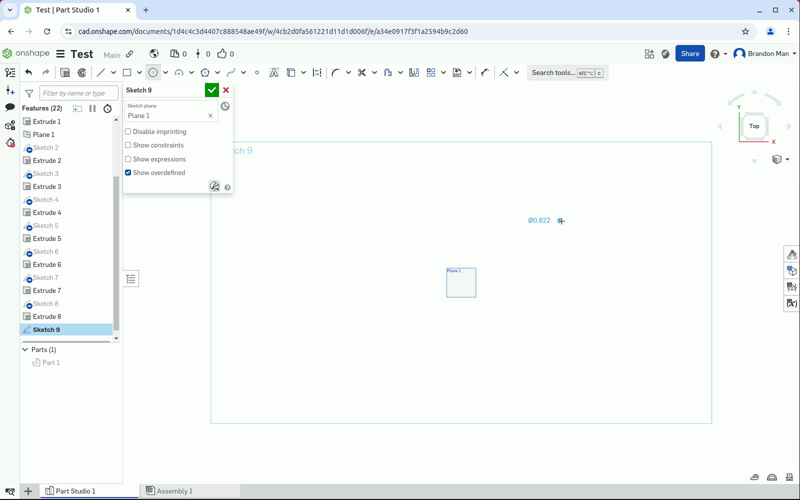
scroll(6)
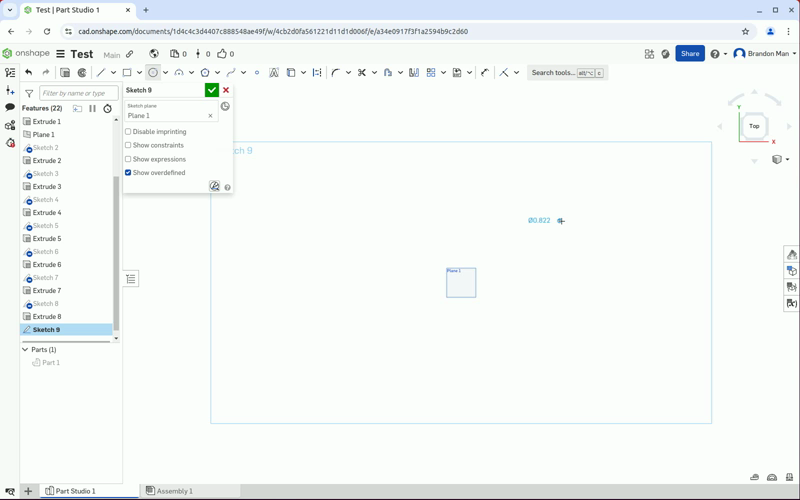
scroll(6)
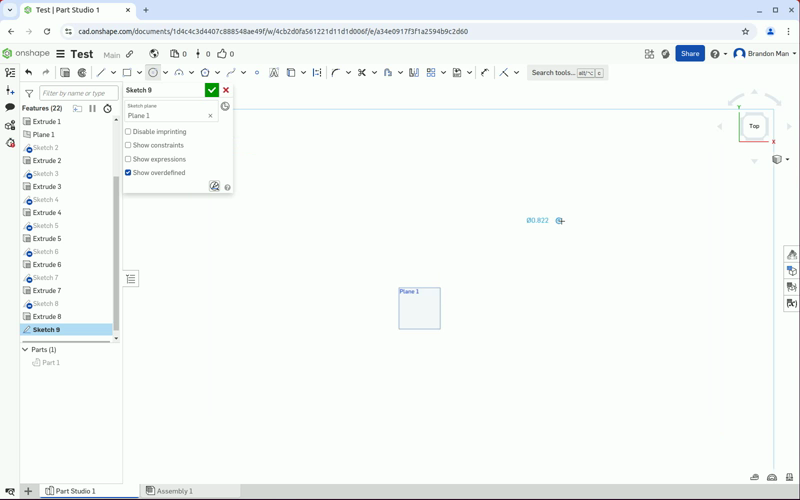
scroll(6)
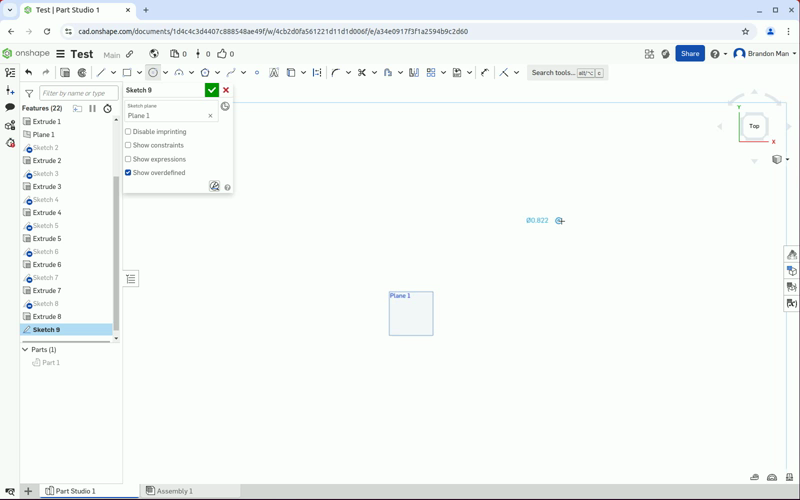
scroll(6)
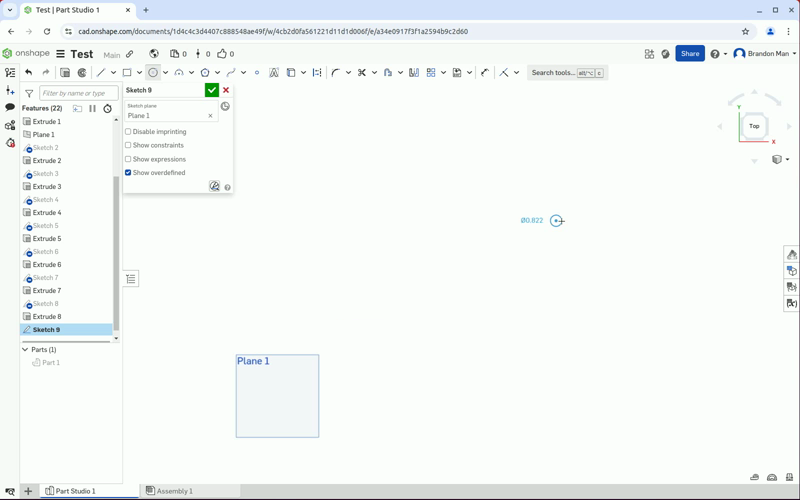
scroll(6)
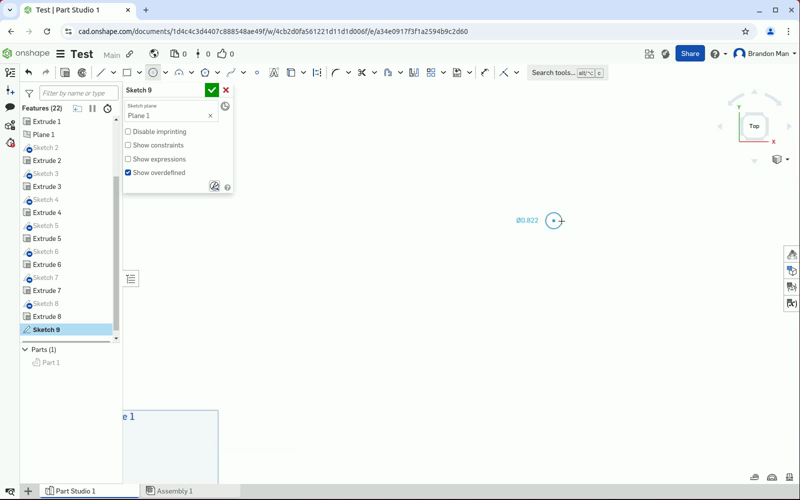
scroll(6)
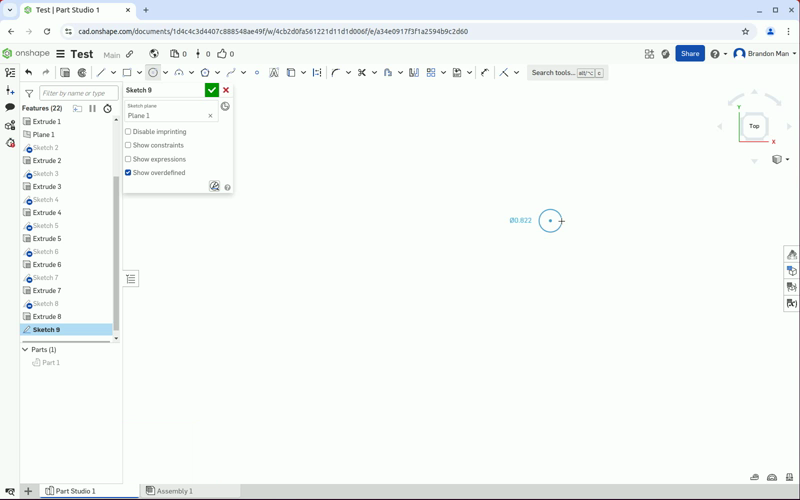
scroll(6)
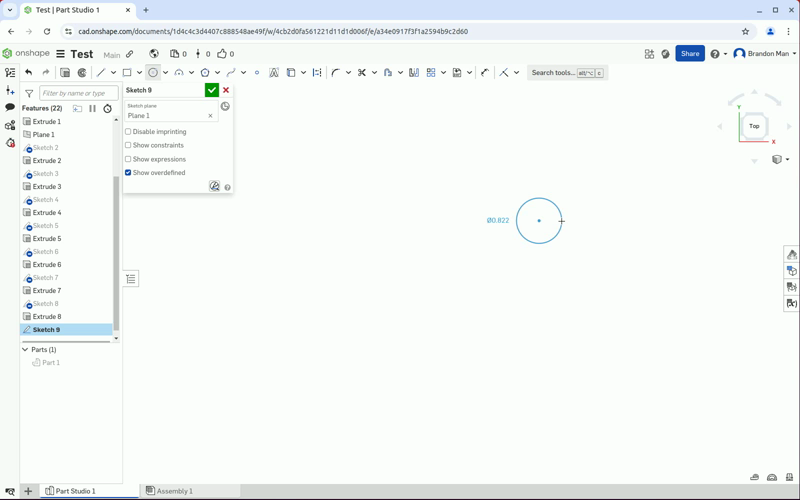
click(561, 220)
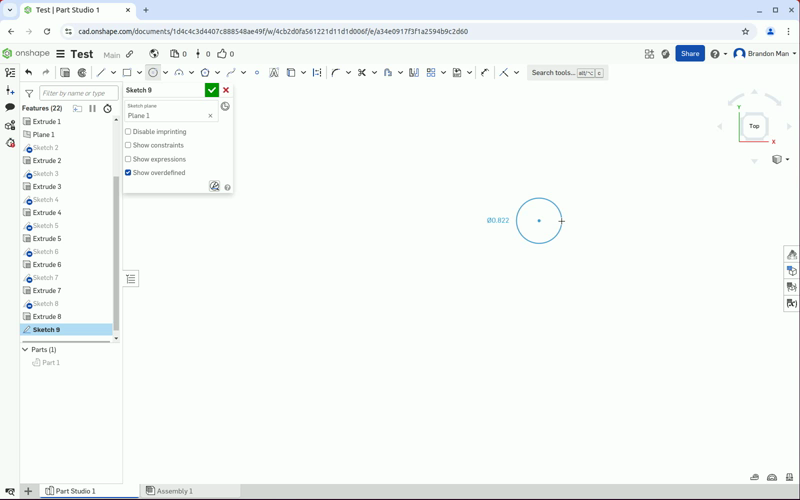
scroll(-6)
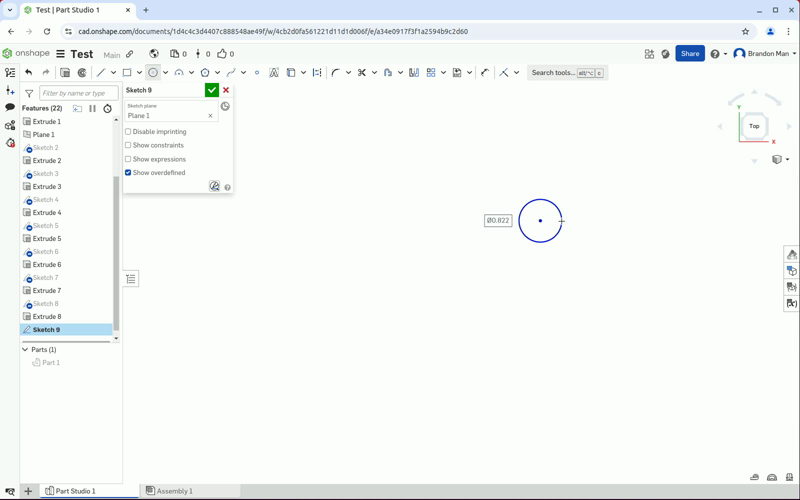
scroll(-6)
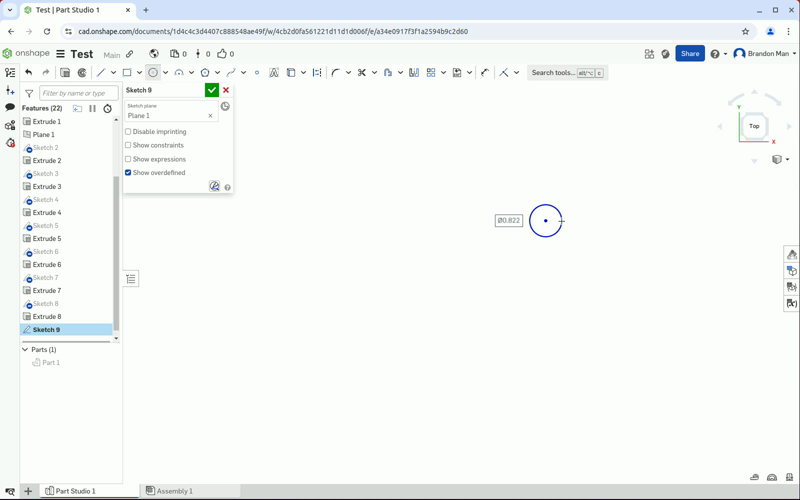
scroll(-6)
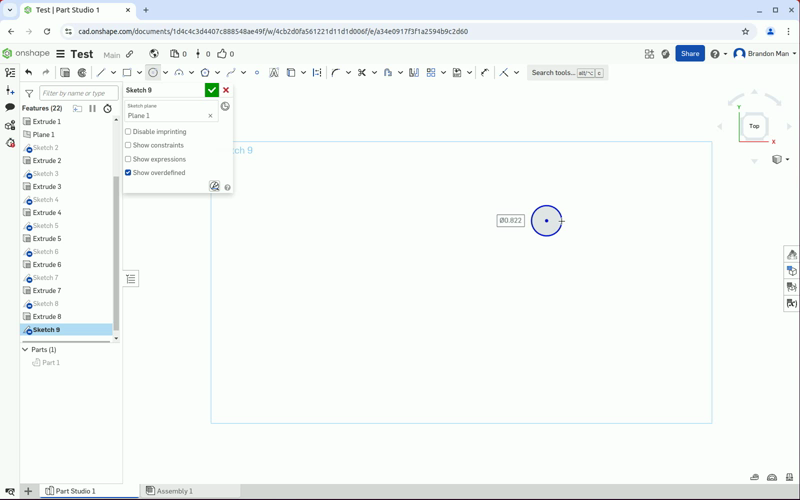
scroll(-6)
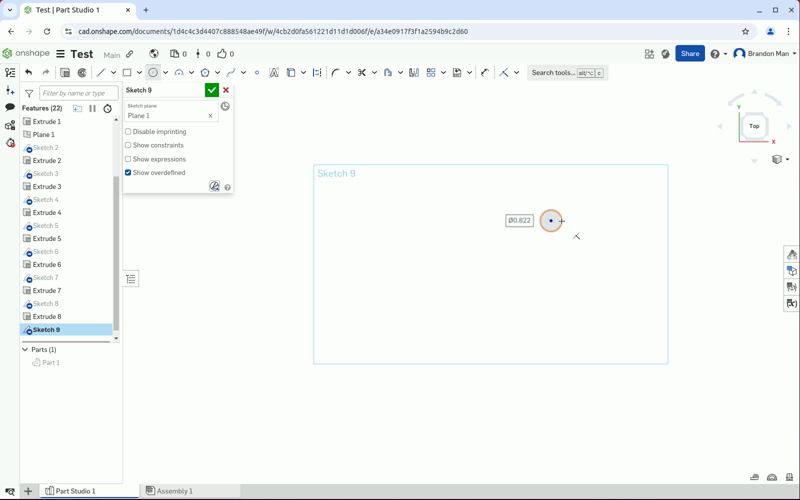
scroll(-6)
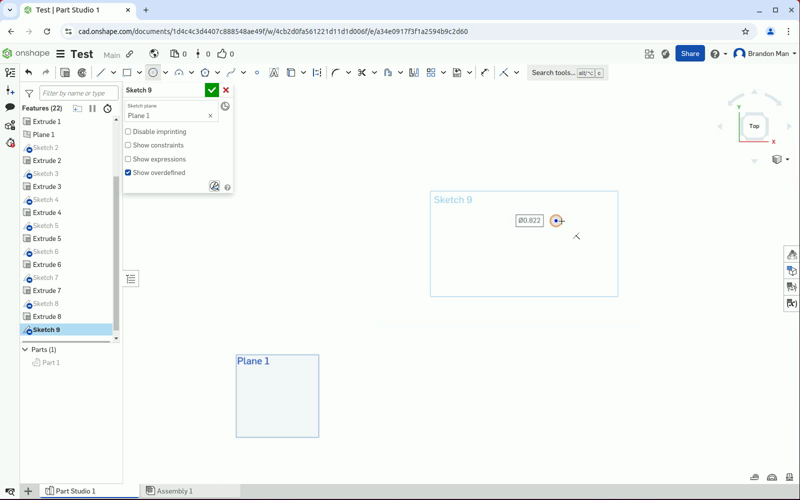
scroll(-6)
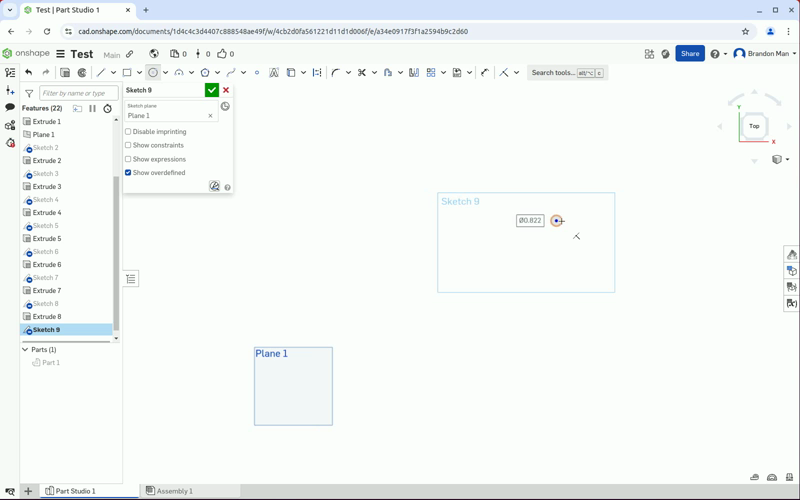
scroll(-6)
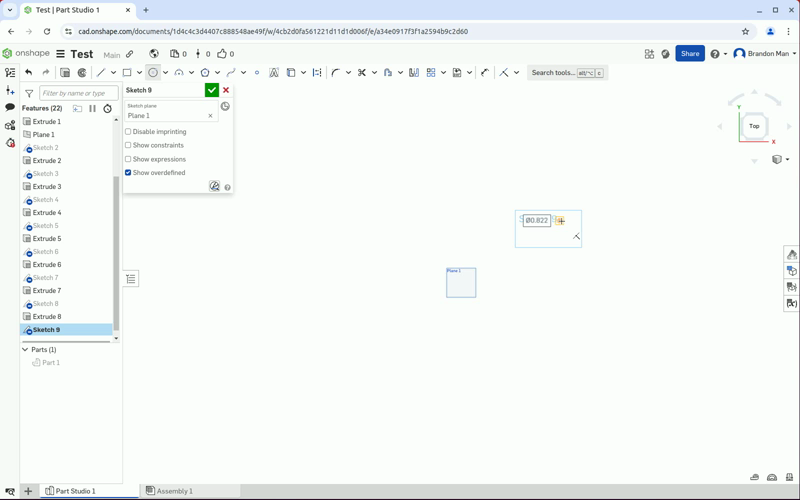
key(esc)
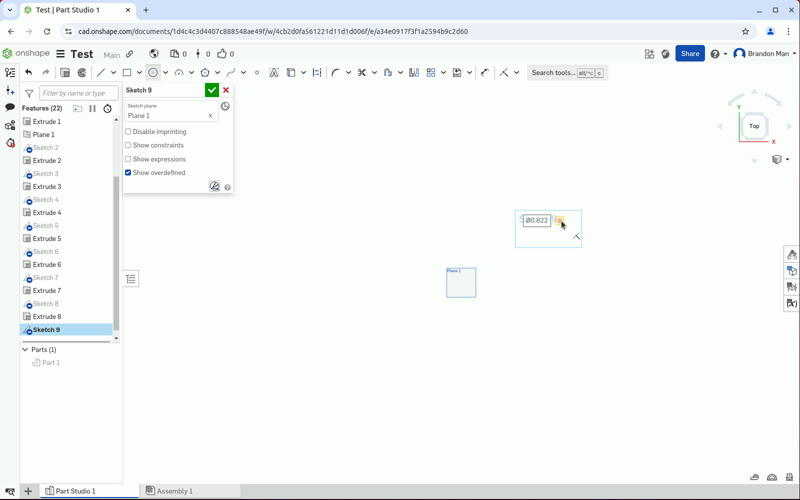
mouse_move(560, 219)
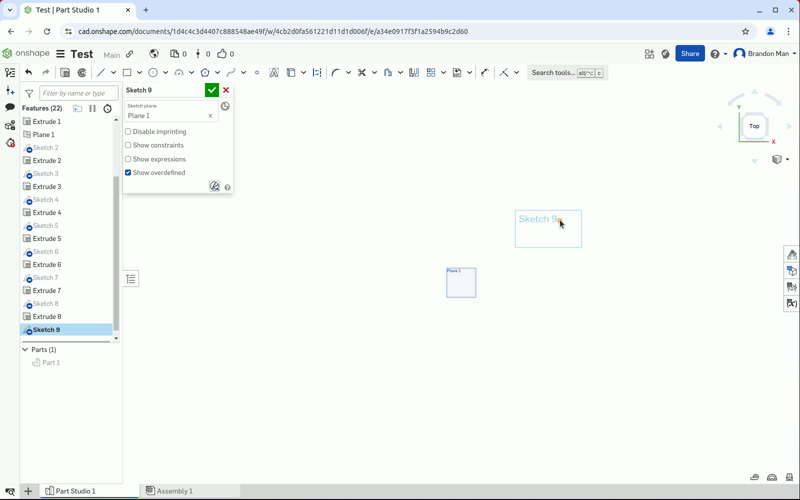
scroll(6)
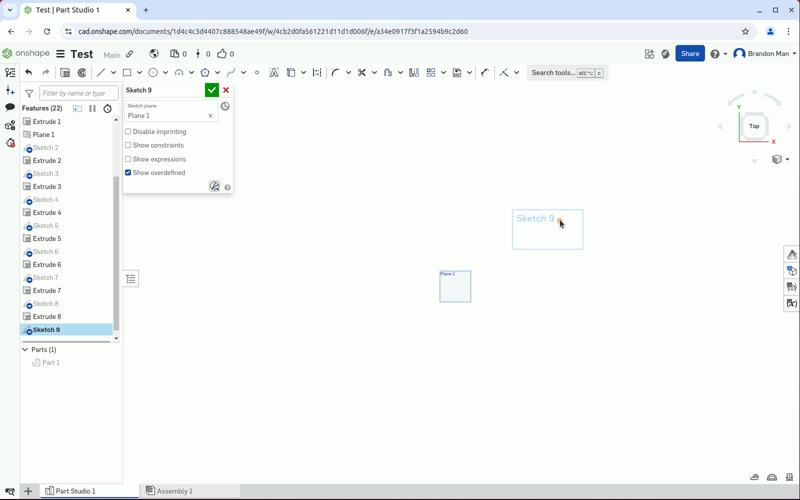
scroll(6)
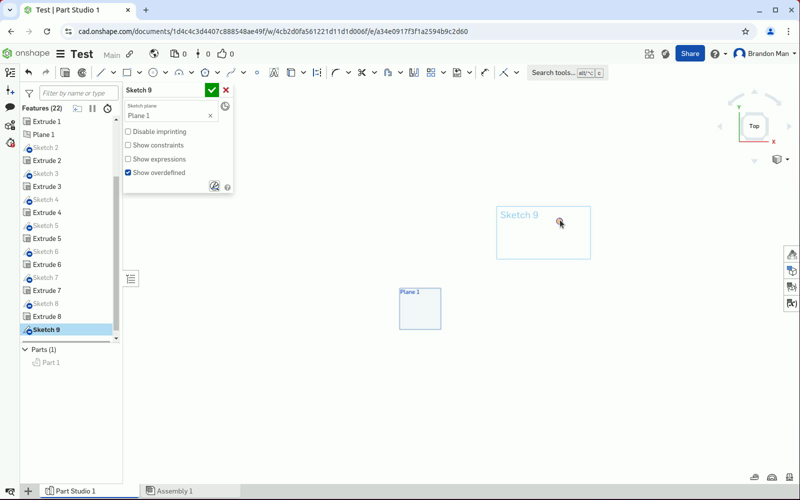
scroll(6)
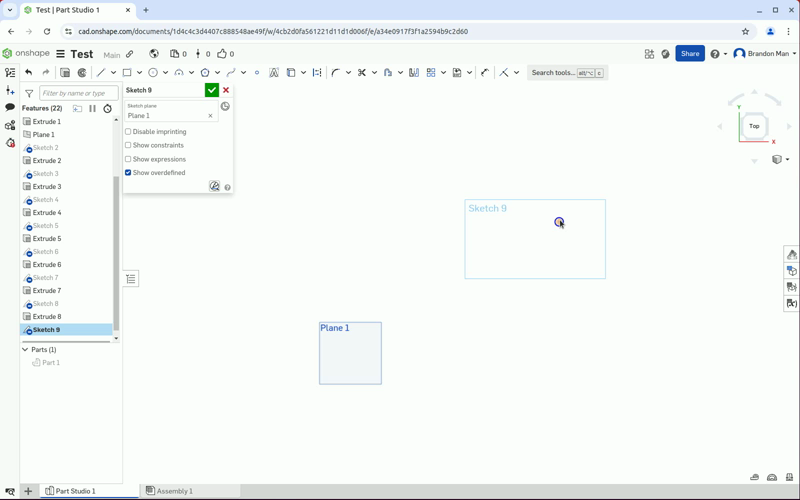
scroll(6)
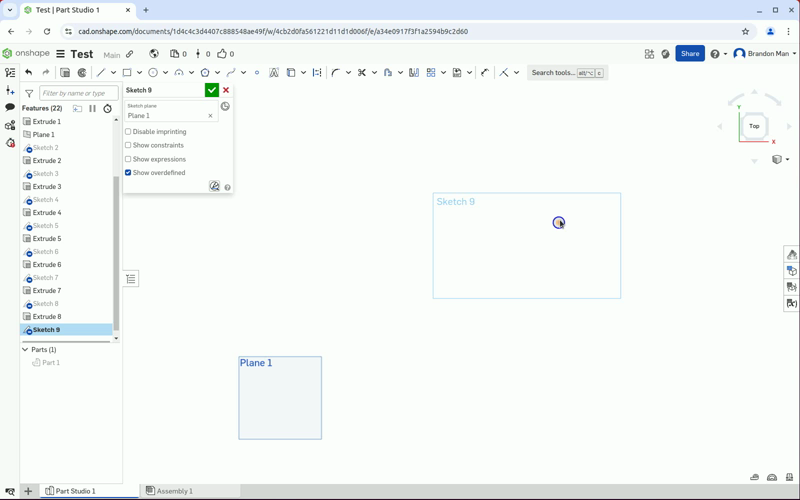
scroll(6)
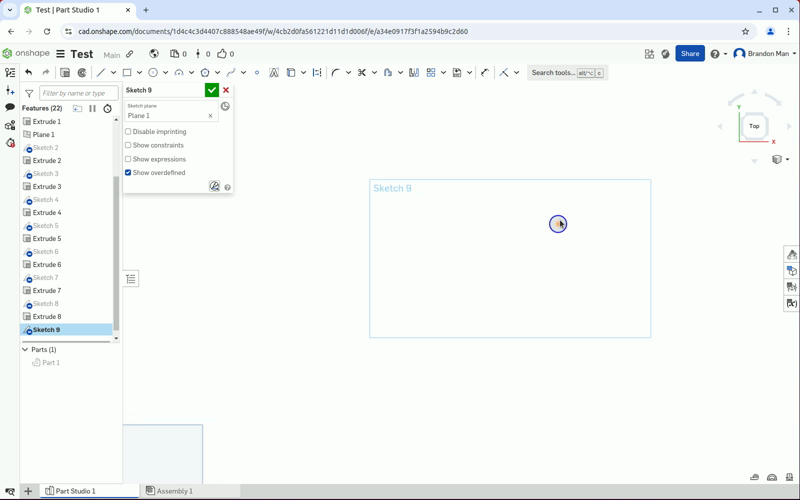
scroll(6)
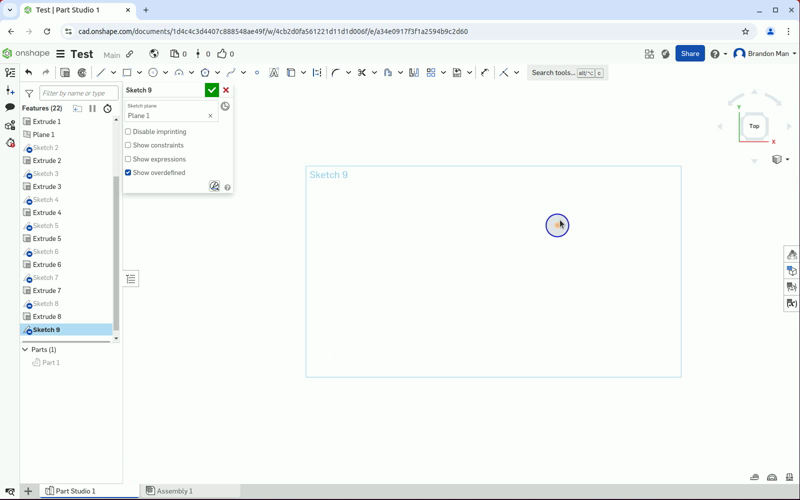
scroll(6)
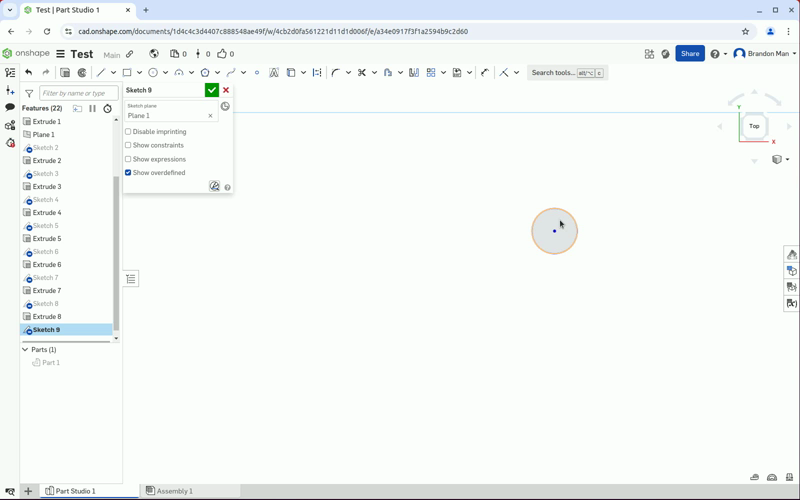
click(560, 219)
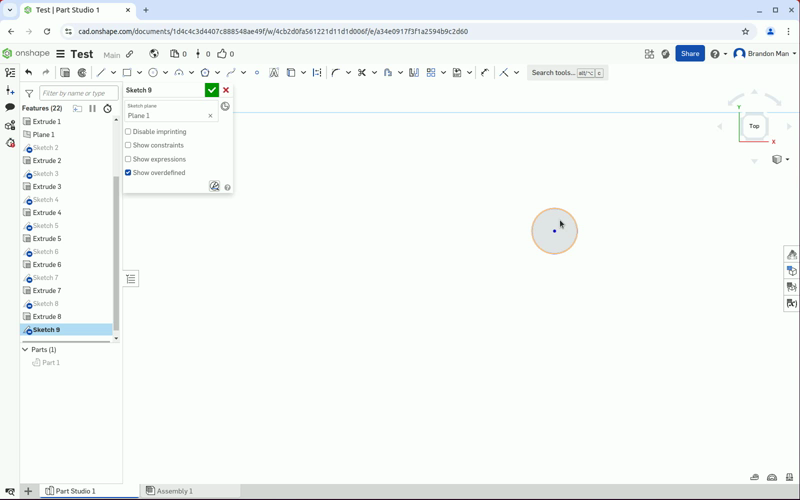
scroll(-6)
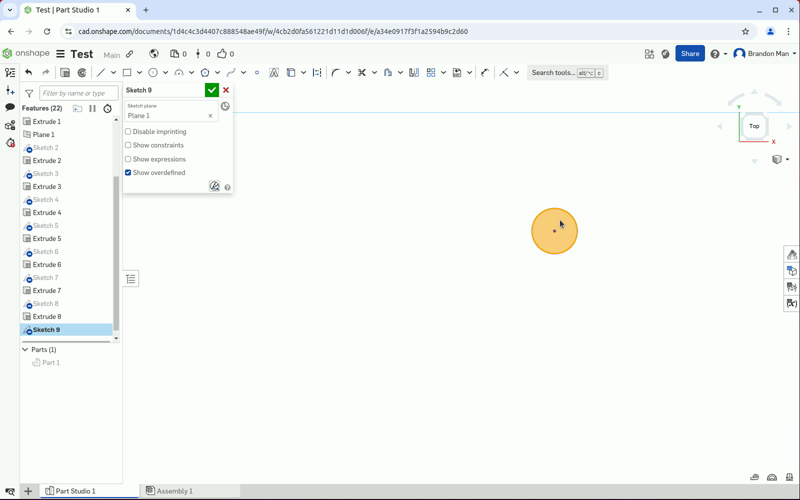
scroll(-6)
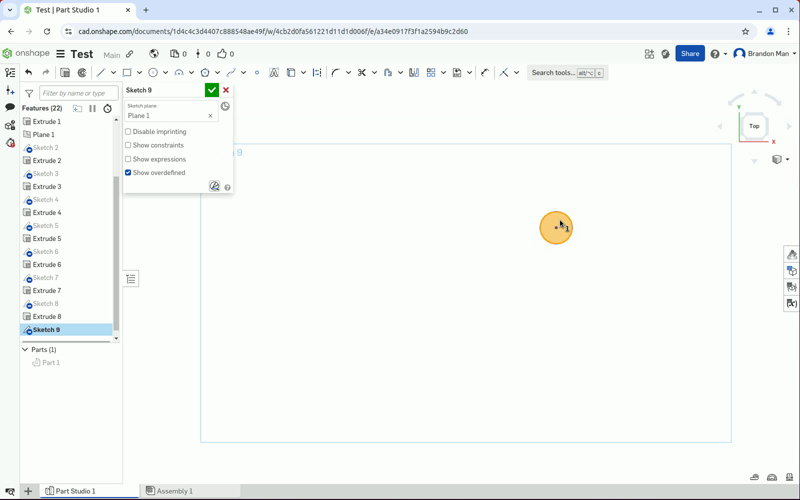
scroll(-6)
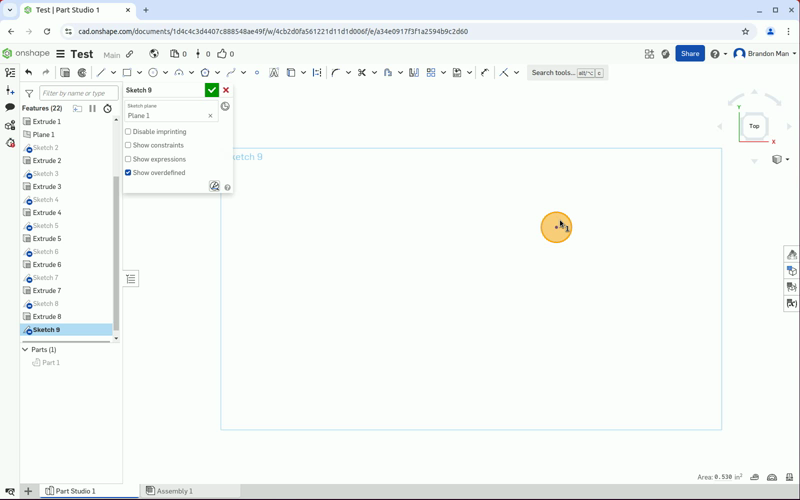
scroll(-6)
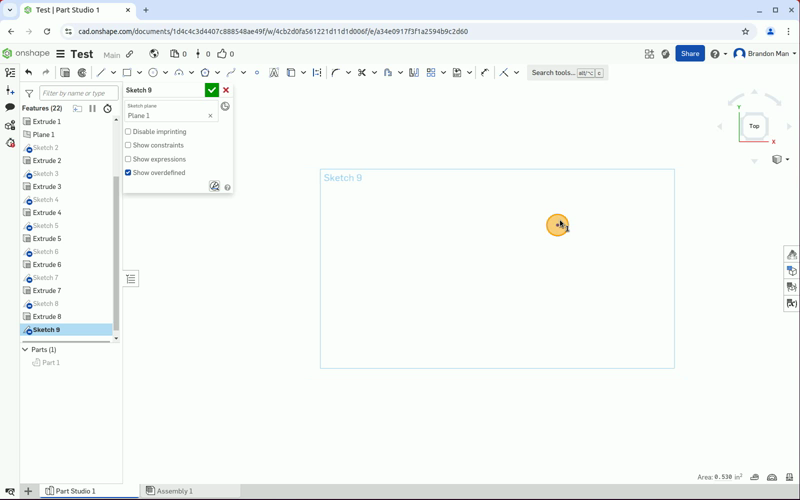
scroll(-6)
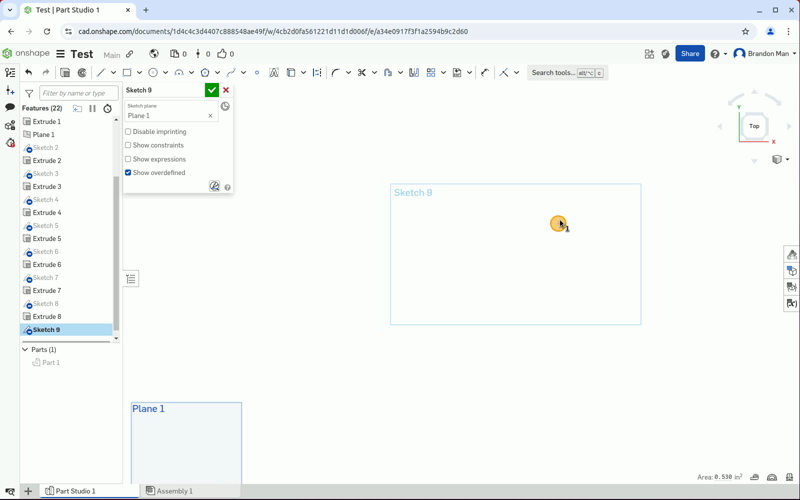
scroll(-6)
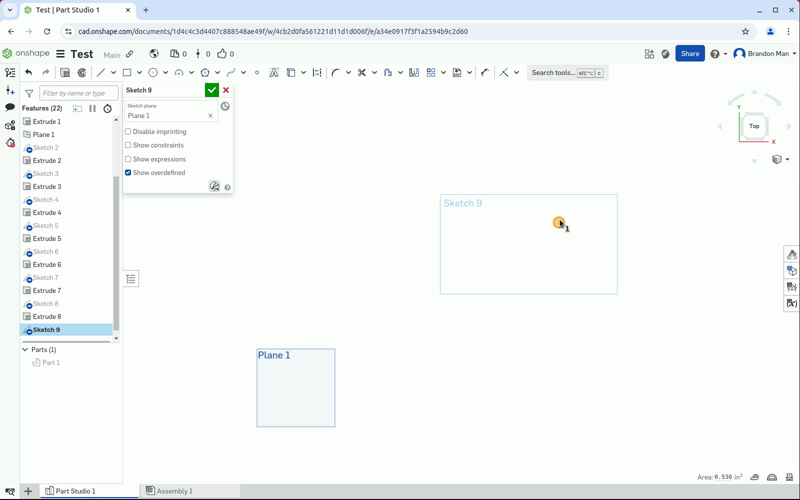
scroll(-6)
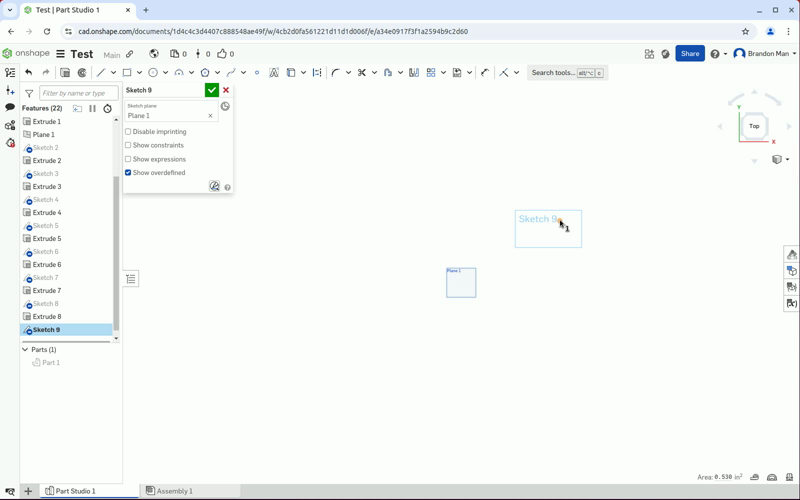
mouse_move(73, 352)
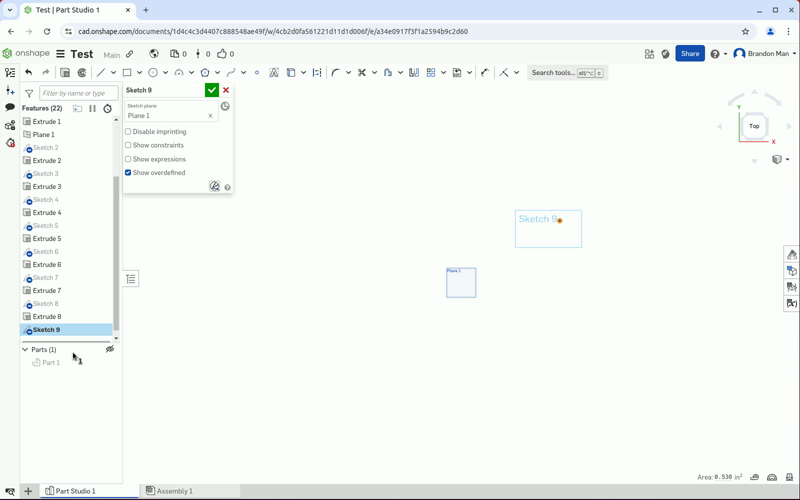
key(shift+y)
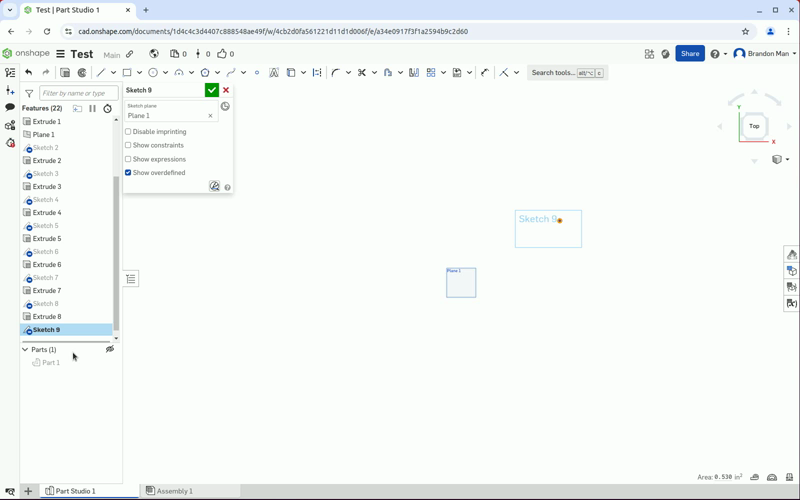
key(shift+e)
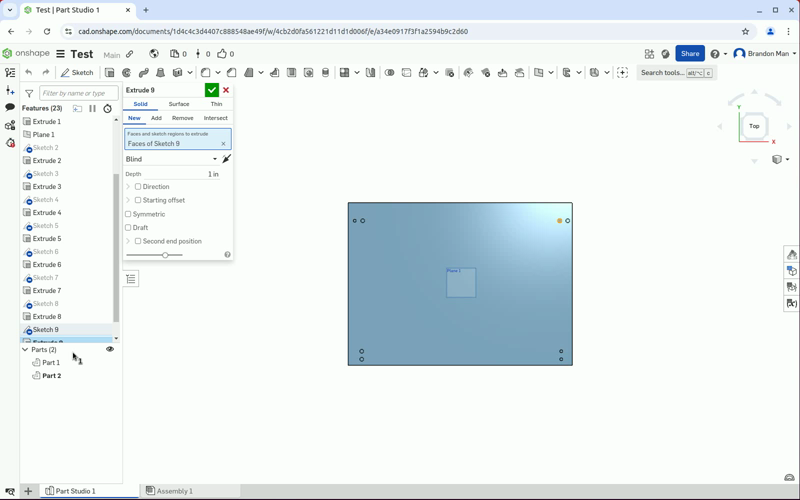
mouse_move(143, 106)
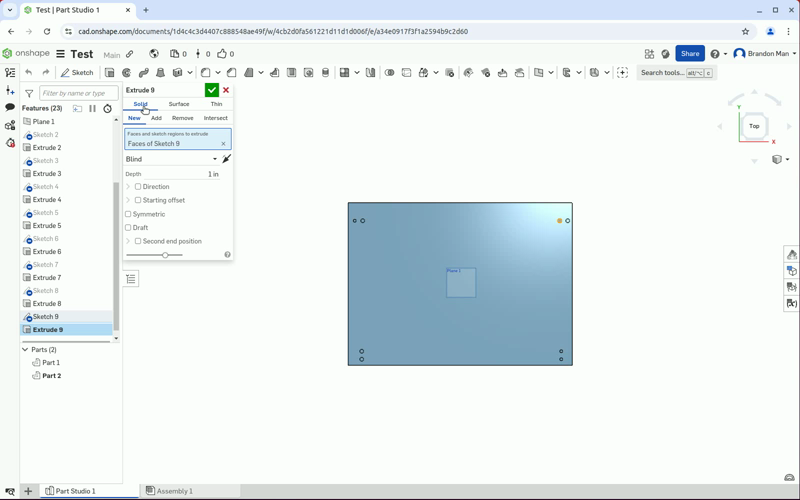
click(143, 106)
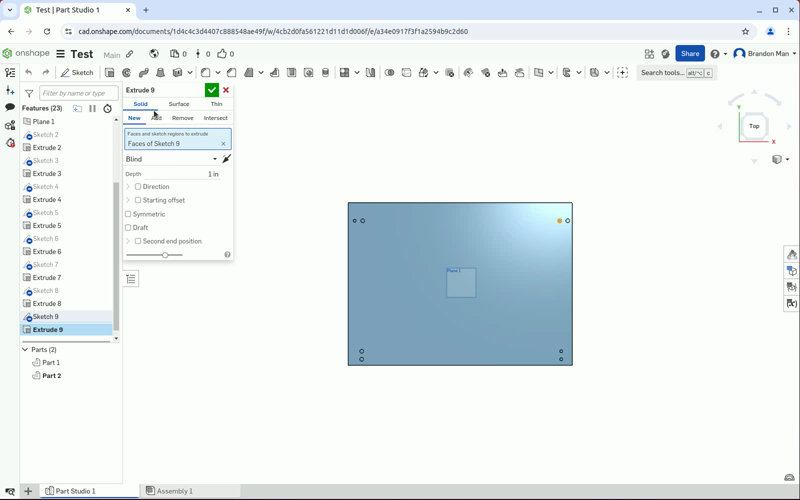
mouse_move(186, 120)
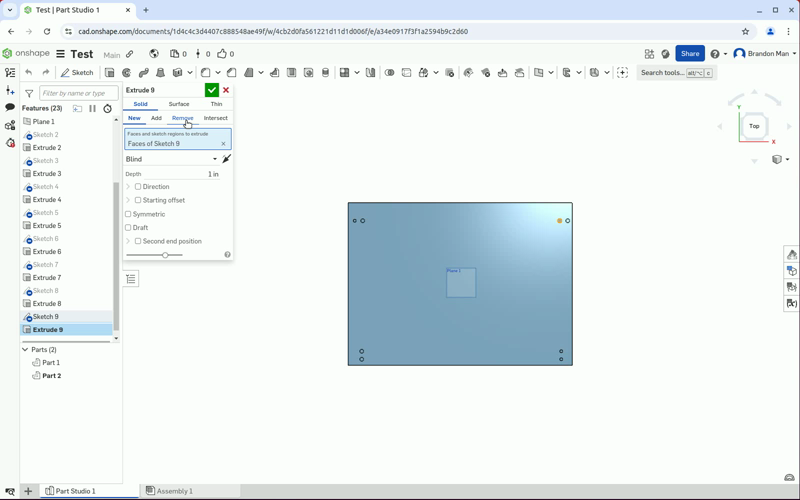
click(186, 120)
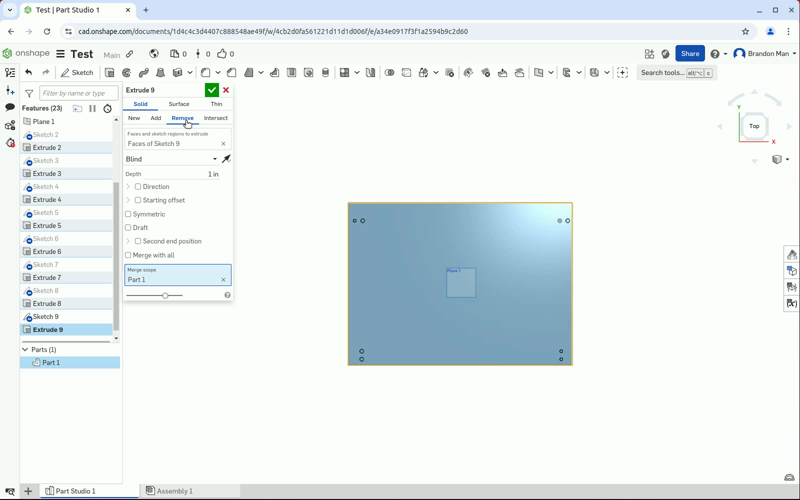
key(tab, 4)
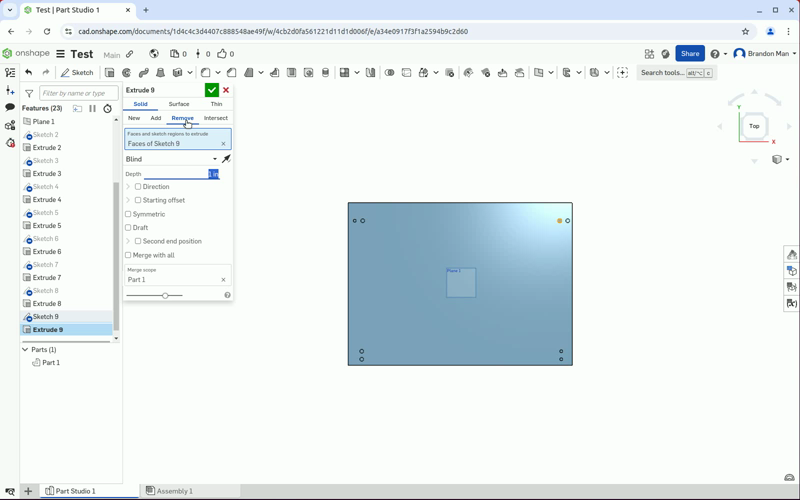
text(1.204)
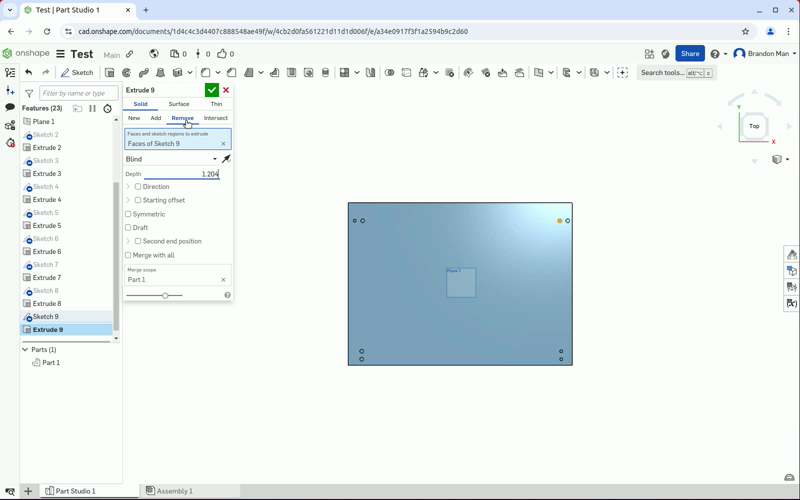
key(tab, 6)
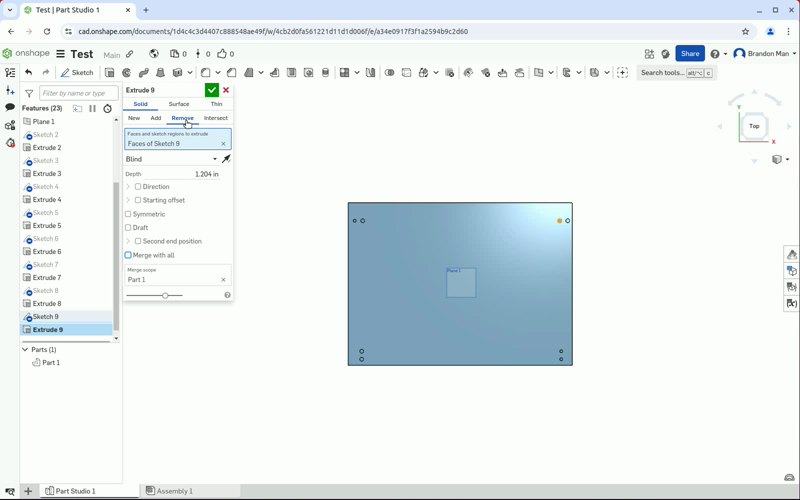
key(space)
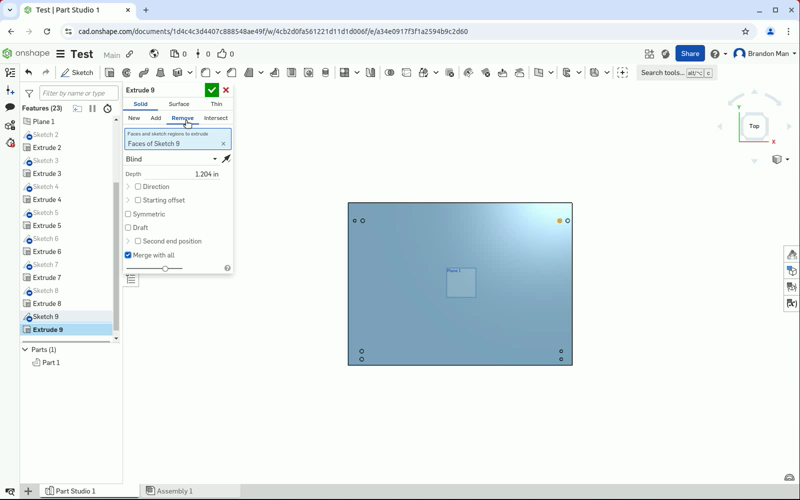
key(enter)
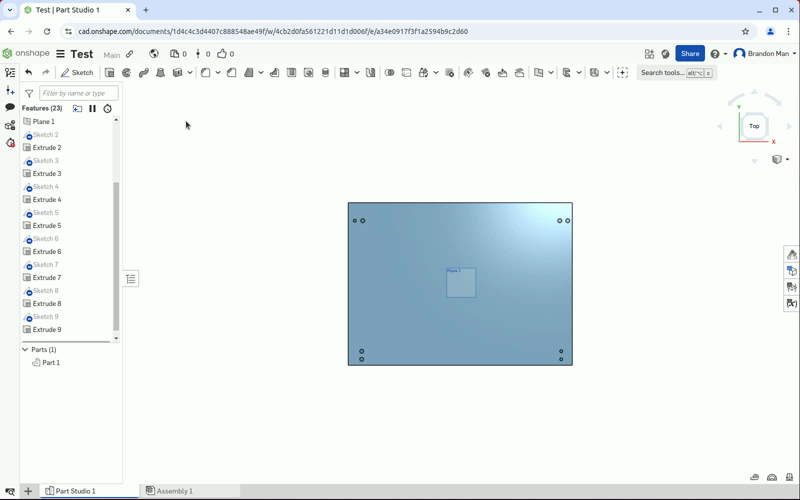
key(shift+h)
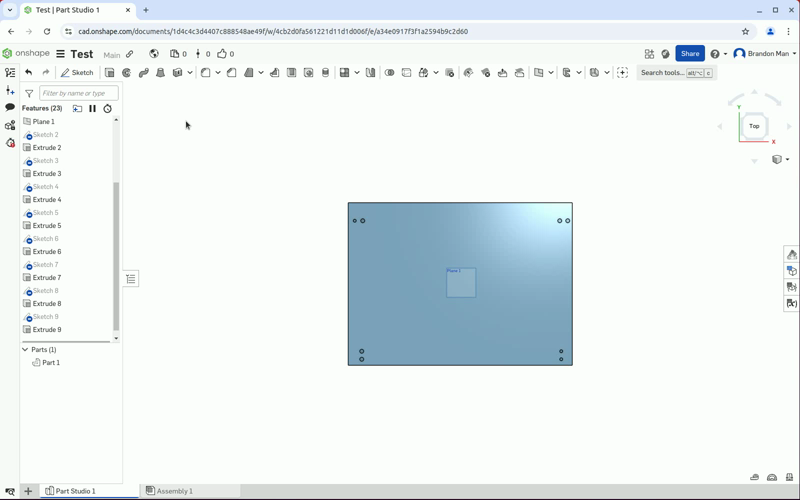
key(shift+h)
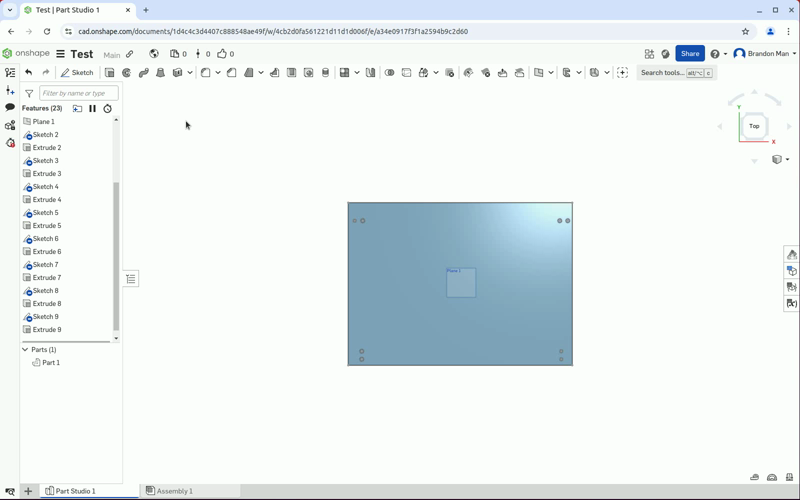
key(shift+7)
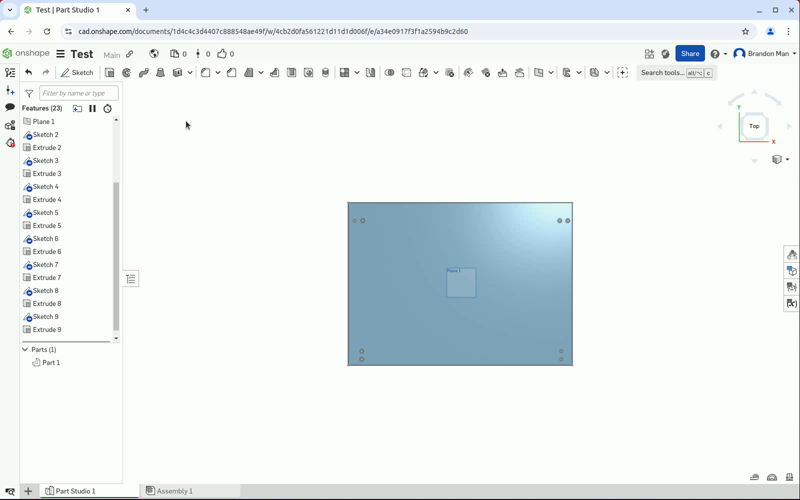
key(up, 3)
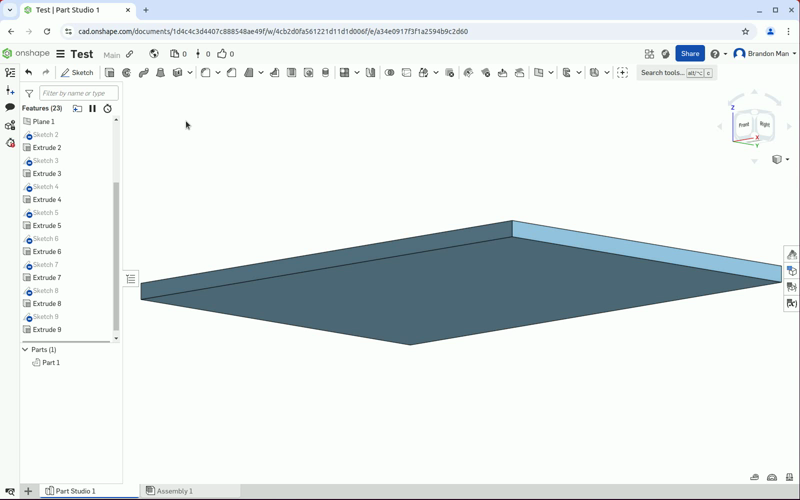
key(left, 3)
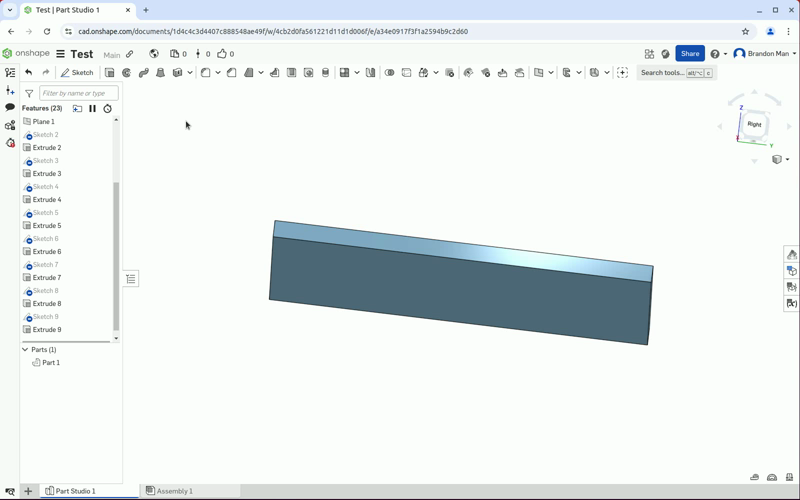
key(right, 3)
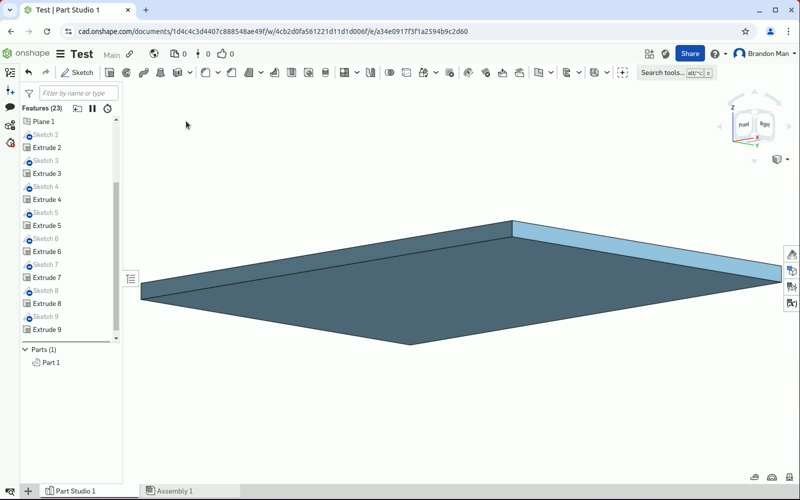
key(down, 3)
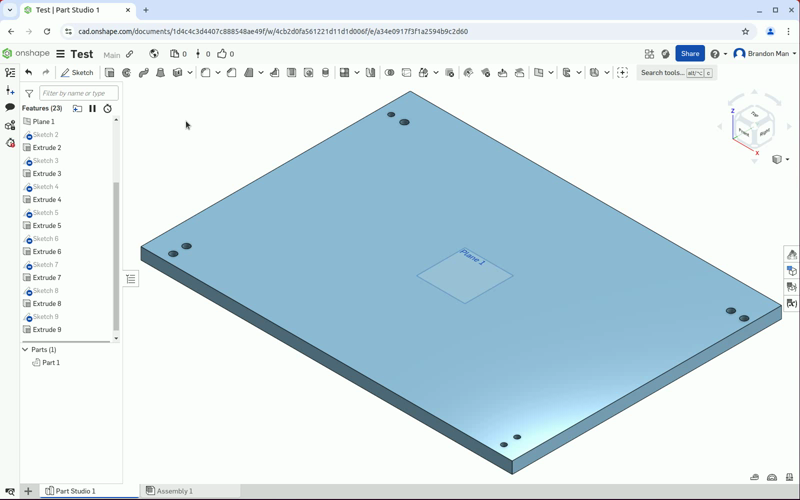
mouse_move(69, 98)
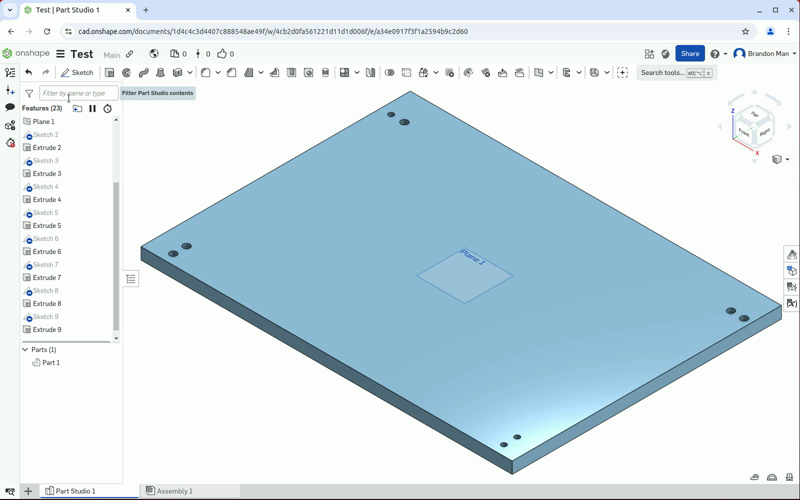
click(69, 98)